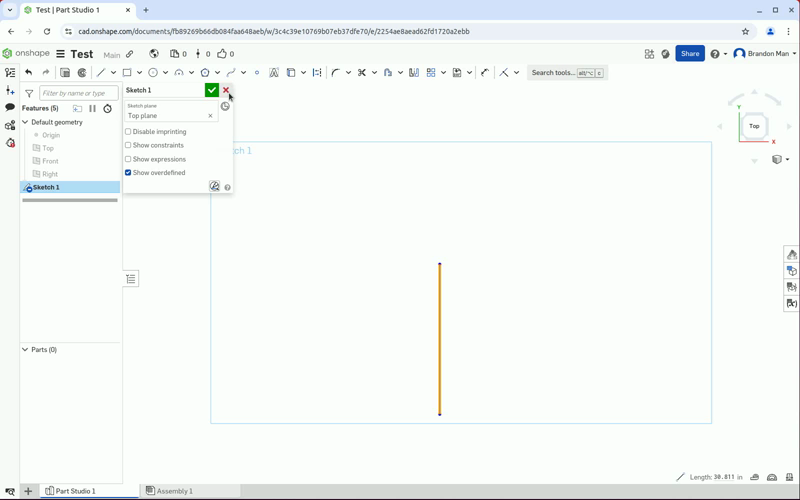
key(shift+h)
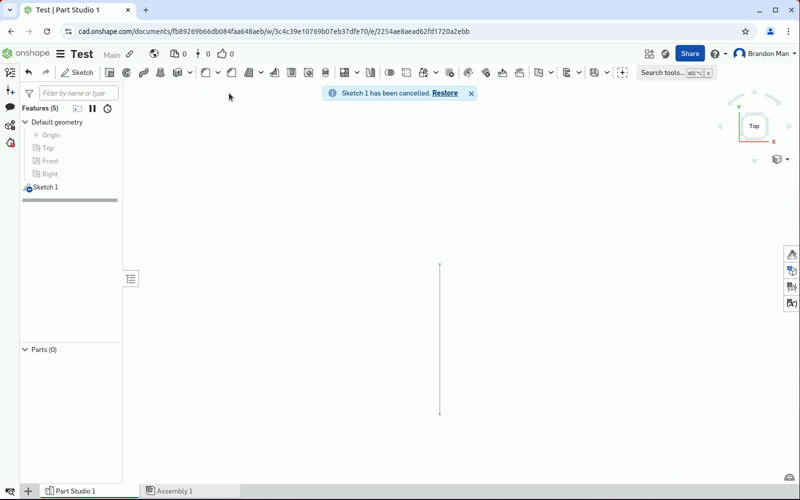
key(shift+s)
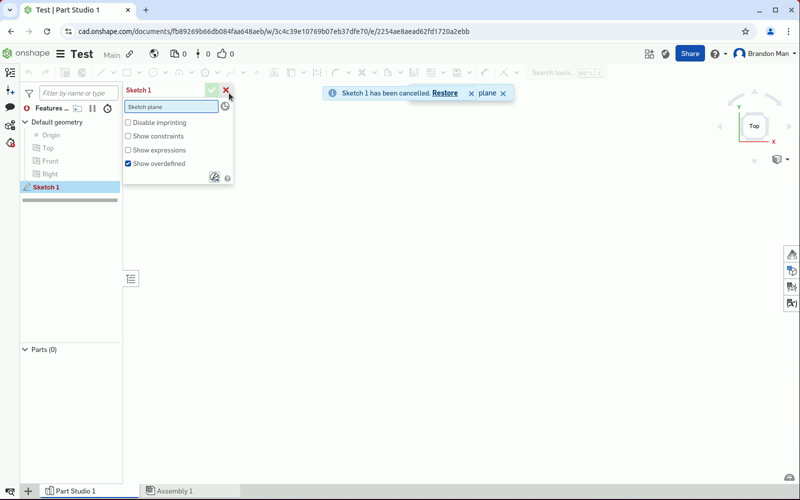
mouse_move(73, 150)
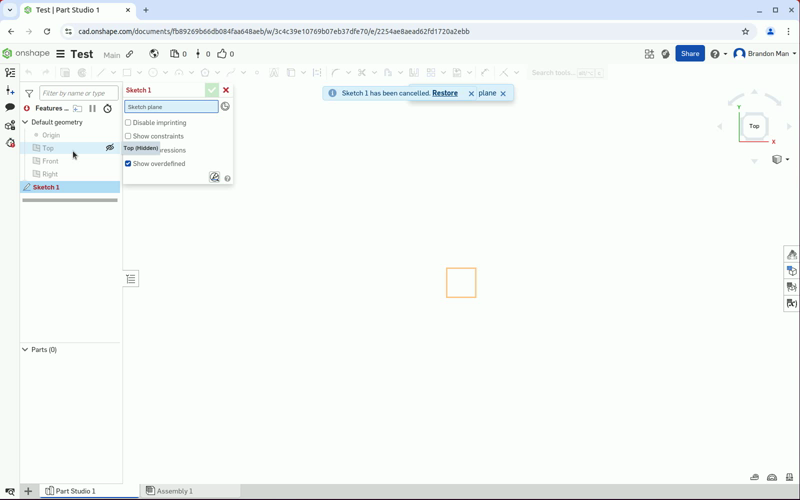
click(73, 150)
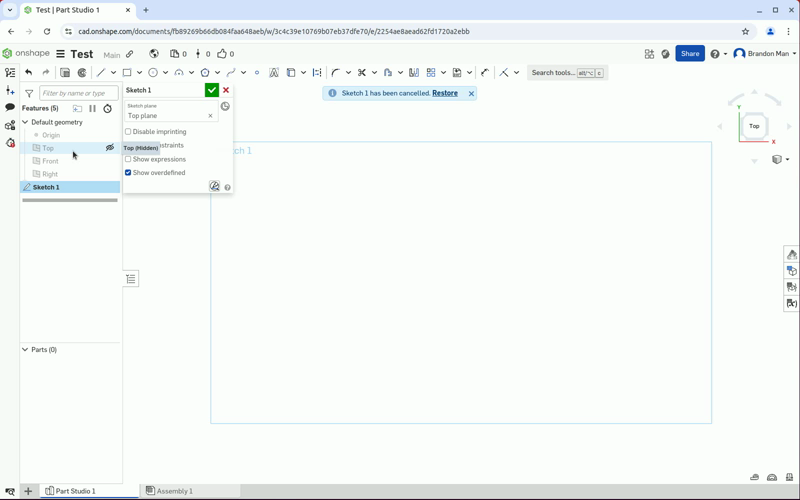
mouse_move(73, 352)
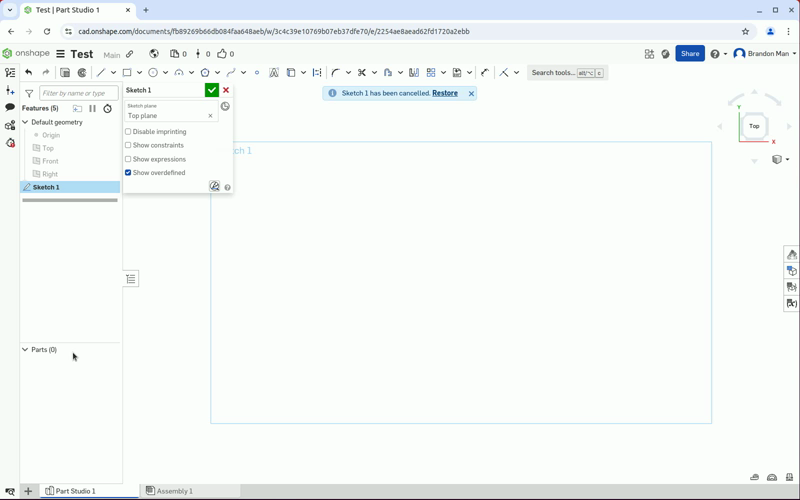
key(y)
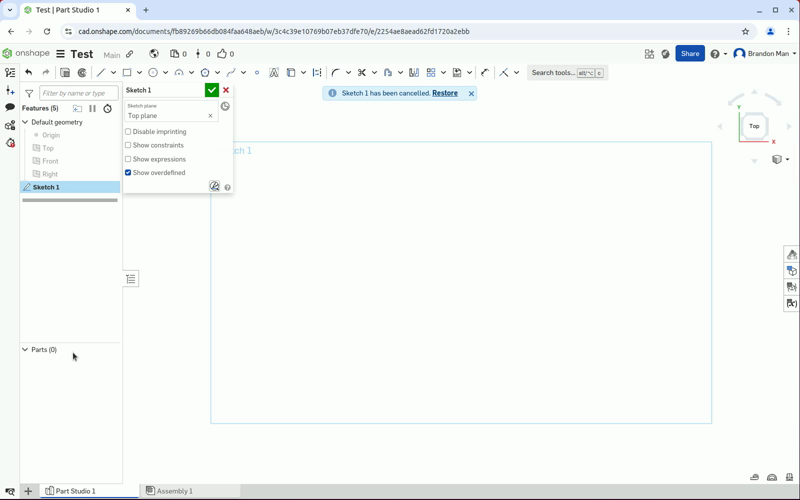
key(l)
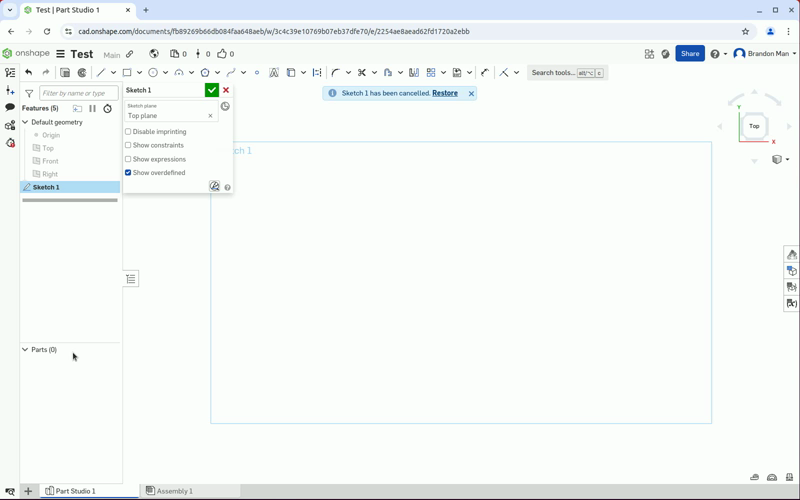
key_down(shift)
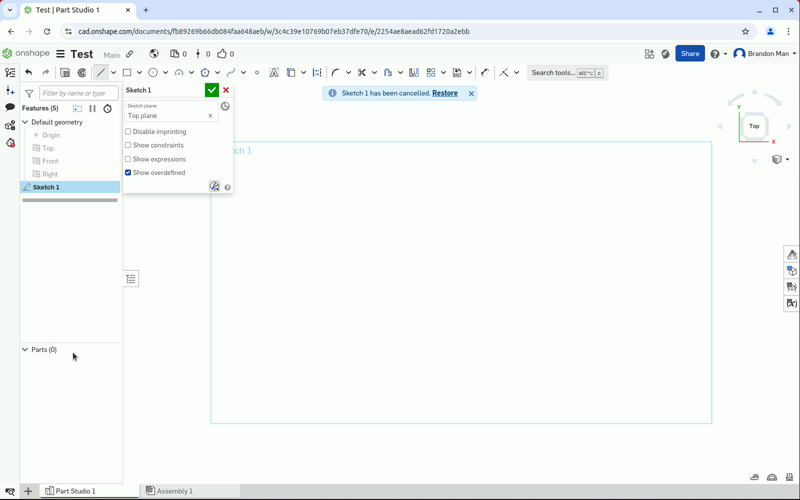
mouse_move(383, 367)
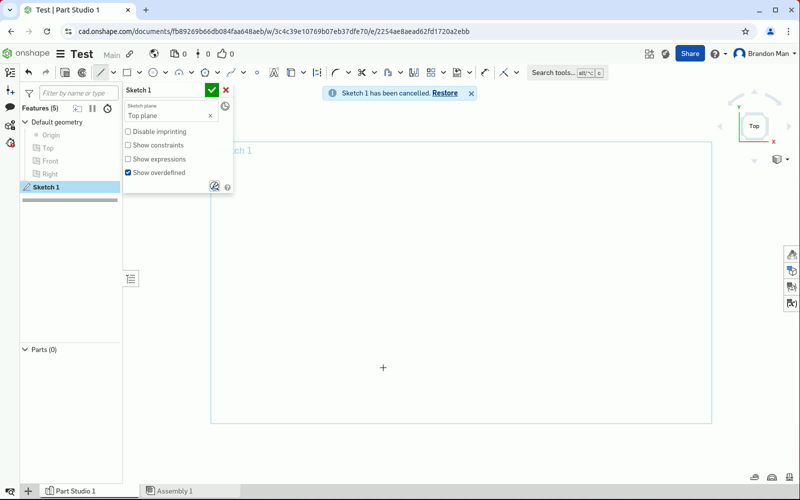
click(383, 367)
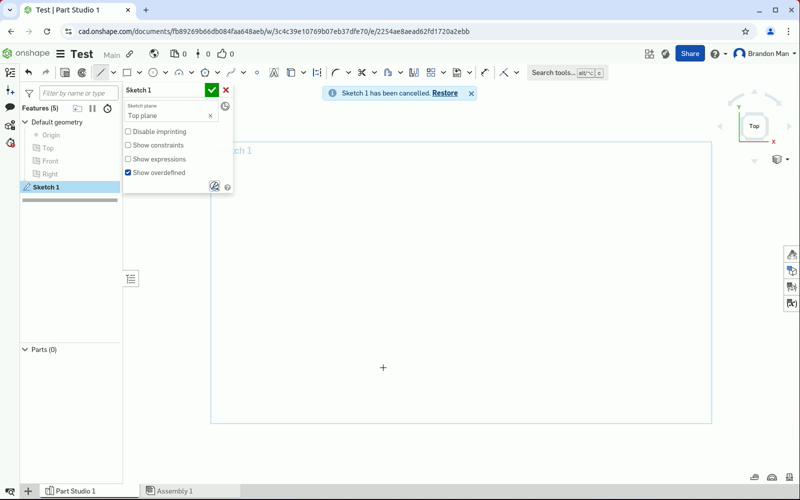
key_up(shift)
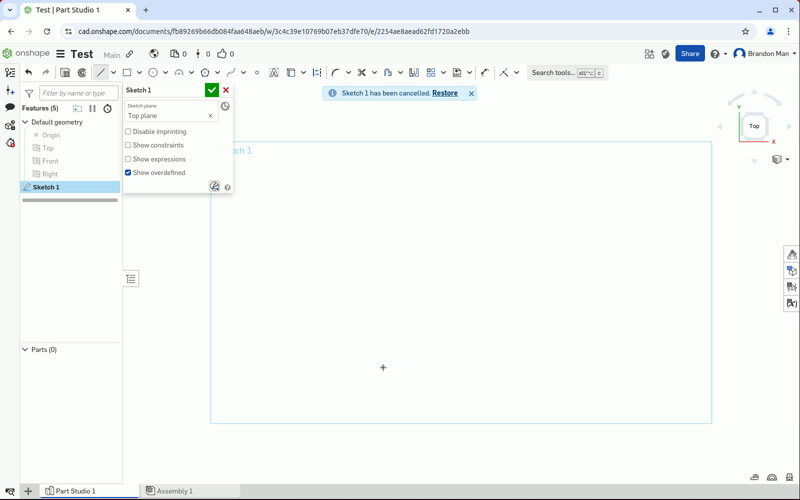
key_down(shift)
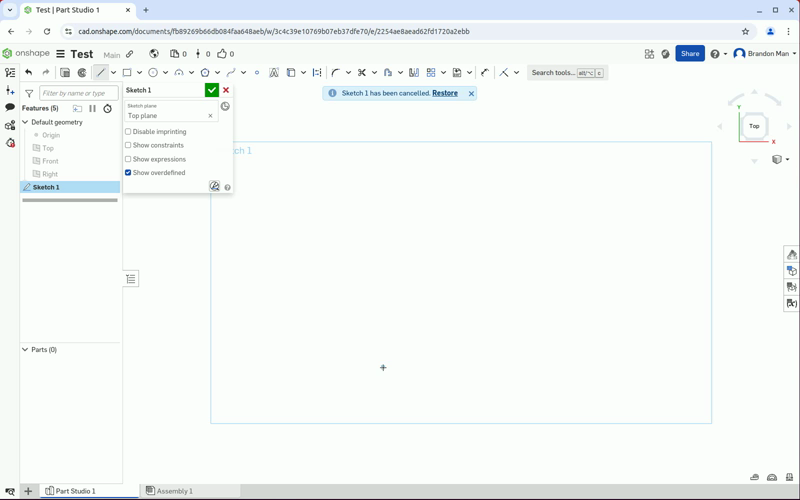
mouse_move(537, 367)
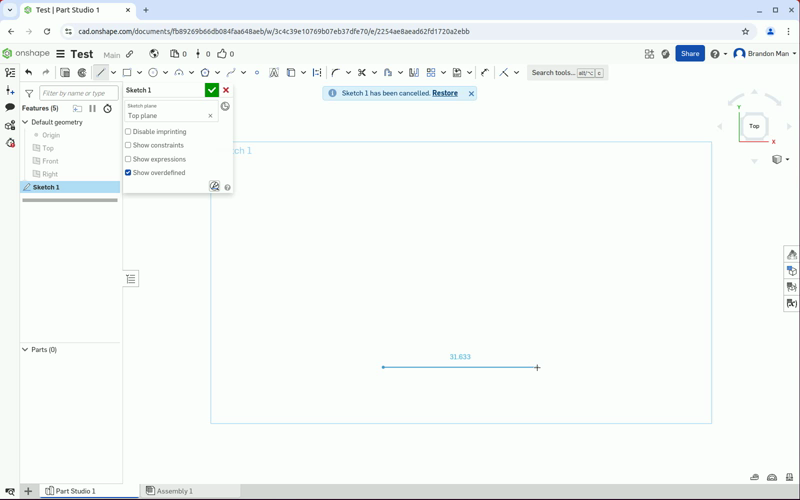
click(537, 367)
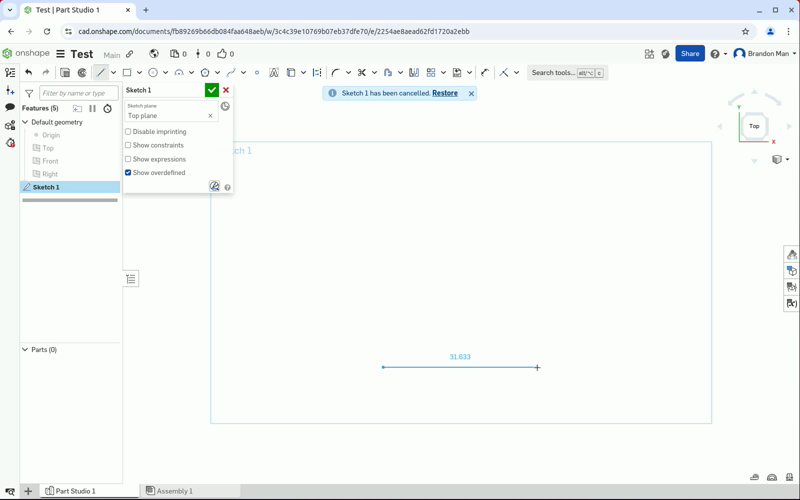
key_up(shift)
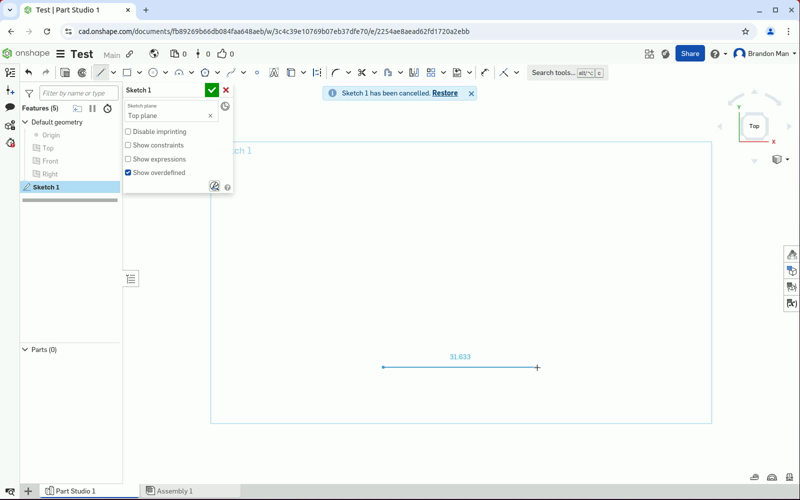
key_down(shift)
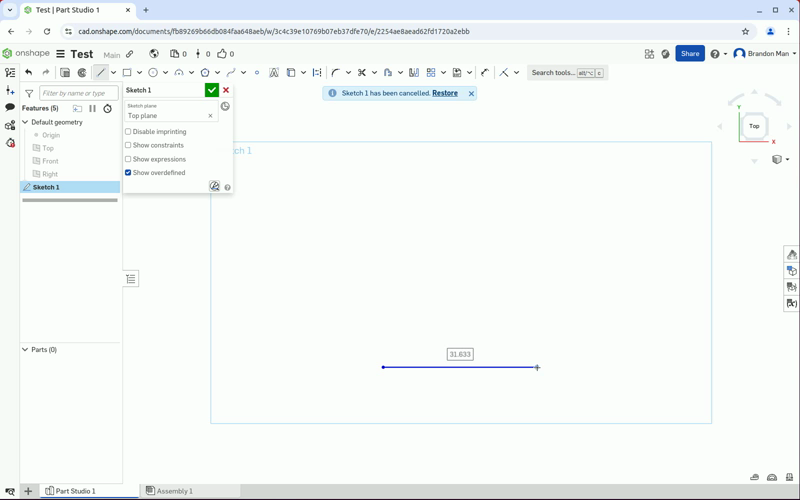
mouse_move(537, 239)
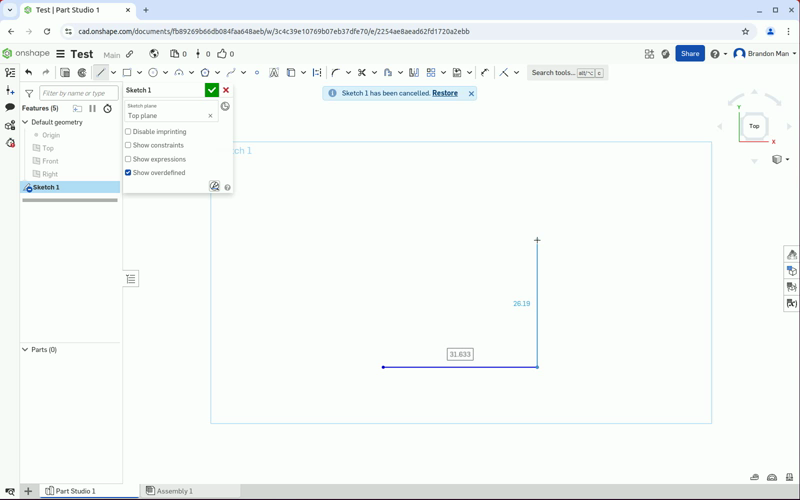
click(537, 239)
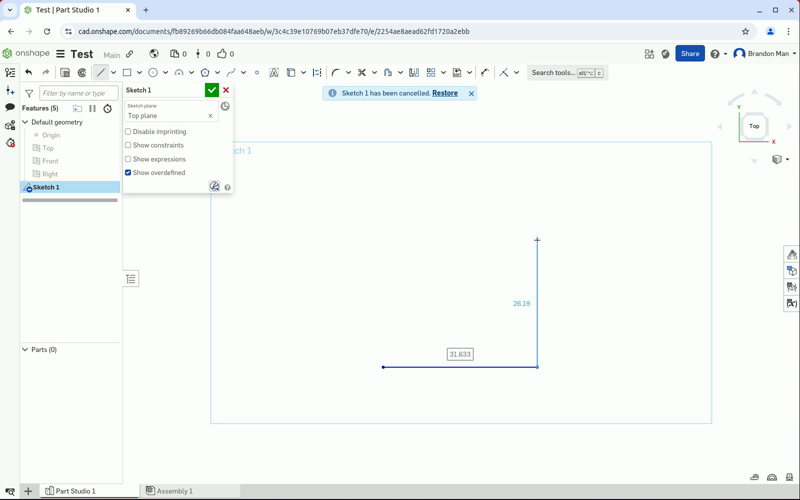
key_up(shift)
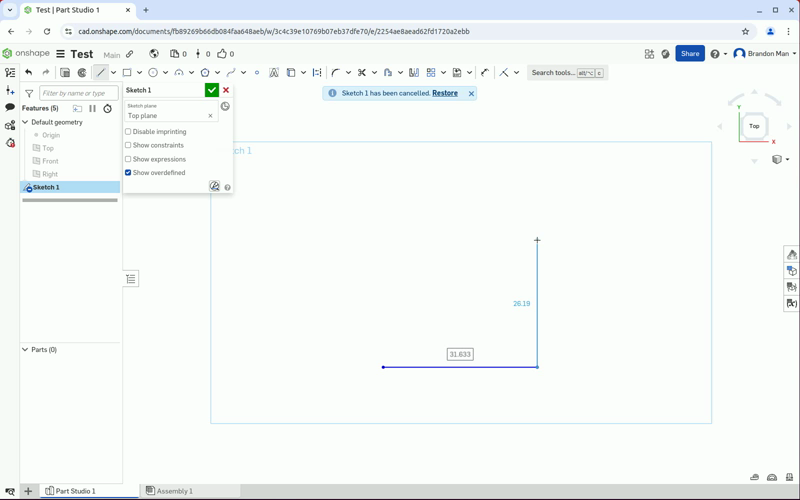
key_down(shift)
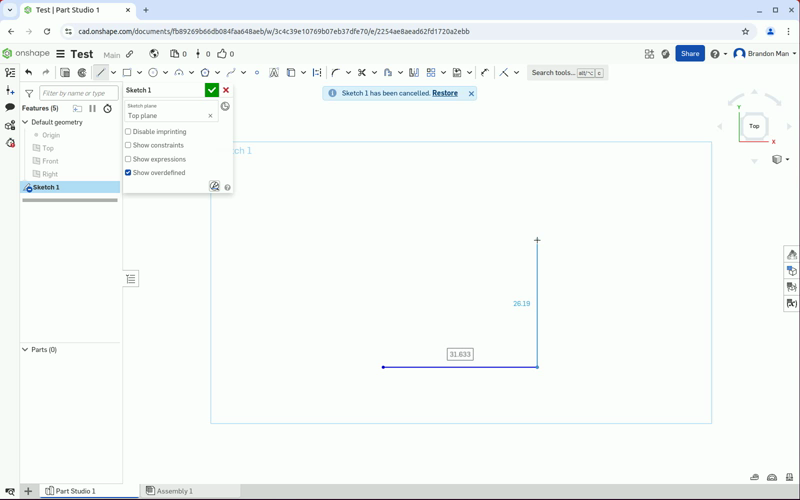
mouse_move(567, 239)
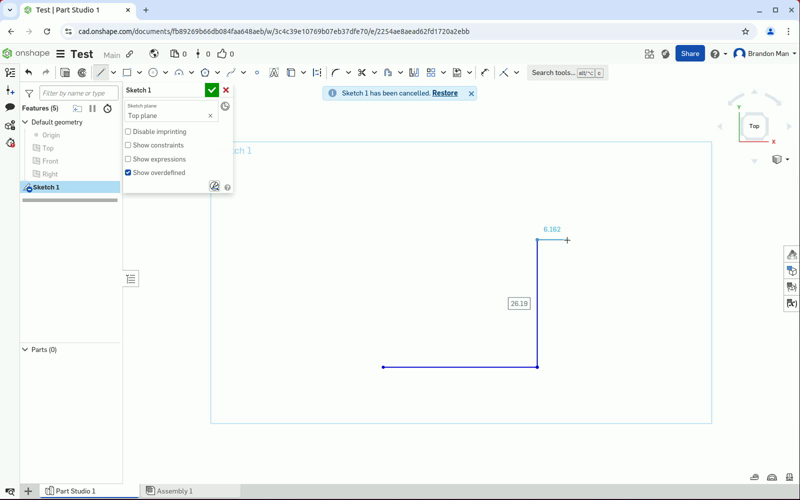
mouse_move(537, 211)
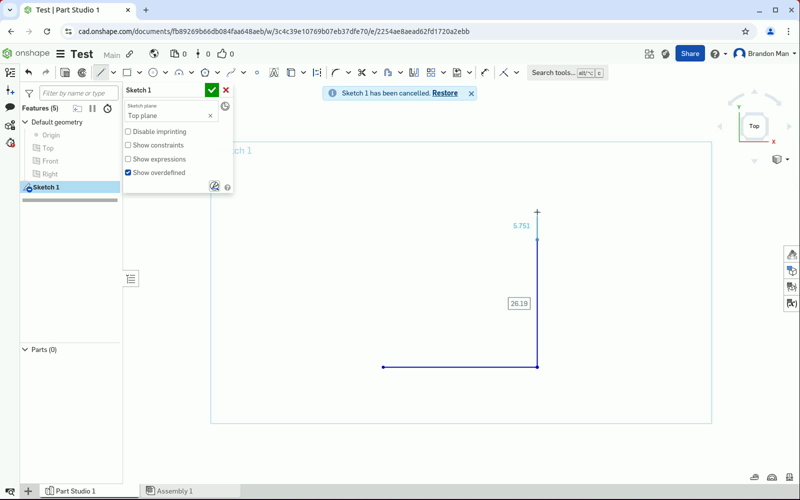
click(537, 211)
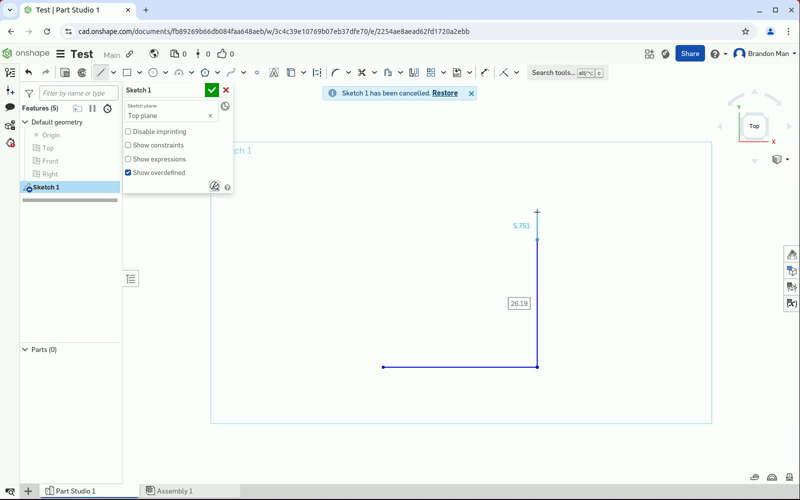
key_up(shift)
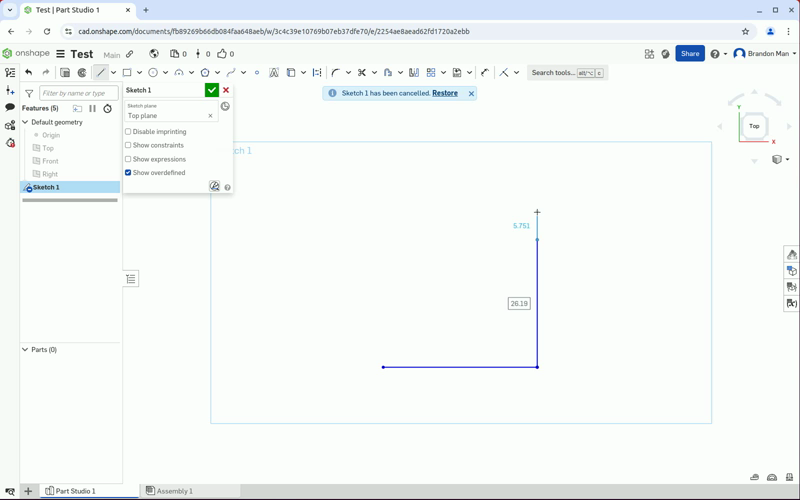
key(esc)
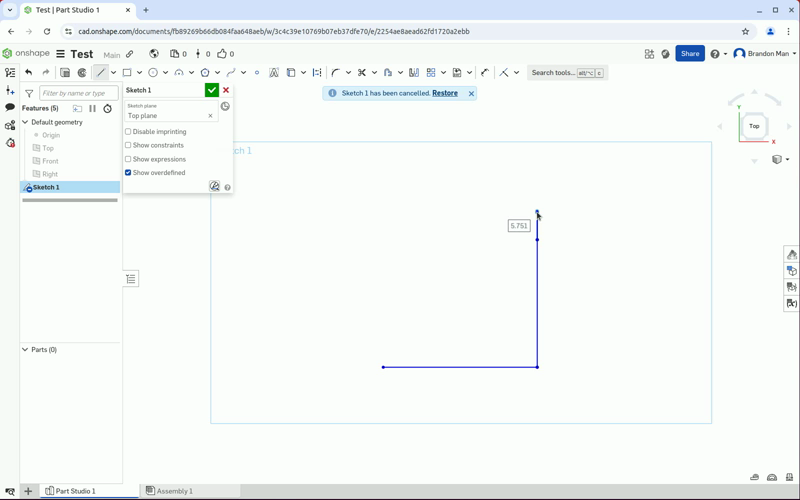
key(a)
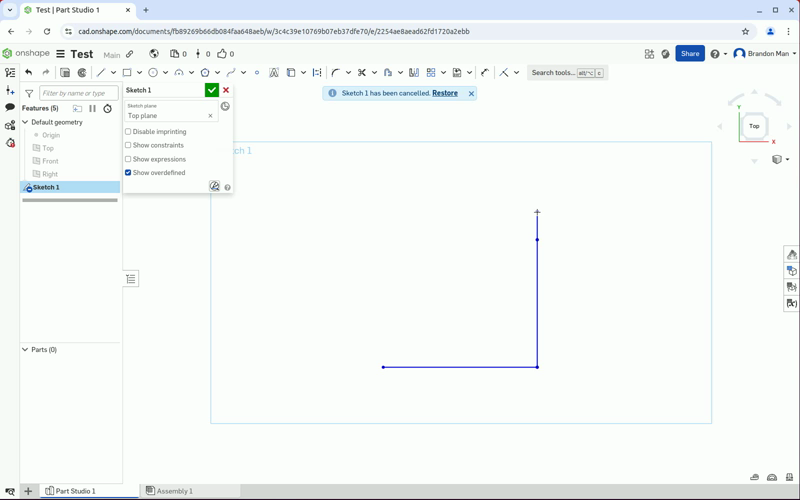
mouse_move(537, 211)
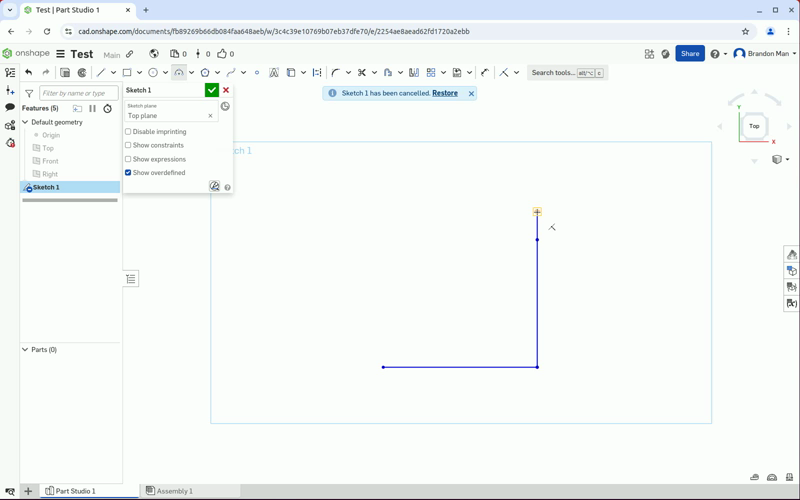
click(537, 211)
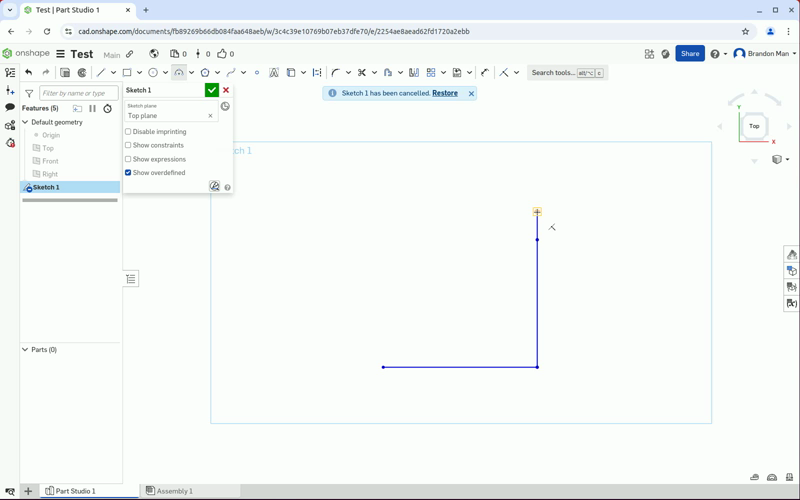
key_down(shift)
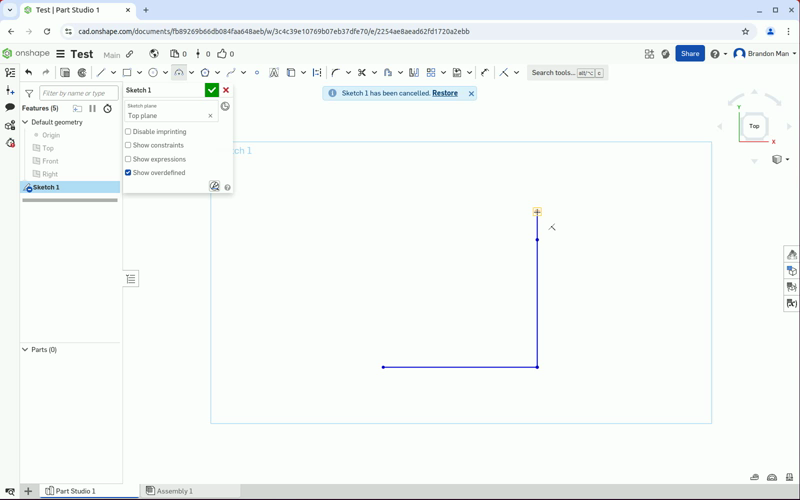
mouse_move(525, 198)
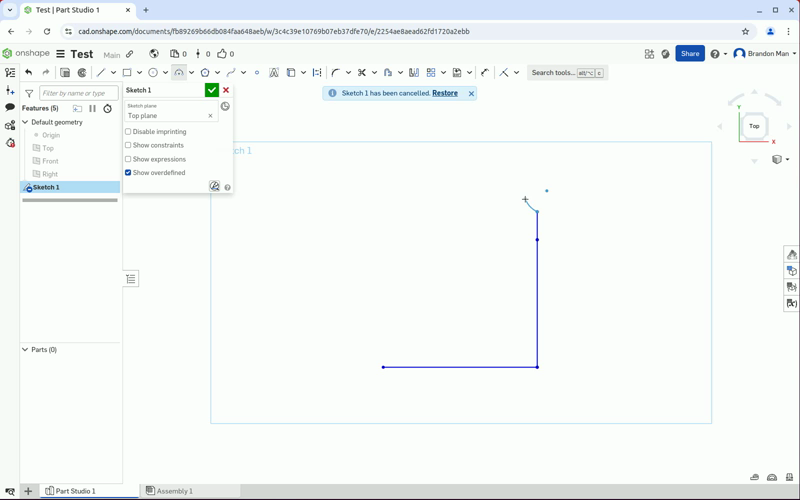
click(525, 198)
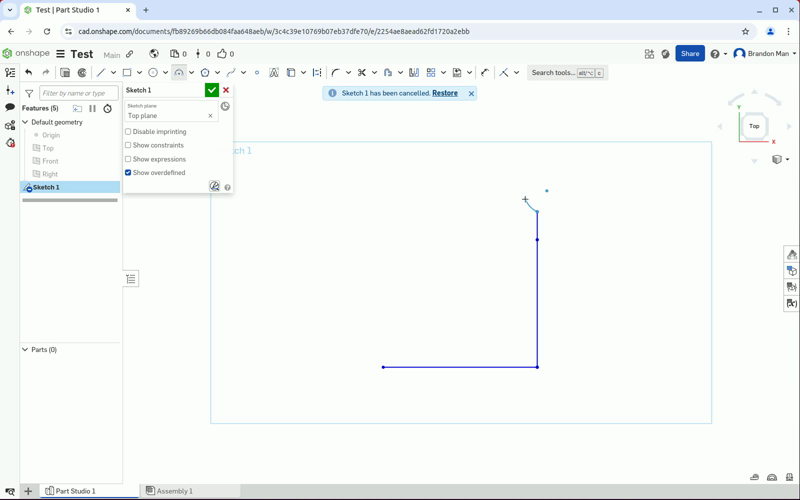
mouse_move(533, 202)
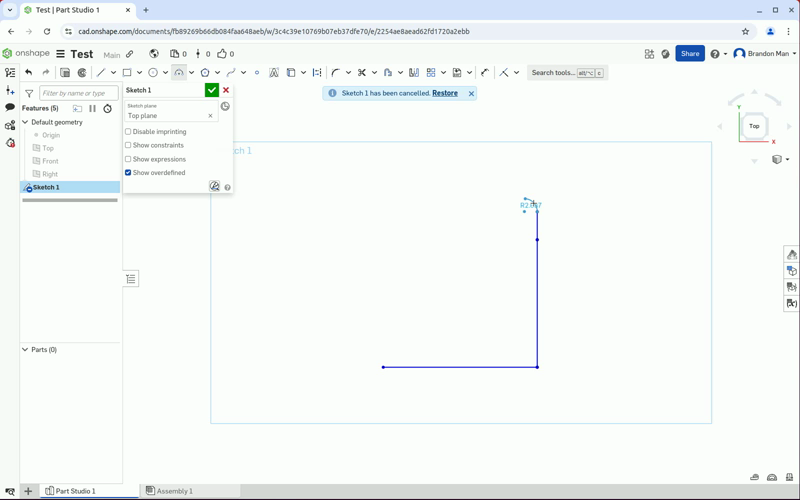
click(533, 202)
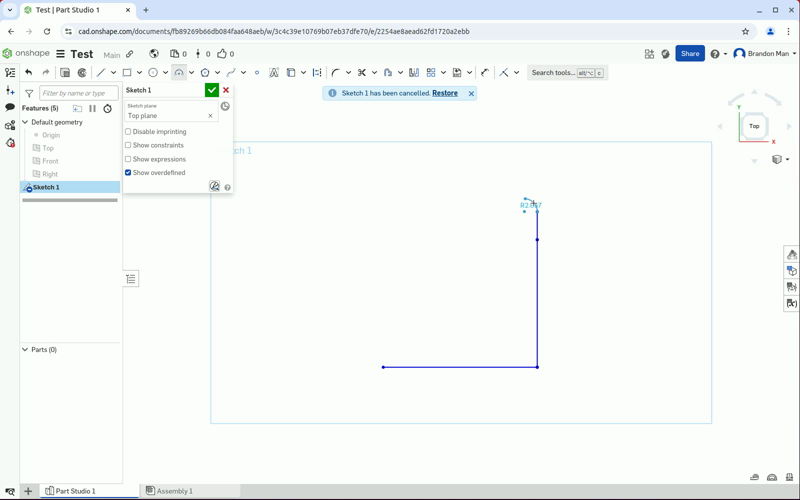
key_up(shift)
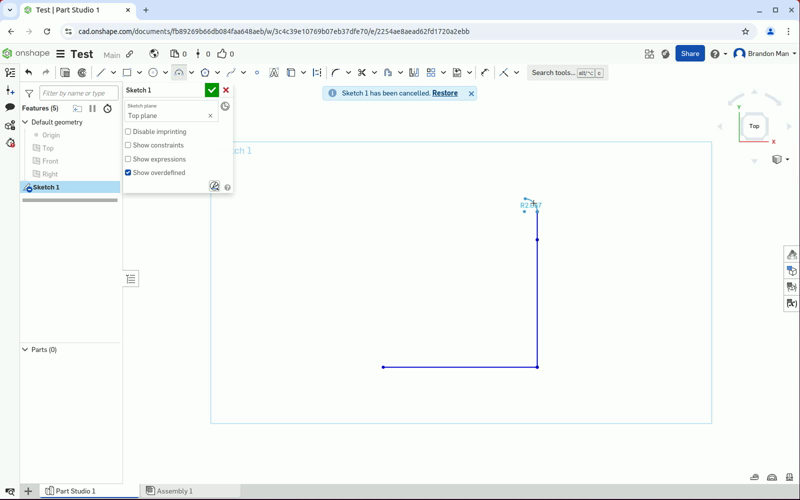
key(esc)
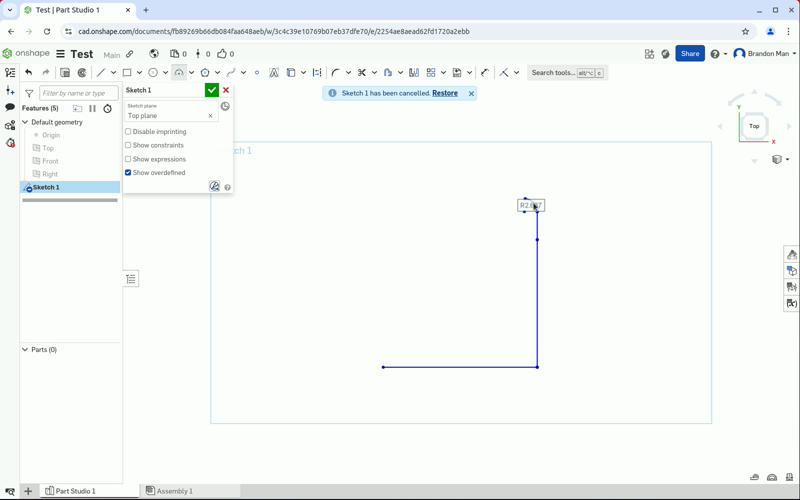
key(l)
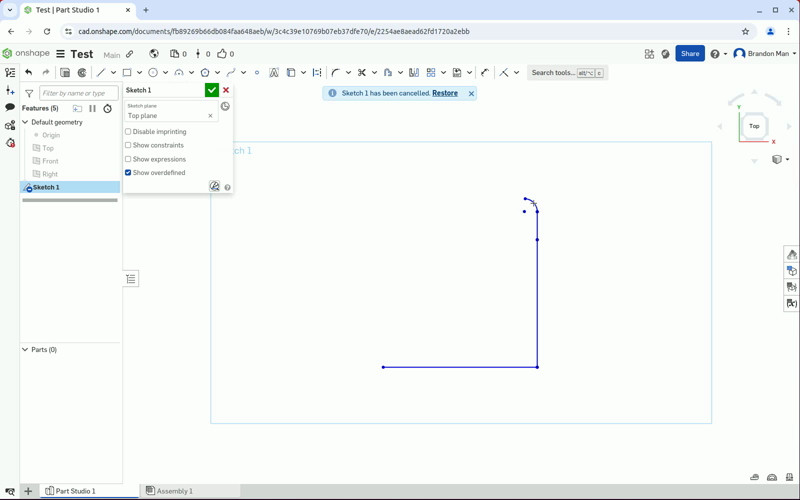
mouse_move(525, 198)
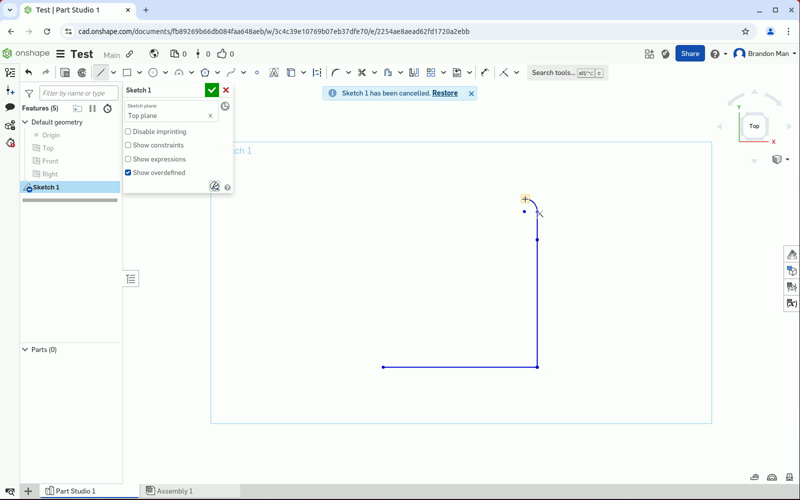
click(525, 198)
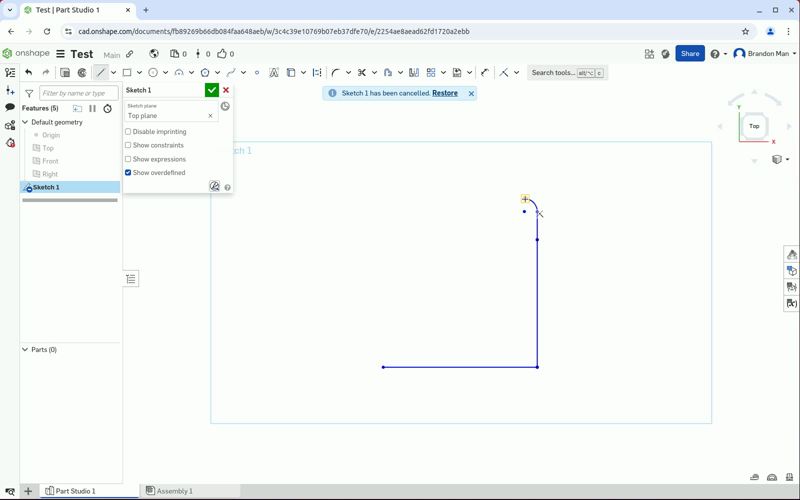
key_down(shift)
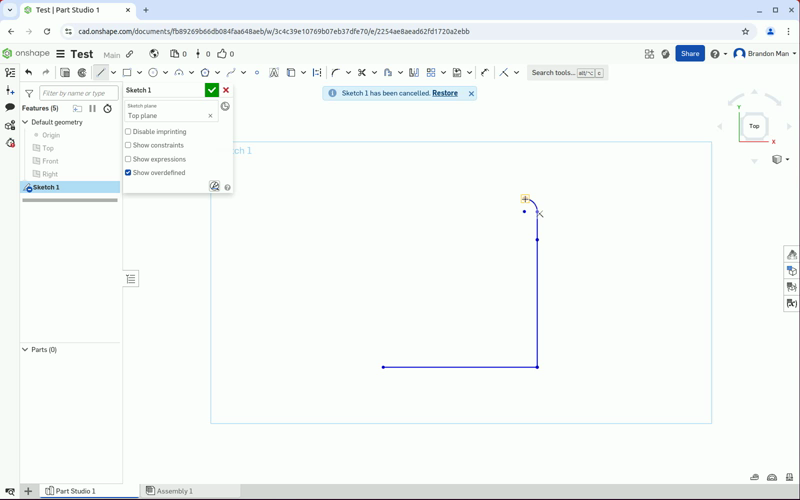
mouse_move(395, 198)
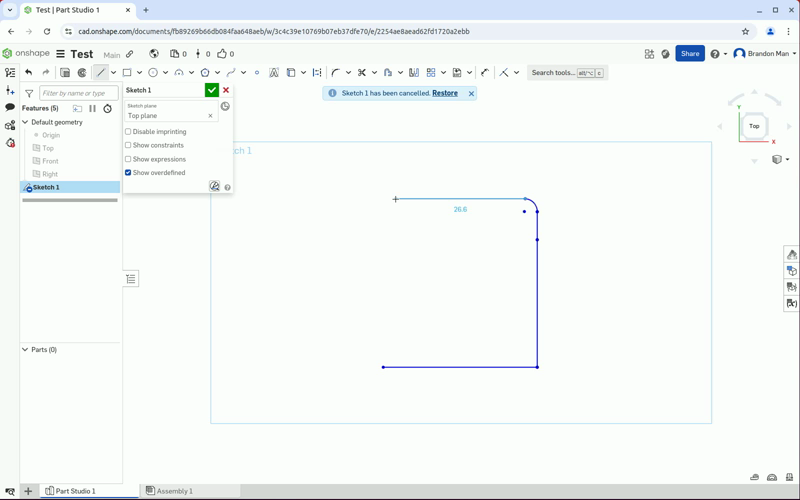
click(395, 198)
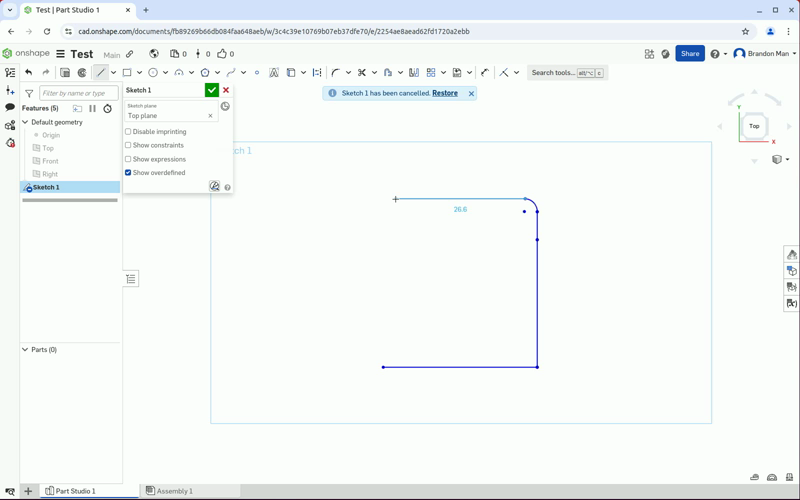
key_up(shift)
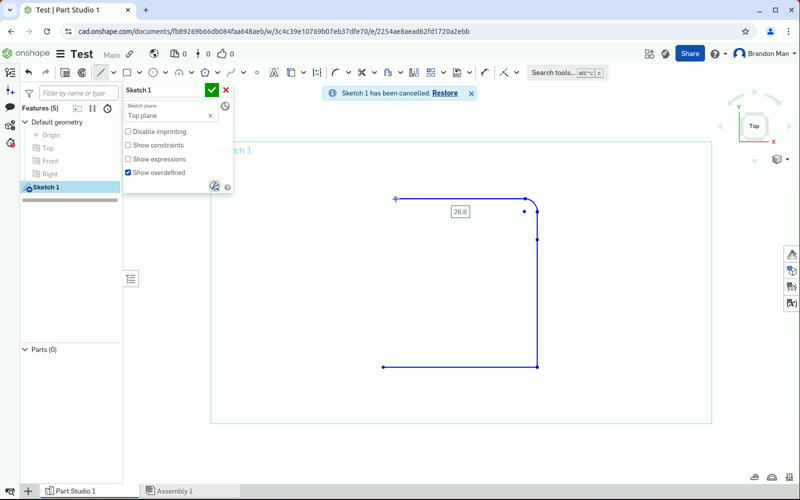
key(esc)
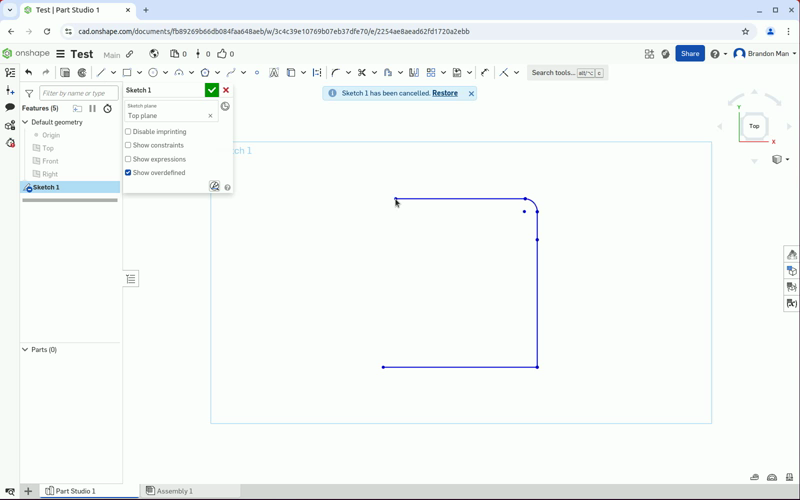
key(a)
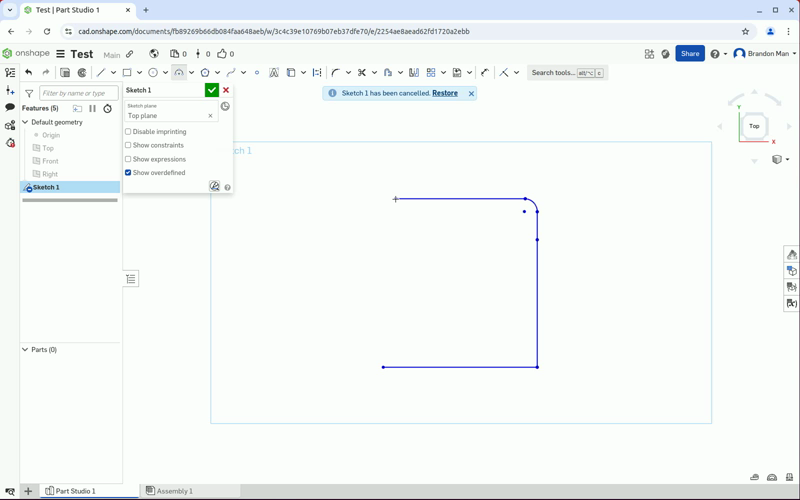
mouse_move(395, 198)
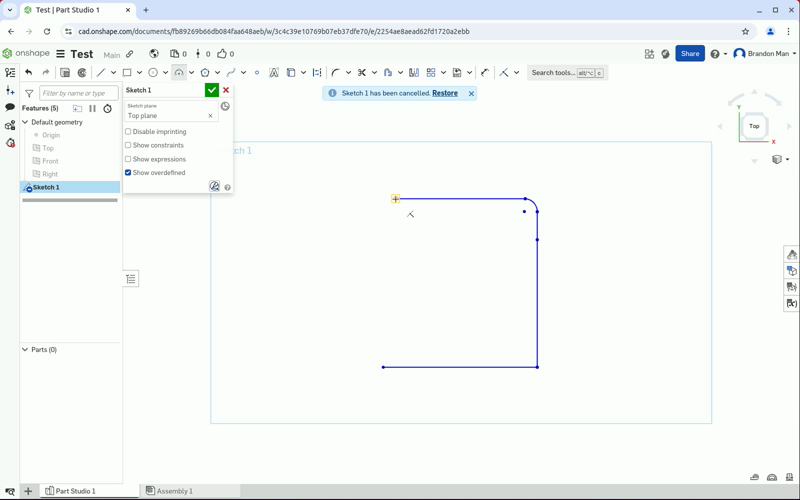
click(395, 198)
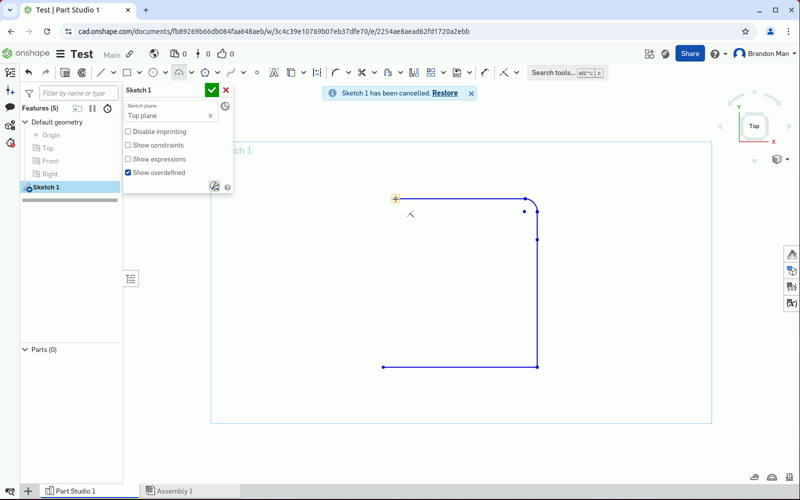
key_down(shift)
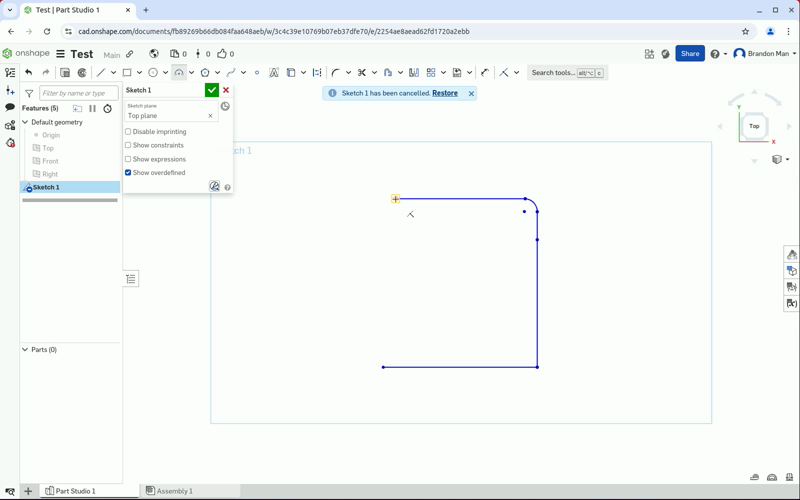
mouse_move(383, 211)
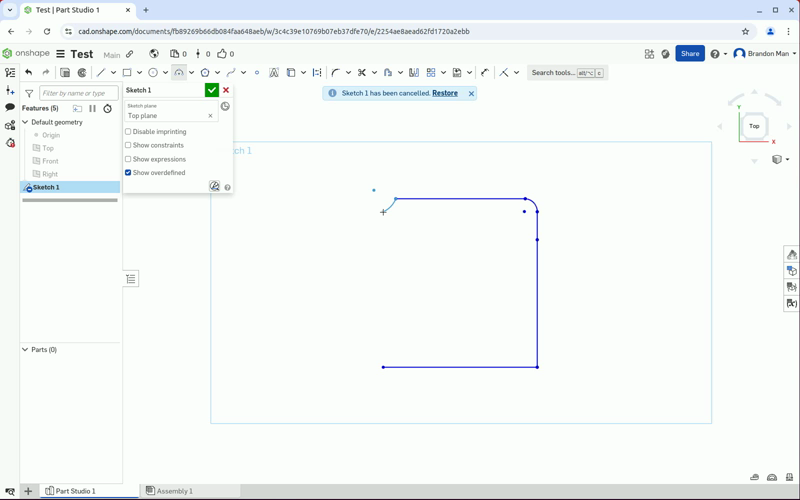
click(383, 211)
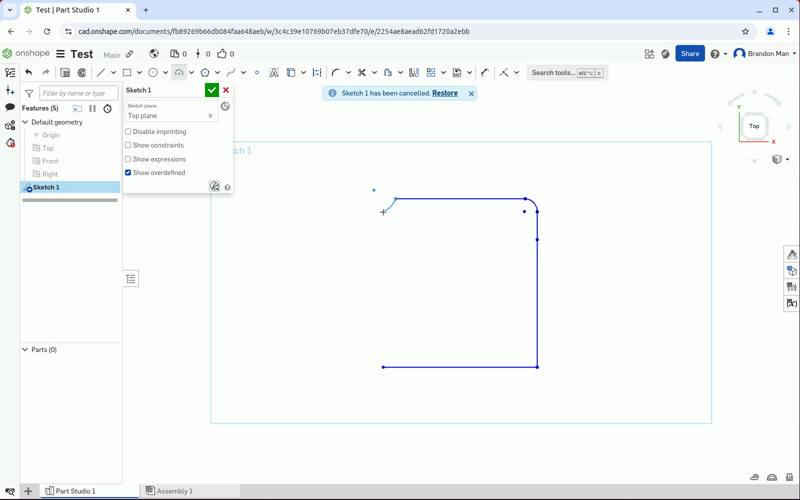
mouse_move(386, 202)
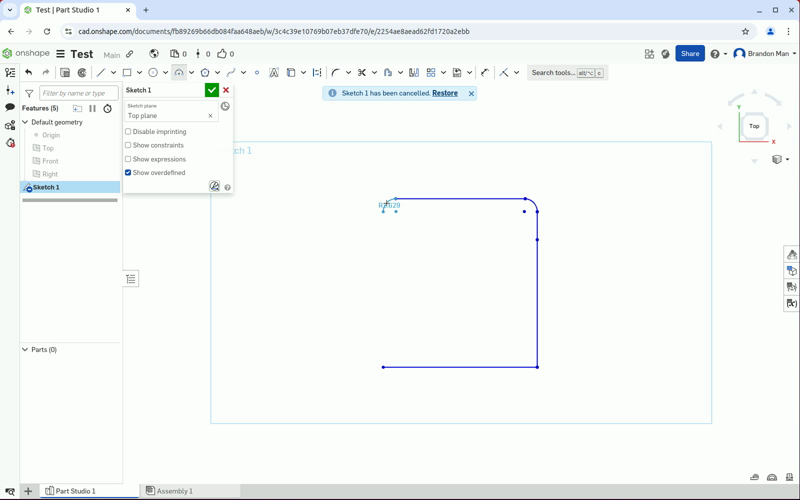
click(386, 202)
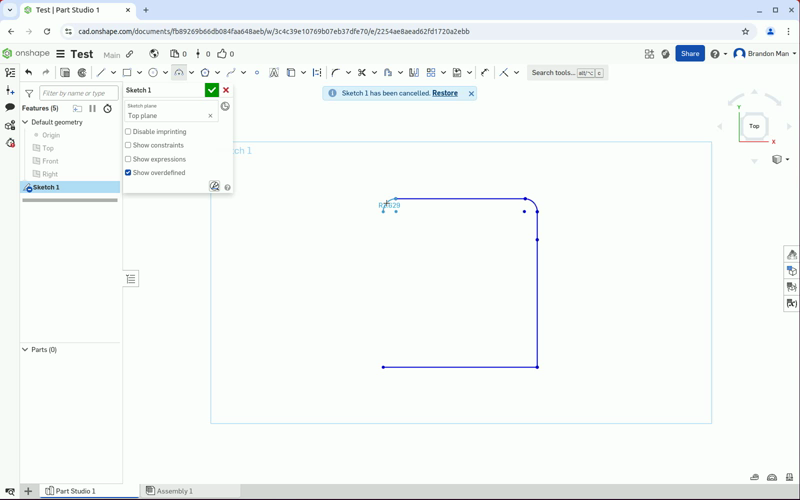
key_up(shift)
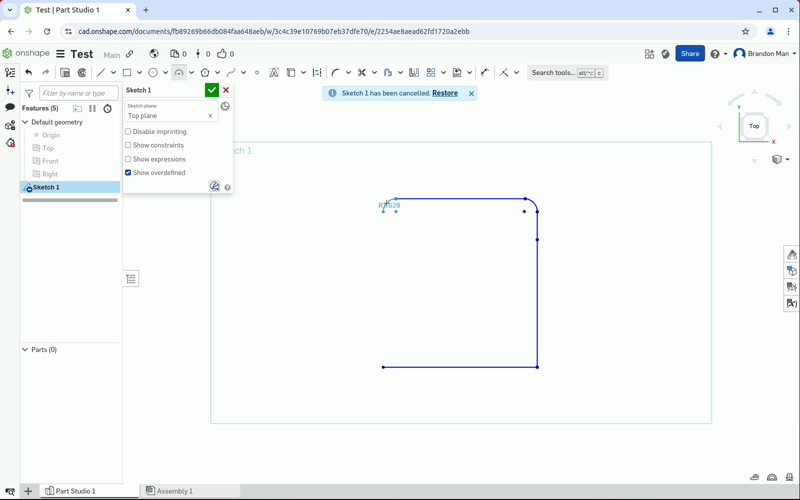
key(esc)
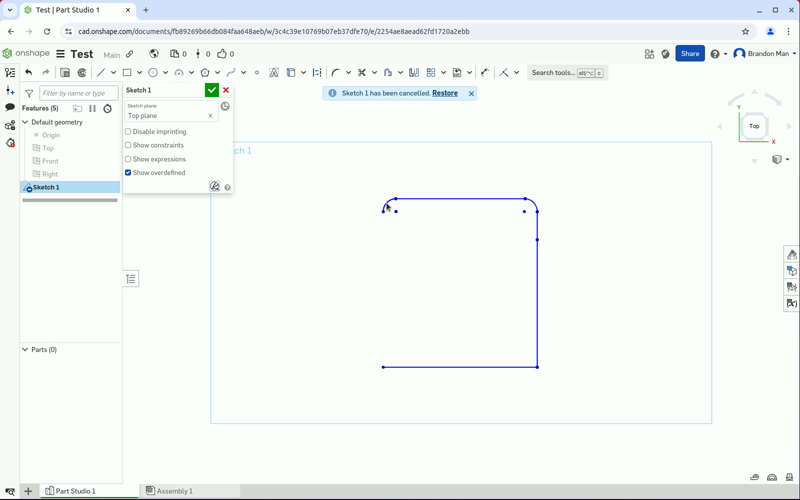
key(l)
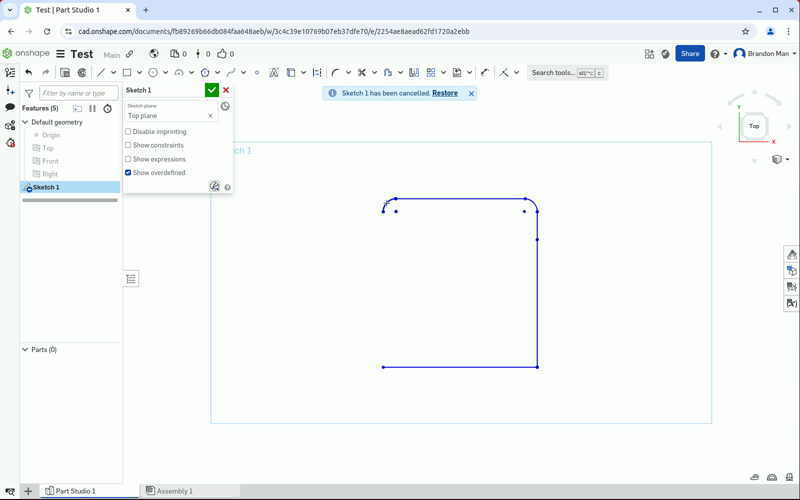
mouse_move(383, 211)
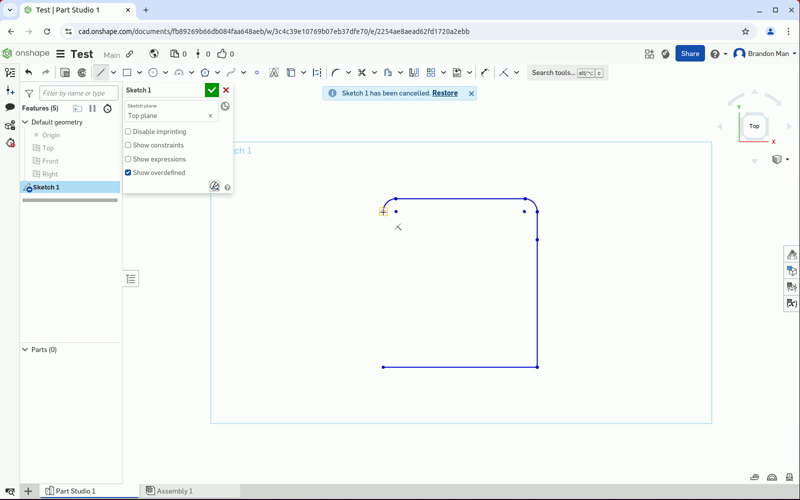
click(383, 211)
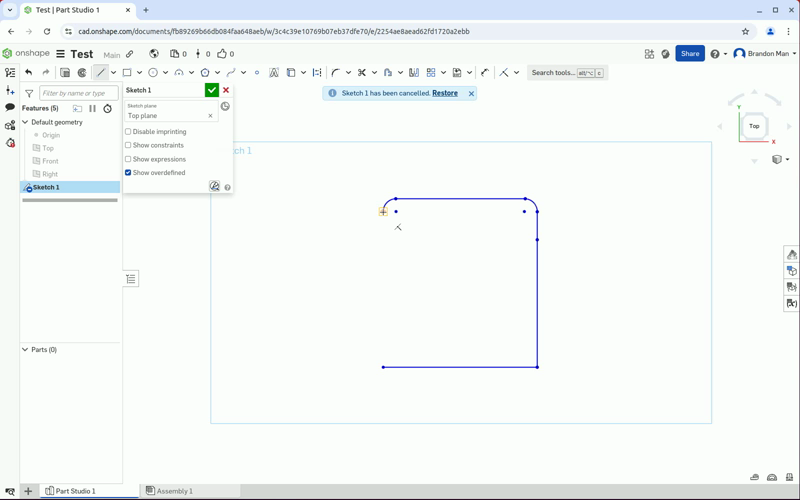
key_down(shift)
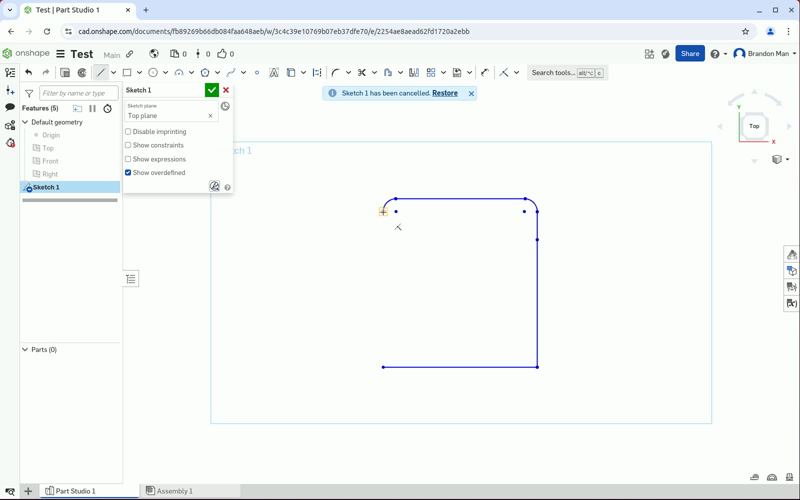
mouse_move(413, 211)
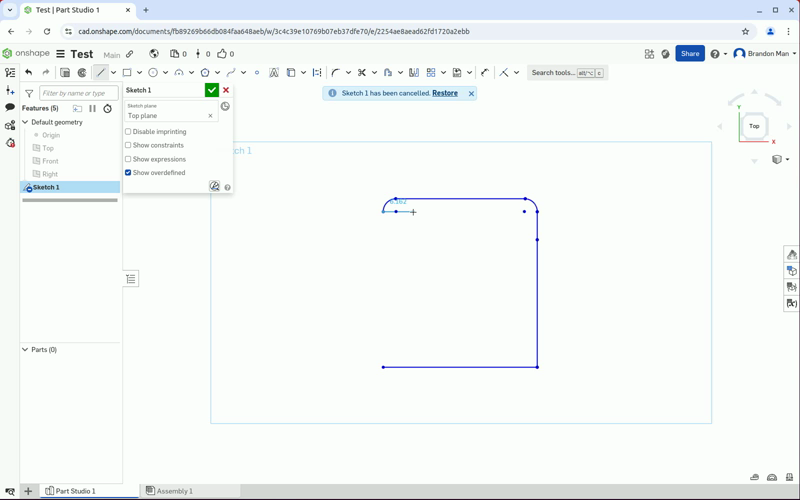
mouse_move(383, 239)
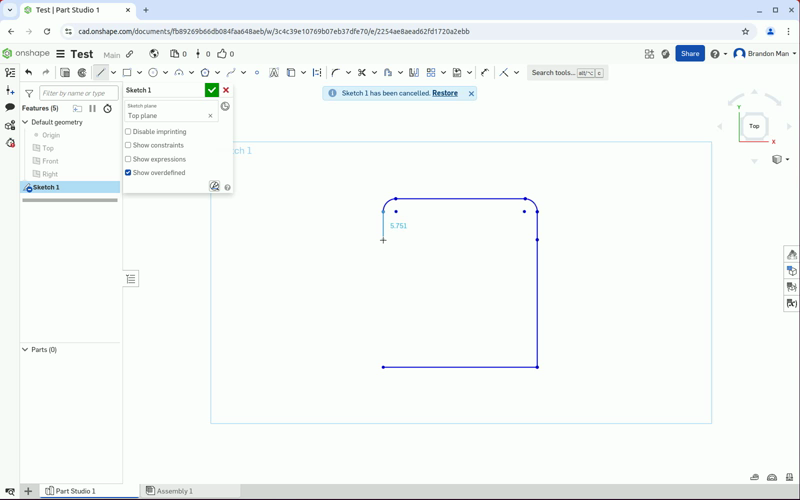
click(383, 239)
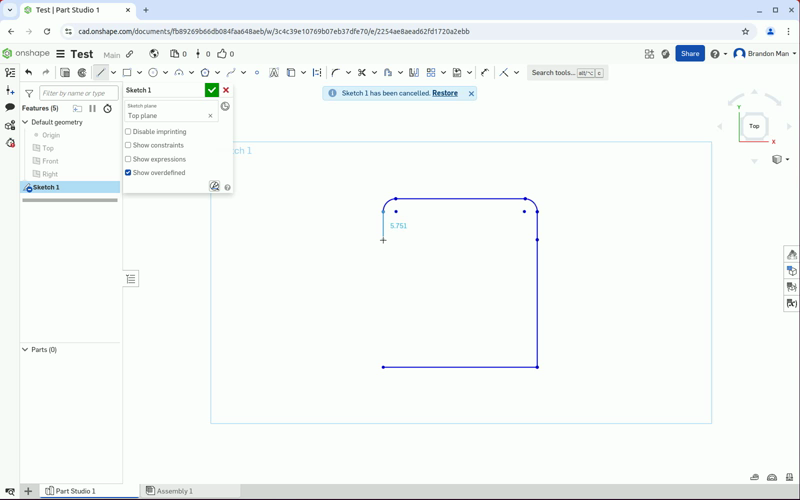
key_up(shift)
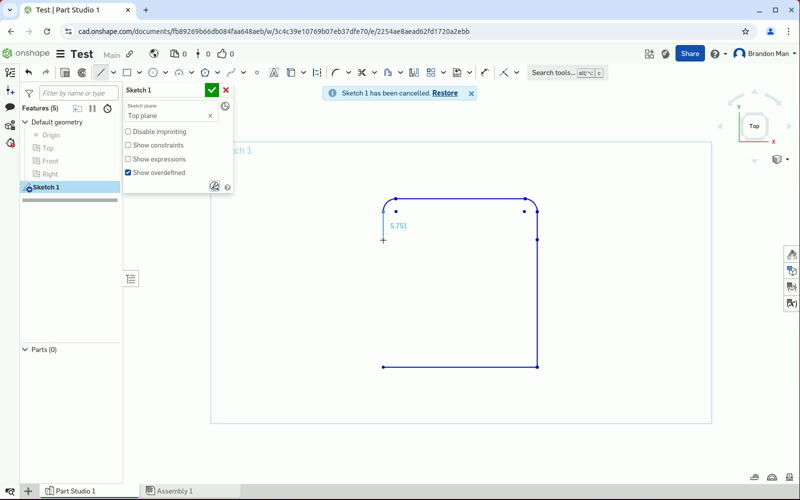
key_down(shift)
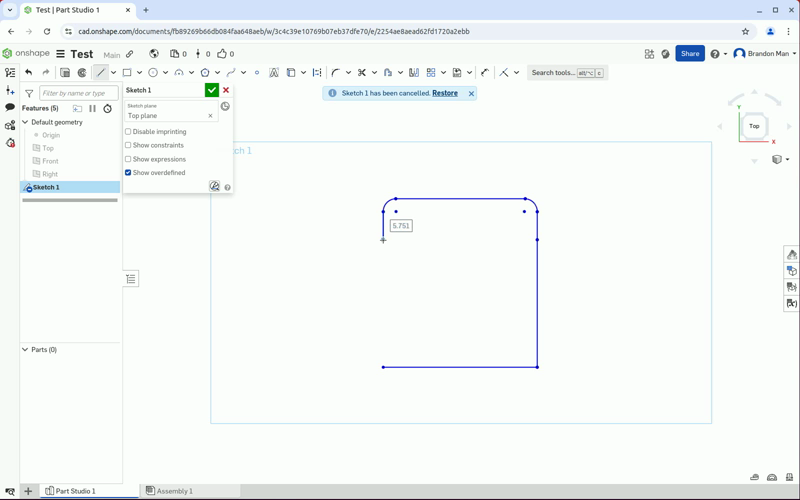
mouse_move(383, 367)
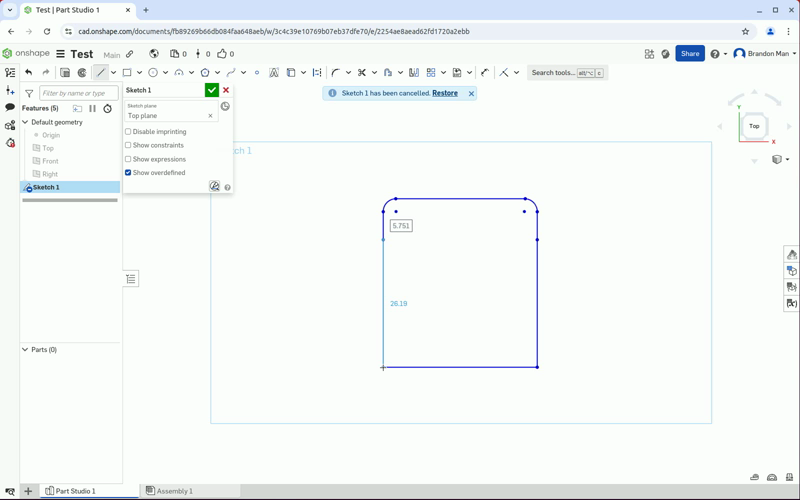
key_up(shift)
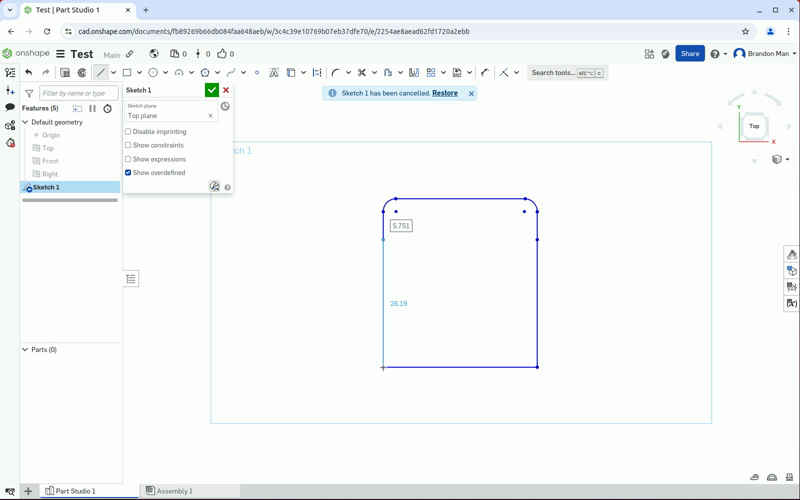
click(383, 367)
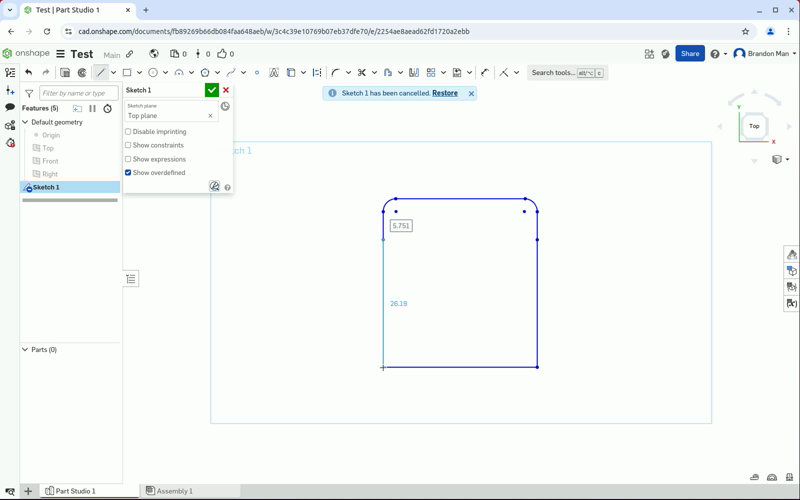
key(esc)
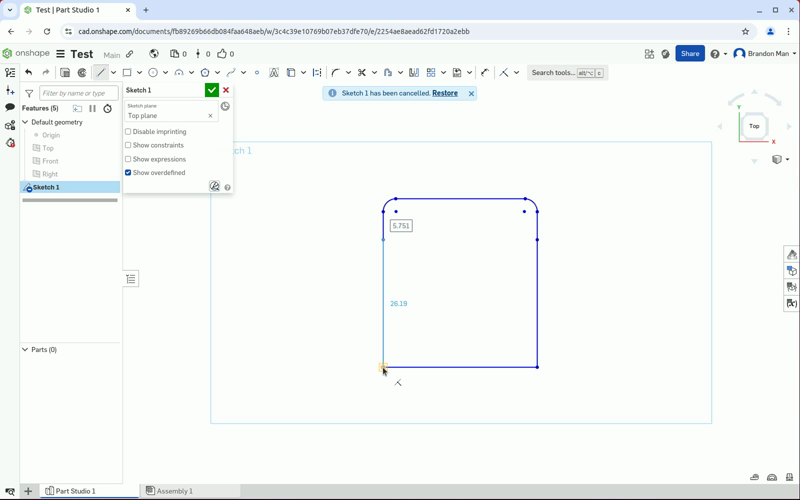
mouse_move(466, 288)
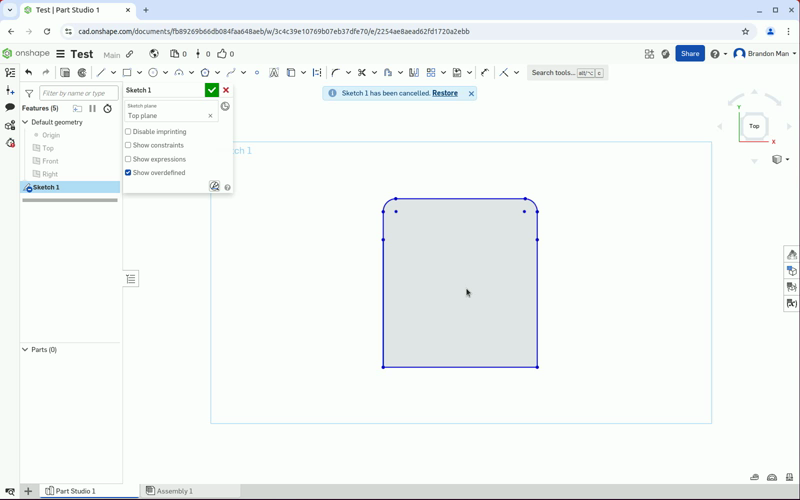
click(466, 288)
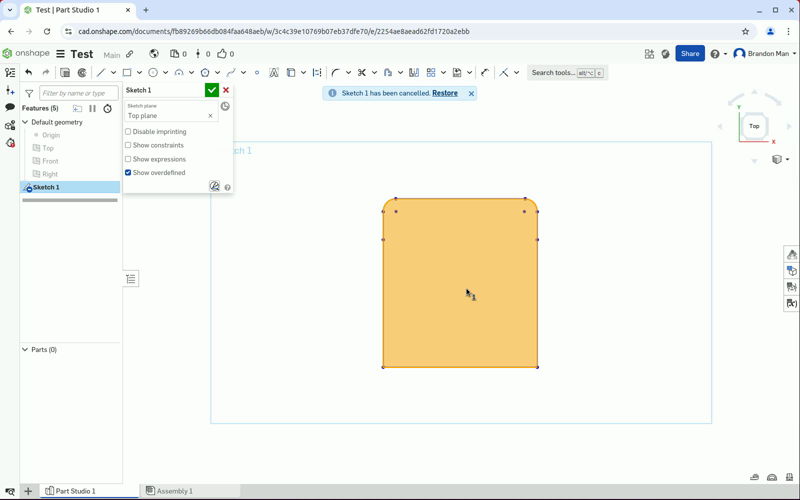
mouse_move(73, 352)
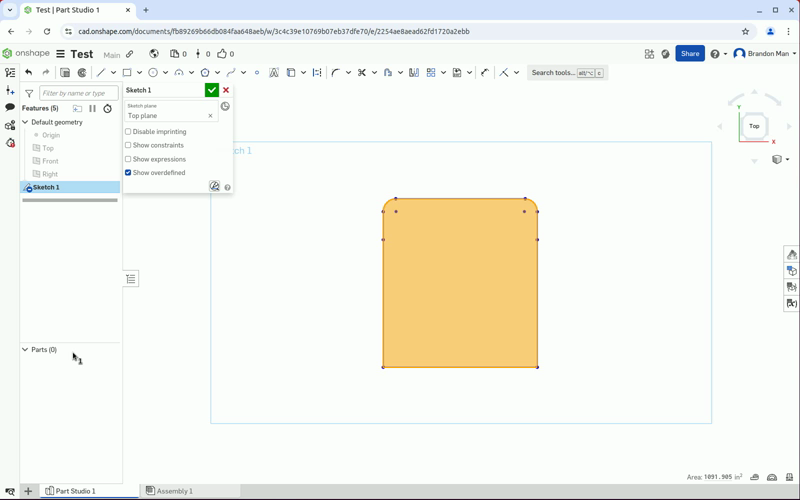
key(shift+y)
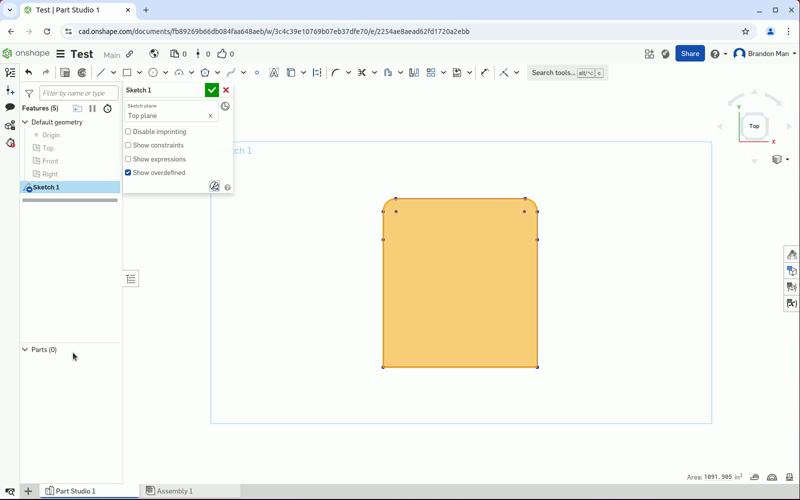
key(shift+e)
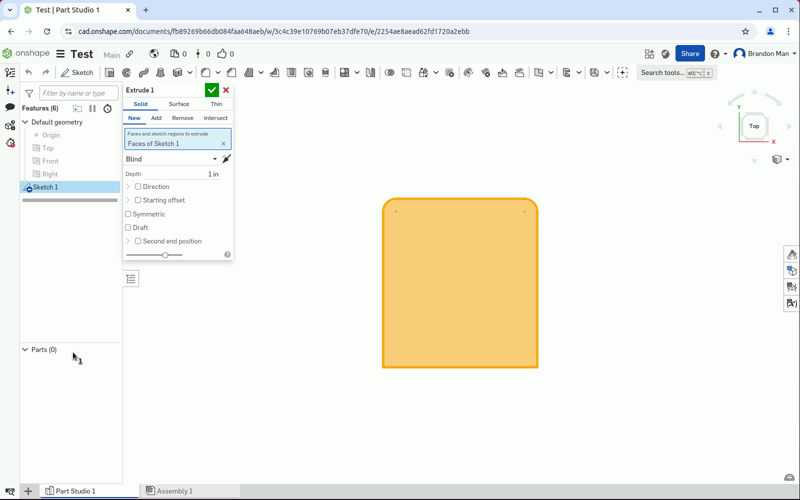
mouse_move(143, 106)
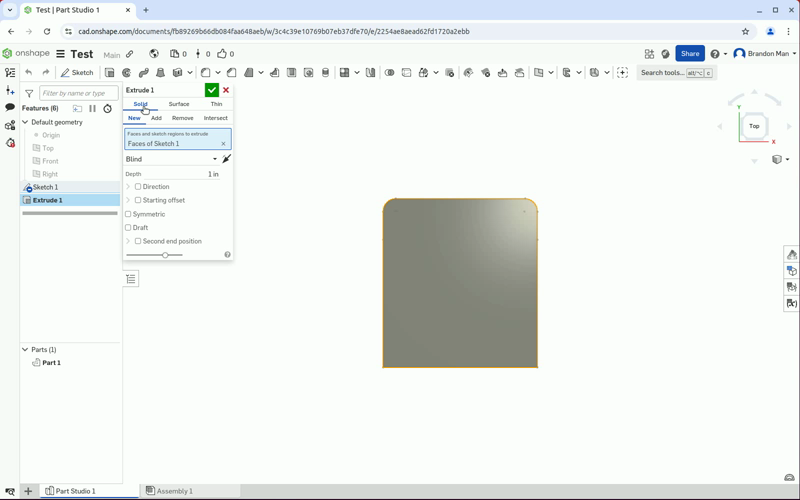
click(143, 106)
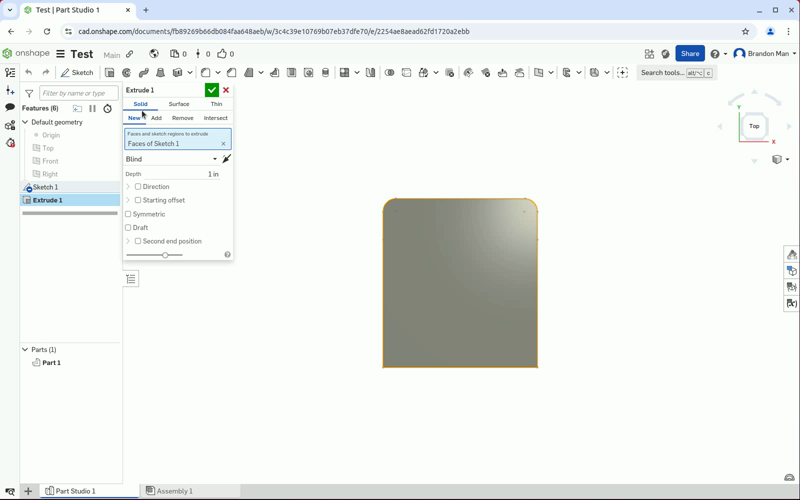
mouse_move(137, 120)
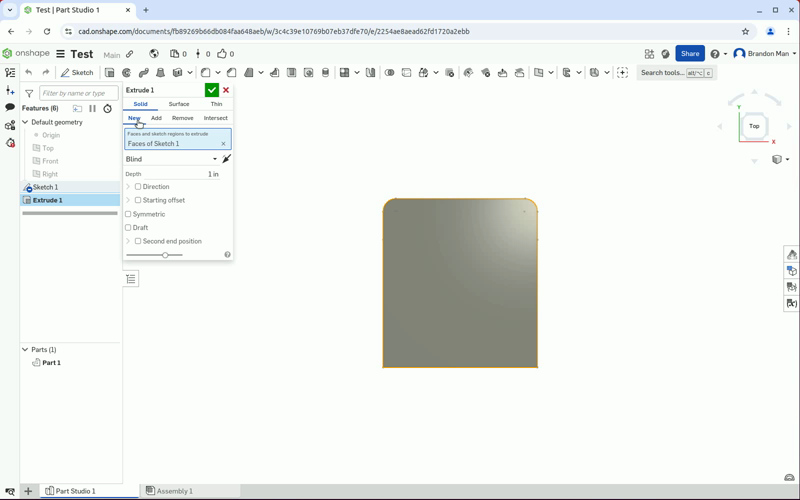
click(137, 120)
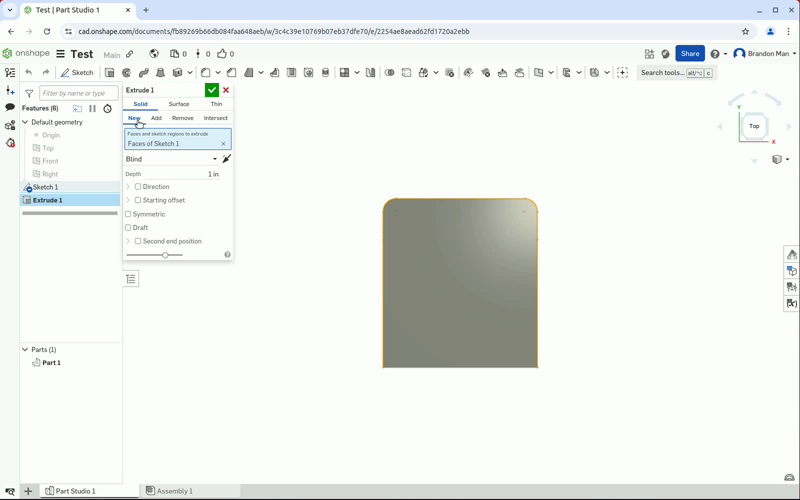
key(tab, 4)
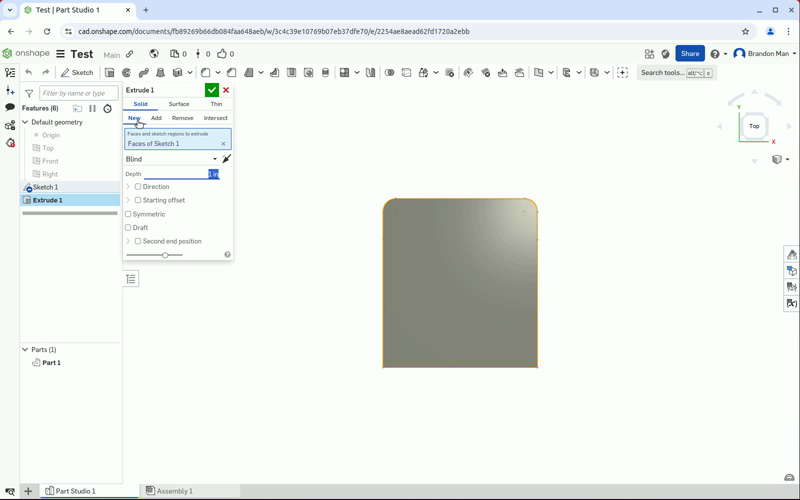
text(3.37)
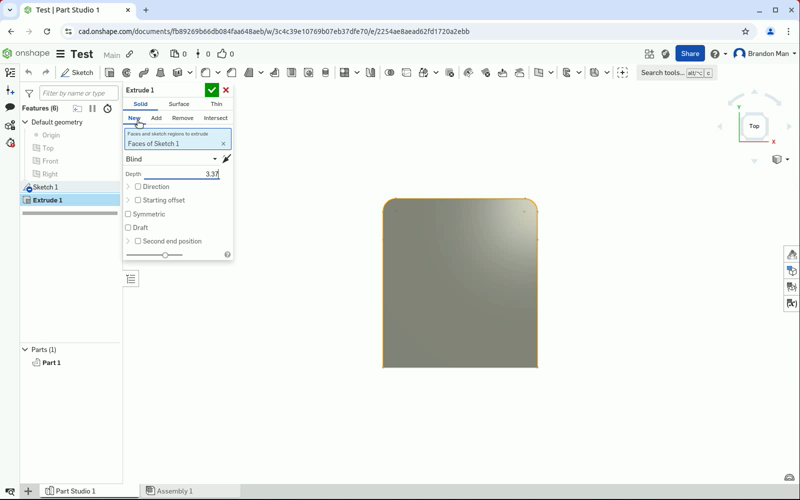
key(enter)
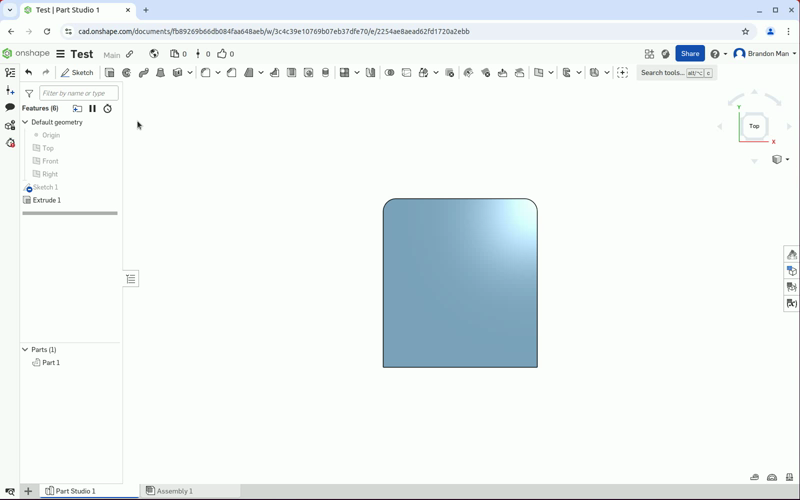
key(shift+h)
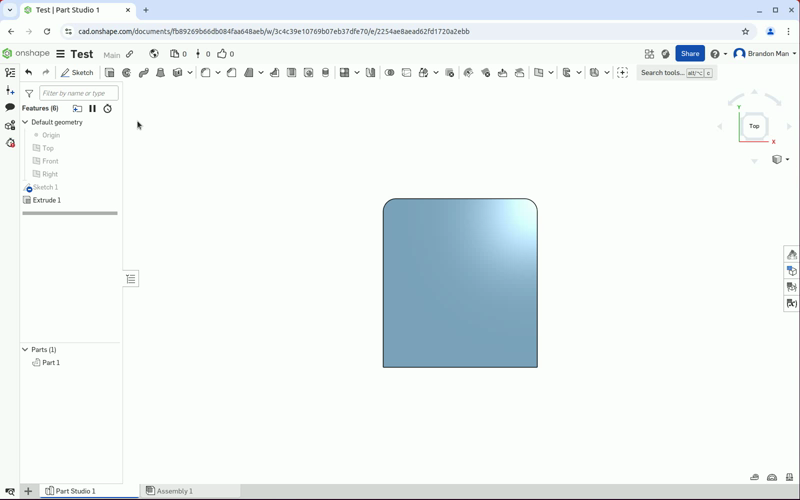
key(shift+h)
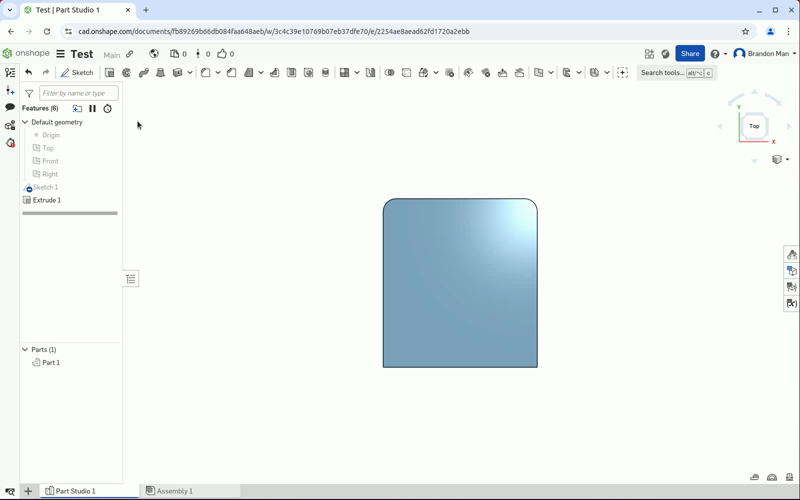
mouse_move(73, 189)
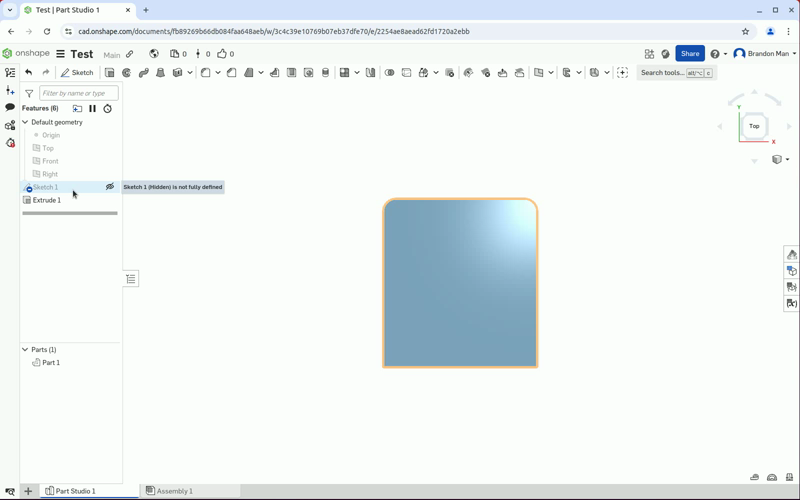
click(73, 189)
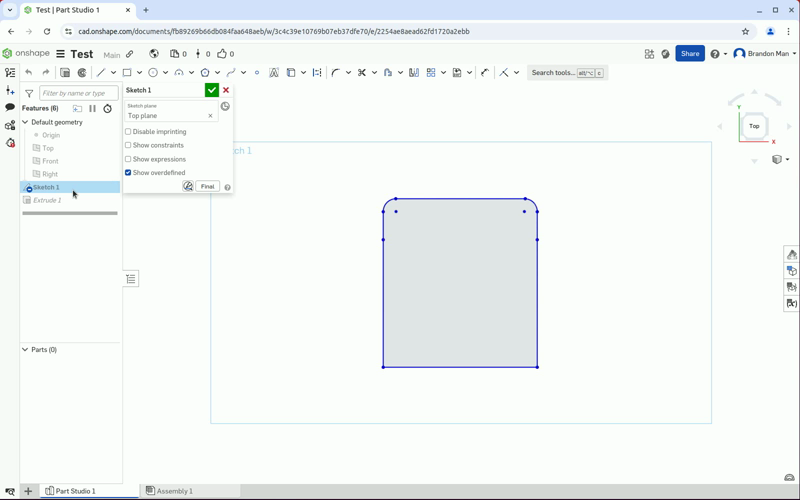
mouse_move(229, 92)
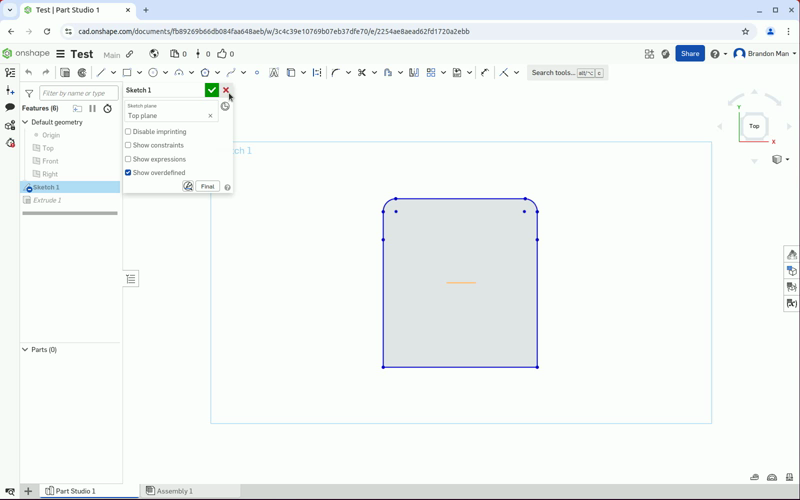
click(229, 92)
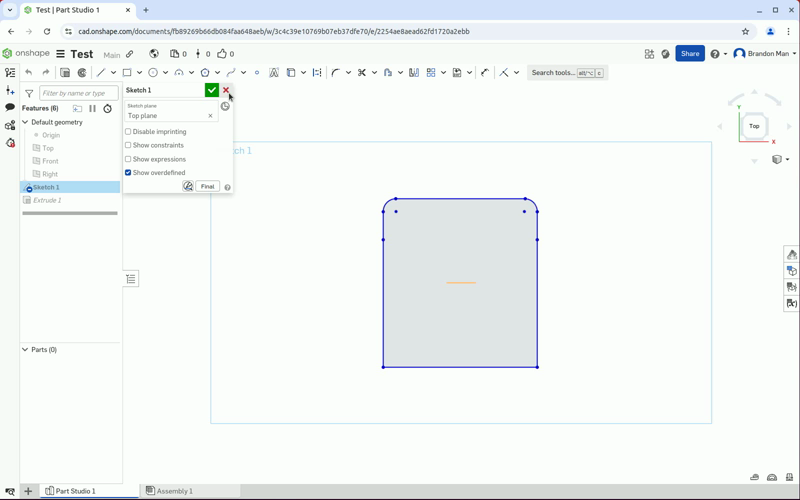
key(shift+s)
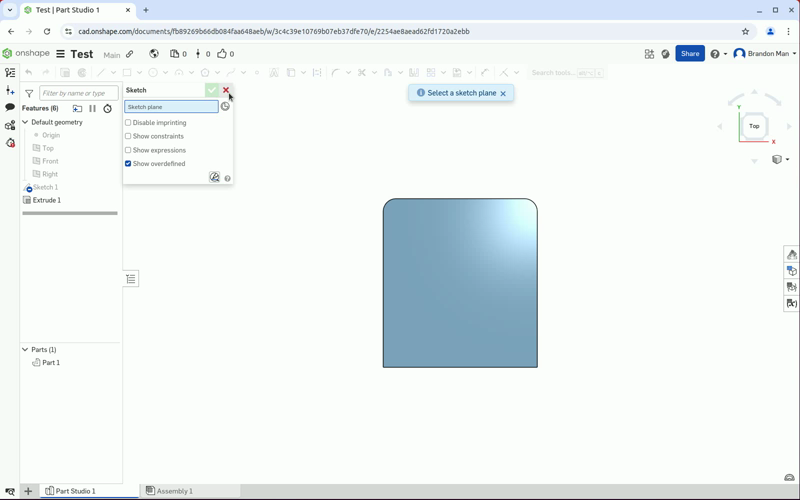
mouse_move(73, 150)
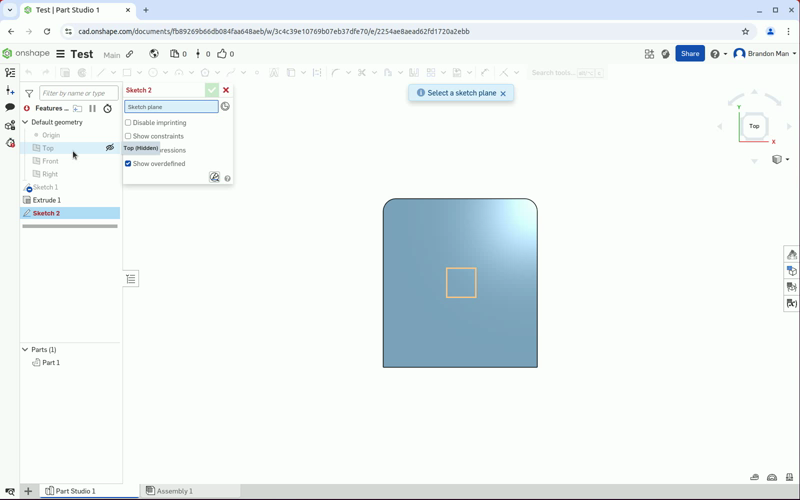
click(73, 150)
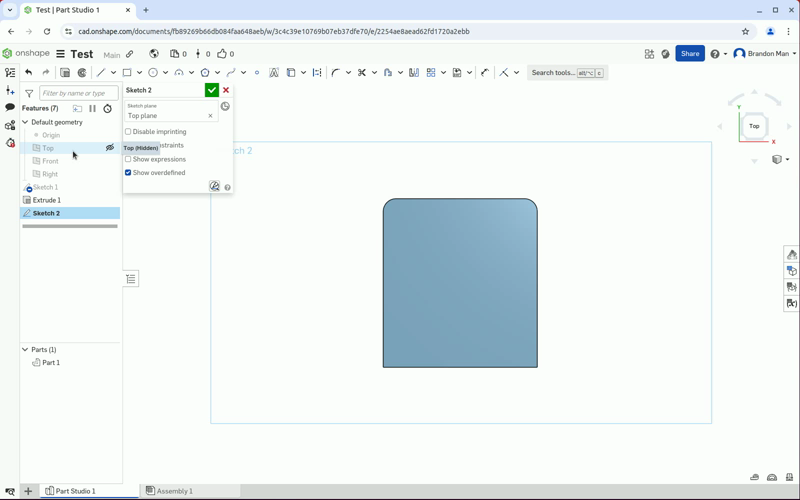
mouse_move(73, 352)
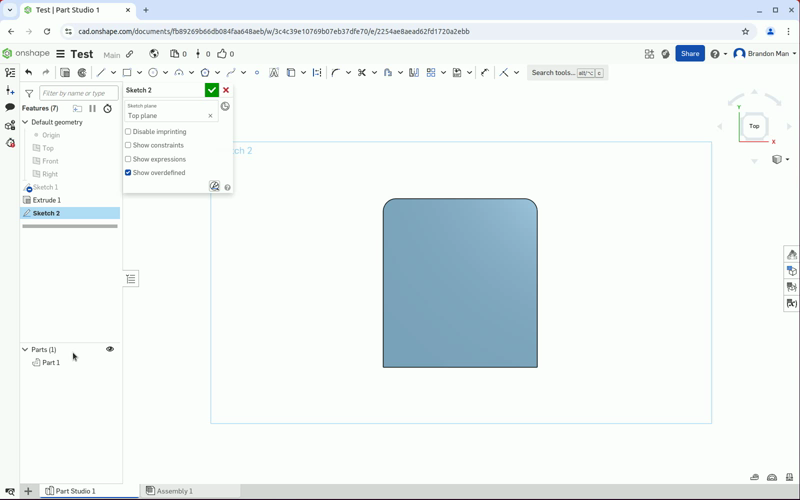
key(y)
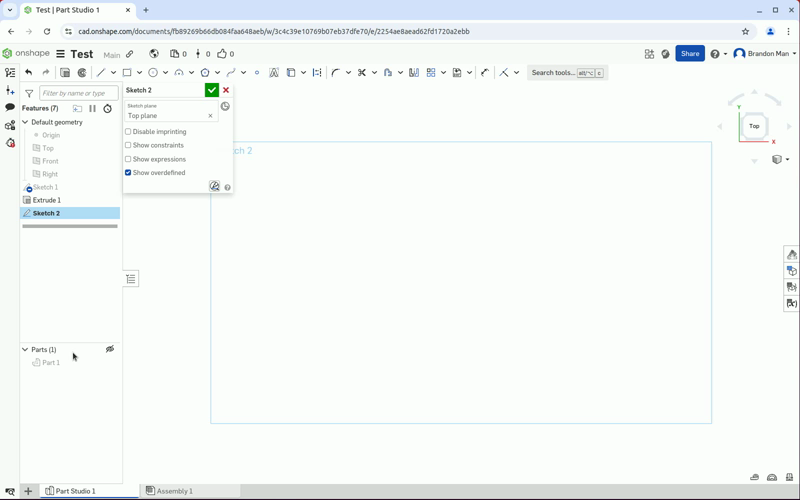
key(a)
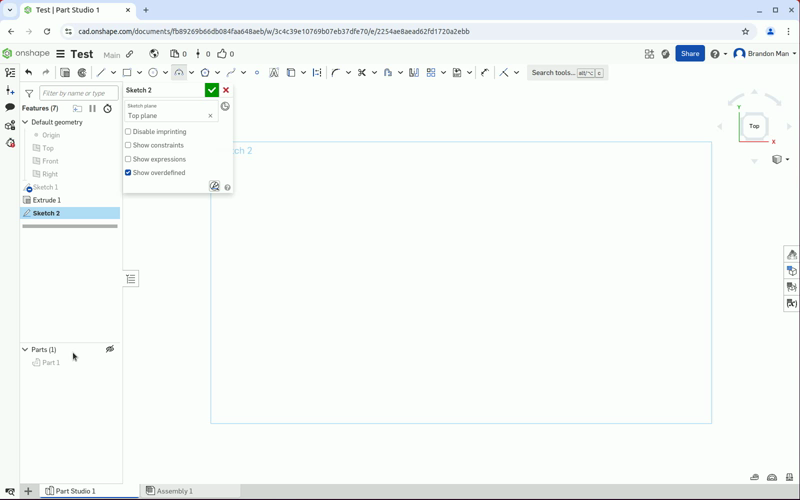
key_down(shift)
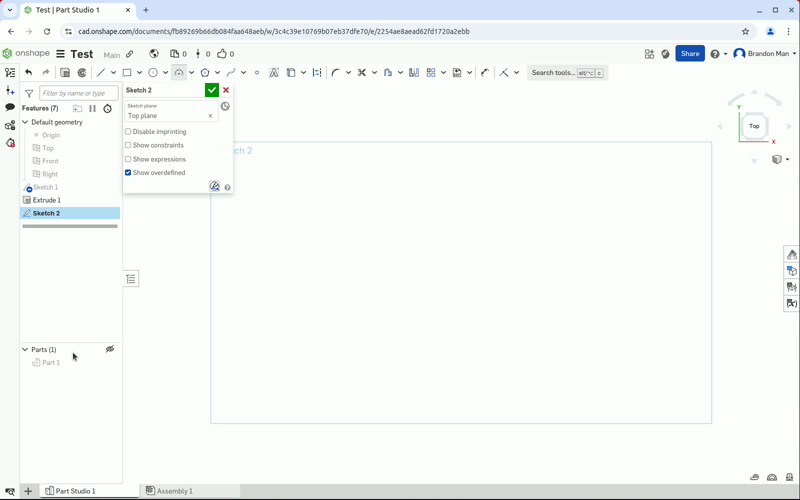
mouse_move(362, 359)
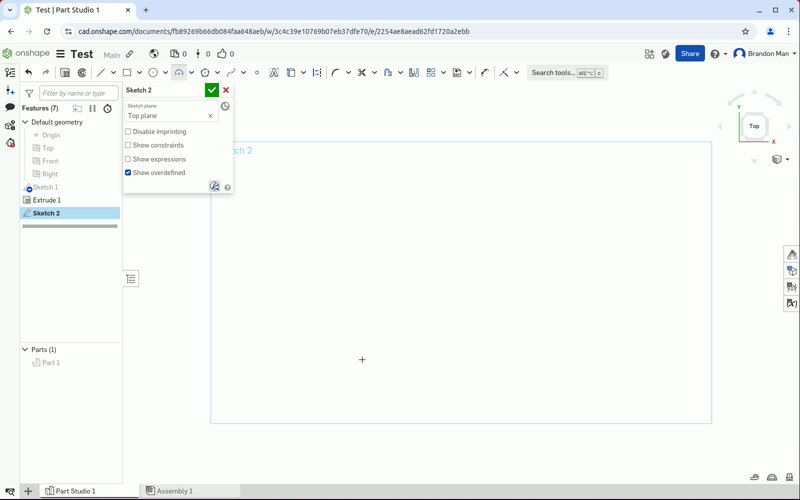
click(362, 359)
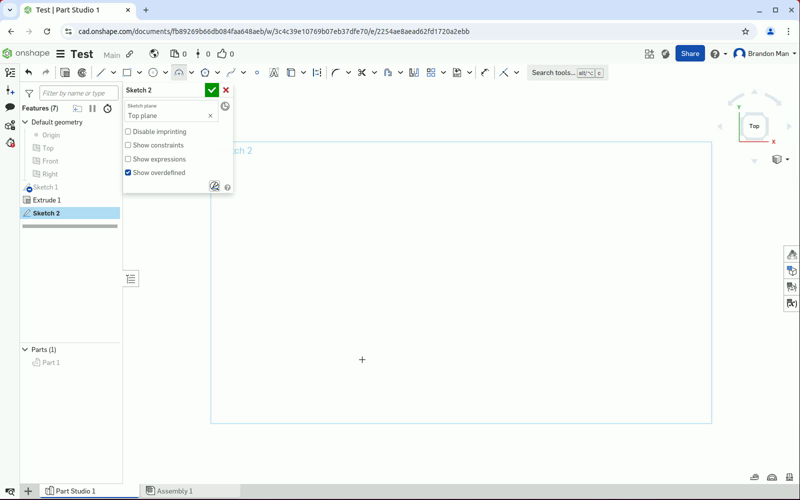
key_up(shift)
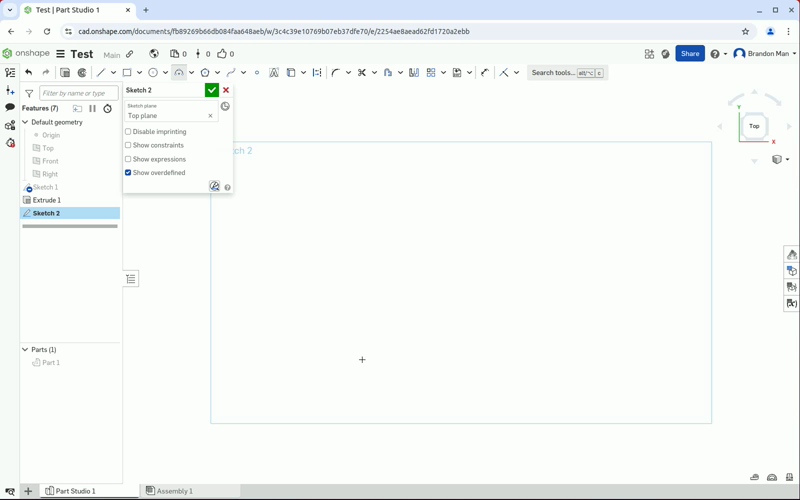
key_down(shift)
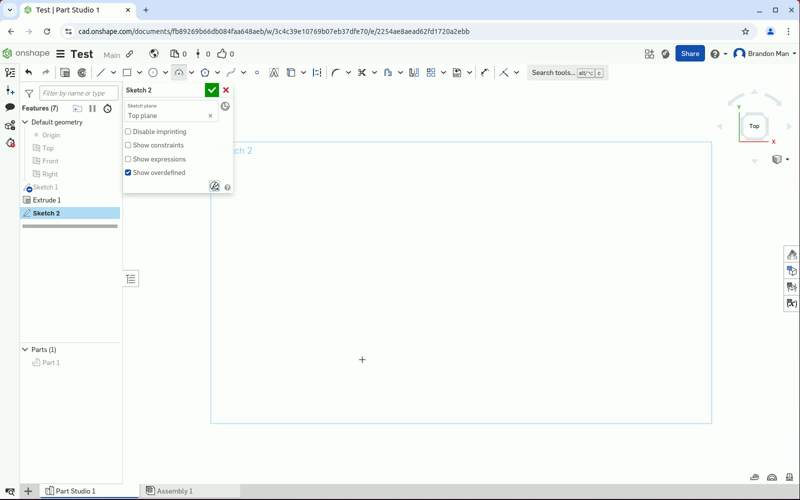
mouse_move(369, 366)
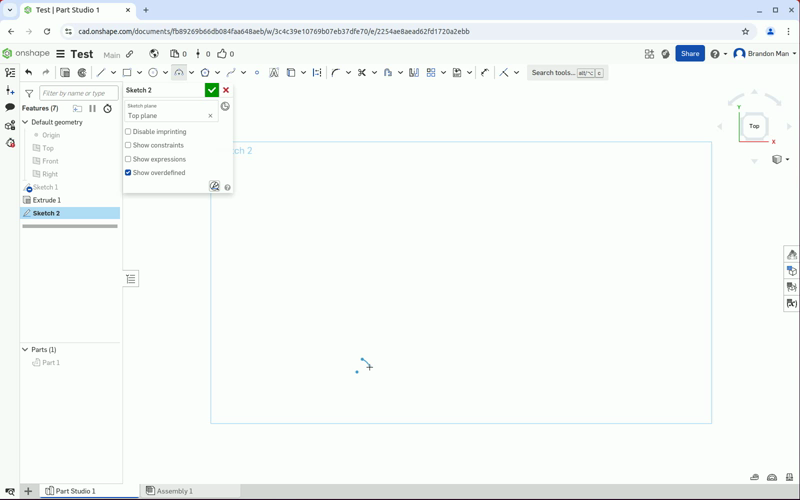
click(369, 366)
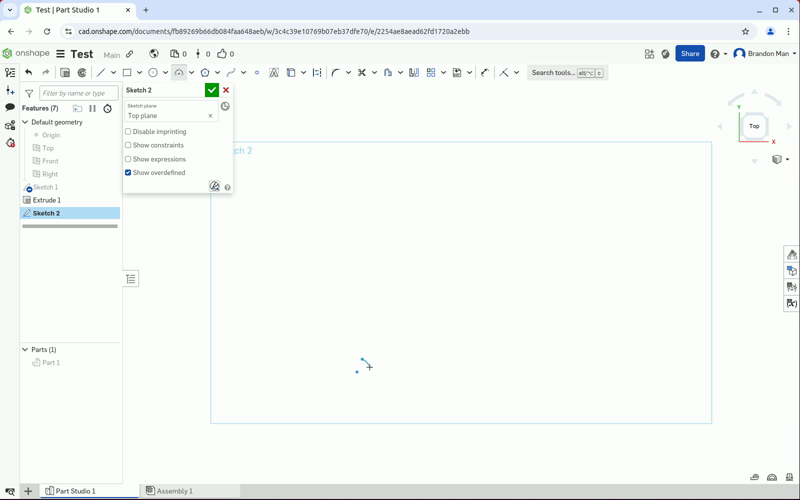
mouse_move(364, 364)
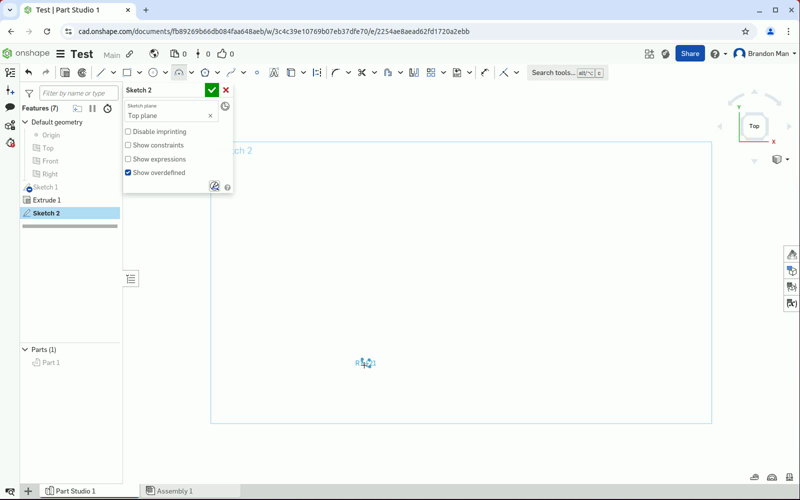
click(364, 364)
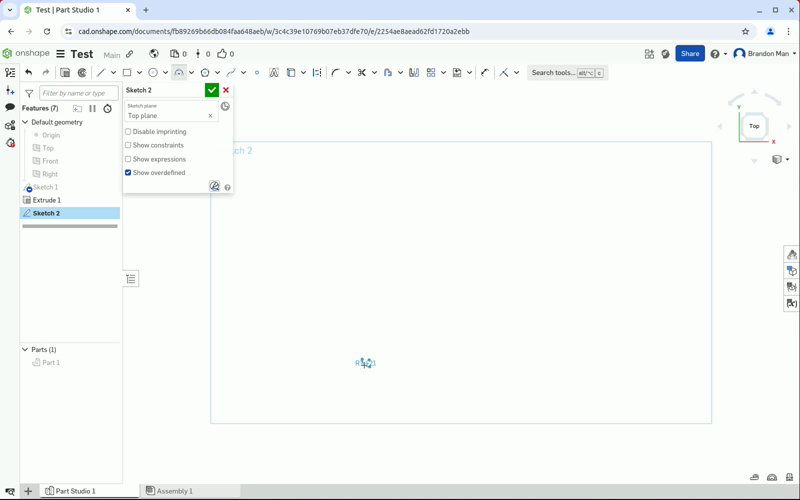
key_up(shift)
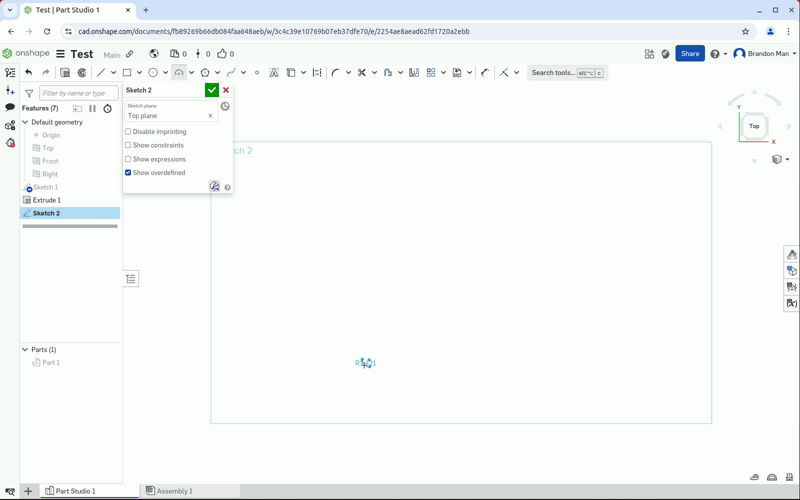
key(esc)
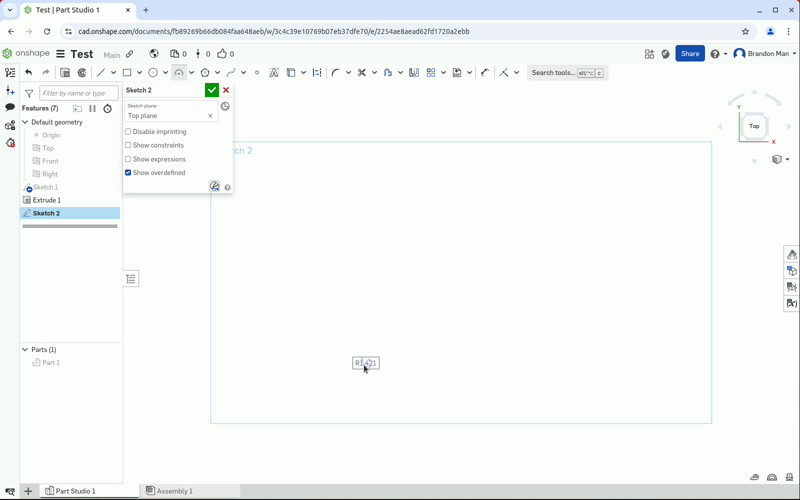
key(l)
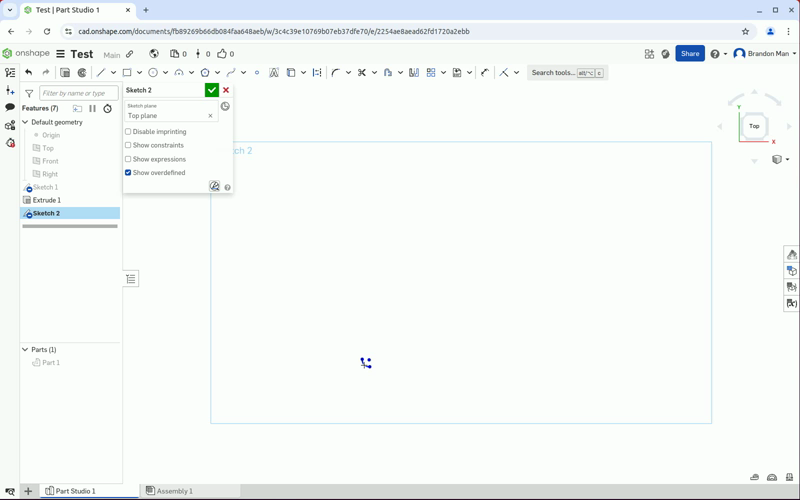
mouse_move(369, 366)
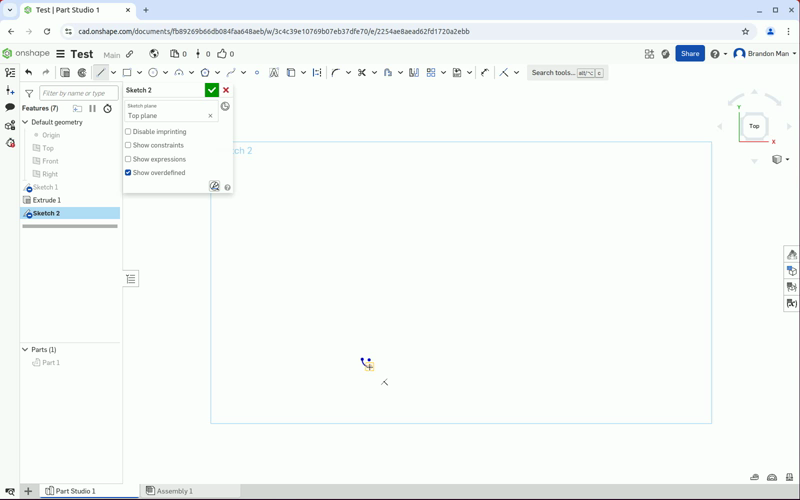
click(369, 366)
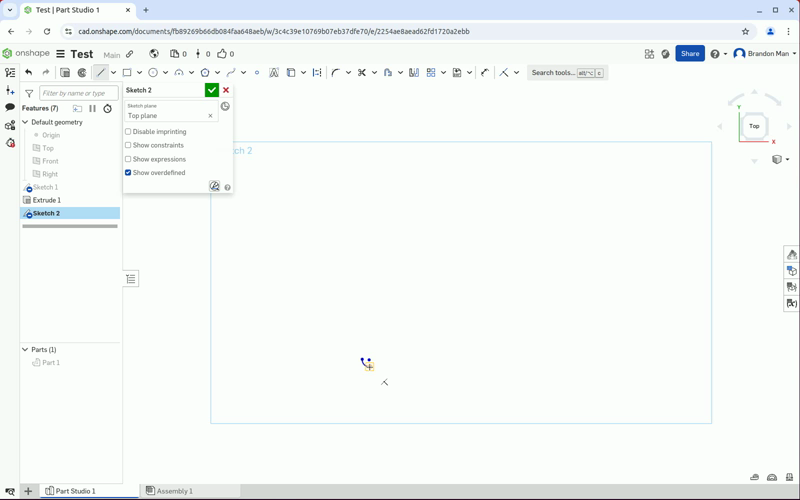
key_down(shift)
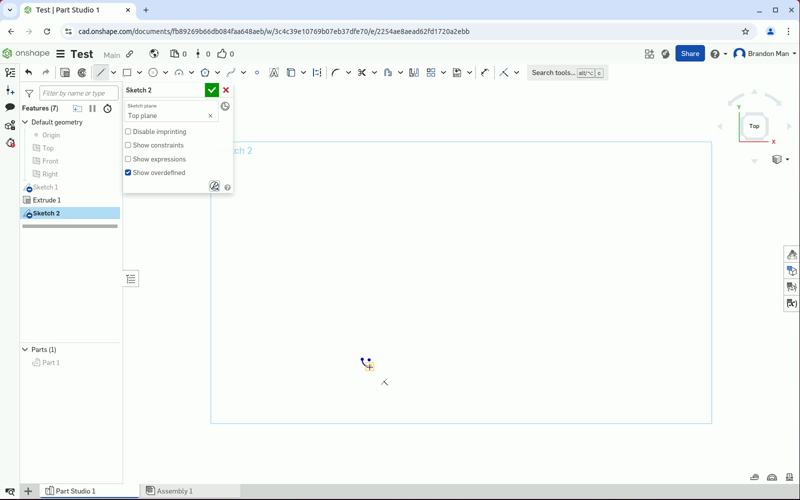
mouse_move(399, 366)
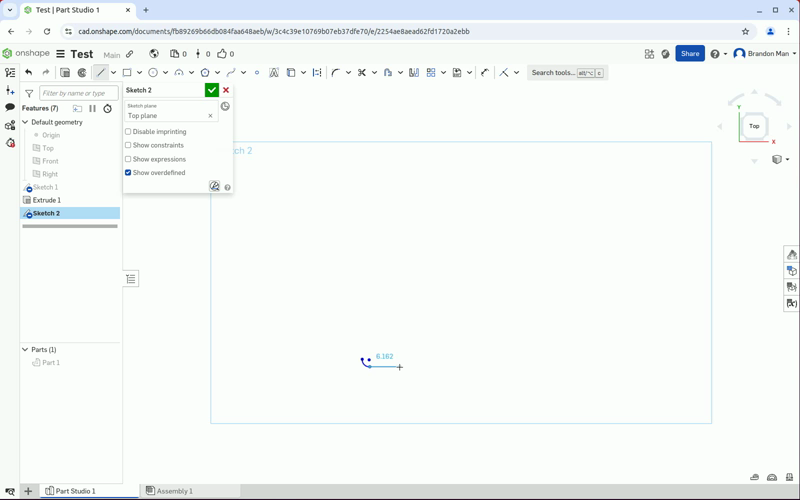
mouse_move(383, 366)
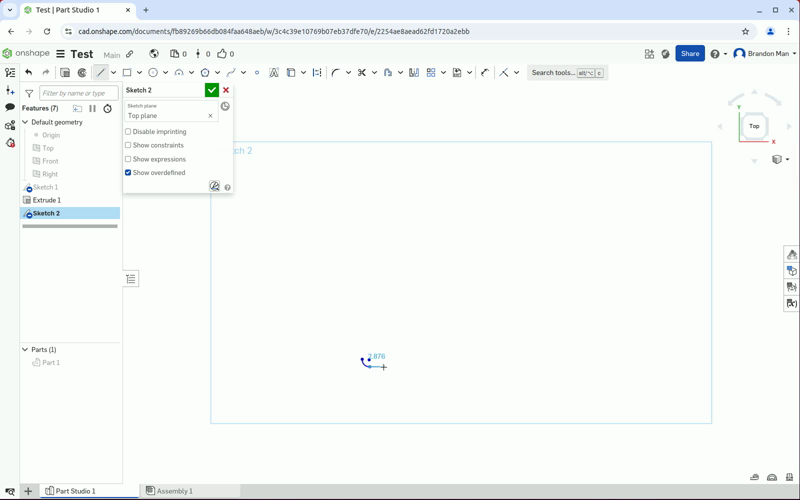
click(383, 366)
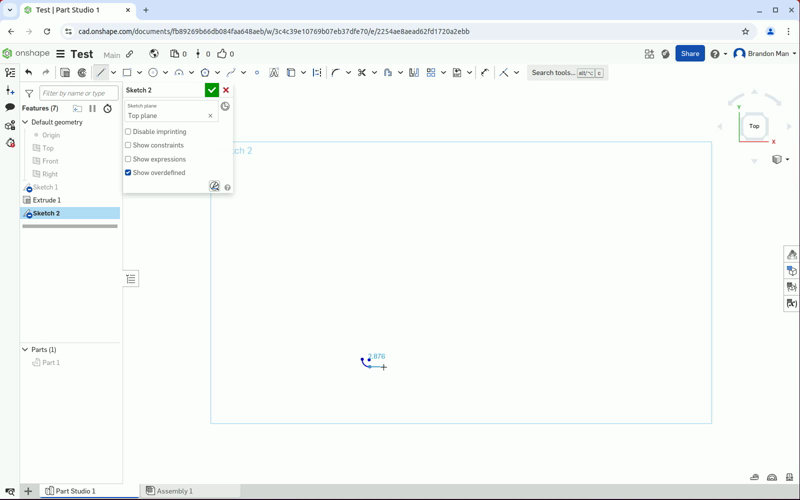
key_up(shift)
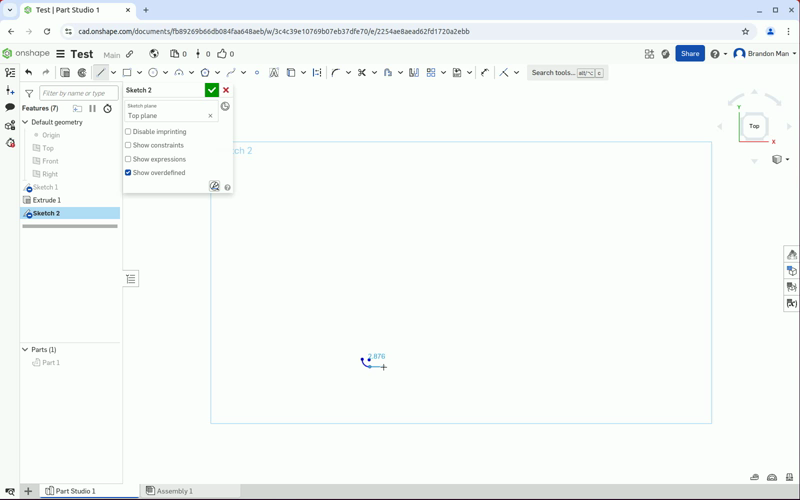
key_down(shift)
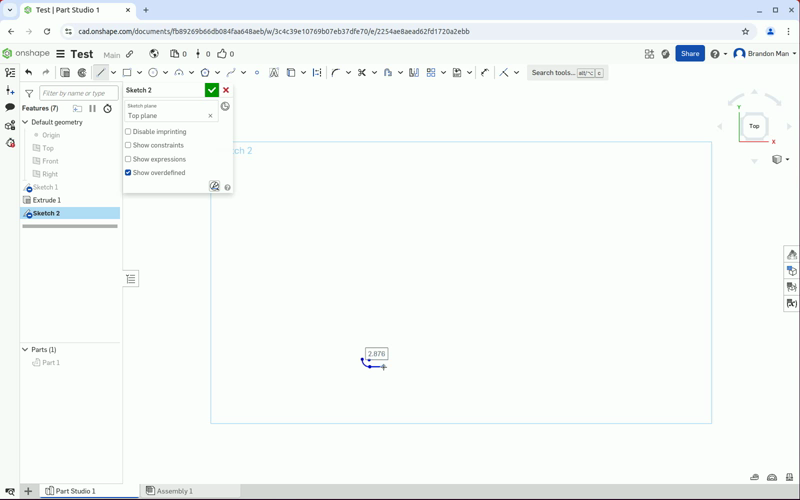
mouse_move(383, 239)
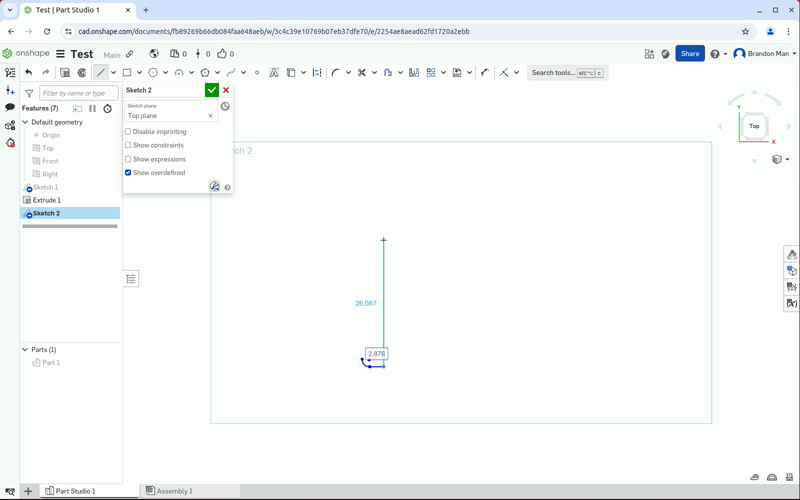
click(383, 239)
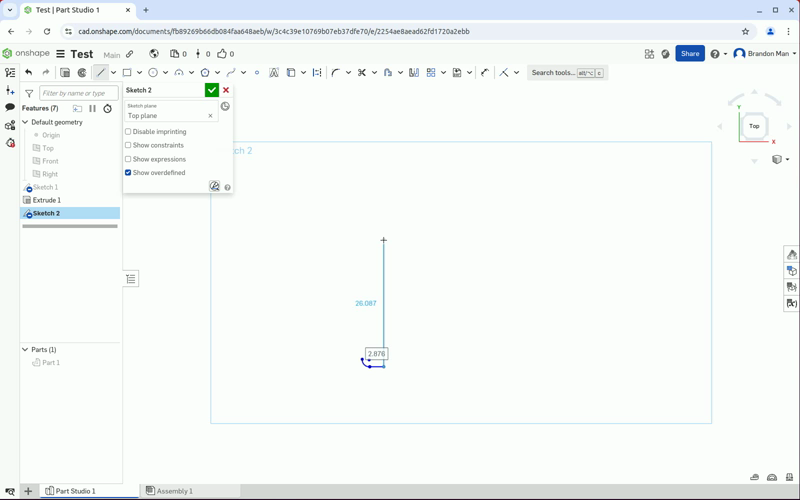
key_up(shift)
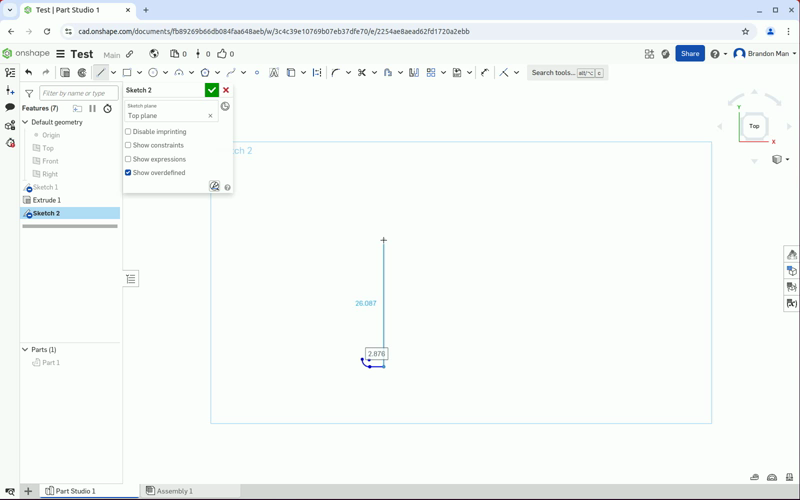
key_down(shift)
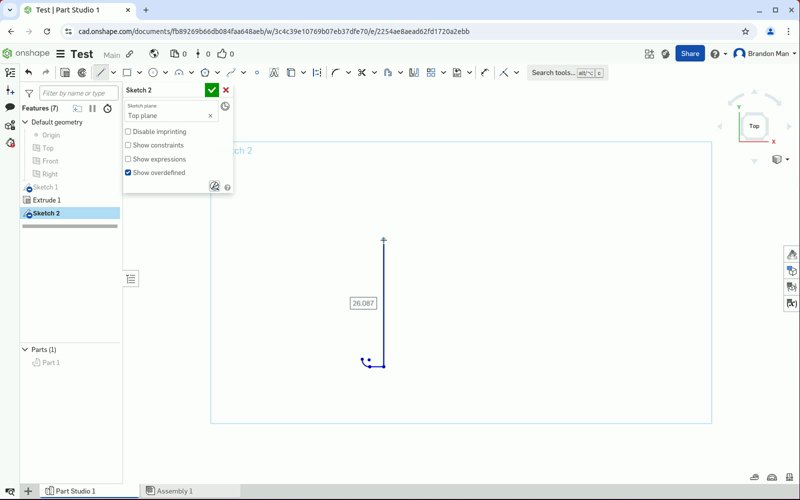
mouse_move(413, 239)
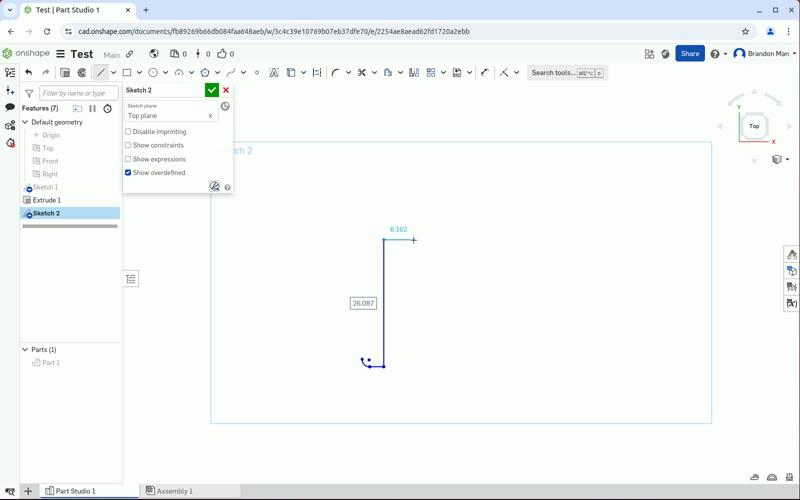
mouse_move(369, 239)
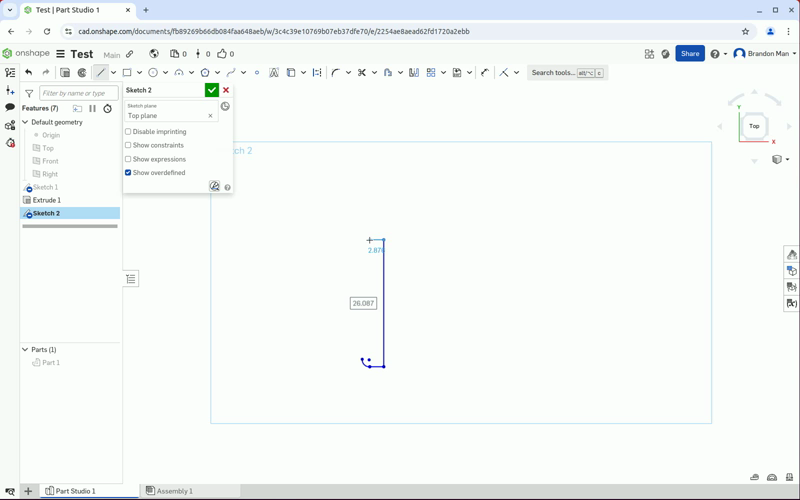
click(369, 239)
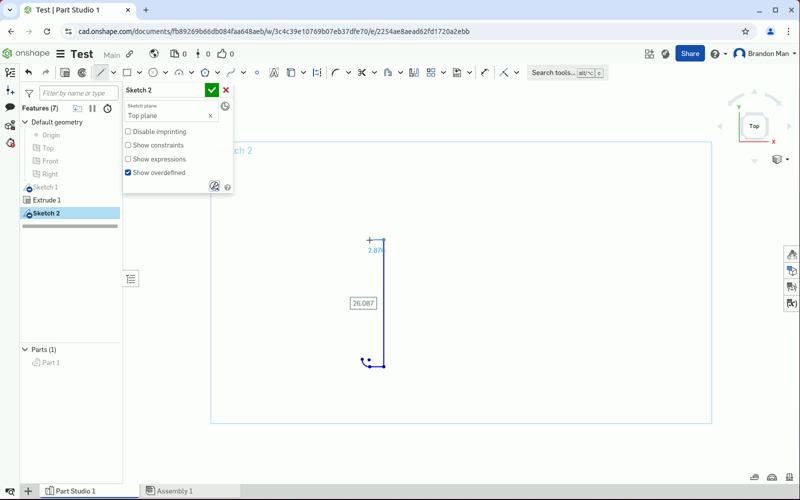
key_up(shift)
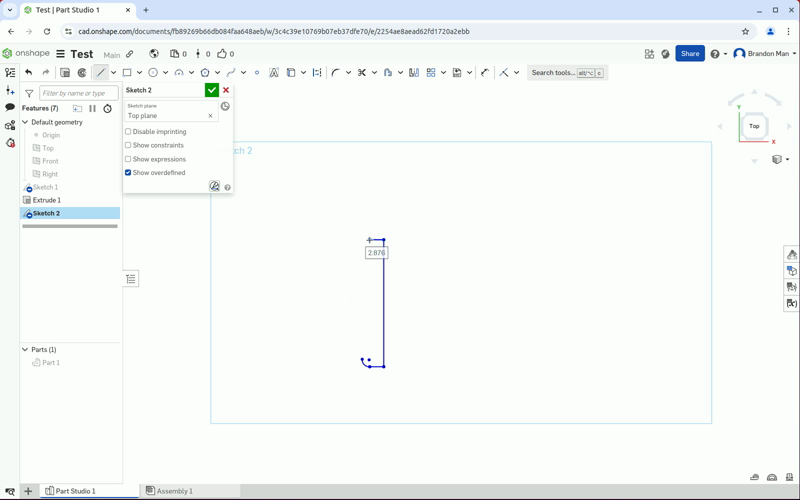
key(esc)
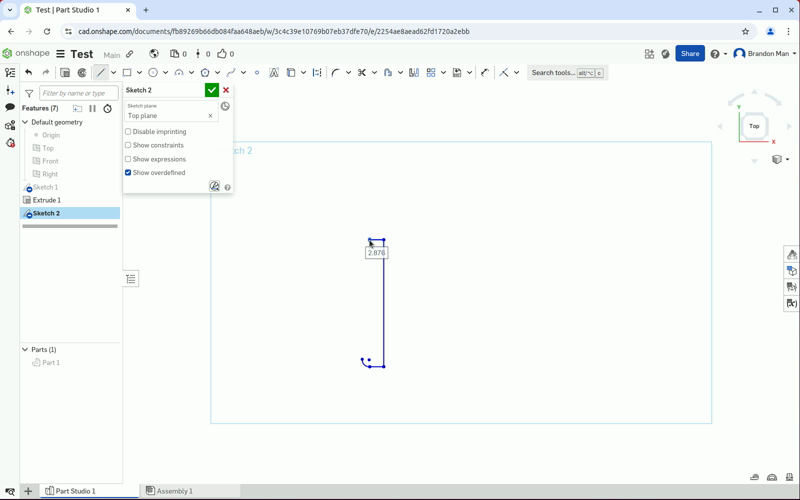
key(a)
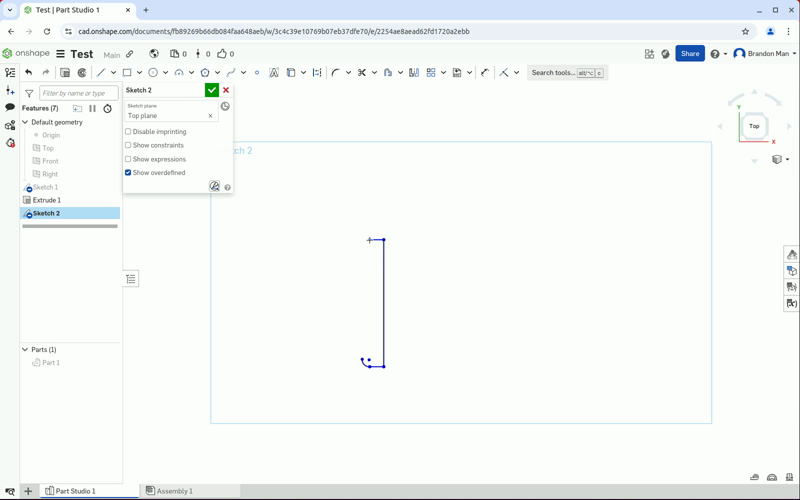
mouse_move(369, 239)
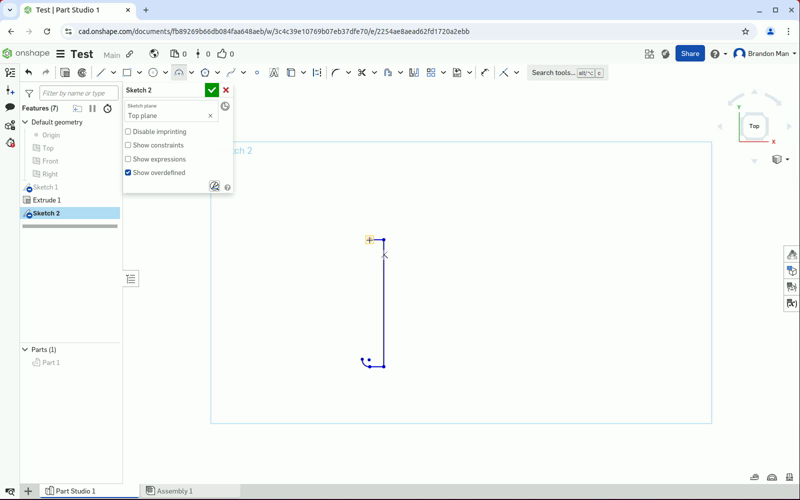
click(369, 239)
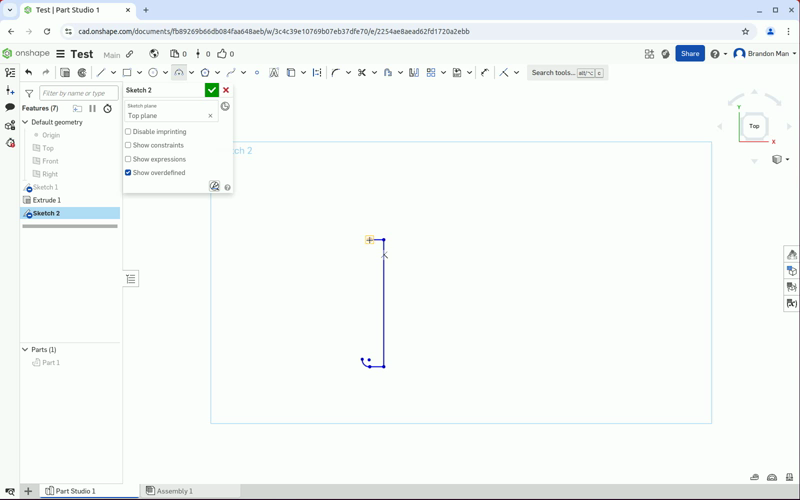
key_down(shift)
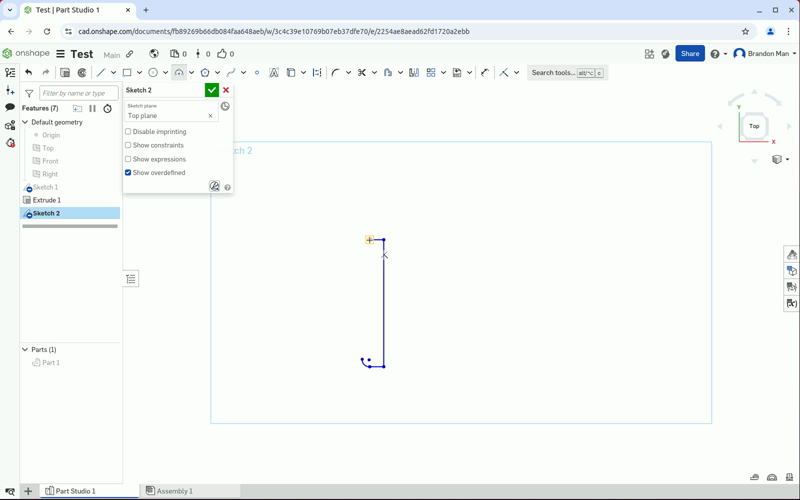
mouse_move(362, 247)
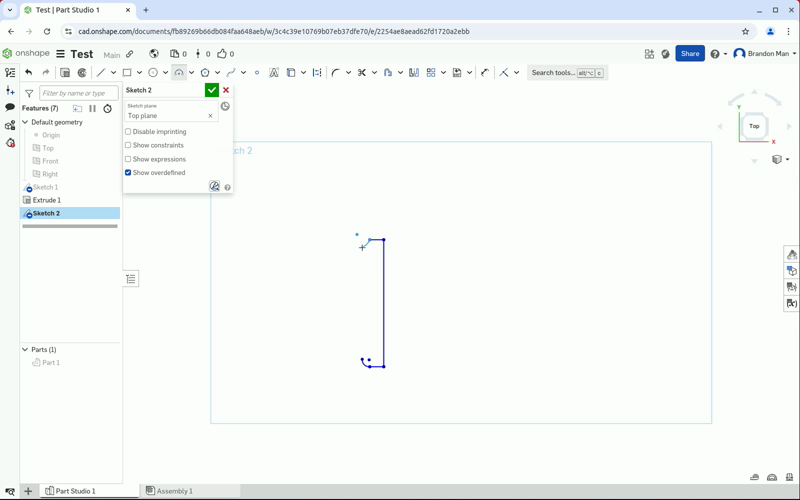
click(362, 247)
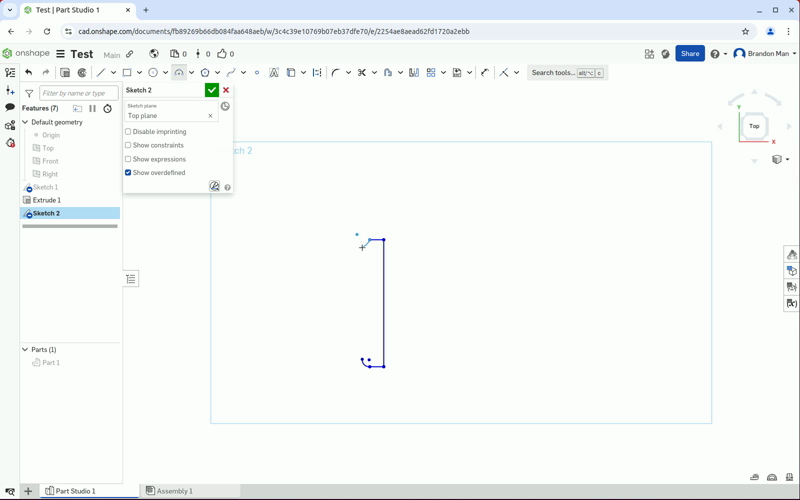
mouse_move(364, 241)
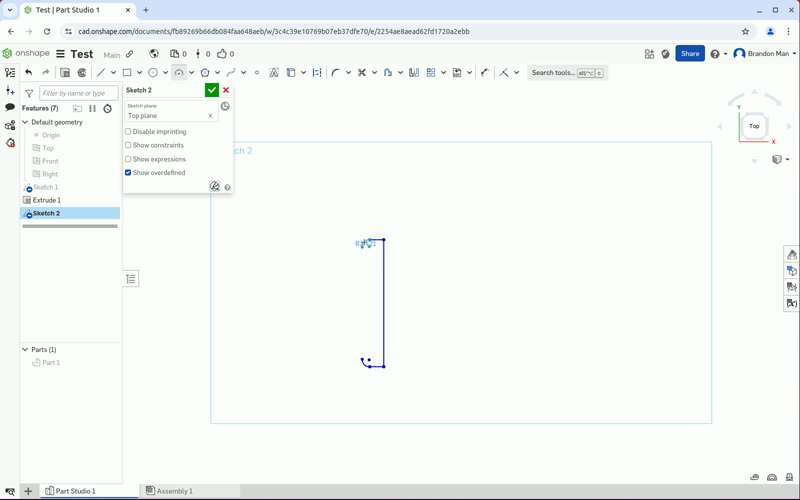
click(364, 241)
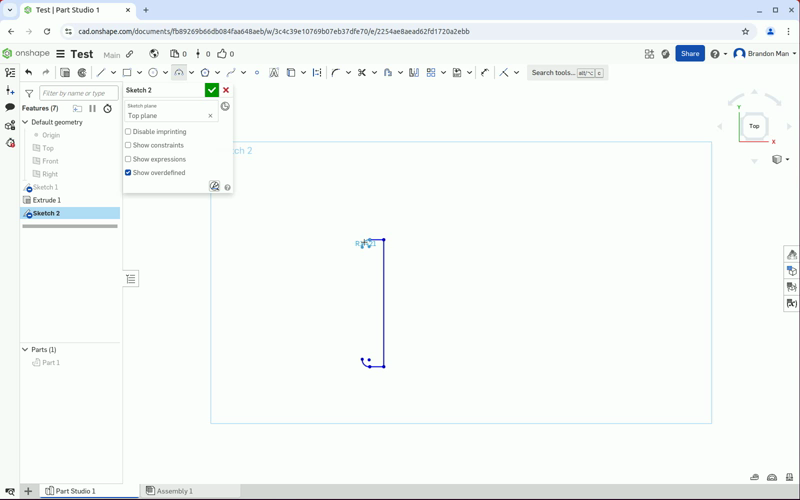
key_up(shift)
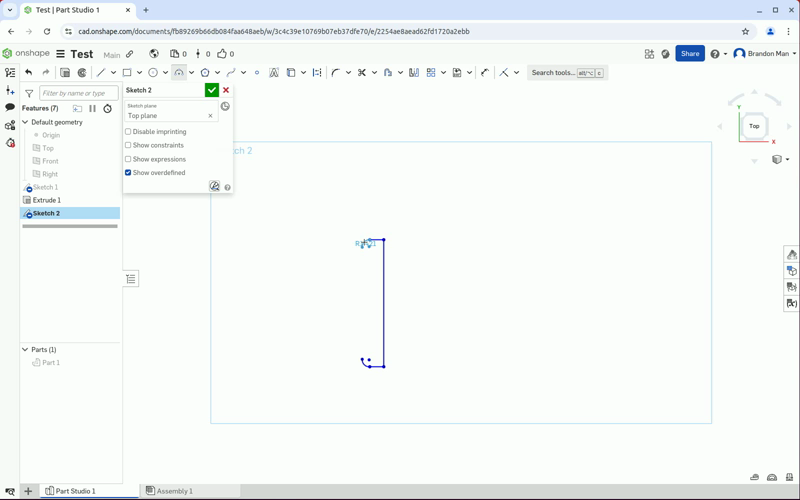
key(esc)
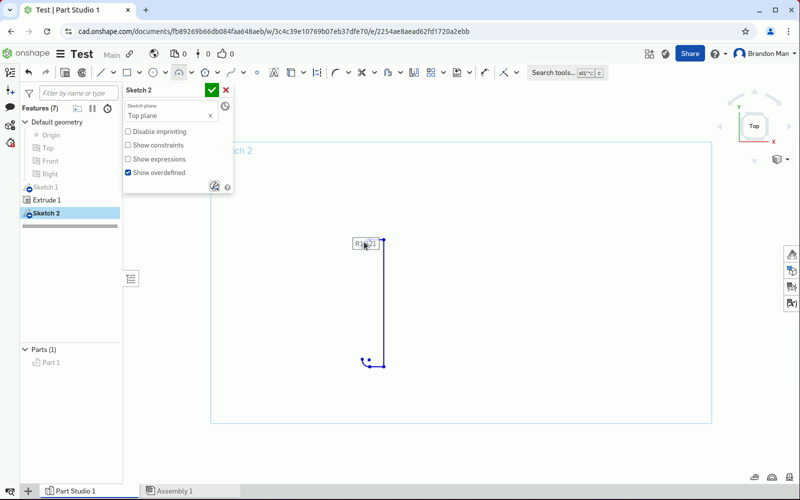
key(l)
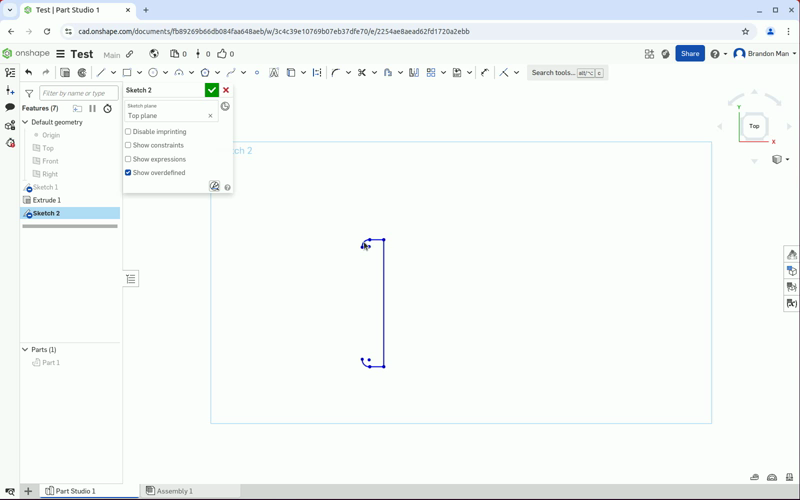
mouse_move(362, 247)
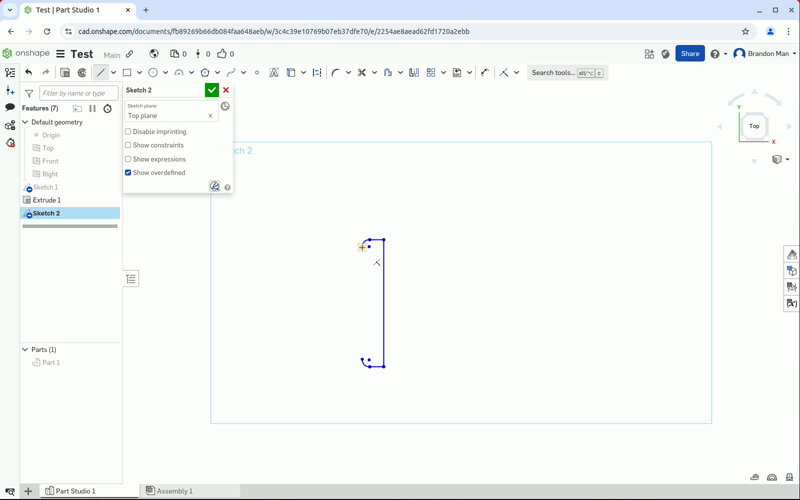
click(362, 247)
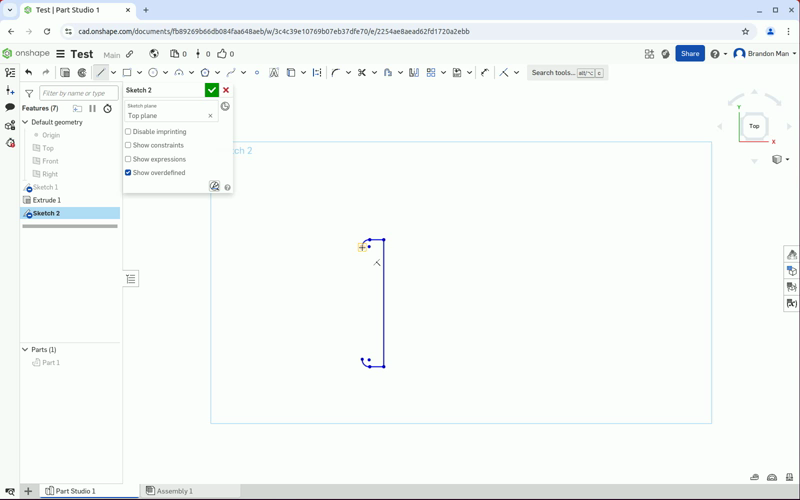
key_down(shift)
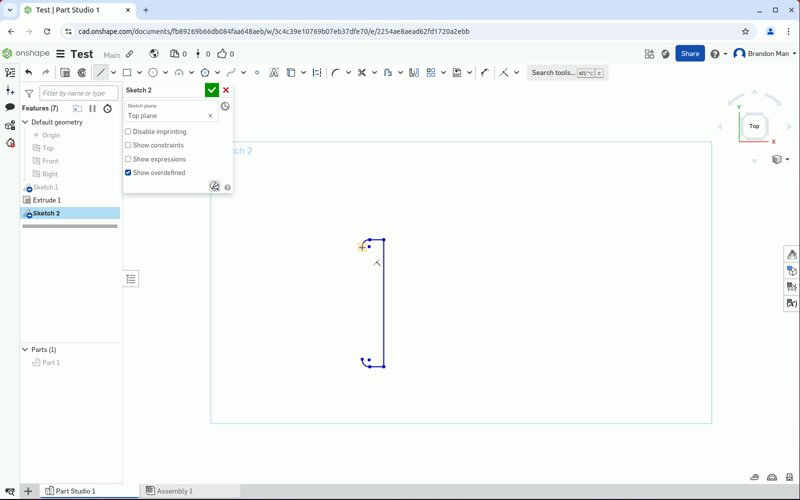
mouse_move(362, 359)
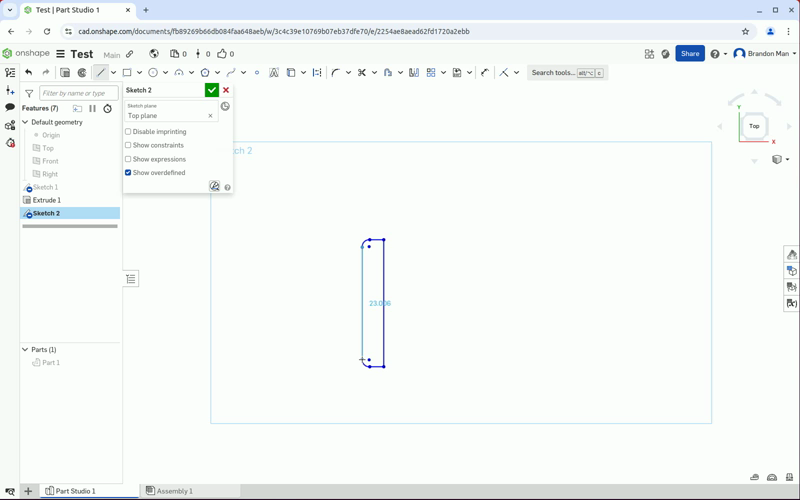
key_up(shift)
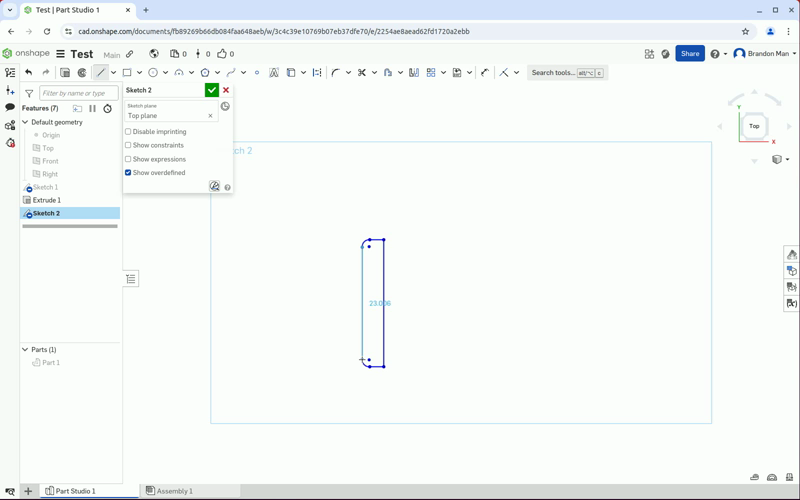
click(362, 359)
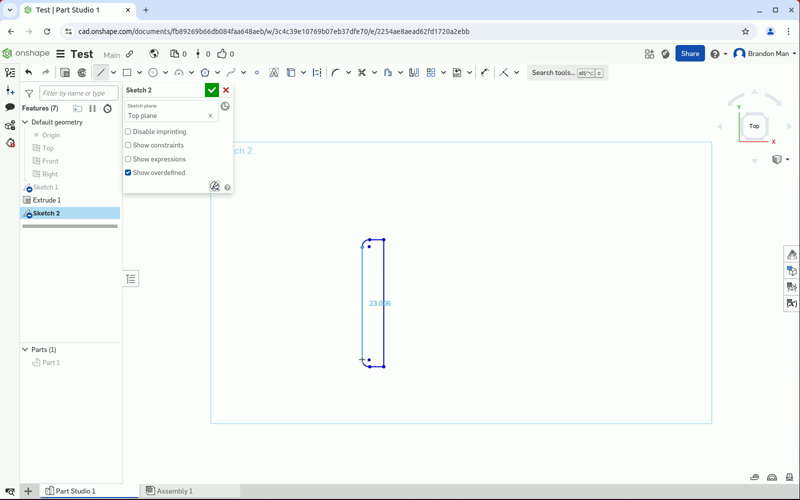
key(esc)
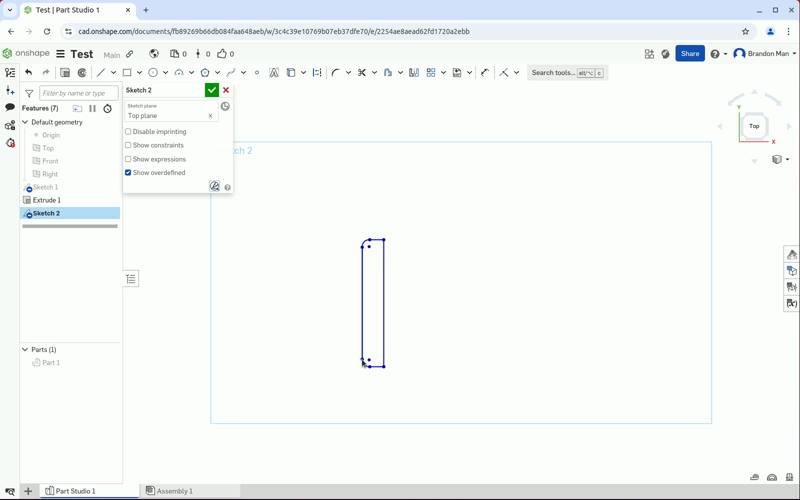
mouse_move(374, 305)
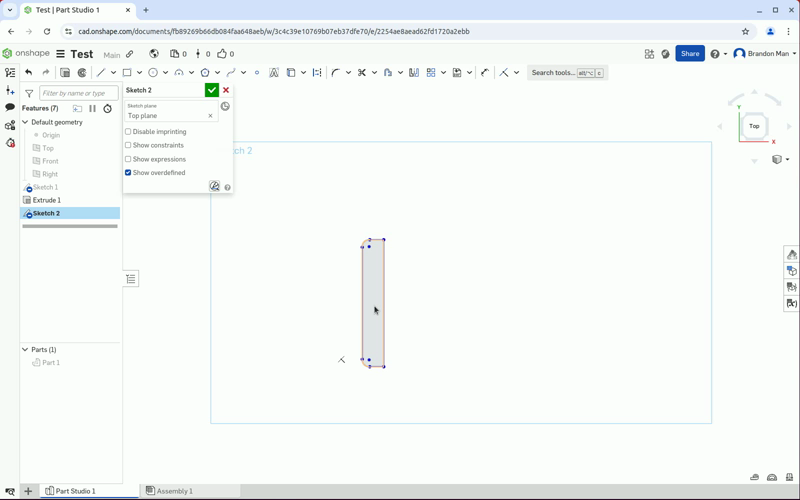
click(374, 305)
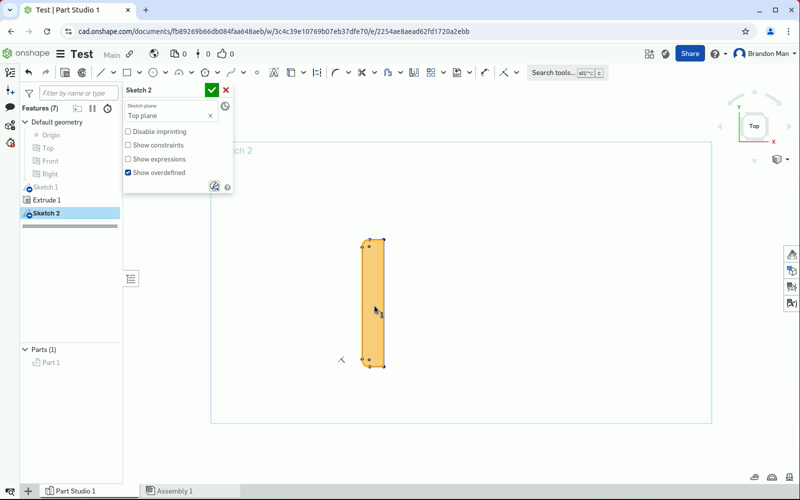
mouse_move(73, 352)
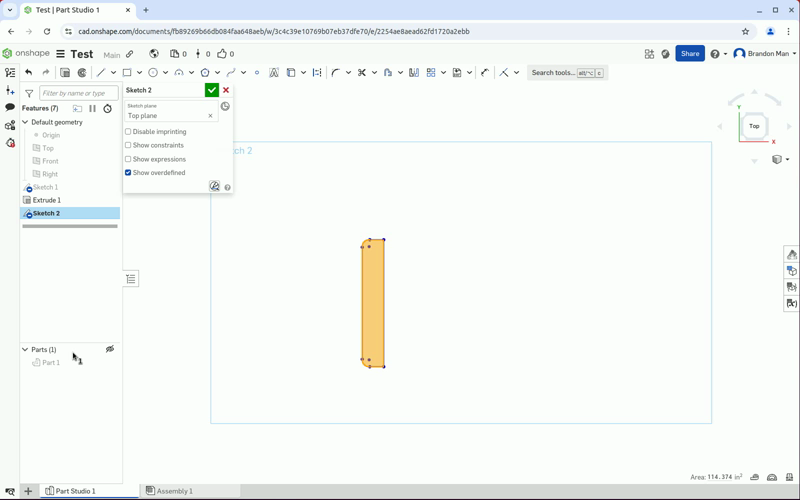
key(shift+y)
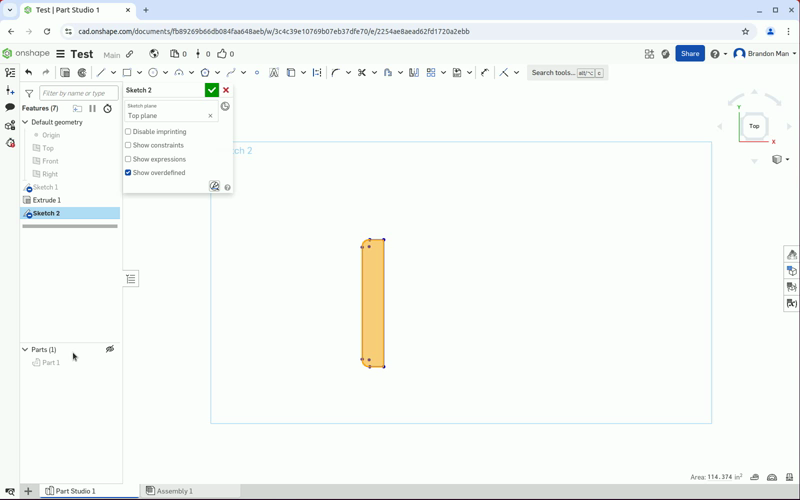
key(shift+e)
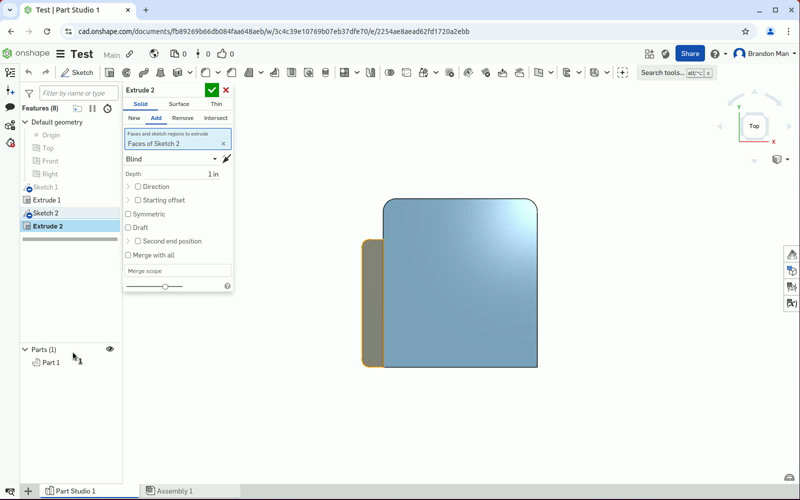
mouse_move(143, 106)
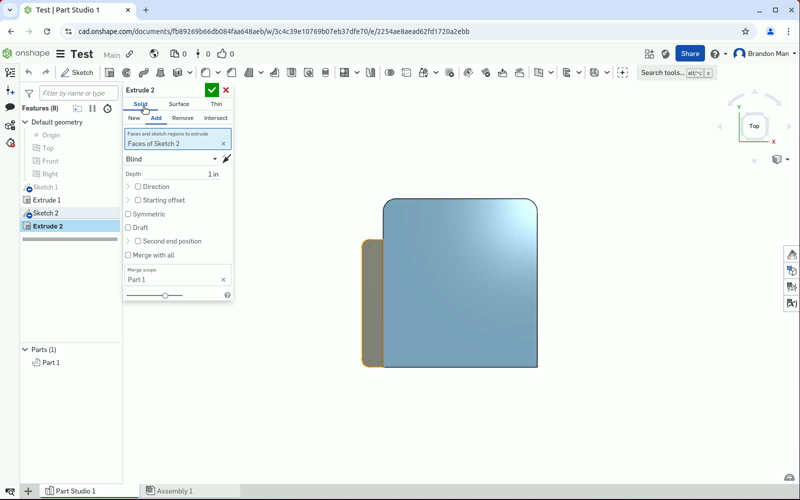
click(143, 106)
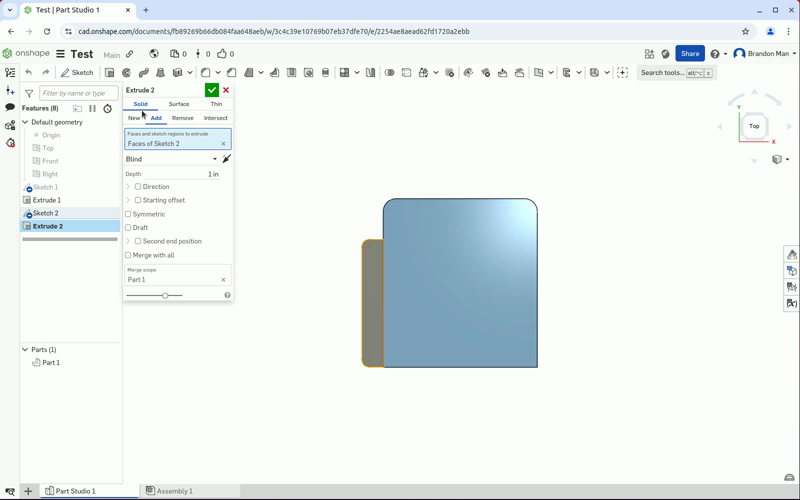
mouse_move(137, 120)
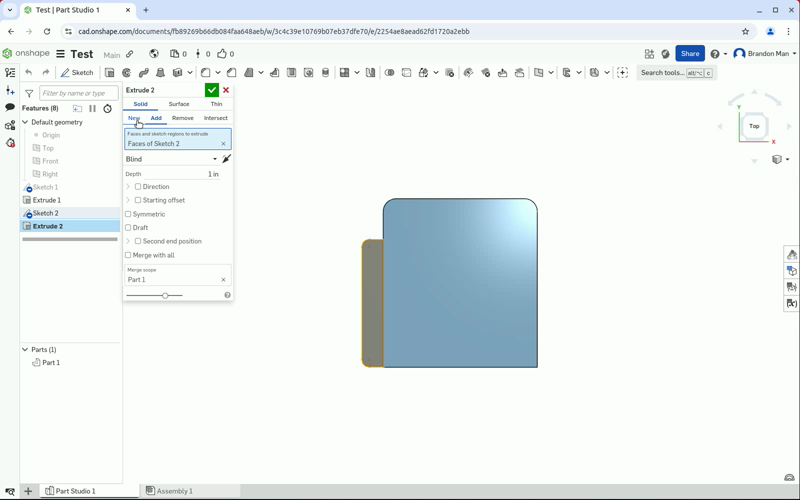
click(137, 120)
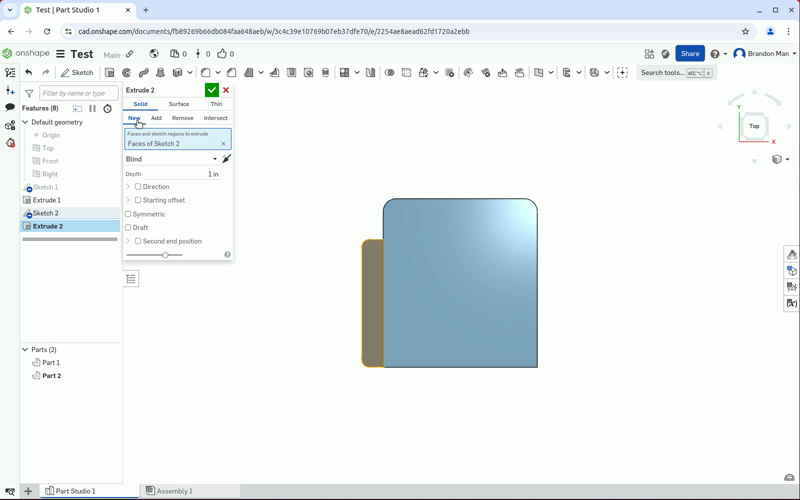
key(tab, 4)
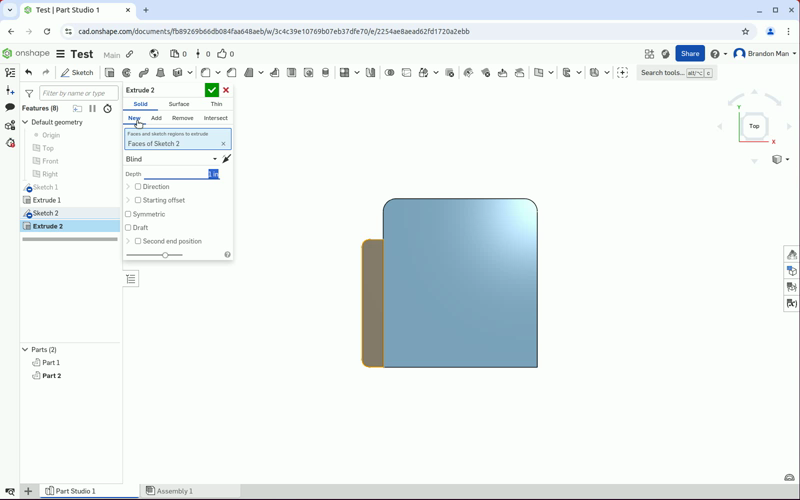
text(3.37)
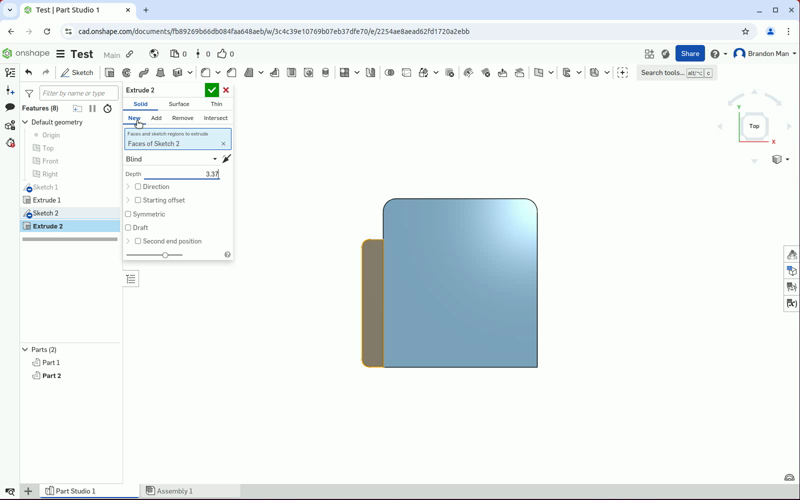
key(enter)
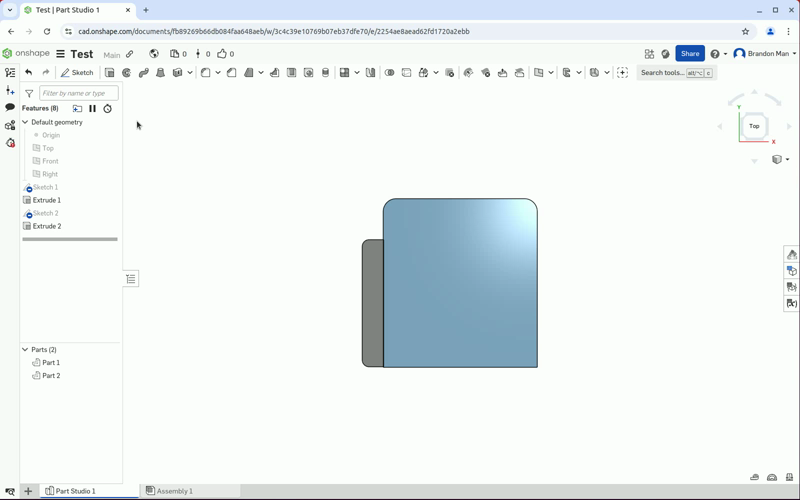
key(shift+h)
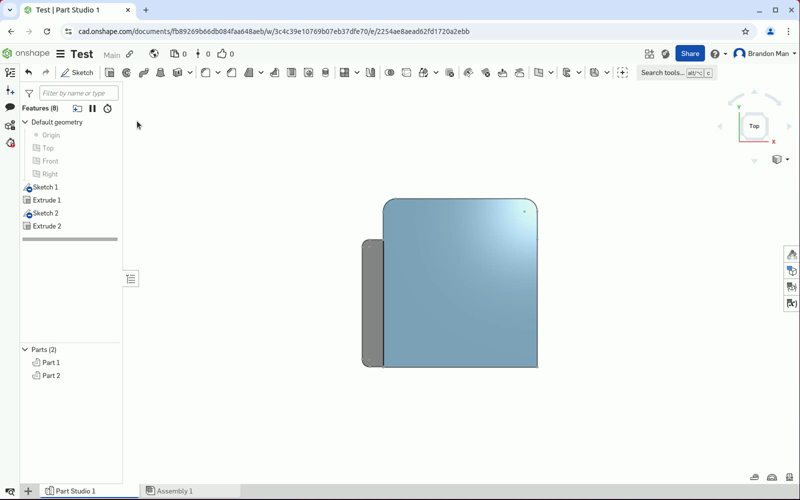
key(shift+h)
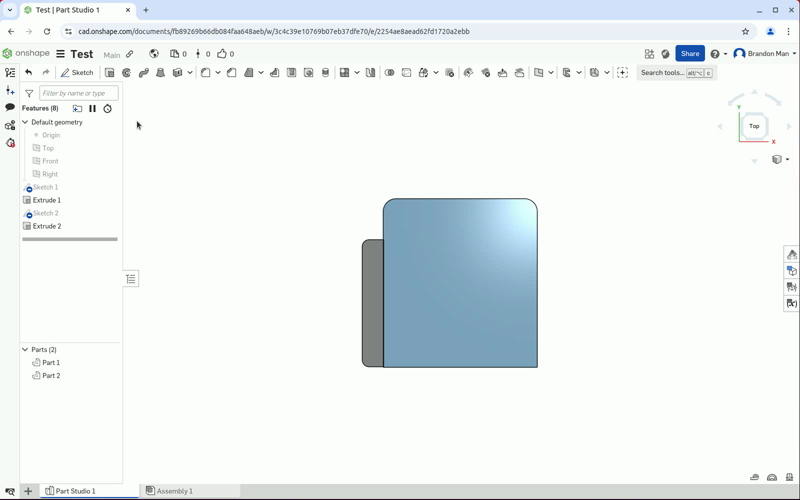
mouse_move(73, 189)
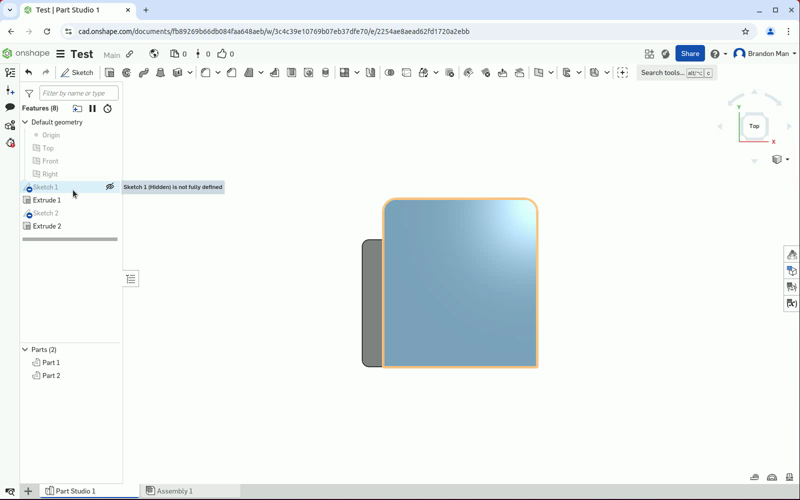
click(73, 189)
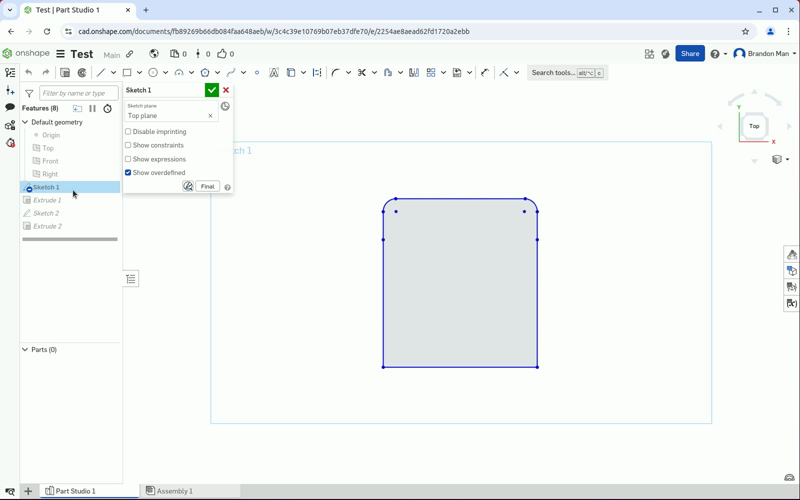
mouse_move(229, 92)
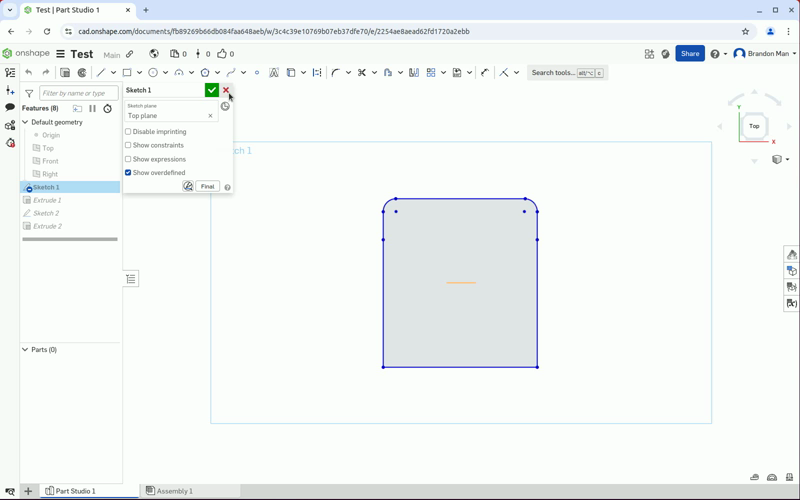
click(229, 92)
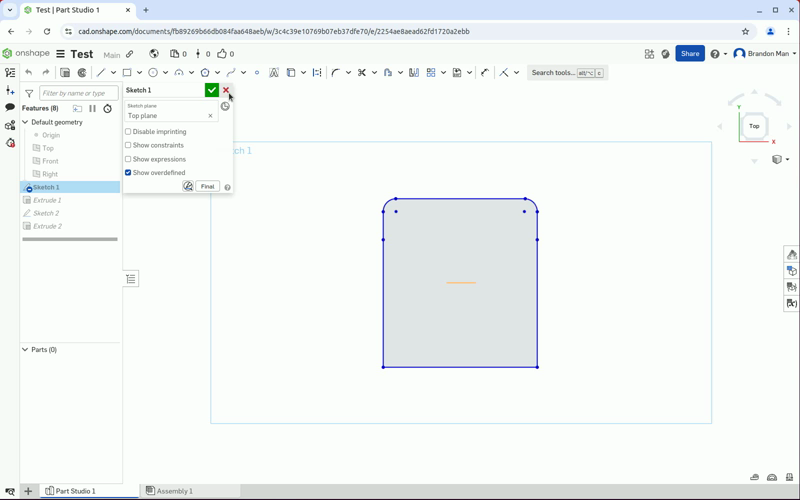
key(shift+s)
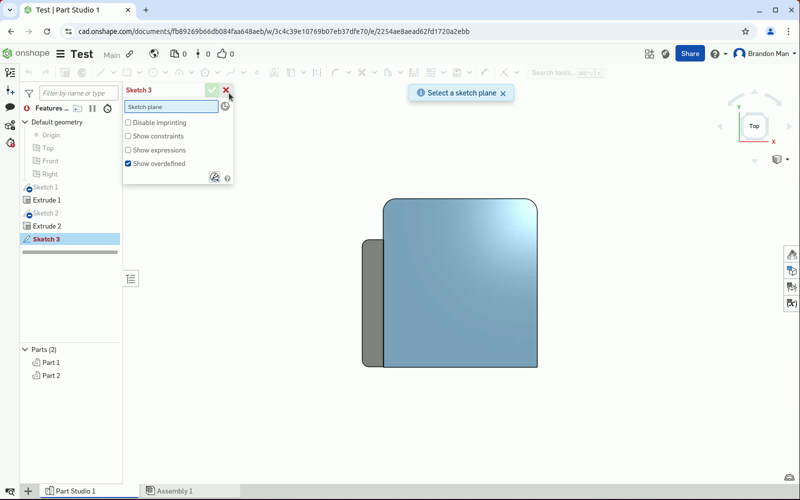
mouse_move(73, 150)
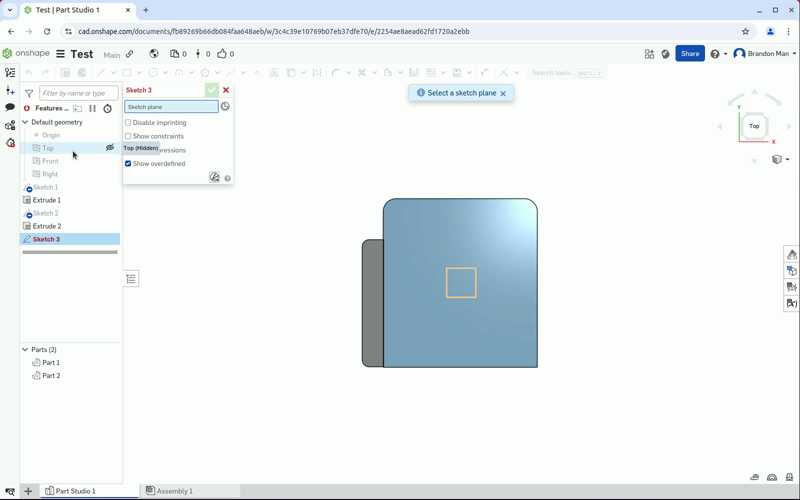
click(73, 150)
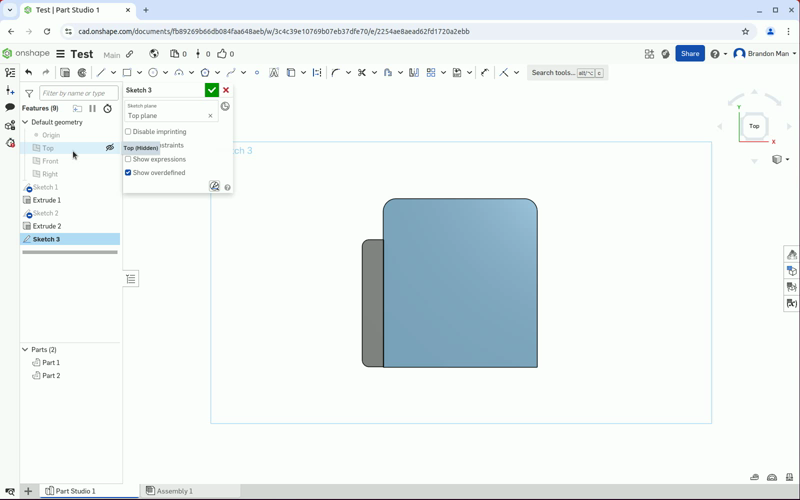
mouse_move(73, 352)
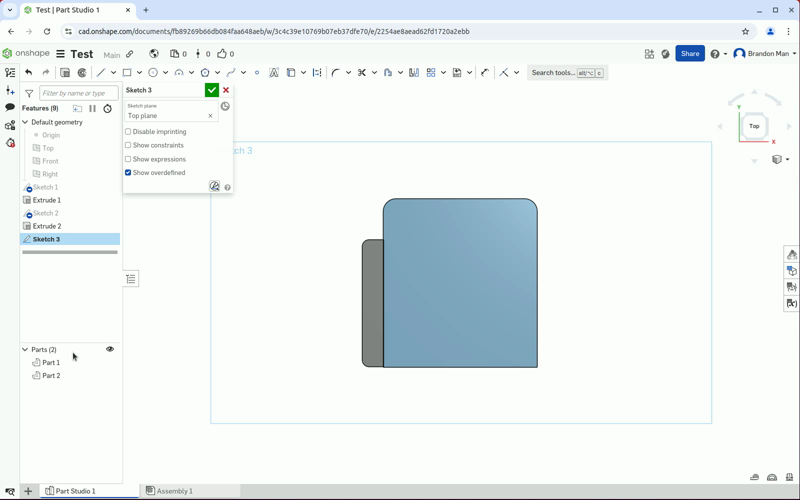
key(y)
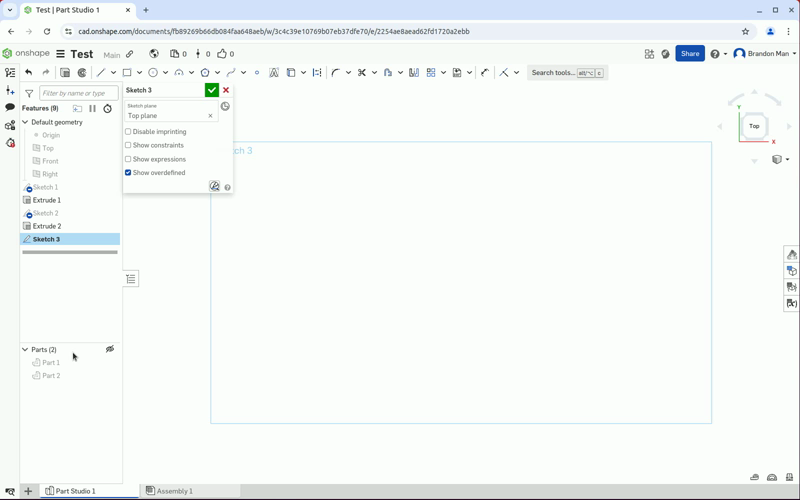
key(l)
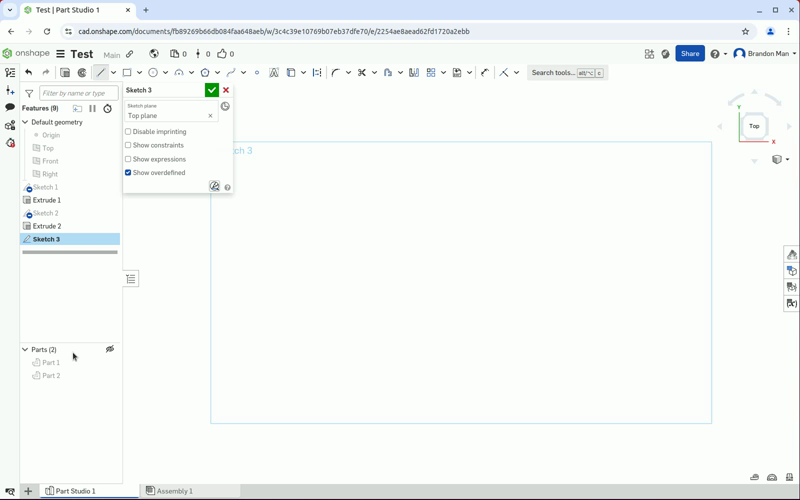
key_down(shift)
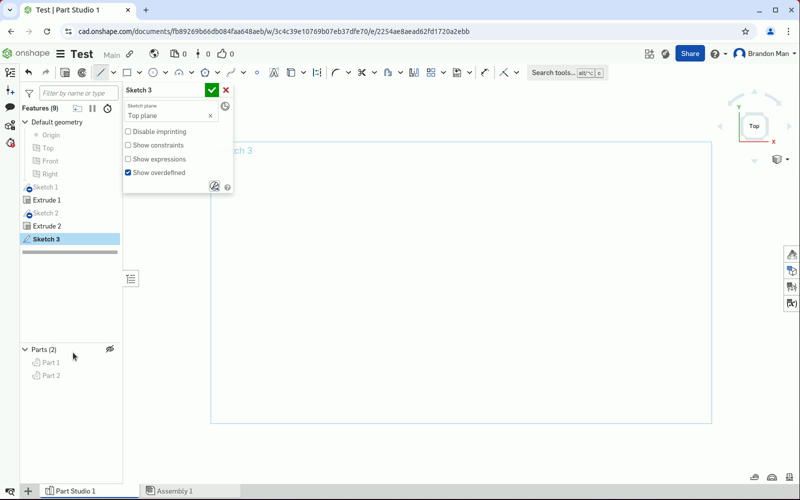
mouse_move(538, 367)
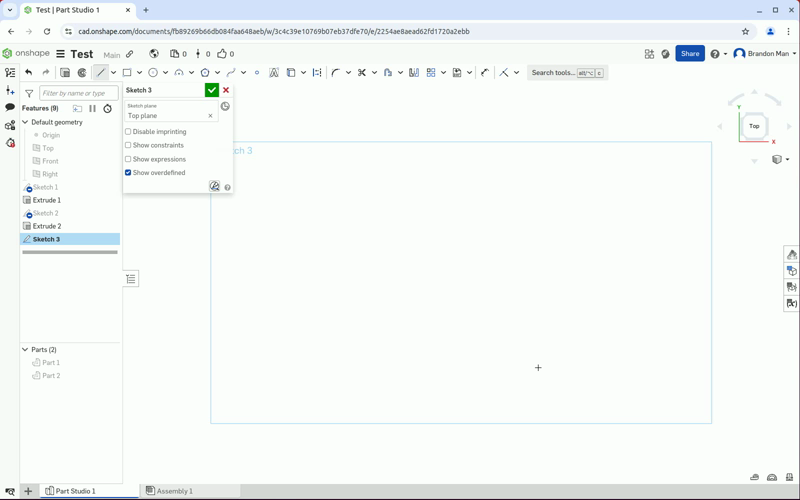
click(538, 367)
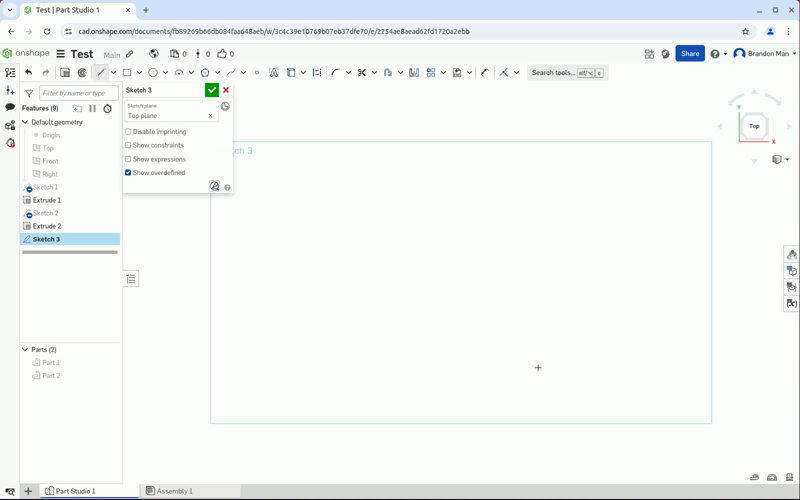
key_up(shift)
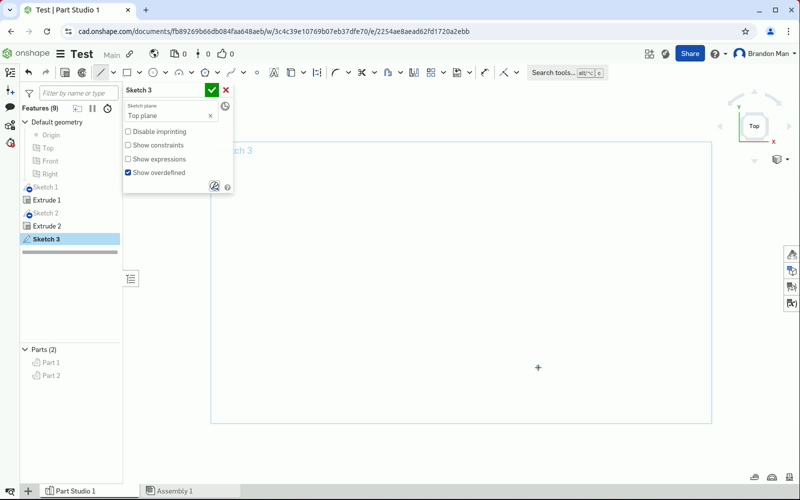
key_down(shift)
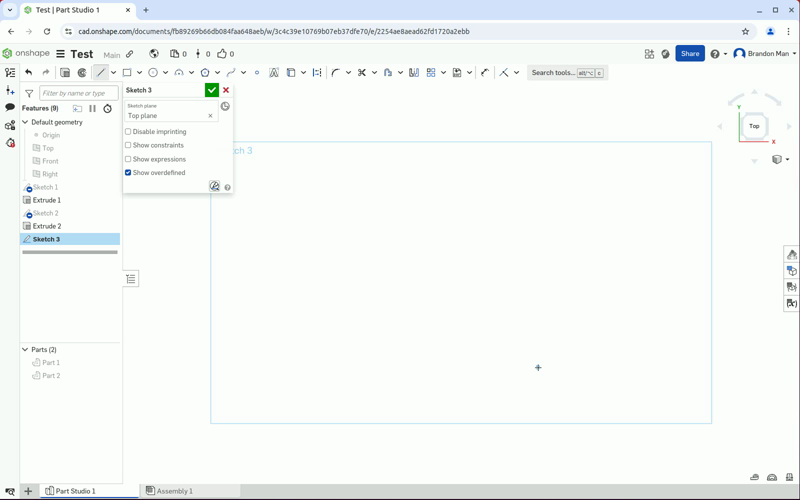
mouse_move(568, 367)
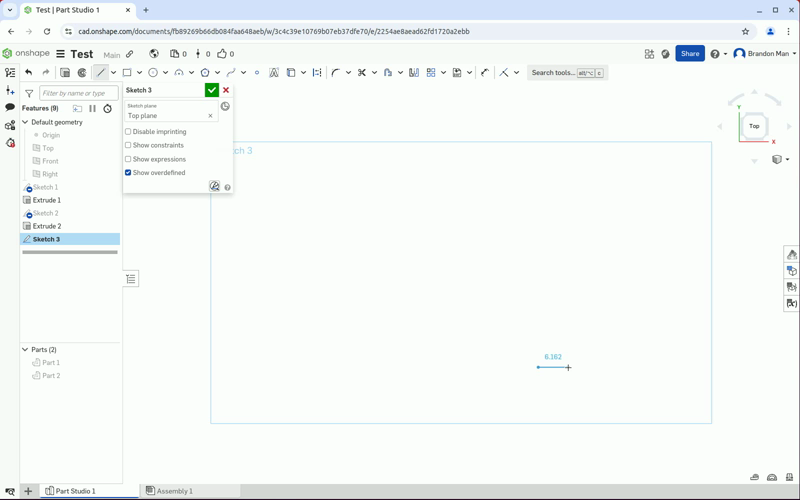
mouse_move(551, 367)
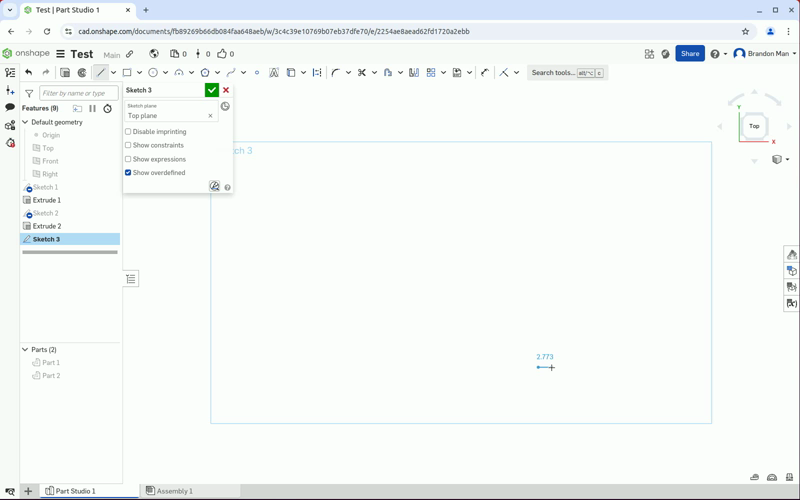
click(551, 367)
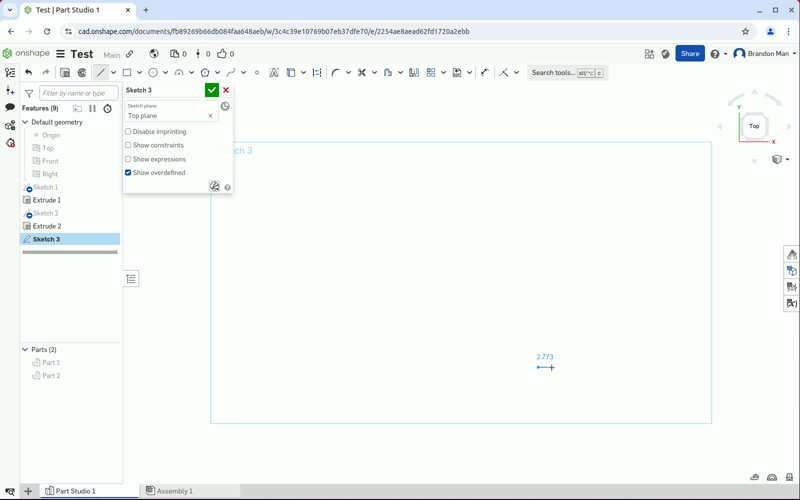
key_up(shift)
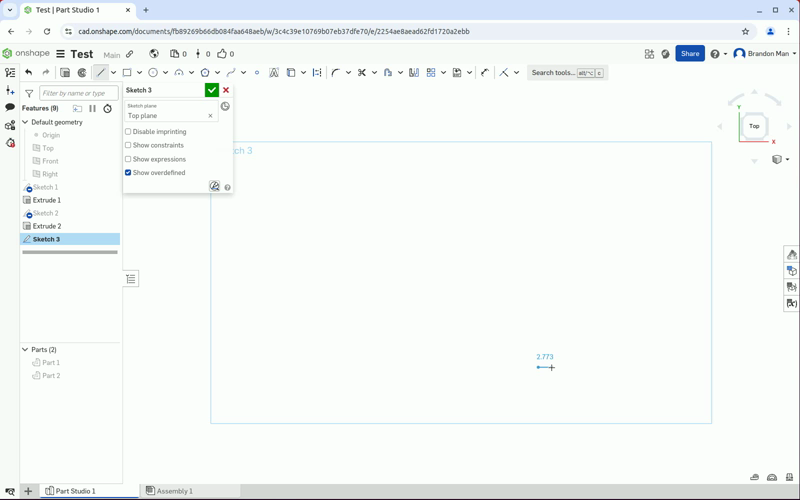
key(esc)
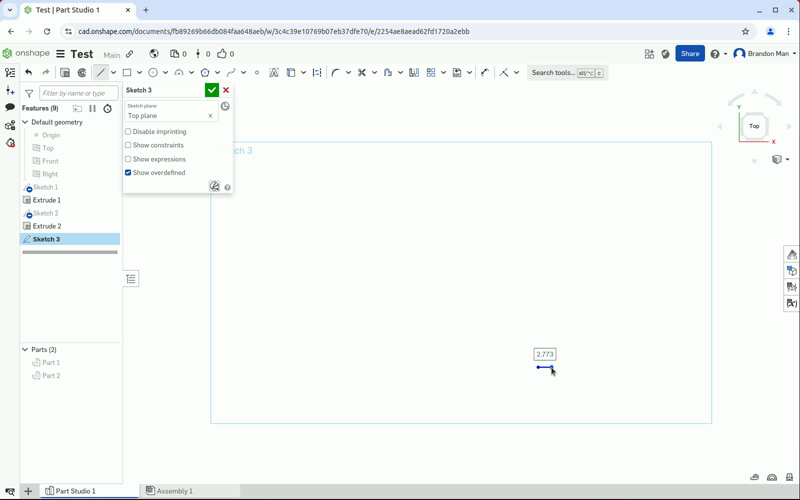
key(a)
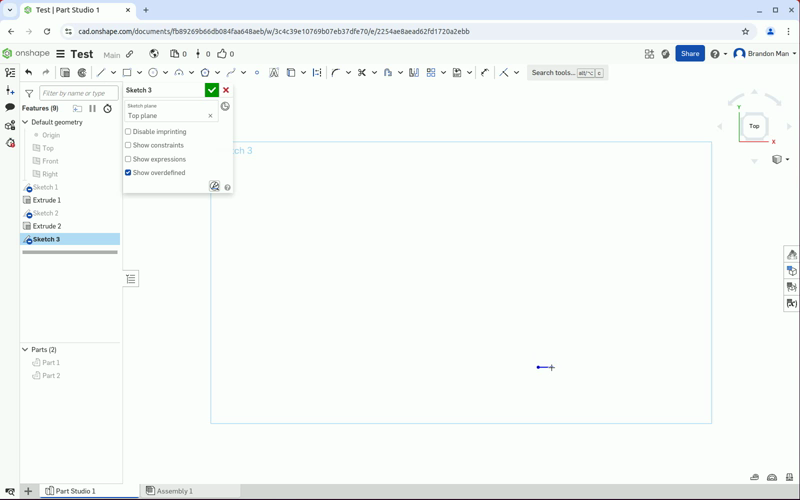
mouse_move(551, 367)
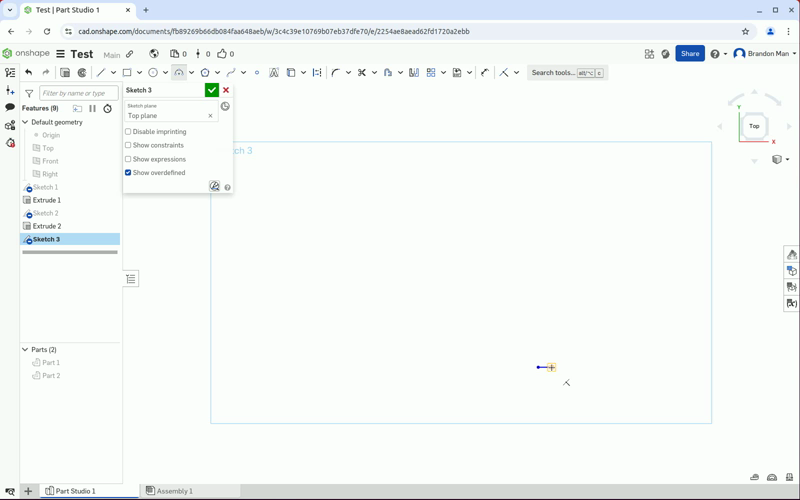
click(551, 367)
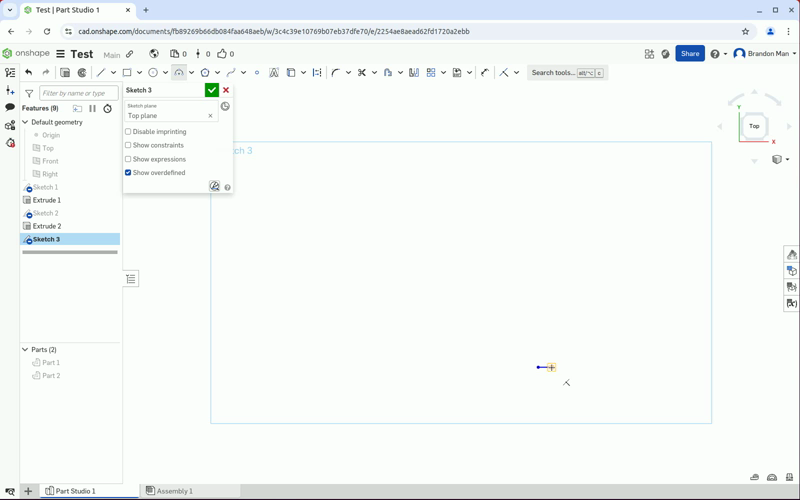
key_down(shift)
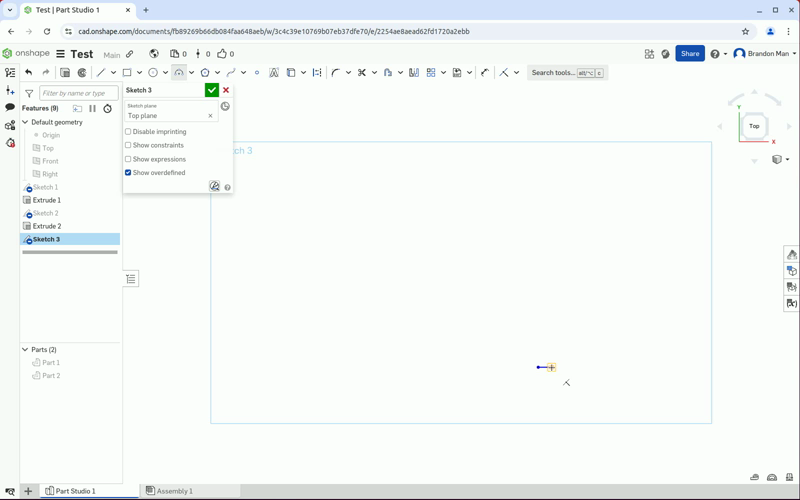
mouse_move(559, 359)
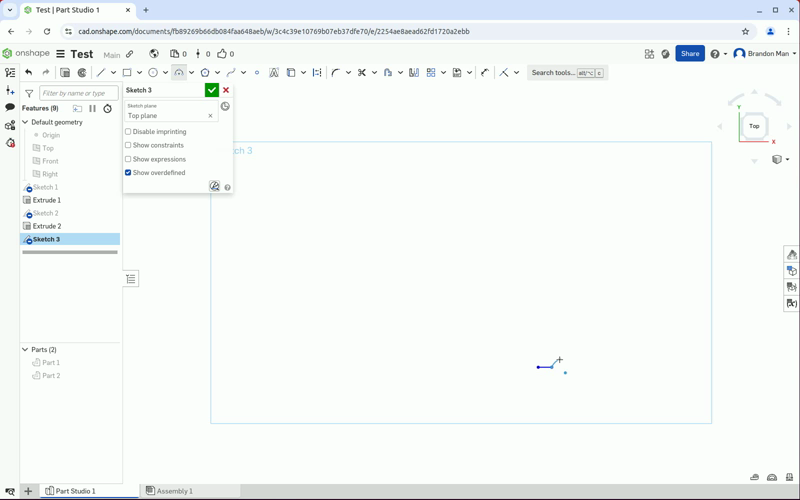
click(559, 359)
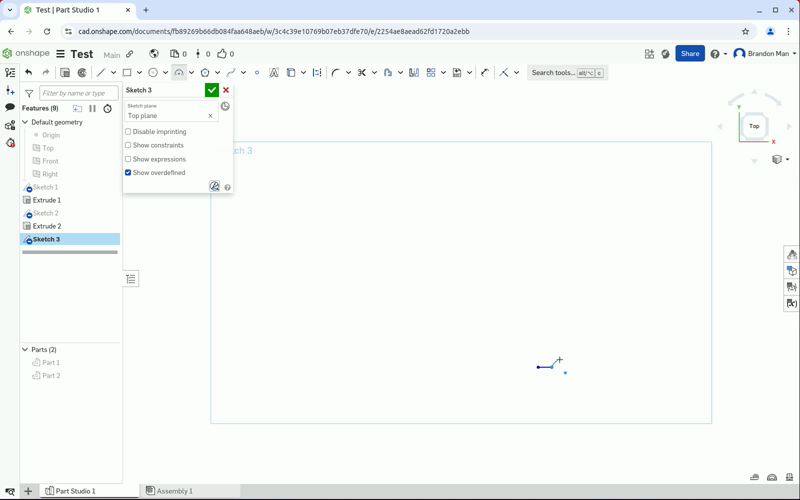
mouse_move(557, 364)
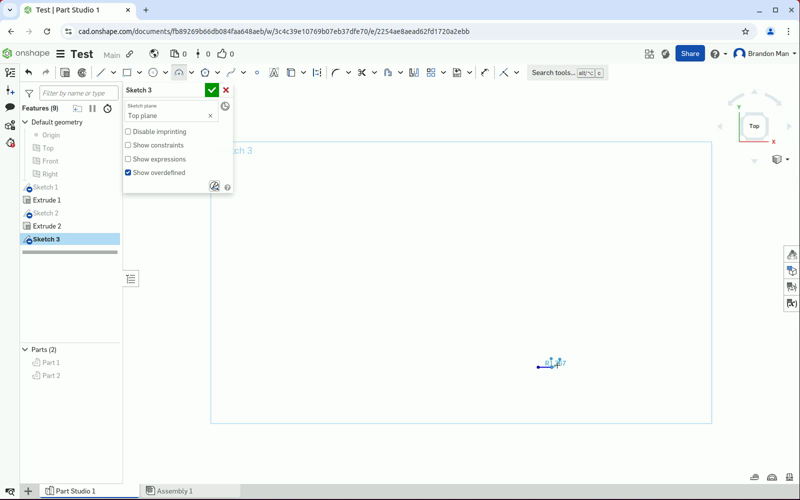
click(557, 364)
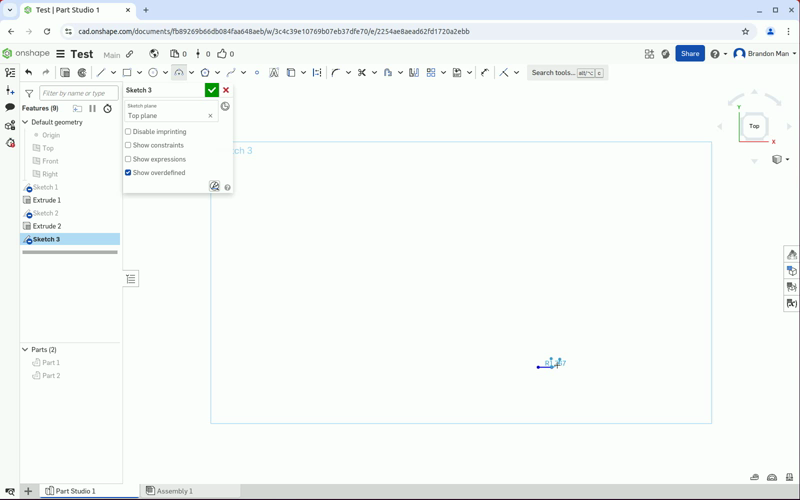
key_up(shift)
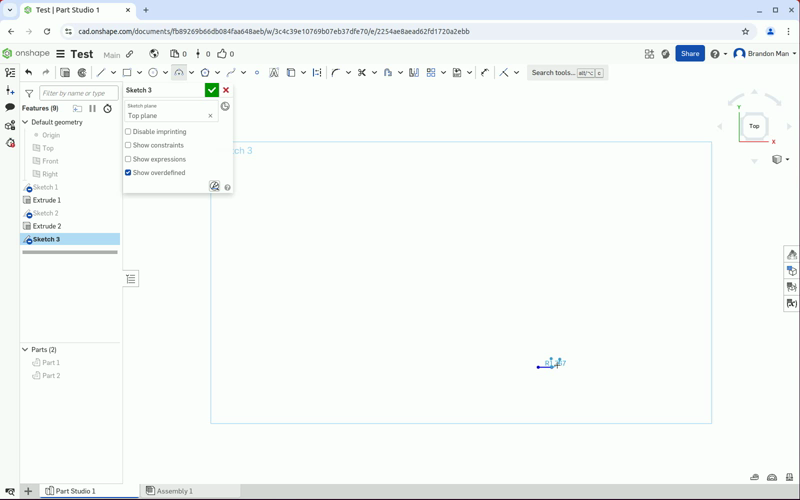
key(esc)
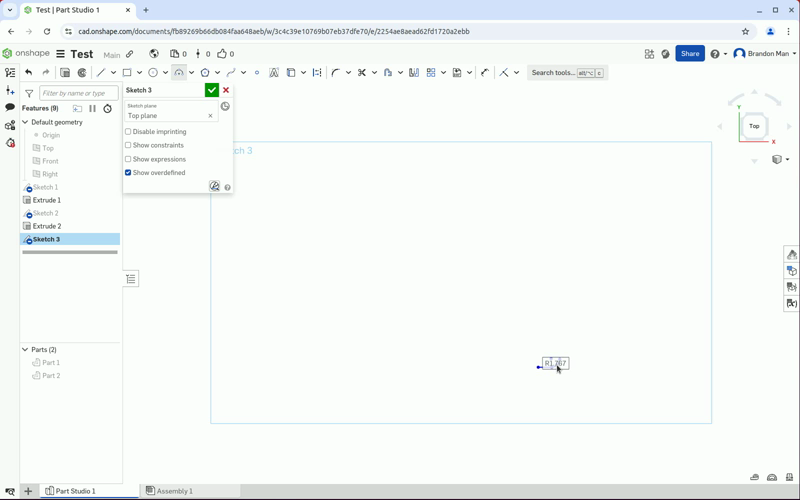
key(l)
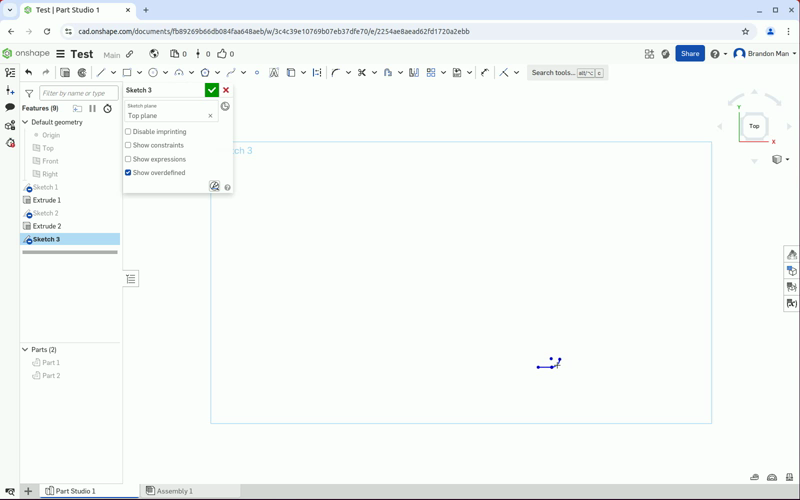
mouse_move(559, 359)
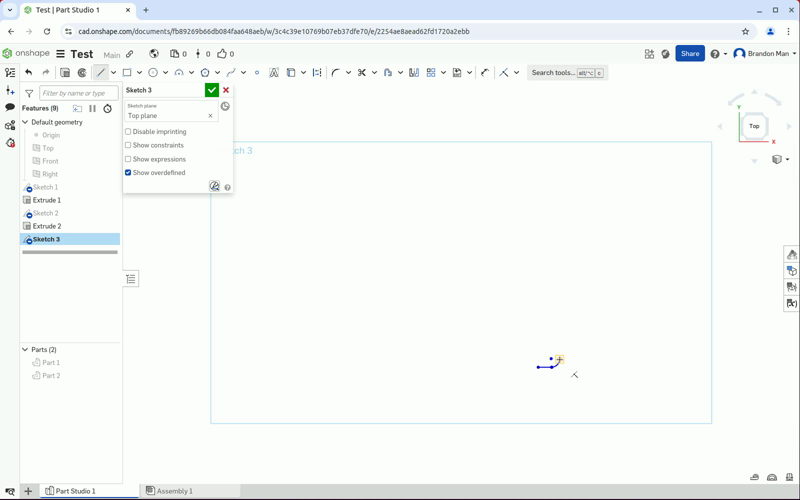
click(559, 359)
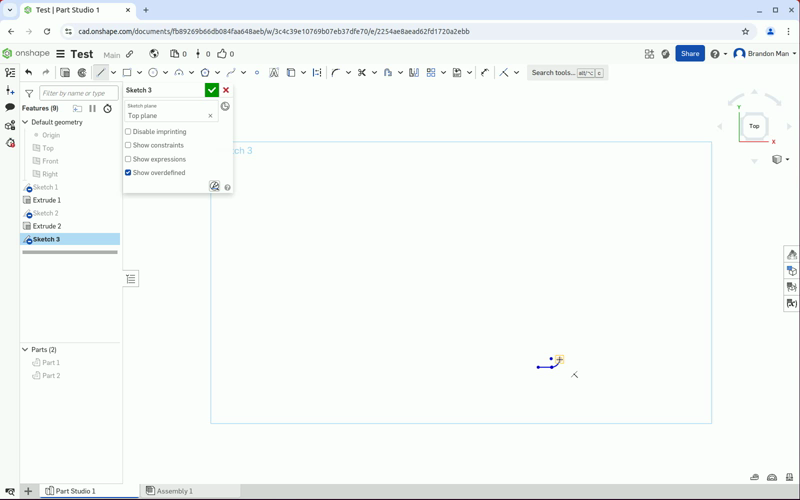
key_down(shift)
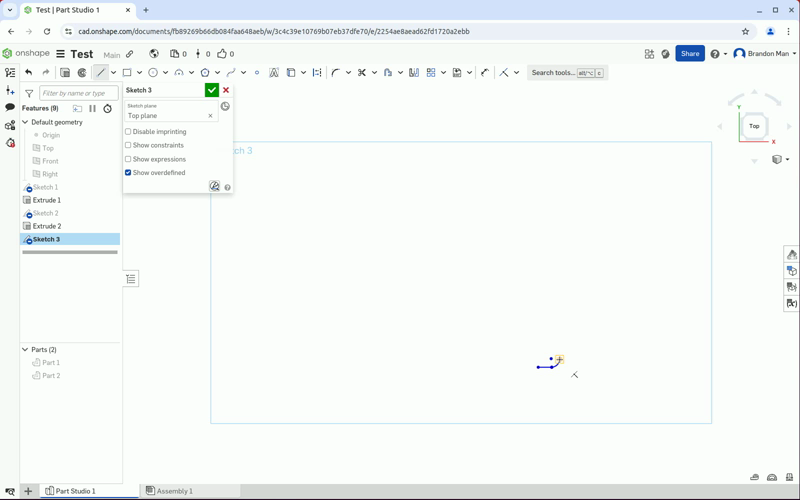
mouse_move(559, 247)
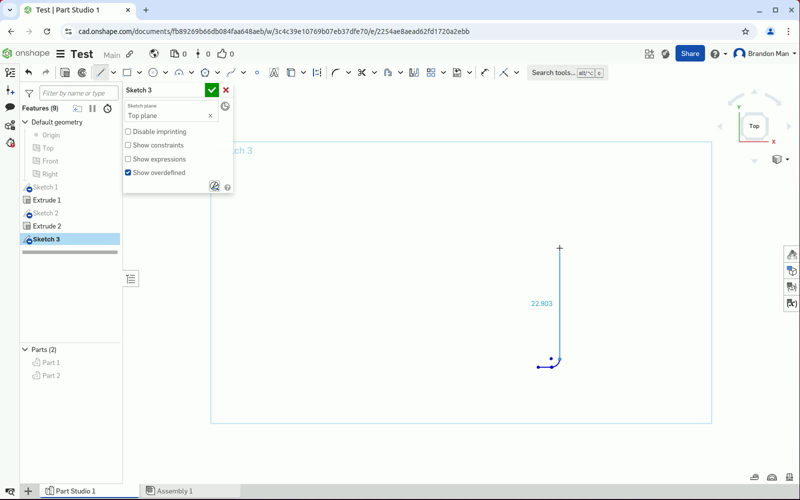
click(559, 247)
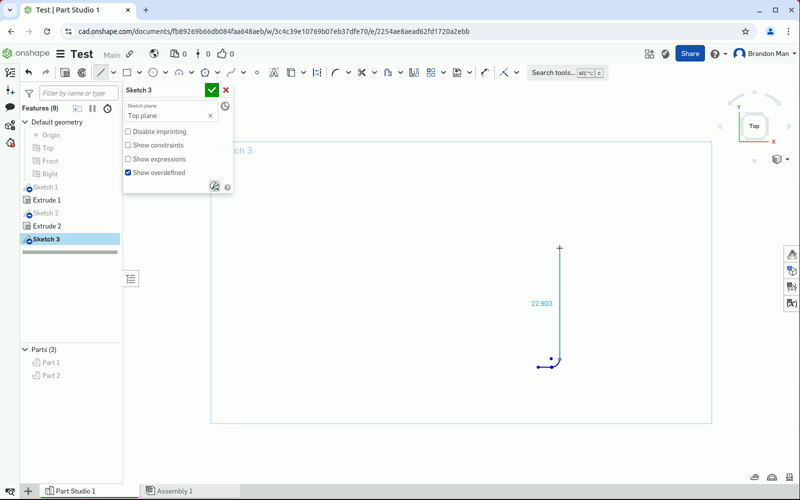
key_up(shift)
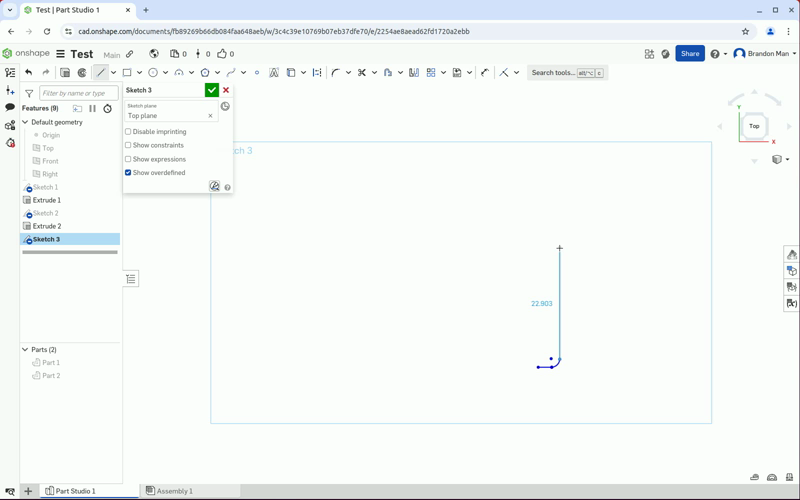
key(esc)
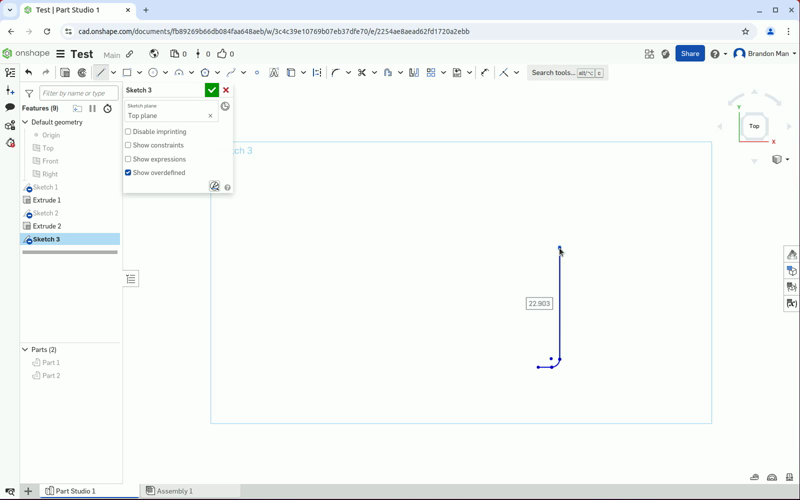
key(a)
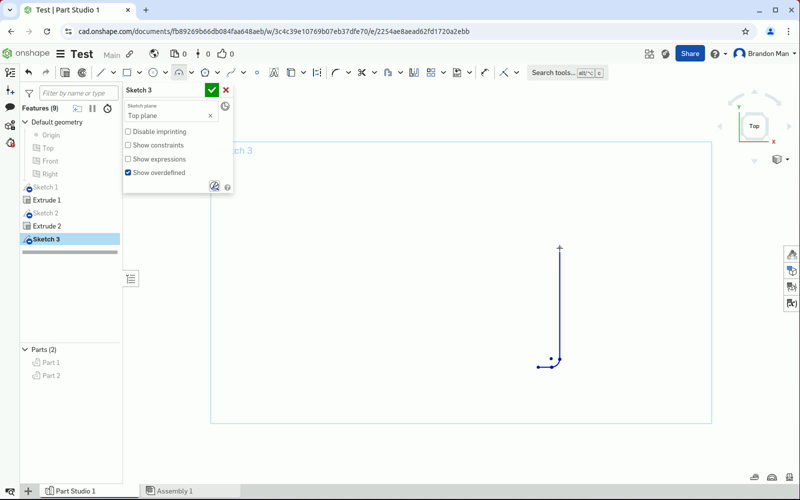
mouse_move(559, 247)
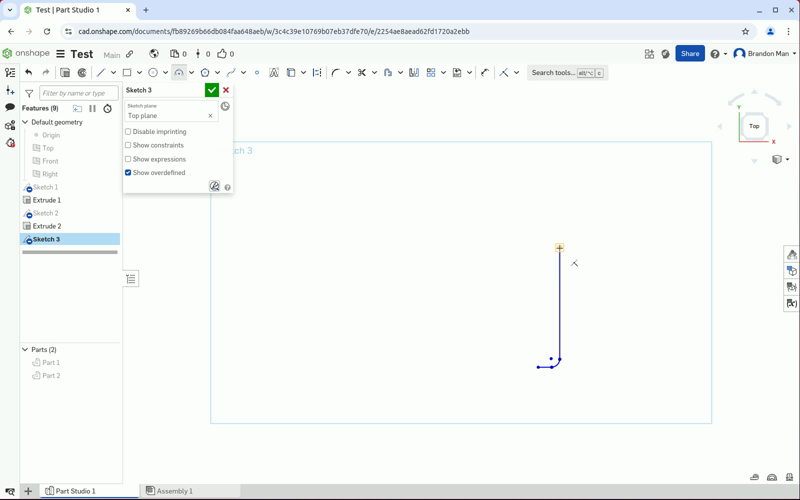
click(559, 247)
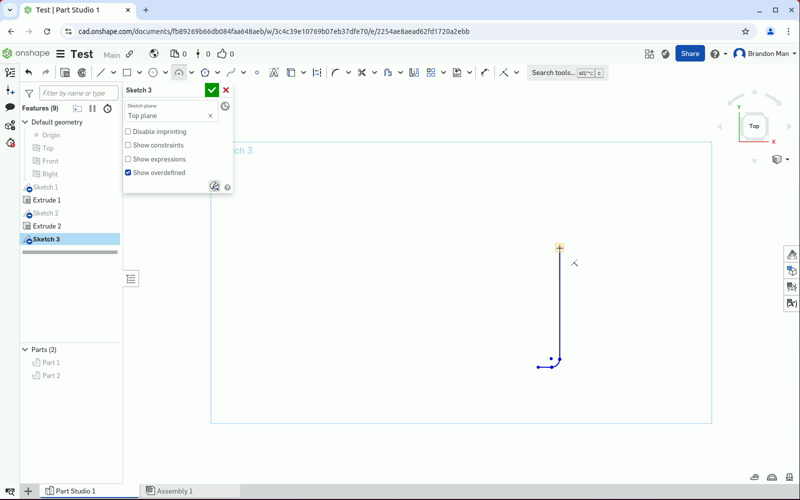
key_down(shift)
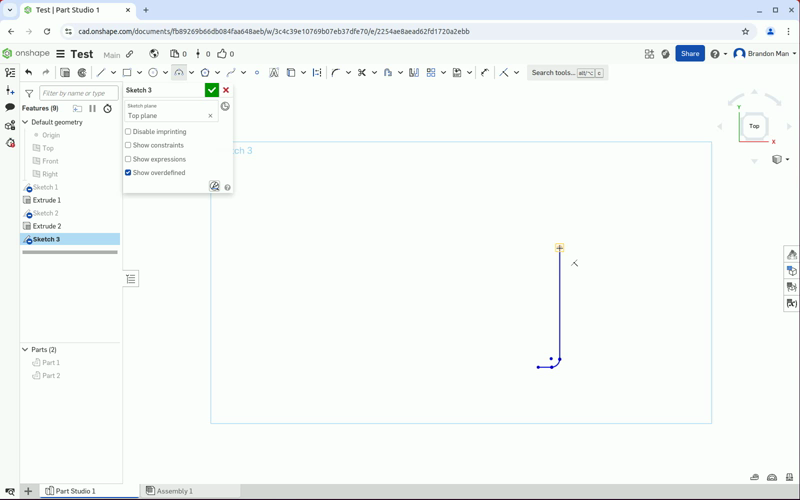
mouse_move(551, 239)
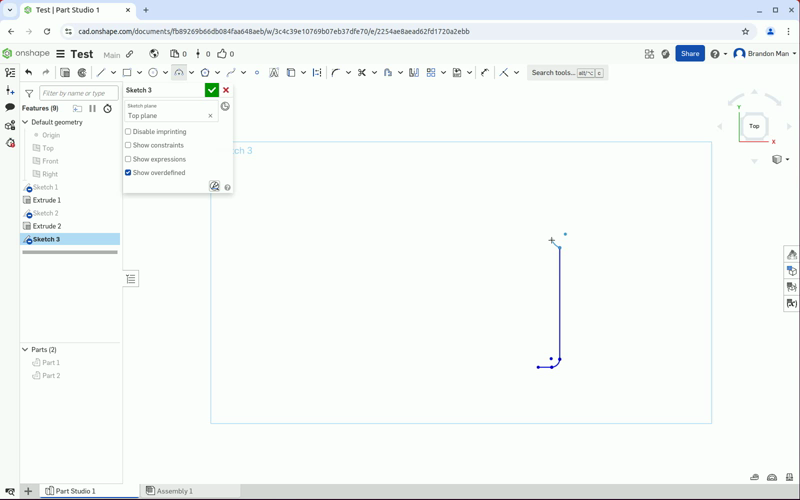
click(551, 239)
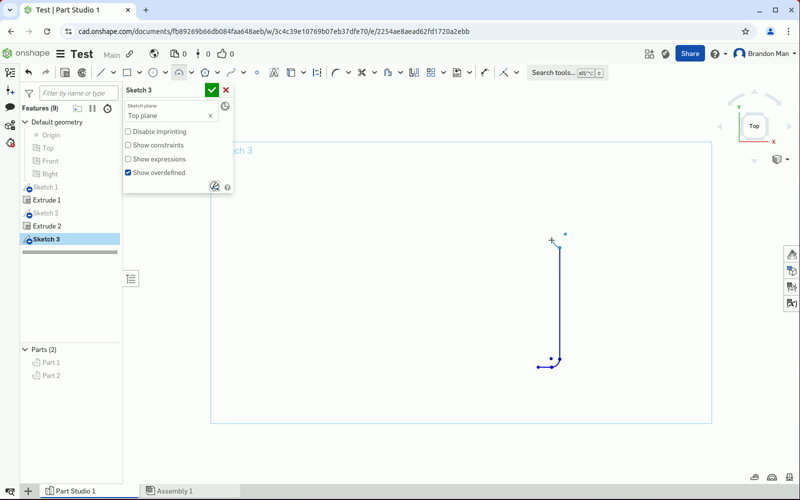
mouse_move(557, 242)
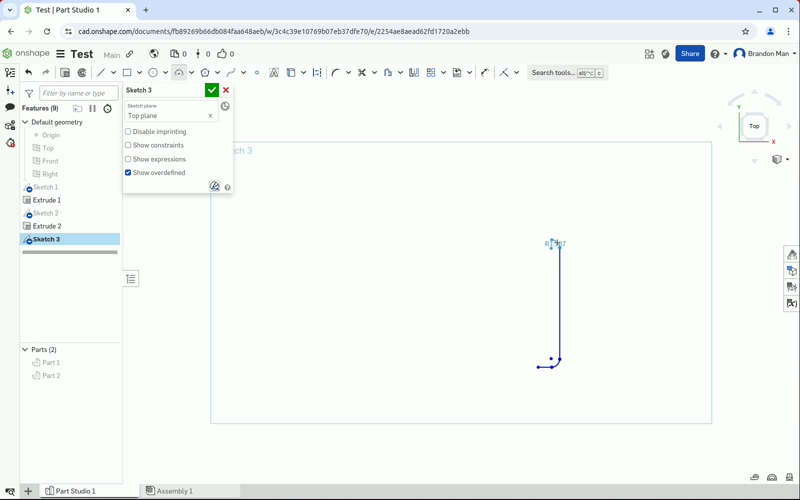
click(557, 242)
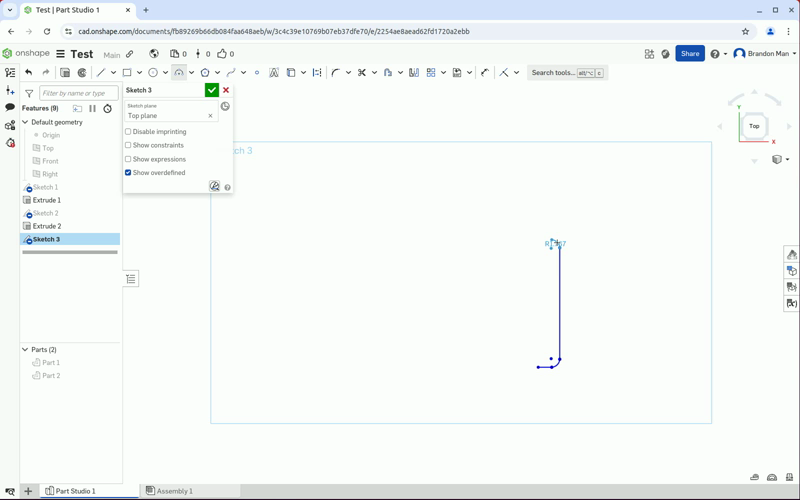
key_up(shift)
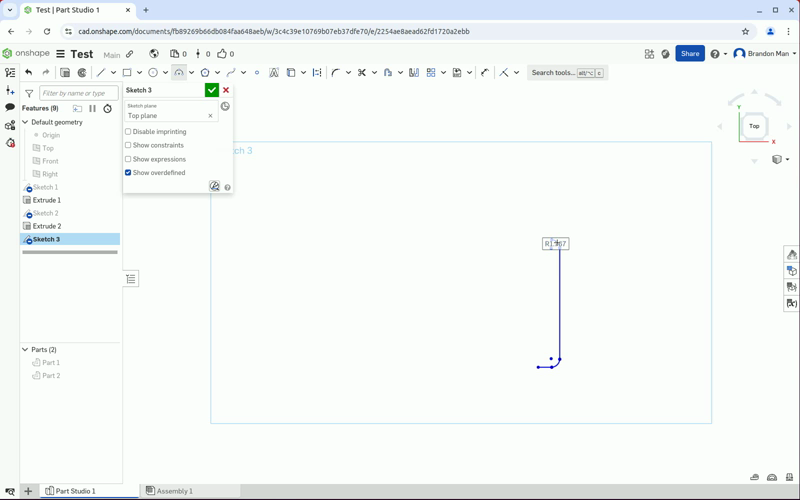
key(esc)
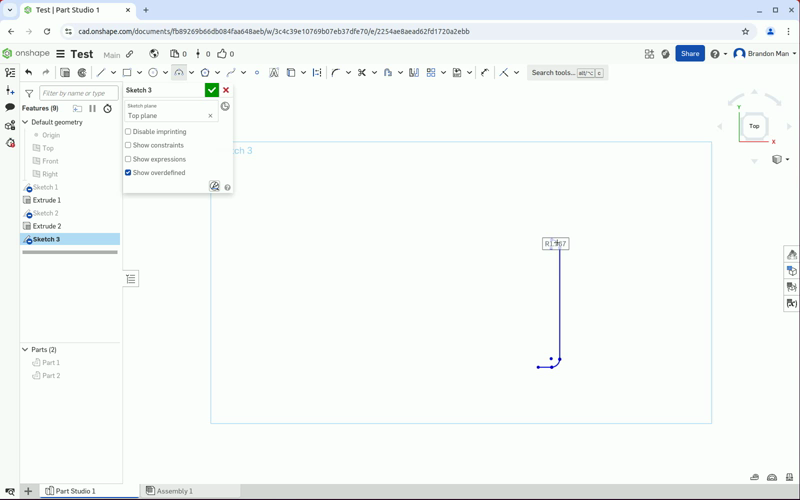
key(l)
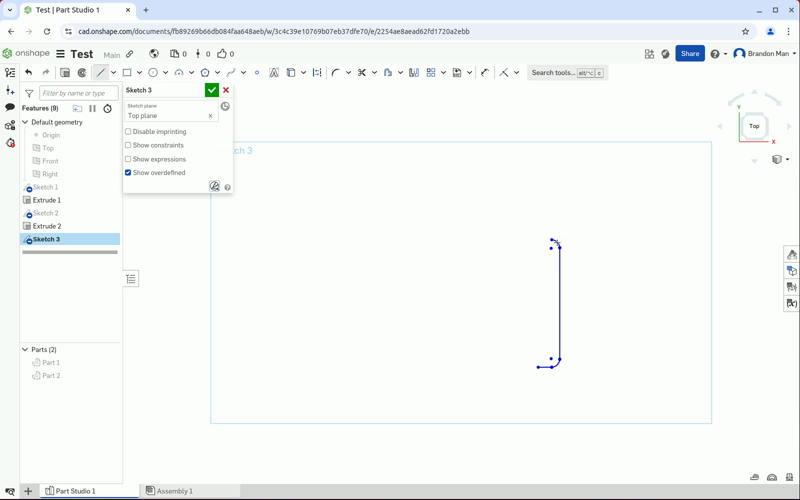
mouse_move(551, 239)
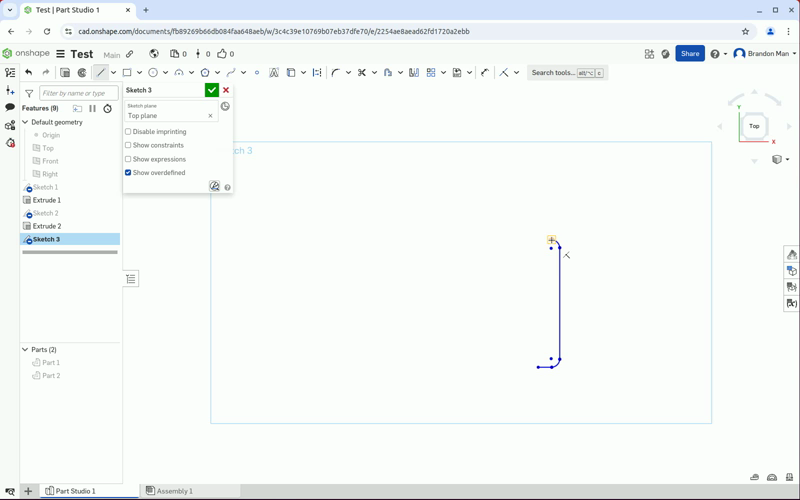
click(551, 239)
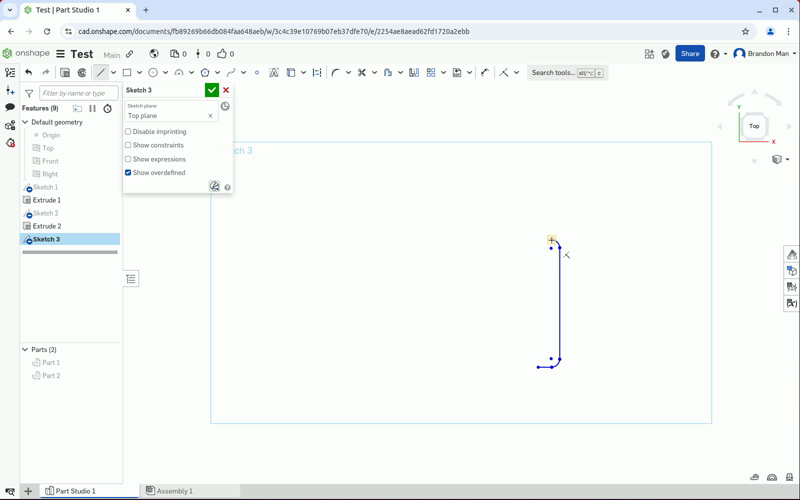
key_down(shift)
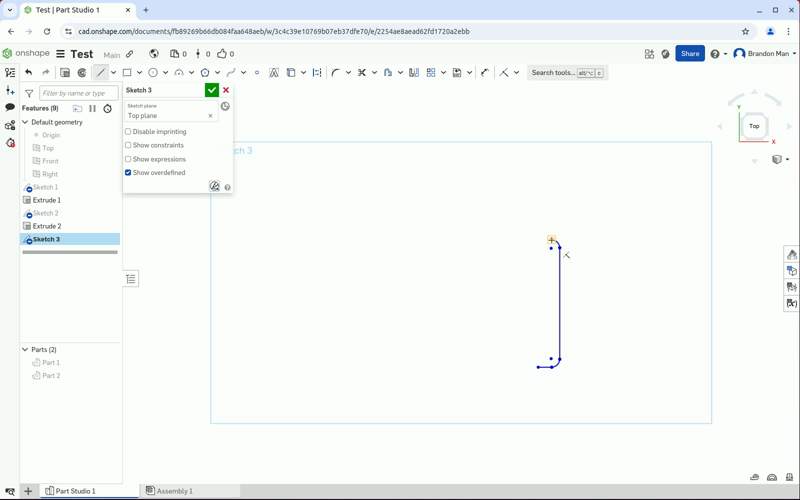
mouse_move(581, 239)
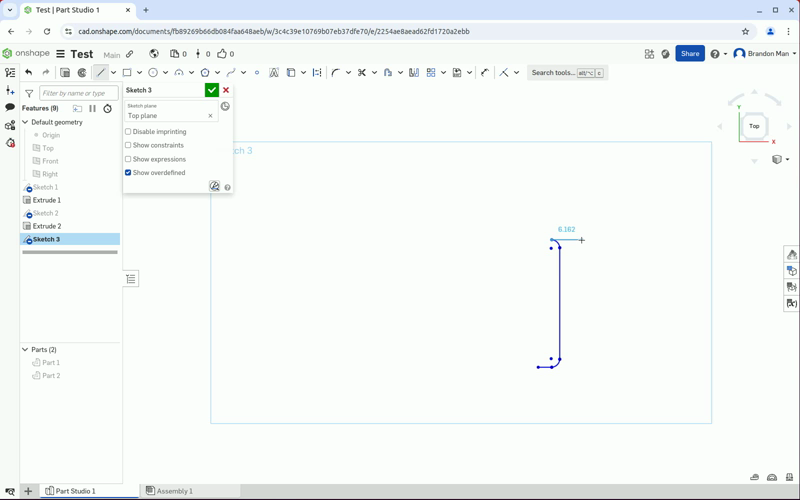
mouse_move(538, 239)
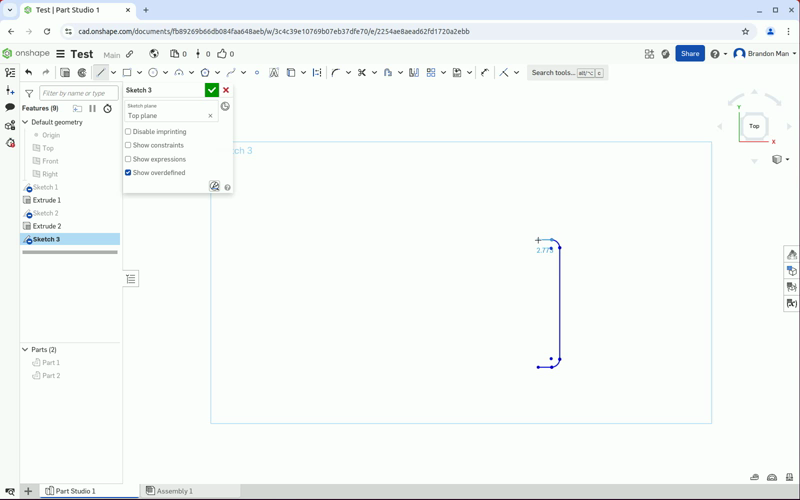
click(538, 239)
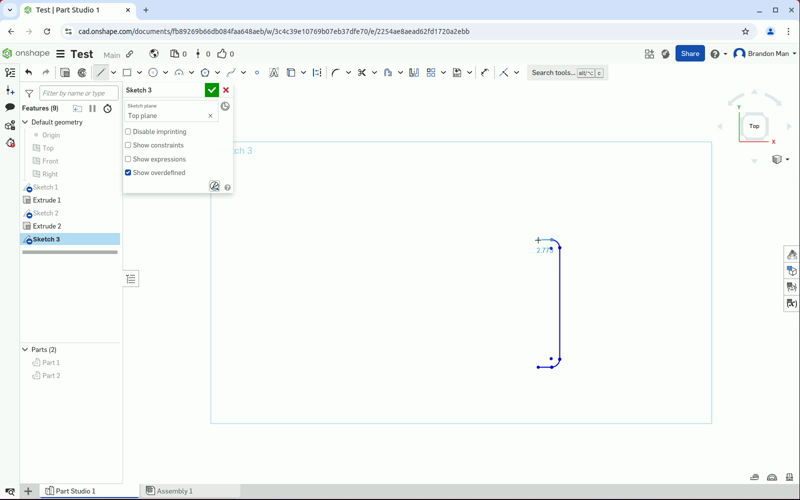
key_up(shift)
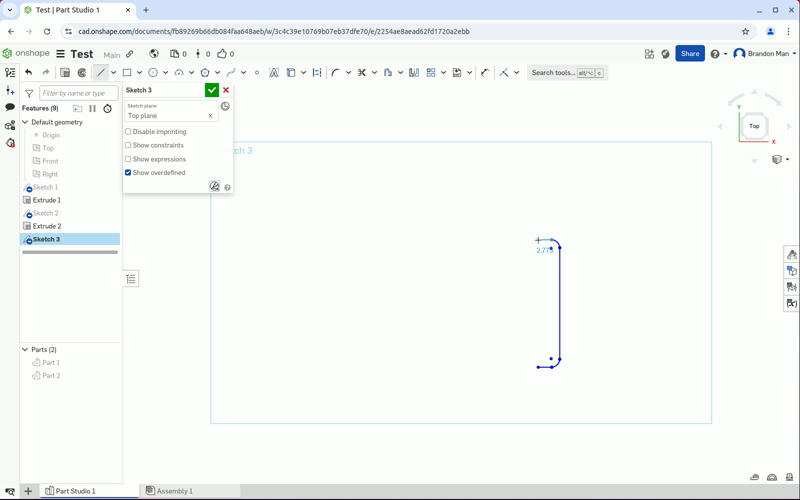
key_down(shift)
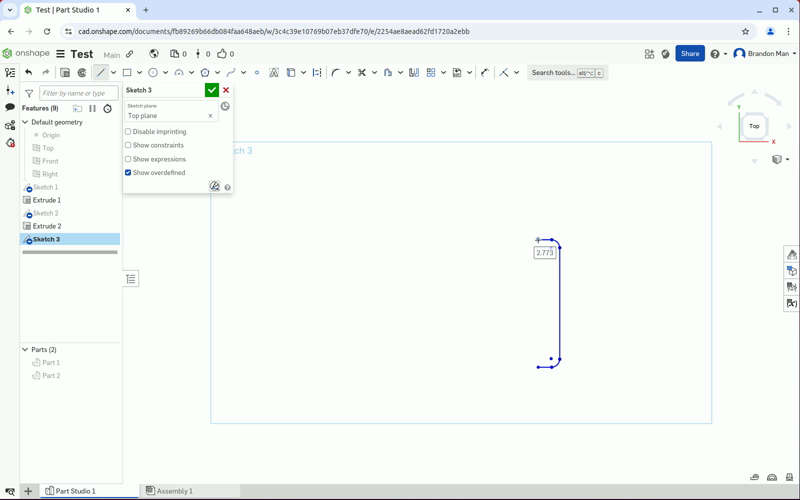
mouse_move(538, 367)
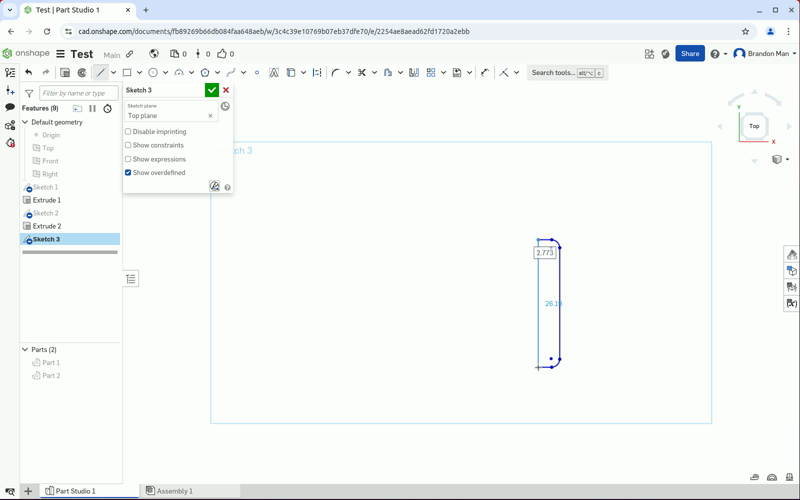
key_up(shift)
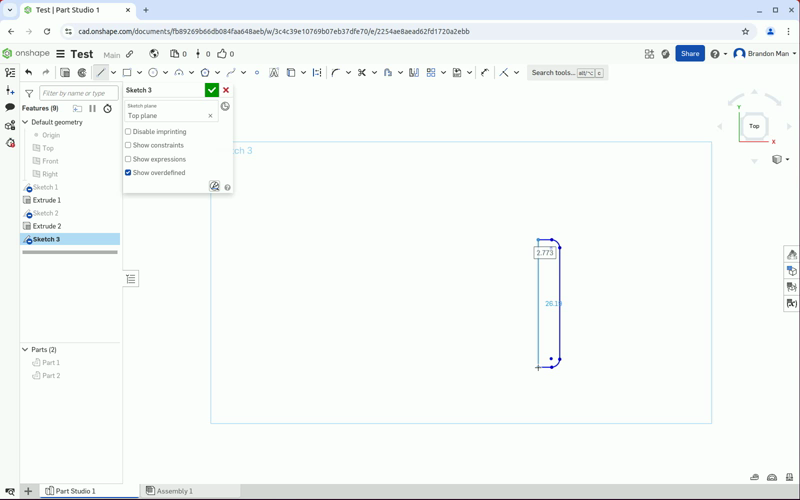
click(538, 367)
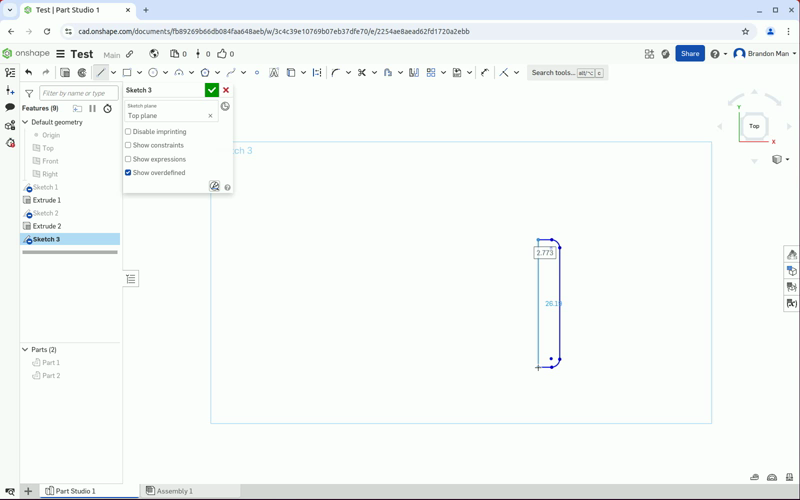
key(esc)
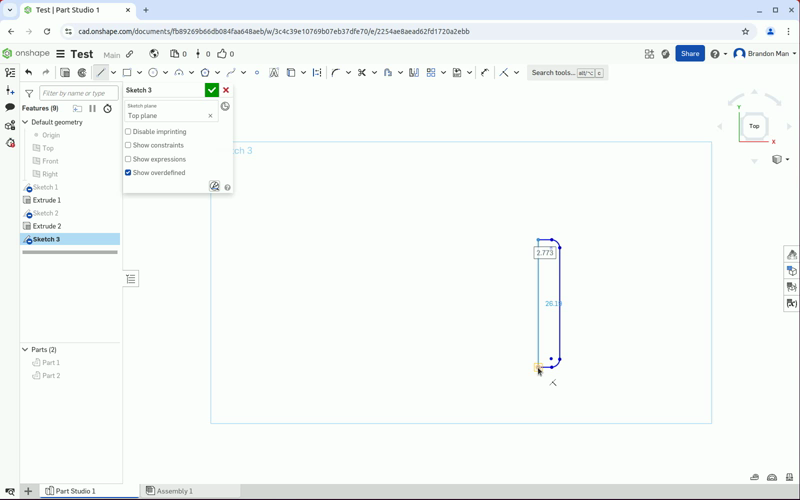
mouse_move(551, 253)
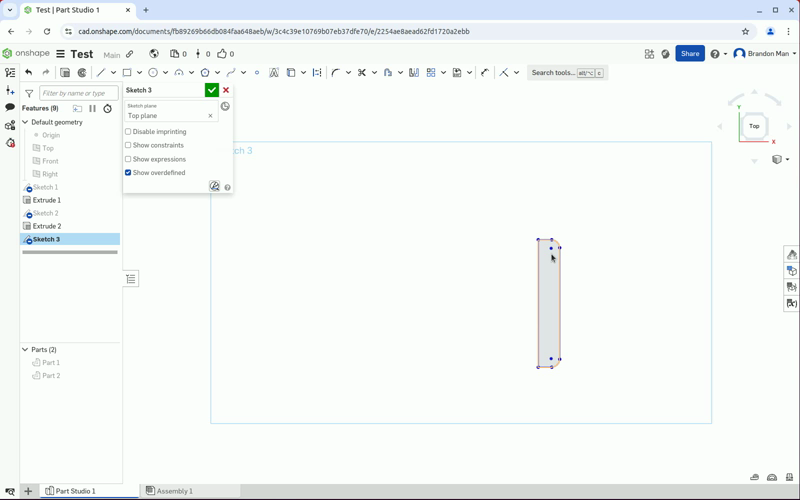
click(551, 253)
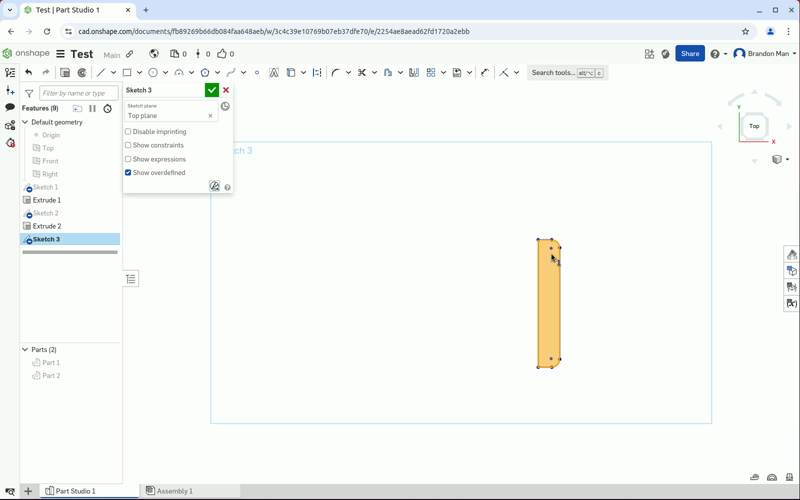
mouse_move(73, 352)
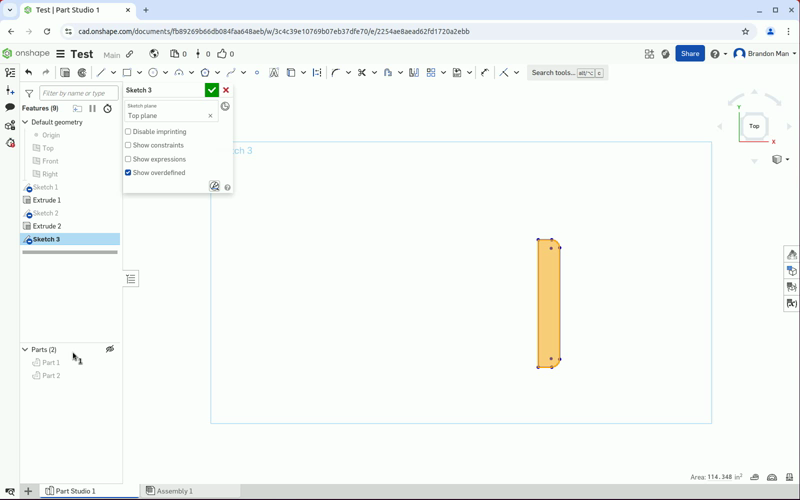
key(shift+y)
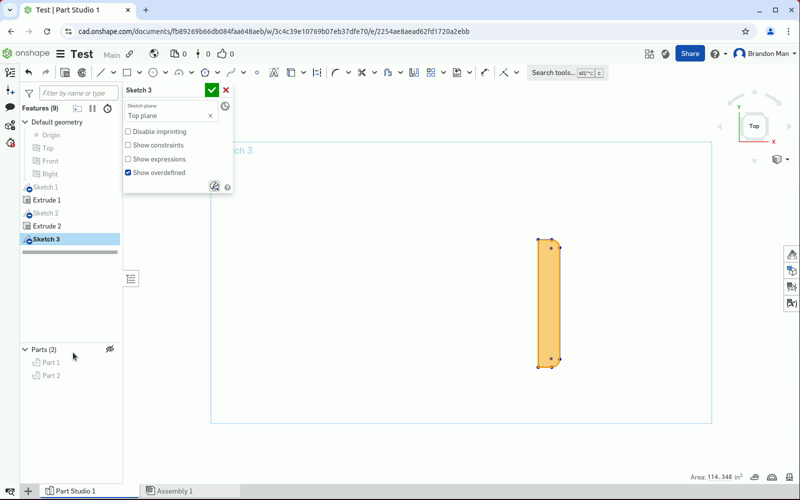
key(shift+e)
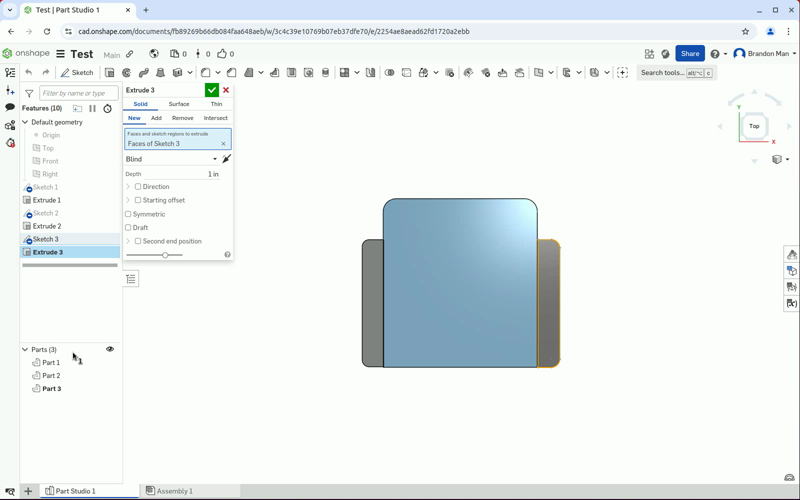
mouse_move(143, 106)
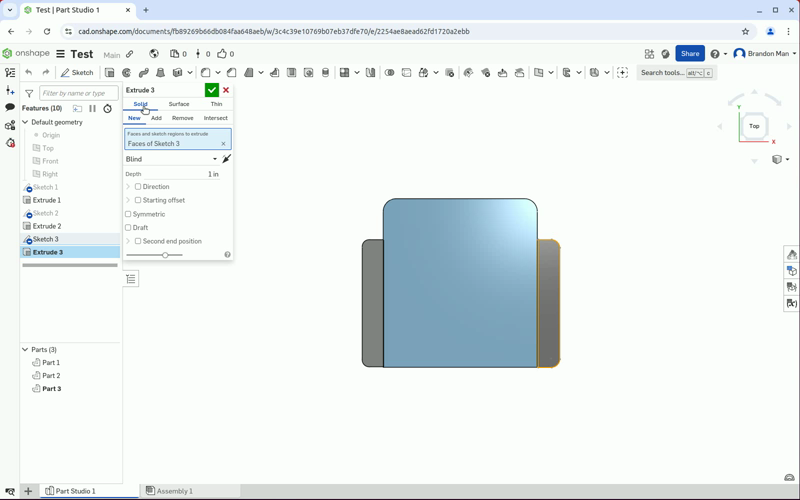
click(143, 106)
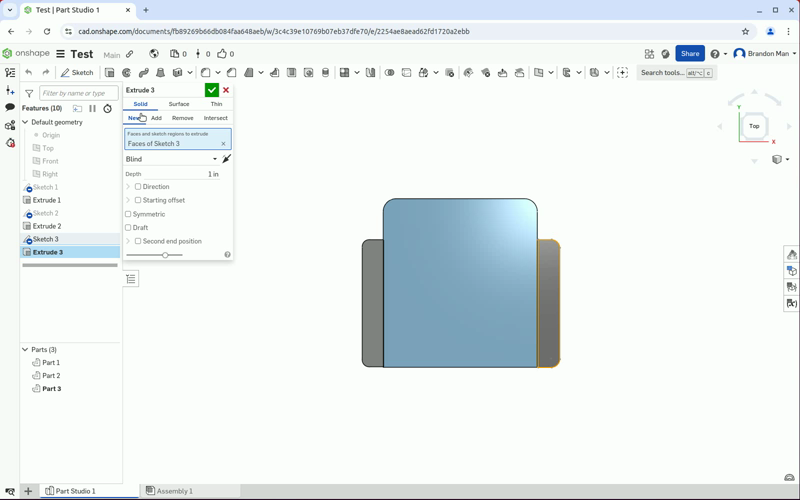
mouse_move(137, 120)
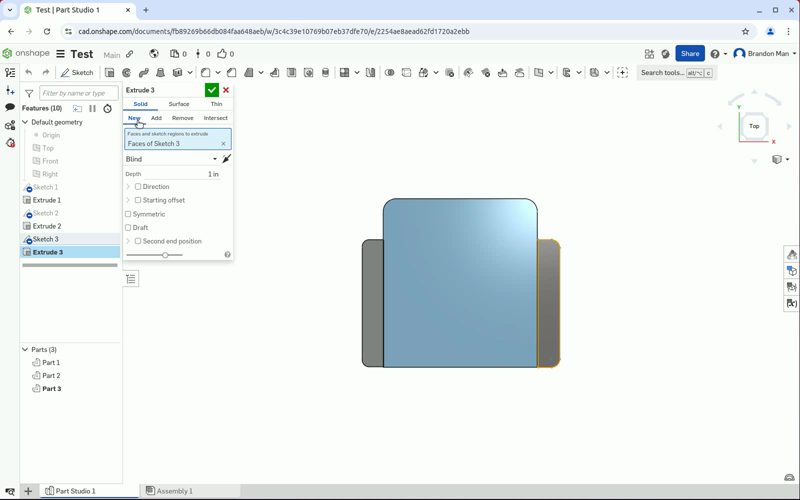
click(137, 120)
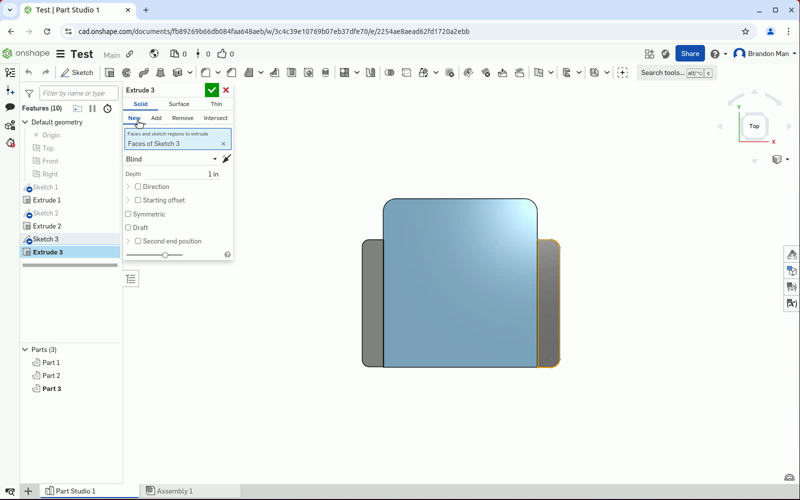
key(tab, 4)
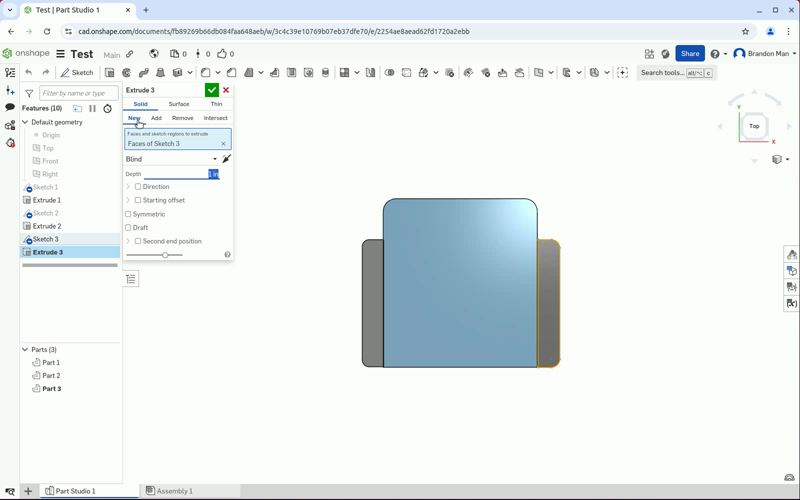
text(3.37)
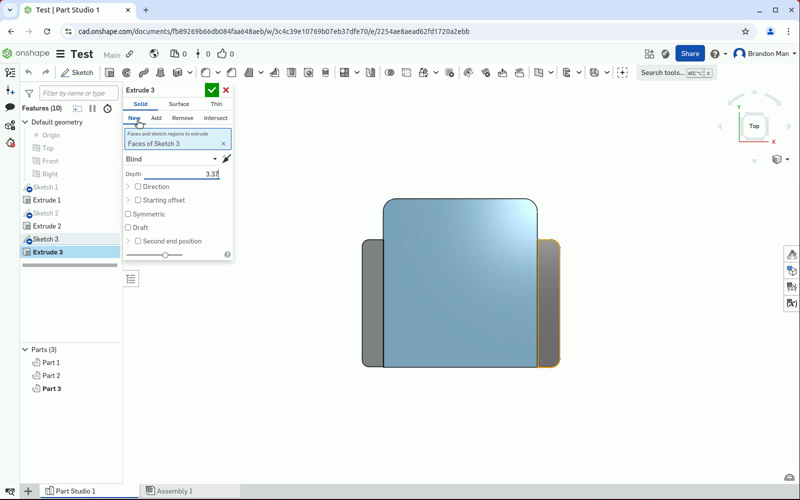
key(enter)
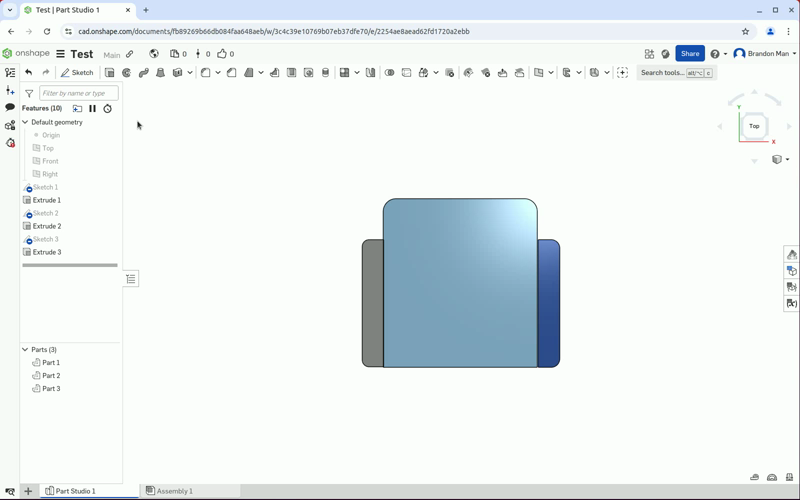
key(shift+h)
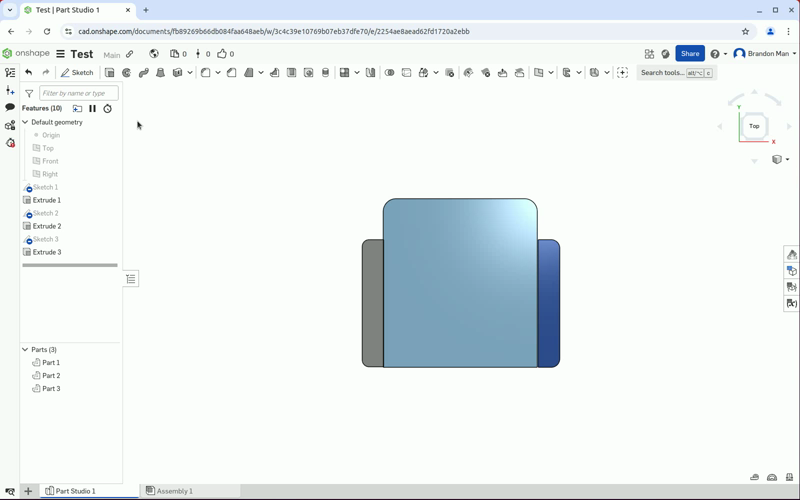
key(shift+h)
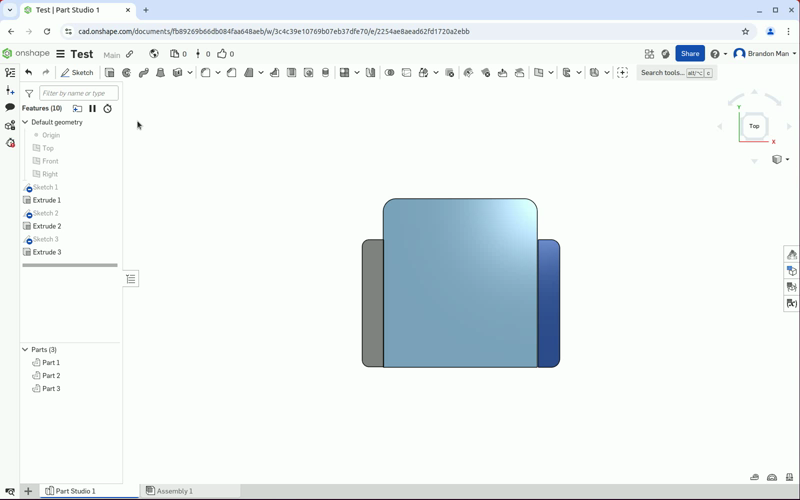
mouse_move(73, 189)
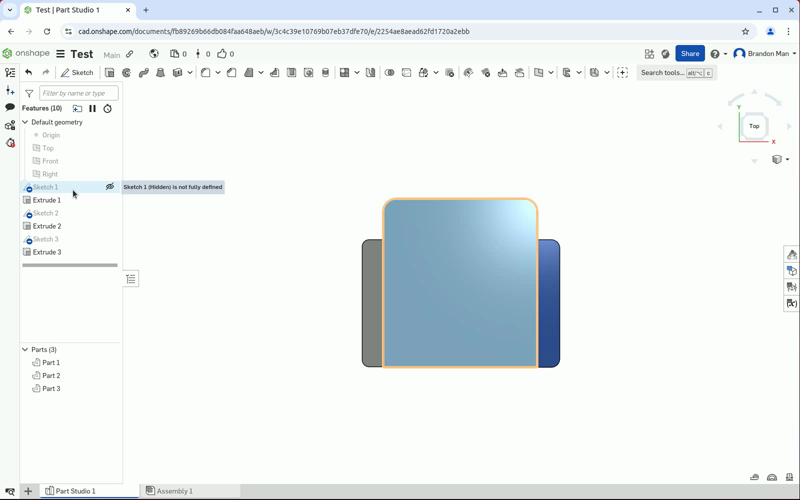
click(73, 189)
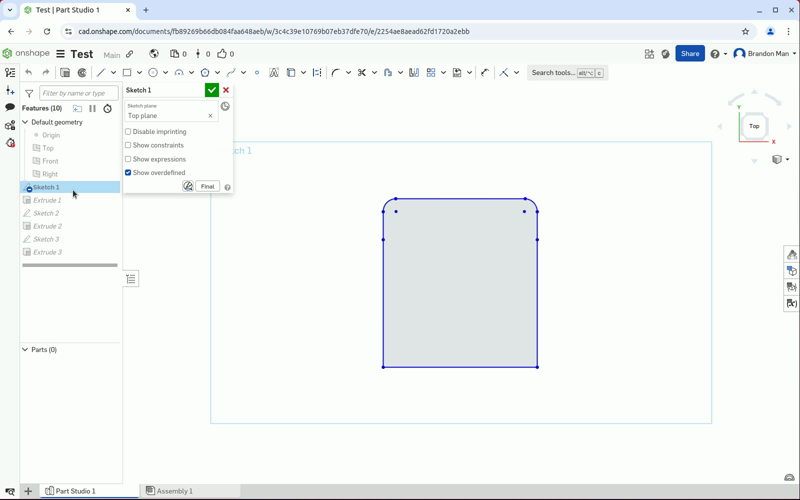
mouse_move(229, 92)
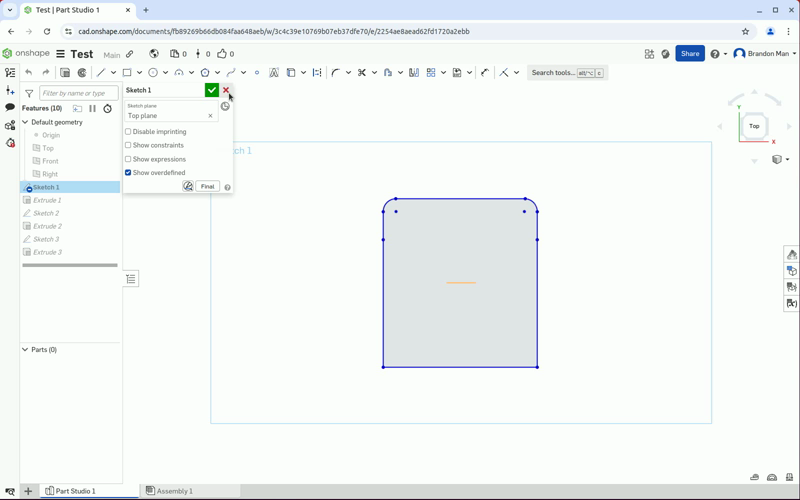
click(229, 92)
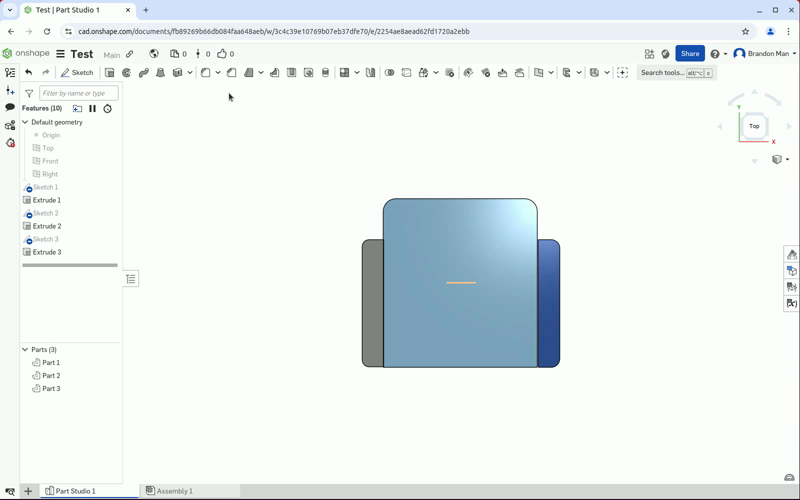
mouse_move(541, 75)
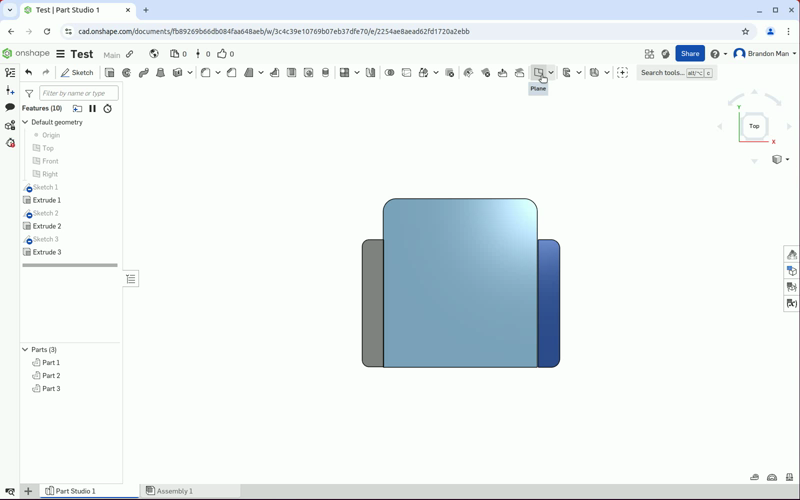
click(541, 75)
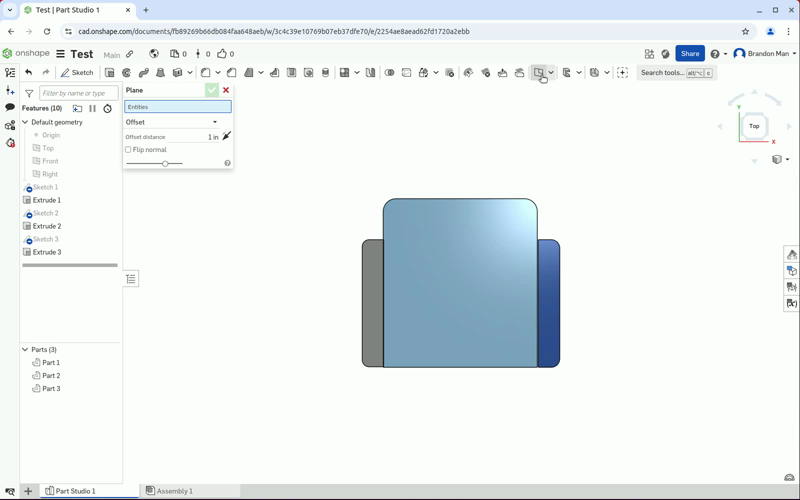
mouse_move(73, 150)
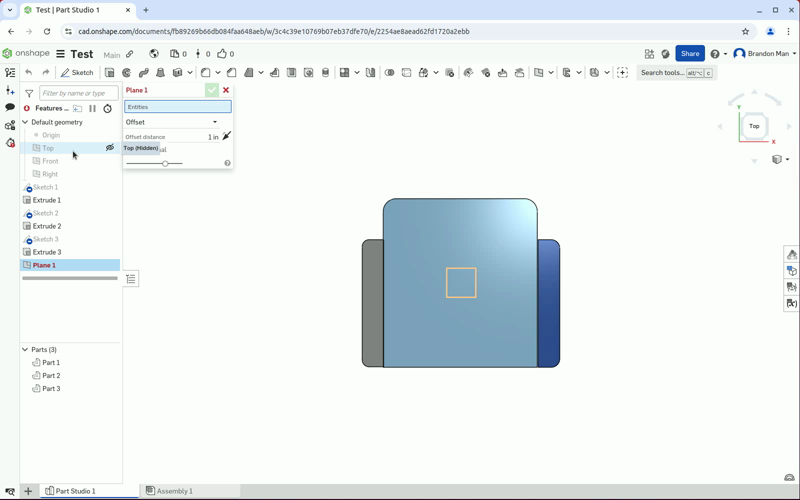
click(73, 150)
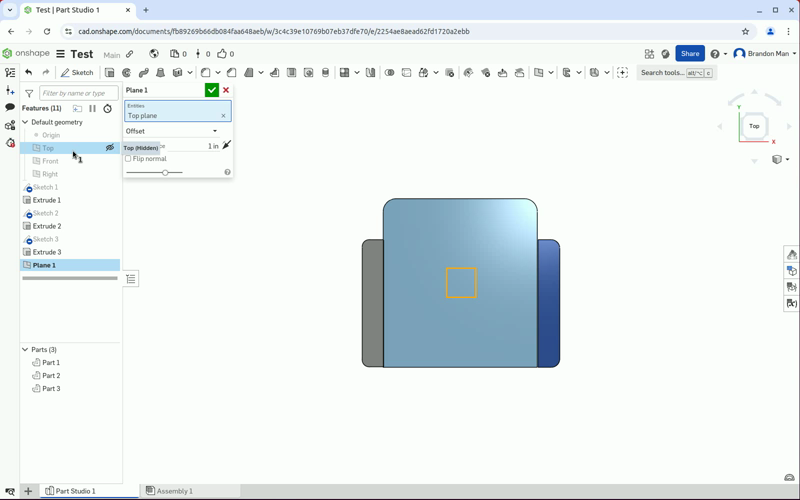
key(tab, 2)
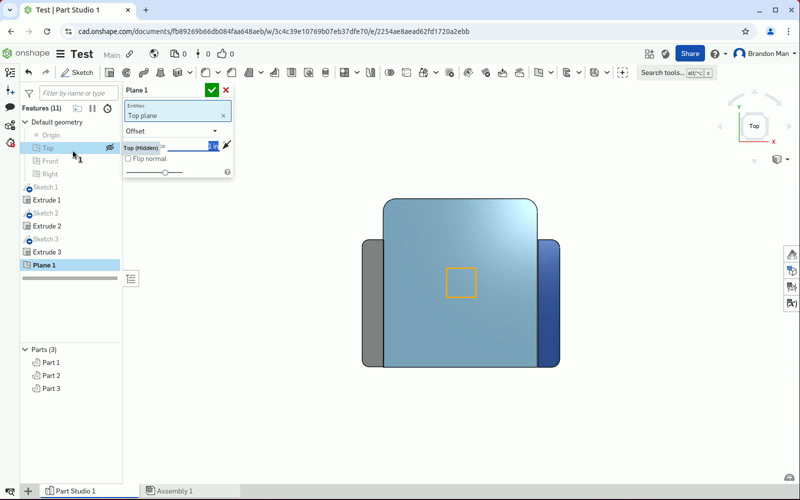
text(3.358)
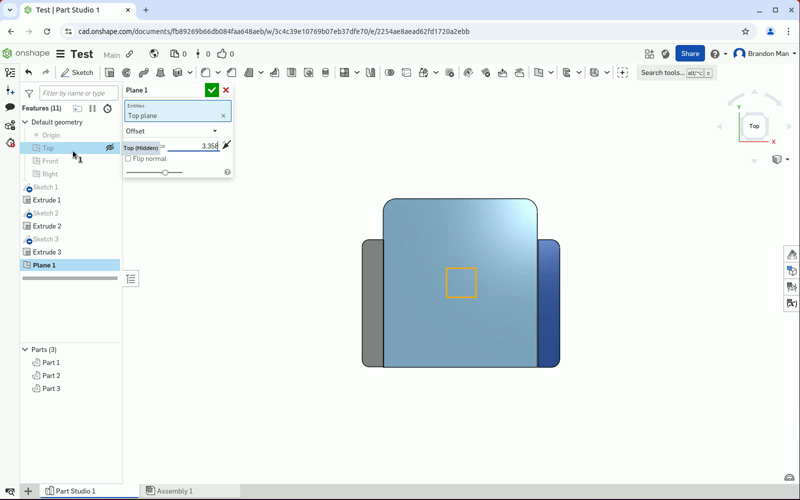
key(enter, 2)
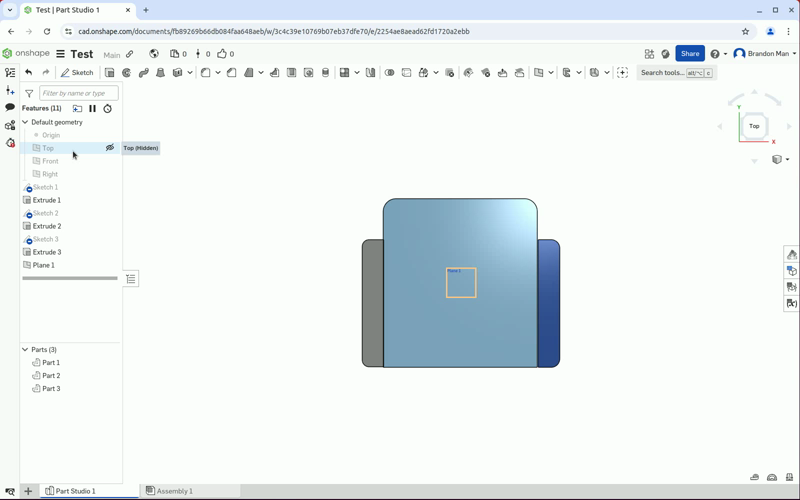
key(shift+s)
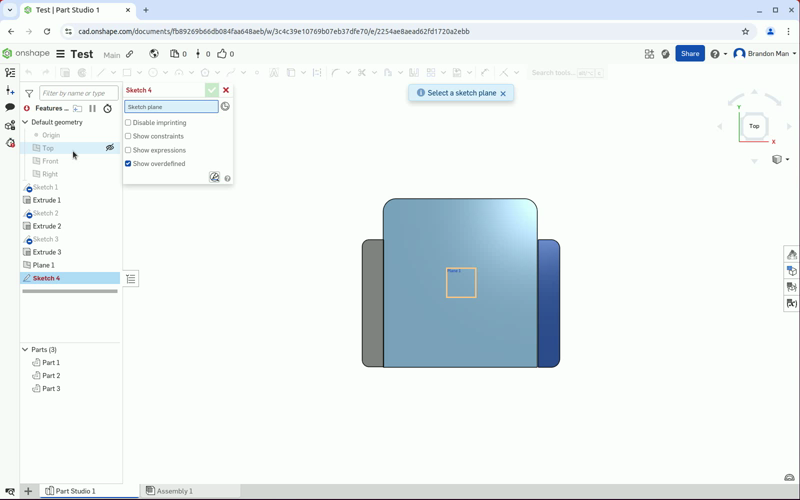
mouse_move(73, 267)
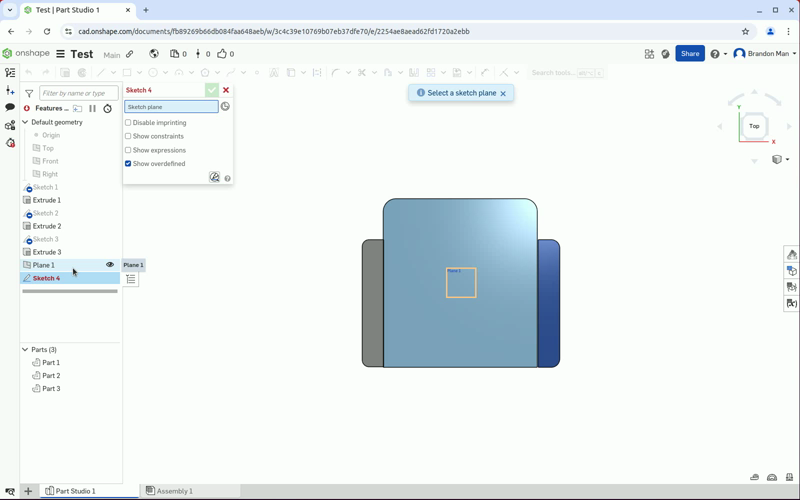
click(73, 267)
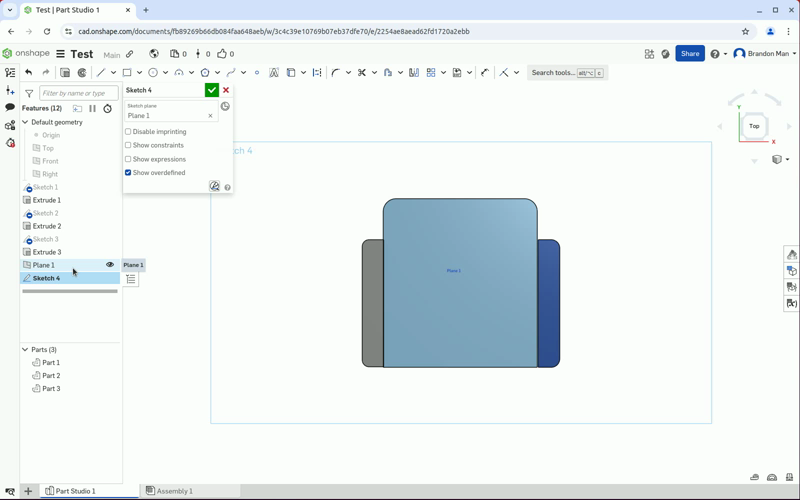
mouse_move(73, 352)
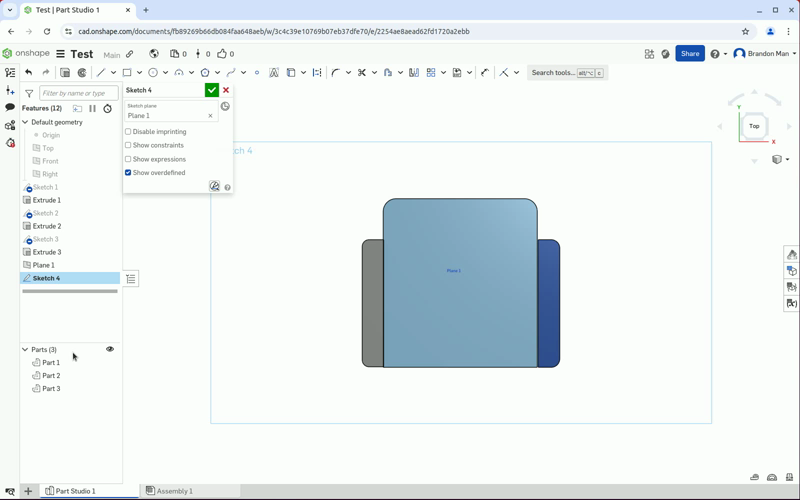
key(y)
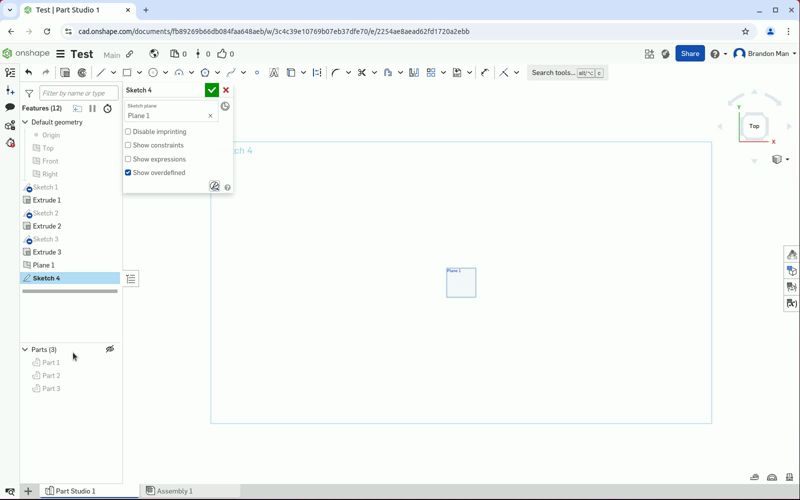
key(a)
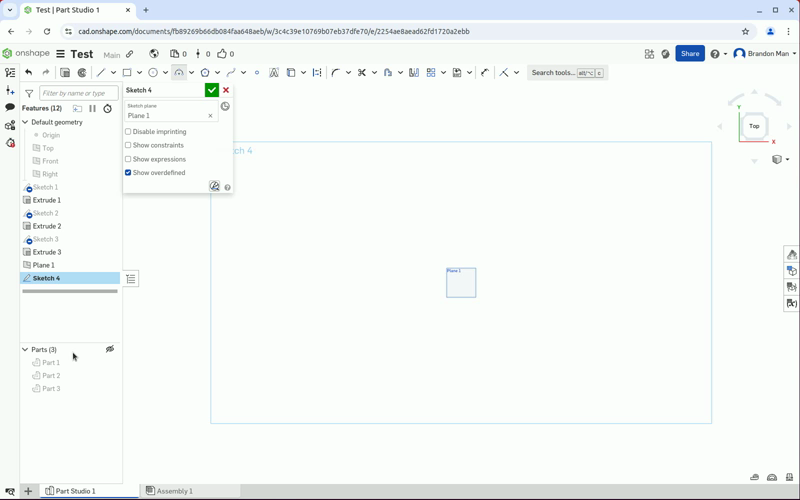
key_down(shift)
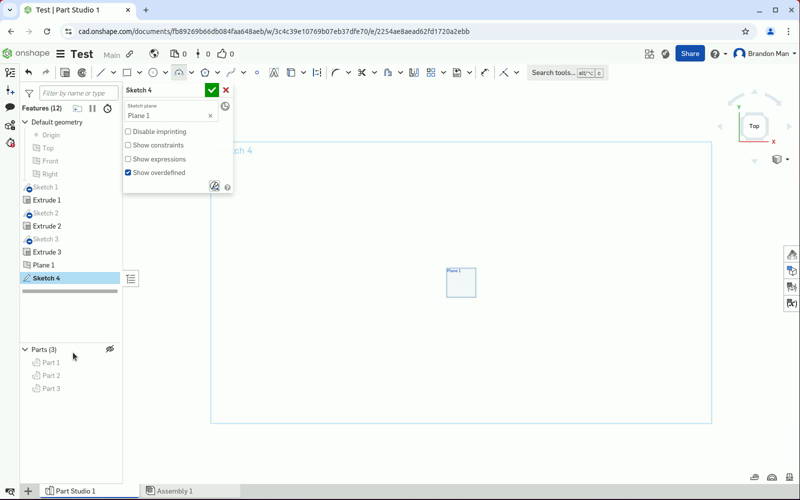
mouse_move(383, 354)
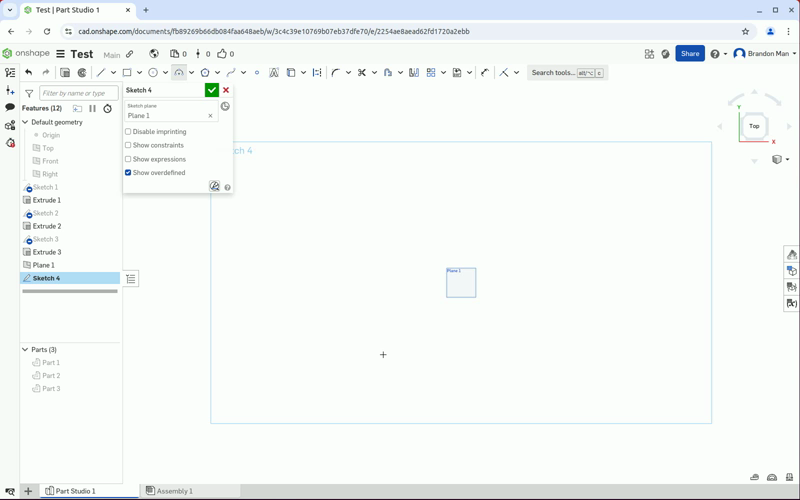
click(383, 354)
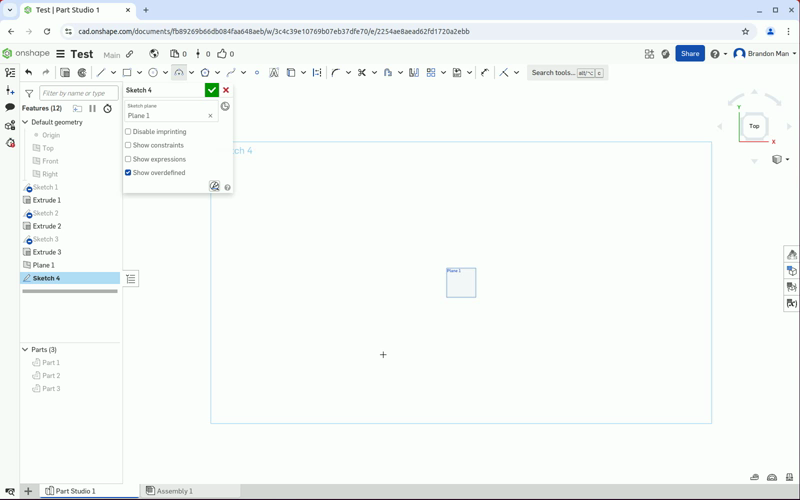
key_up(shift)
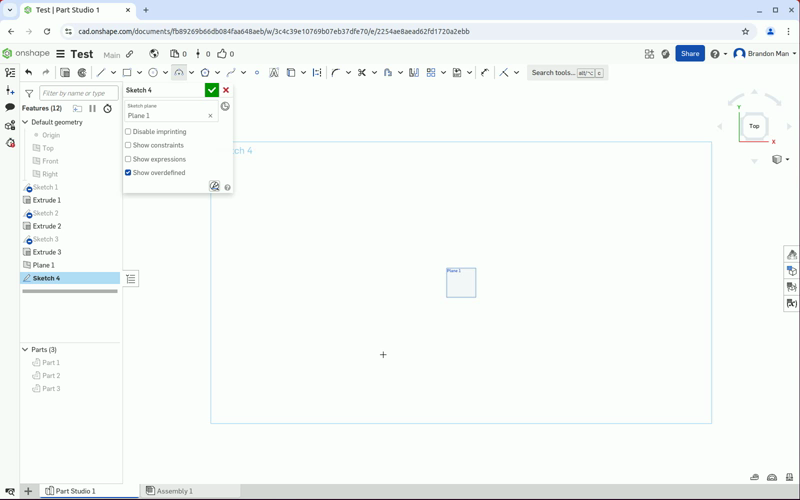
key_down(shift)
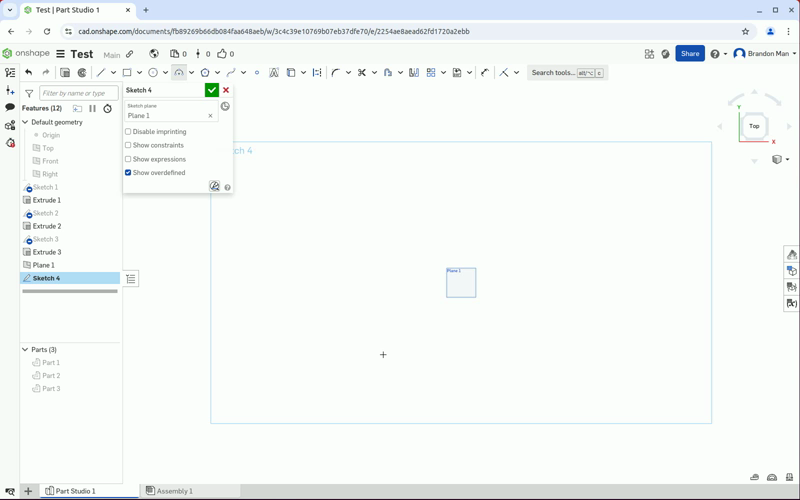
mouse_move(396, 367)
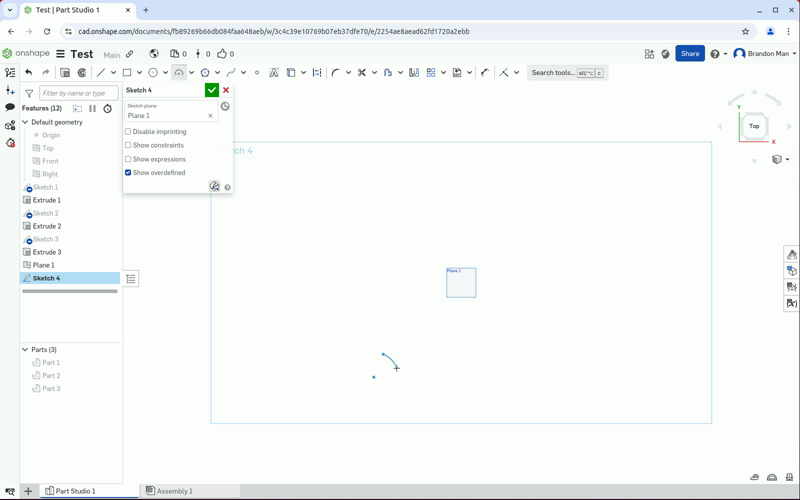
click(396, 367)
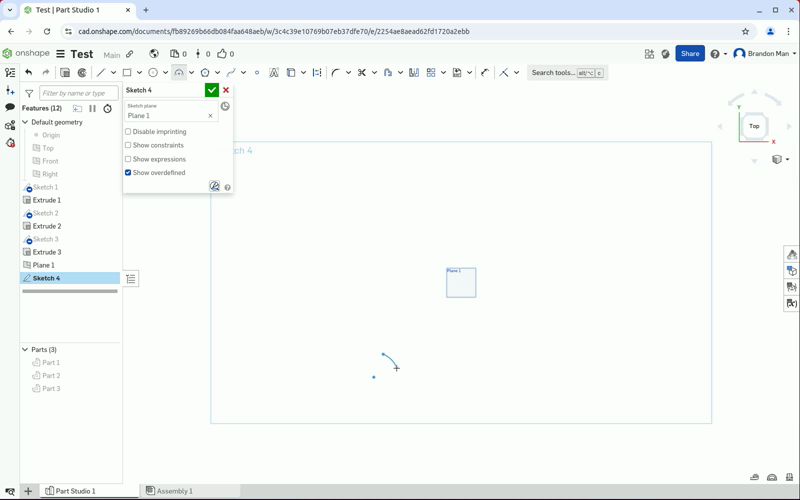
mouse_move(387, 363)
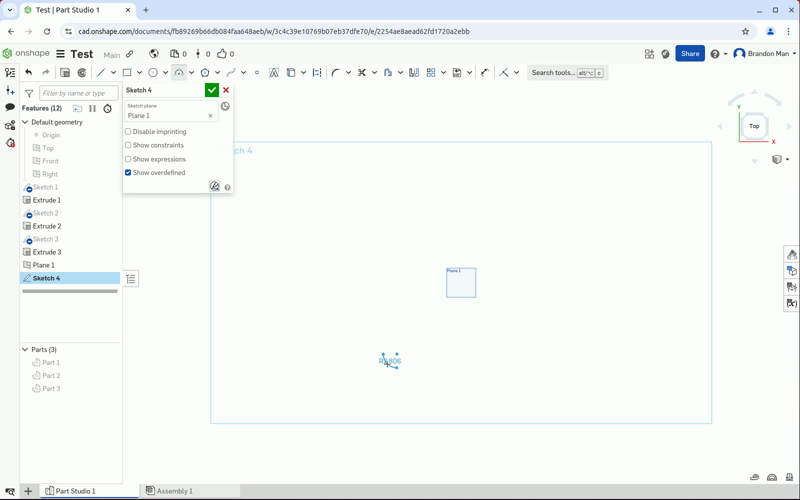
click(387, 363)
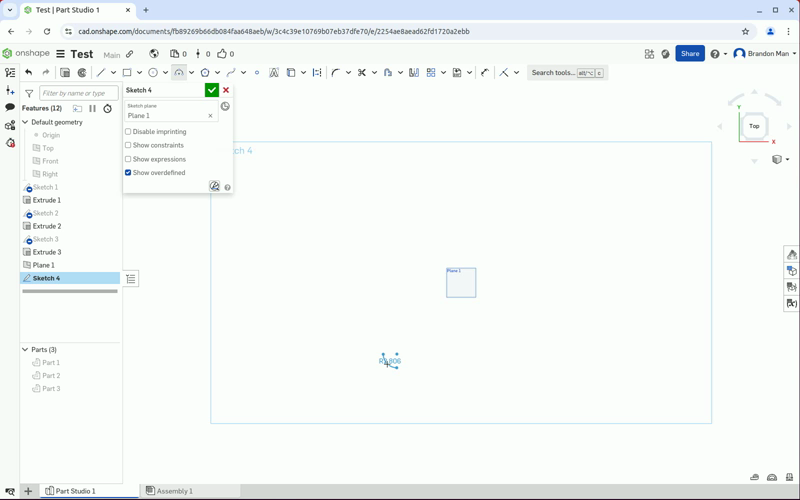
key_up(shift)
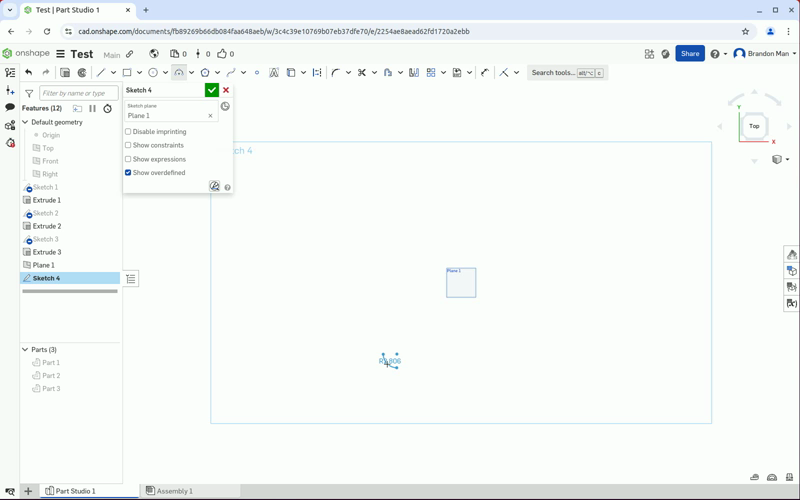
key(esc)
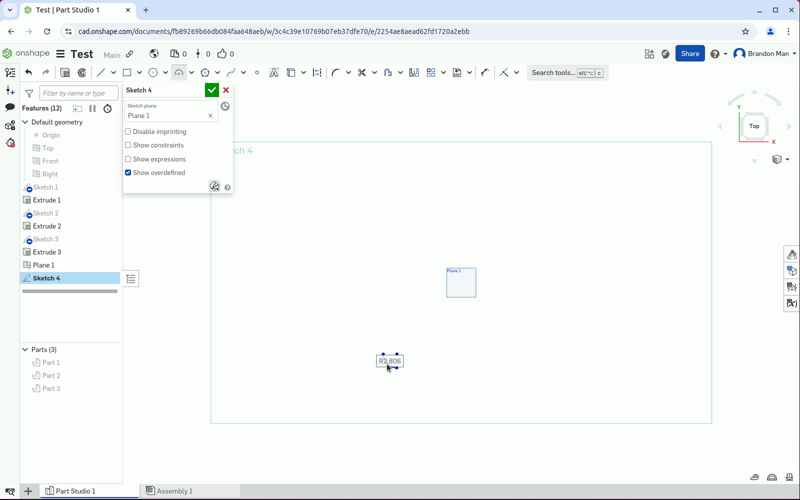
key(l)
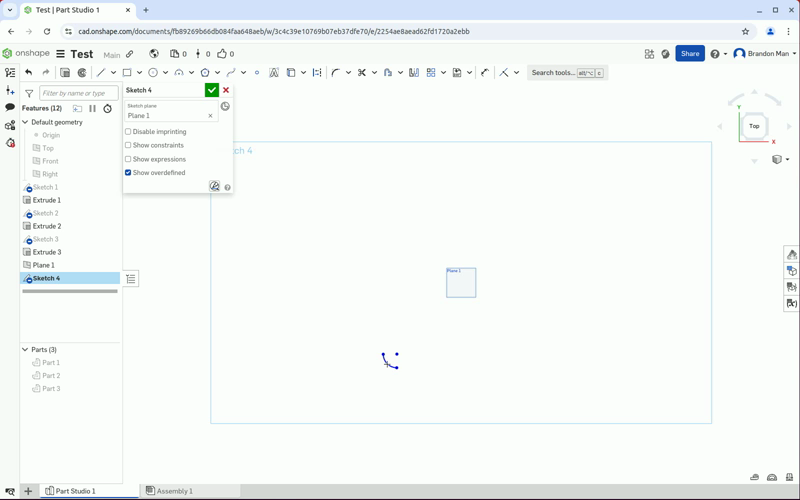
mouse_move(396, 367)
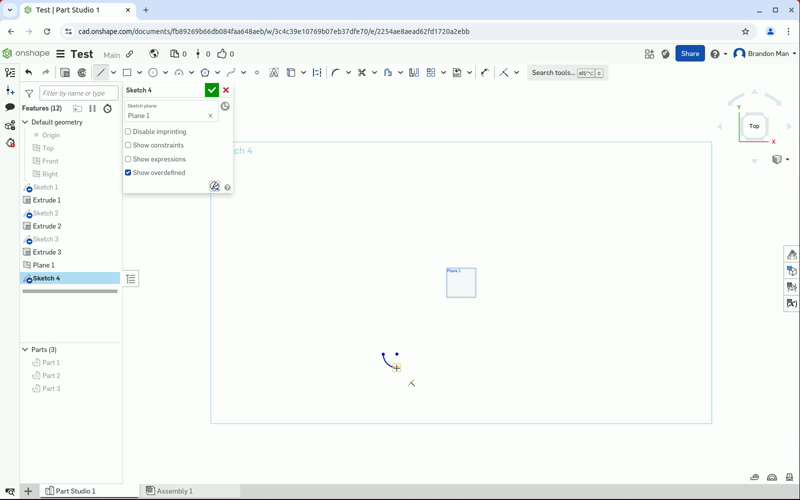
click(396, 367)
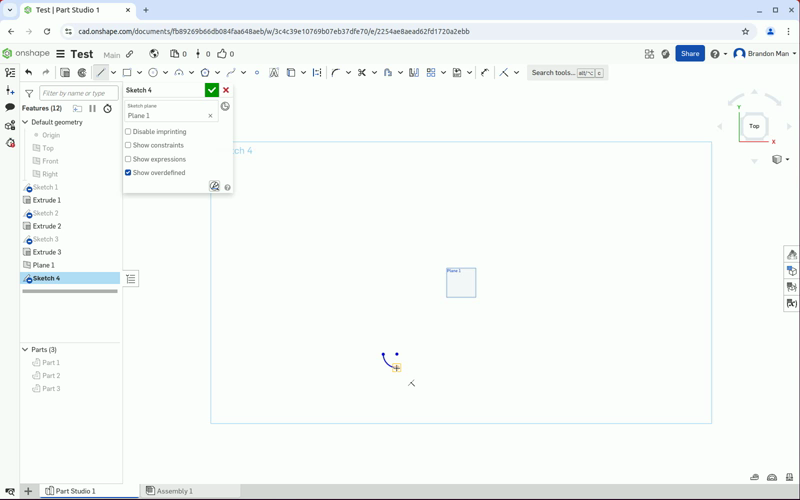
key_down(shift)
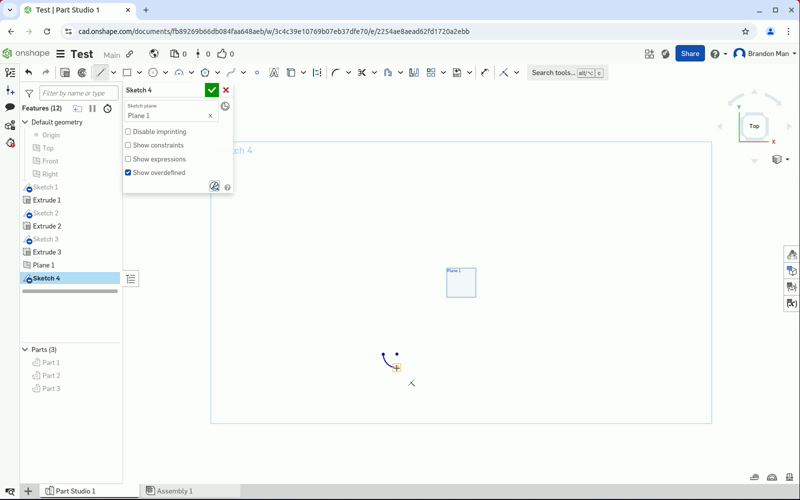
mouse_move(525, 367)
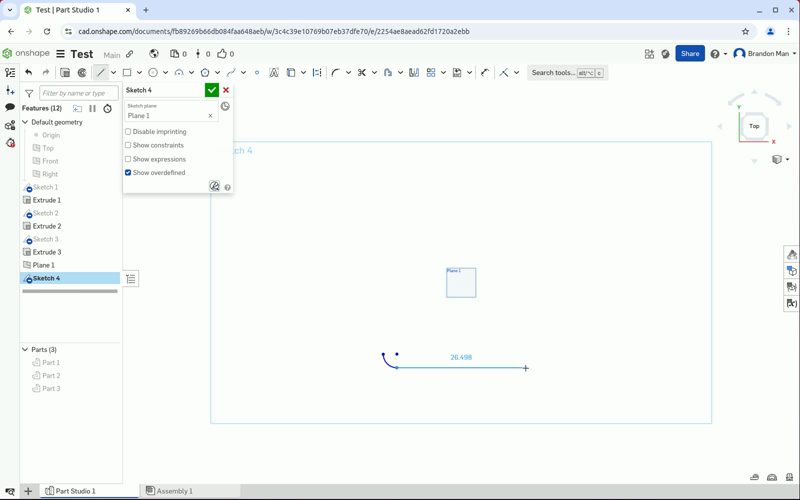
click(525, 367)
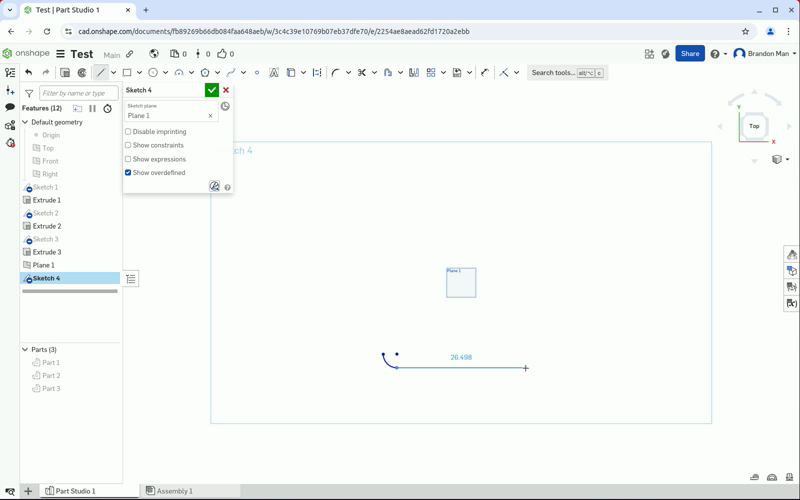
key_up(shift)
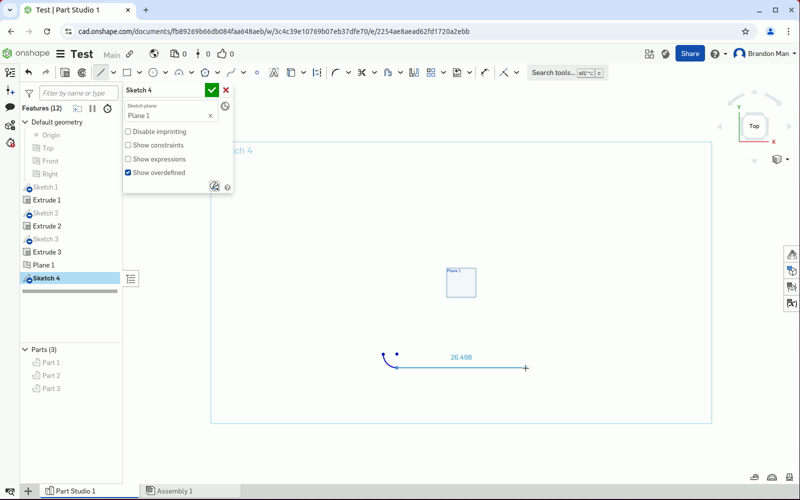
key(esc)
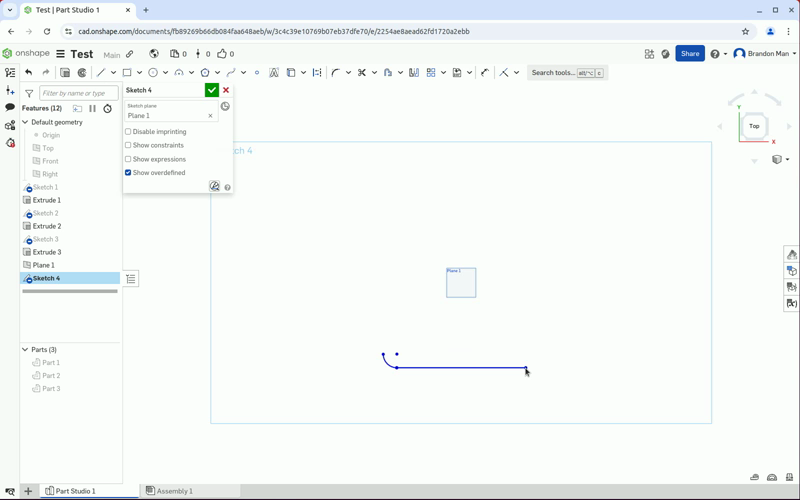
key(a)
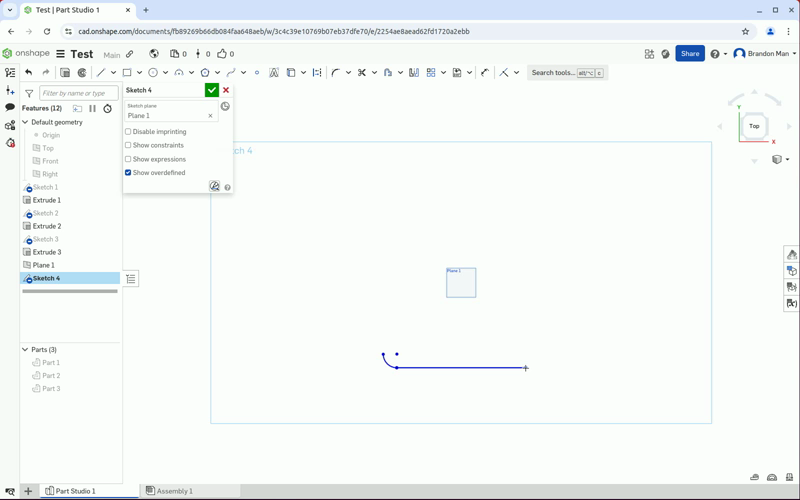
mouse_move(525, 367)
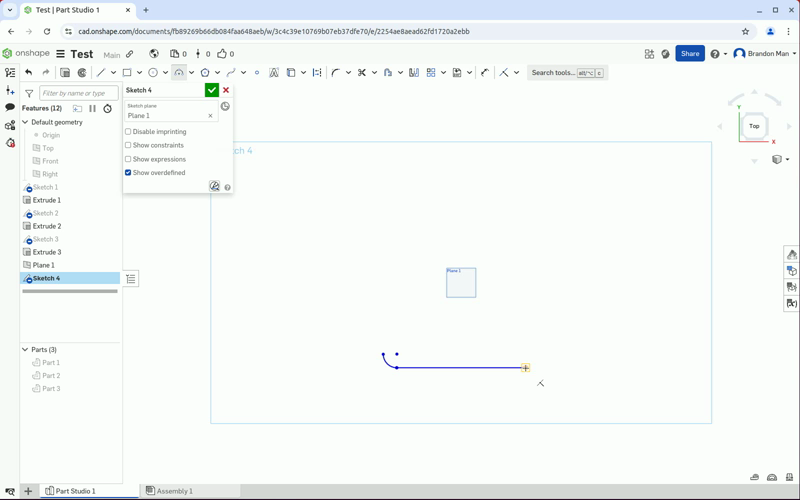
click(525, 367)
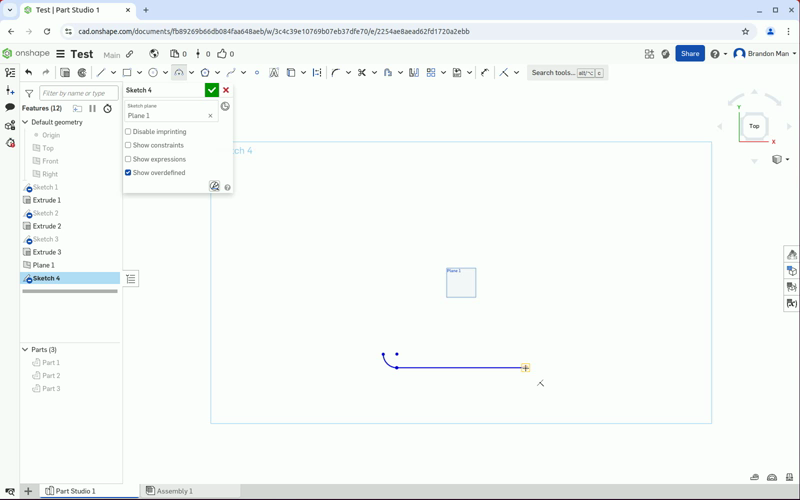
key_down(shift)
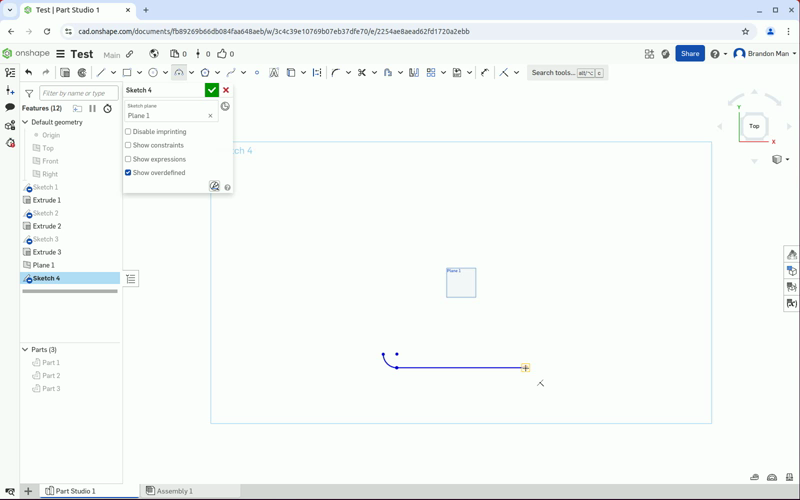
mouse_move(538, 354)
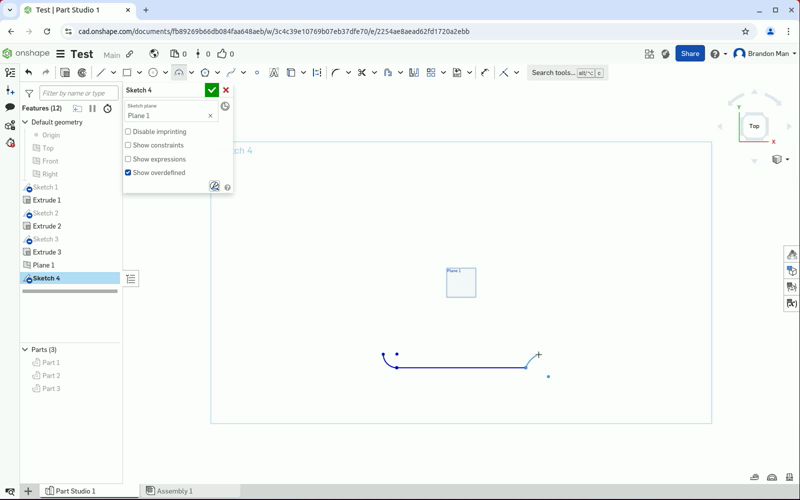
click(538, 354)
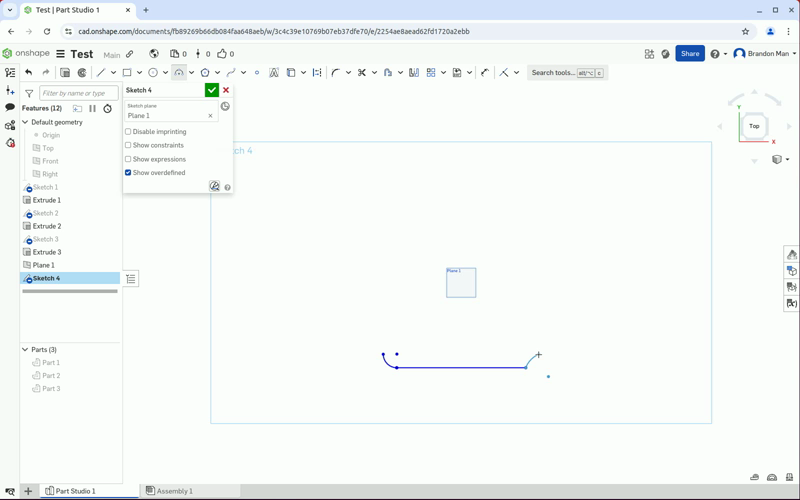
mouse_move(534, 363)
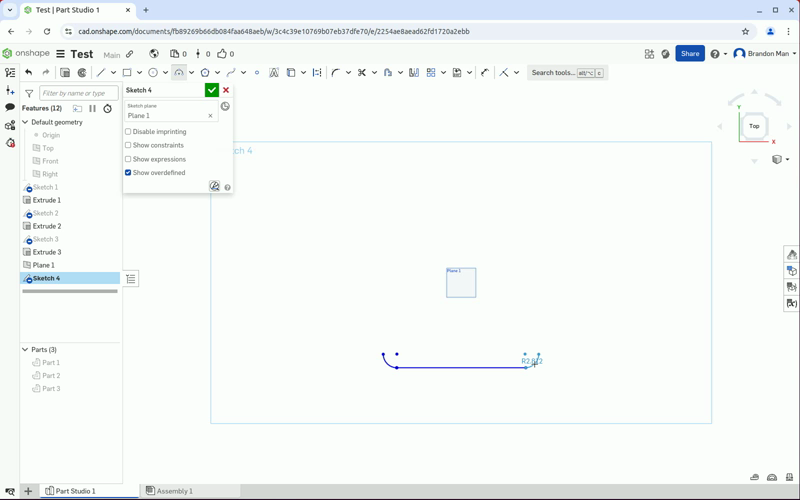
click(534, 363)
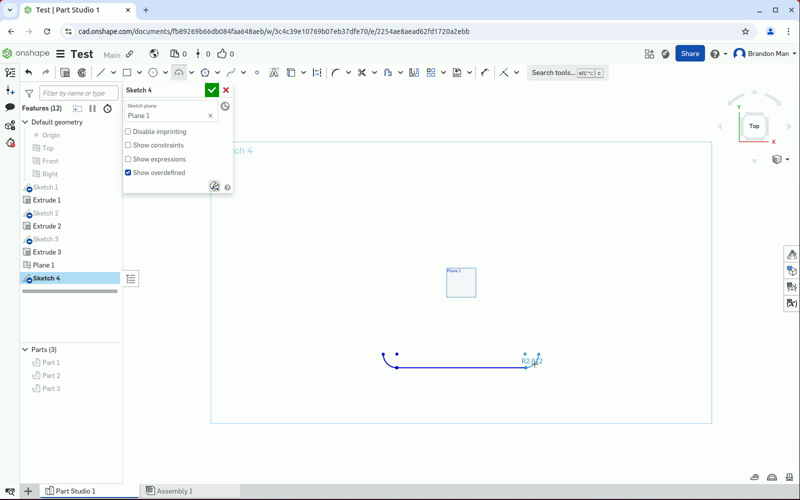
key_up(shift)
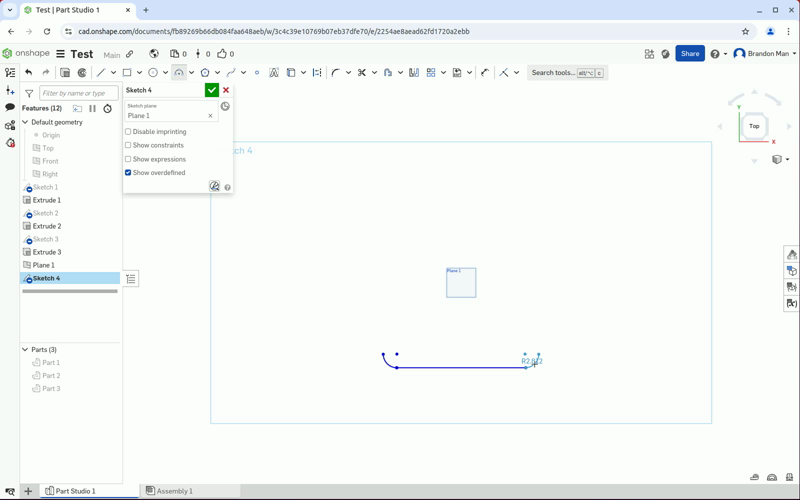
key(esc)
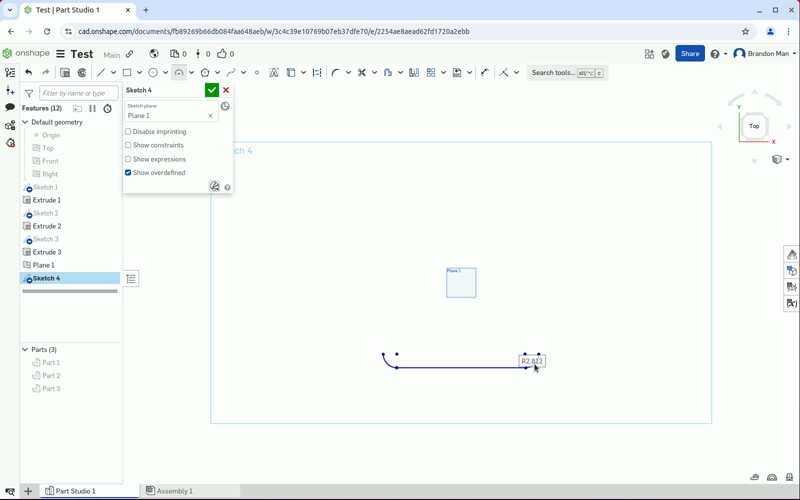
key(l)
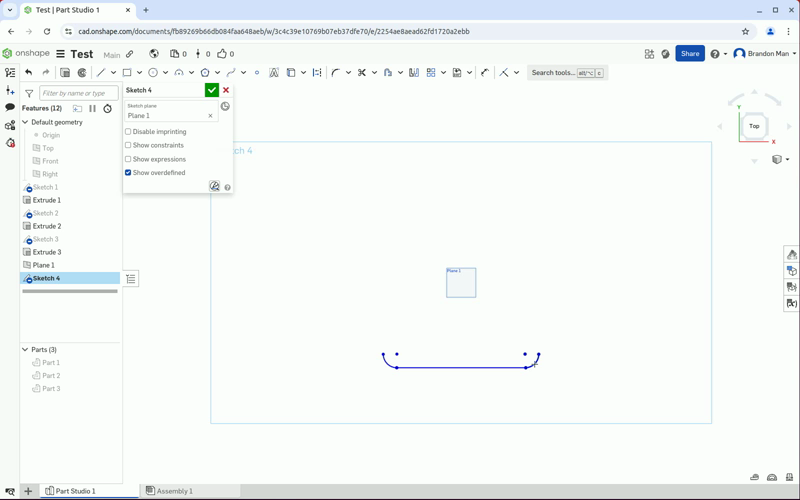
mouse_move(538, 354)
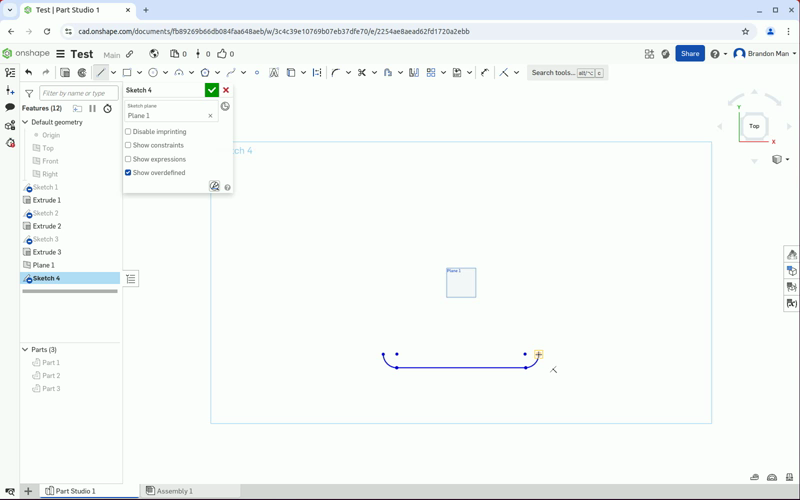
click(538, 354)
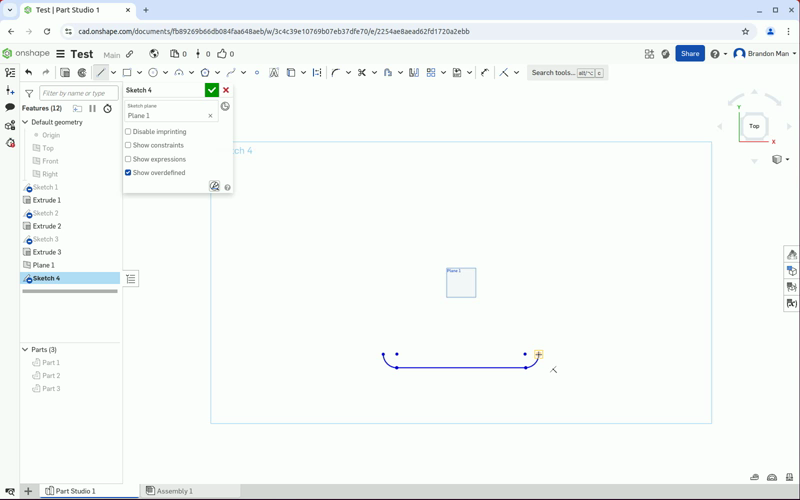
key_down(shift)
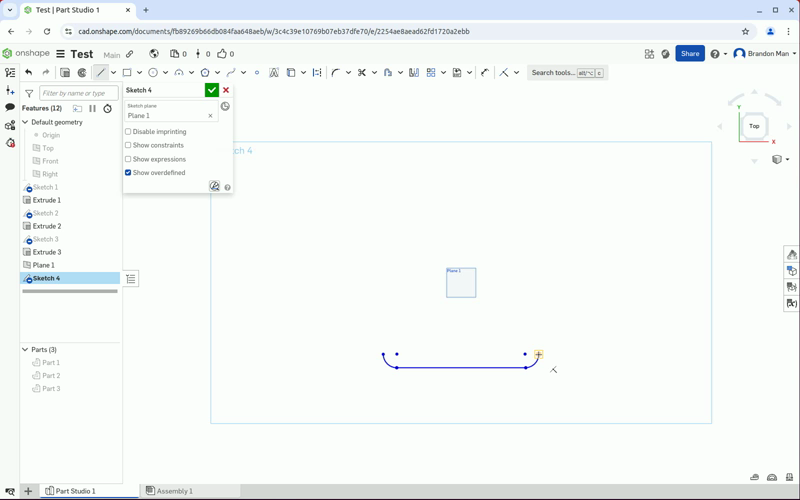
mouse_move(538, 240)
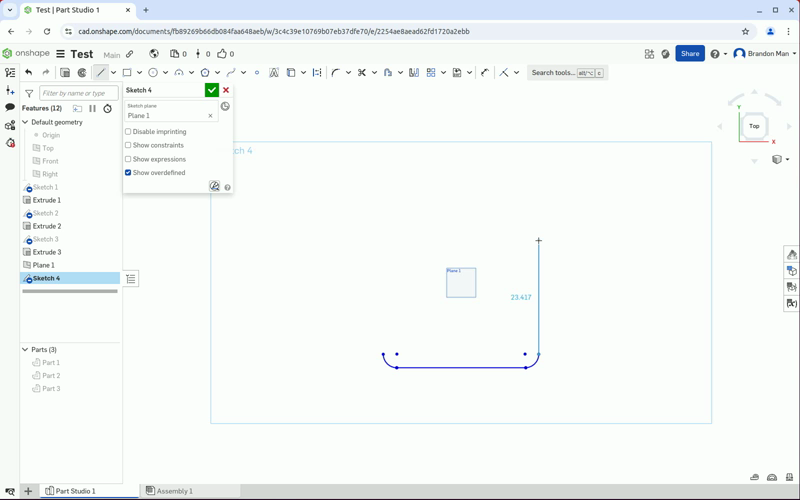
click(538, 240)
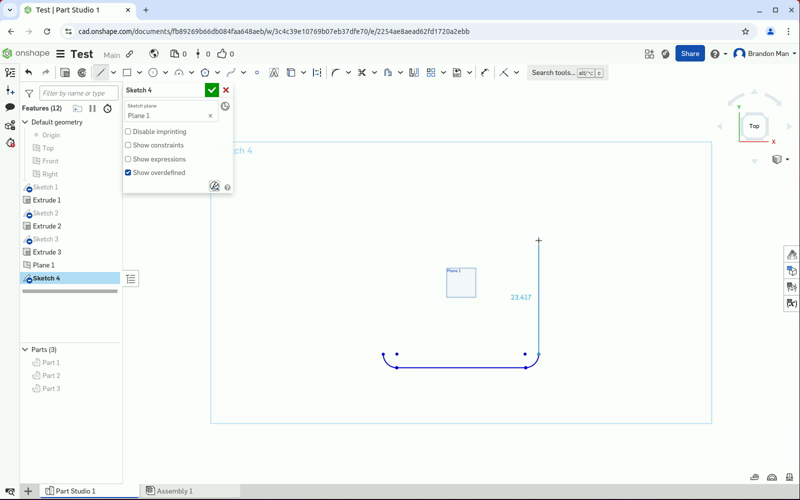
key_up(shift)
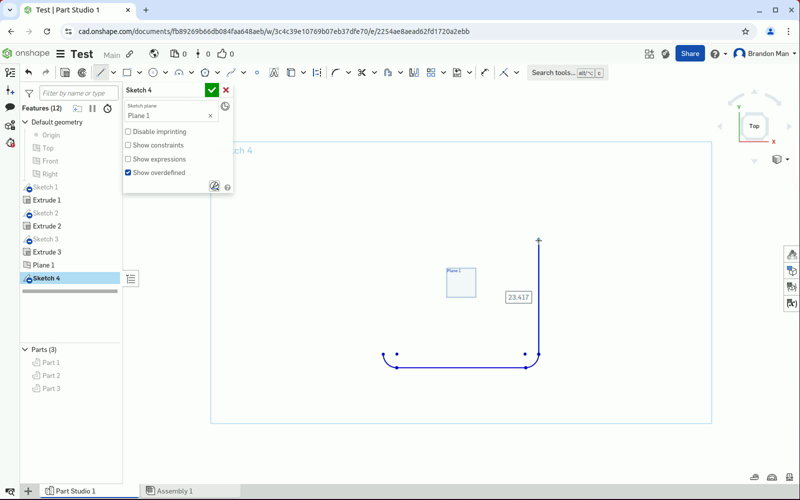
key_down(shift)
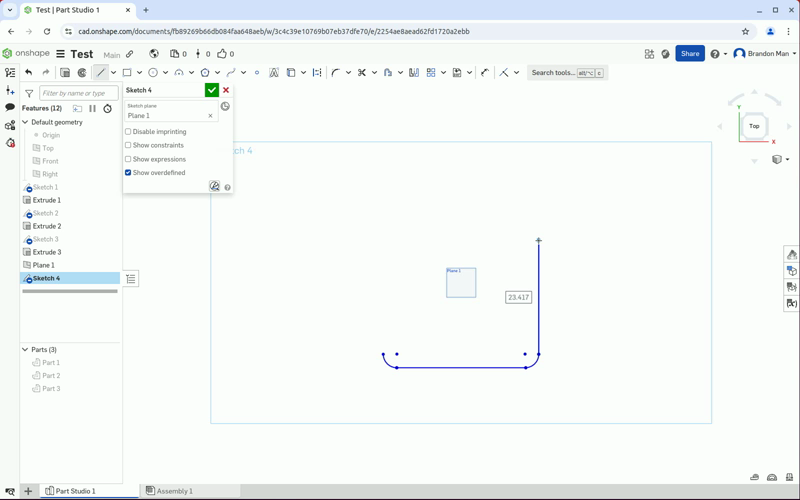
mouse_move(568, 240)
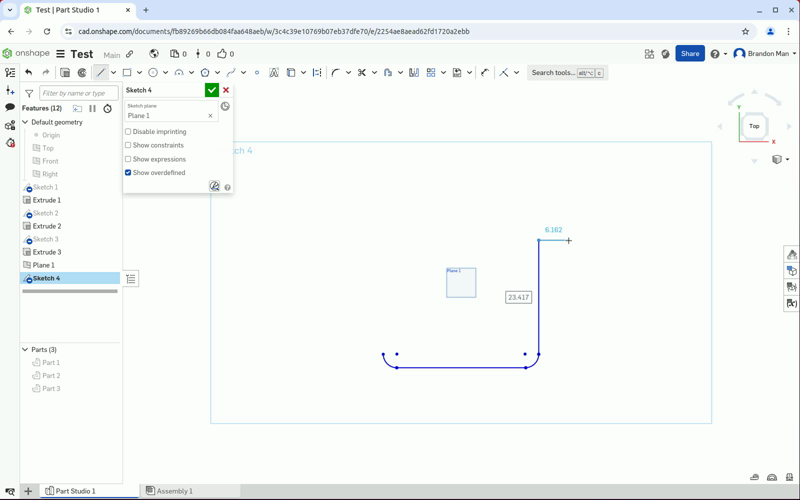
mouse_move(538, 212)
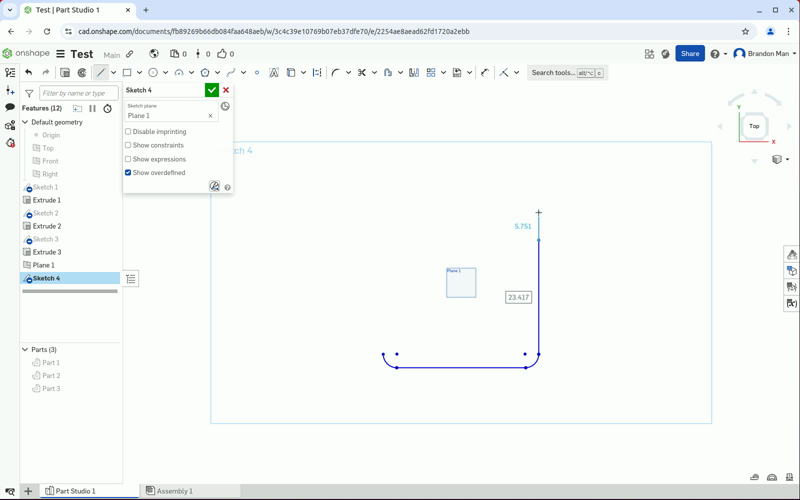
click(538, 212)
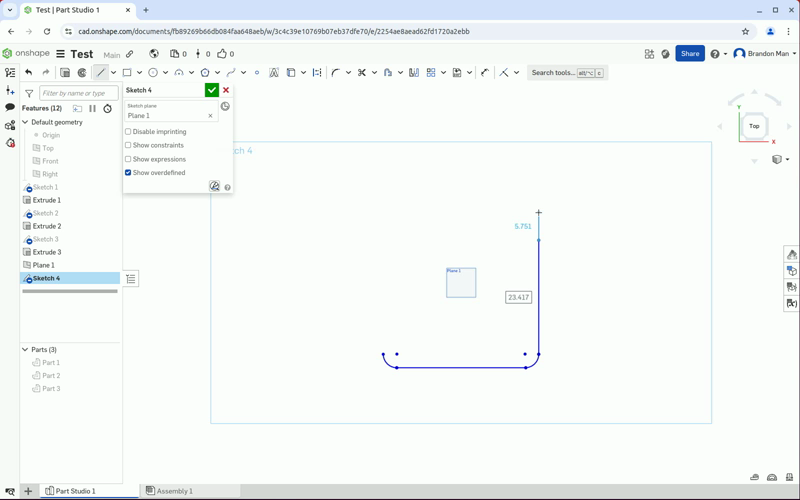
key_up(shift)
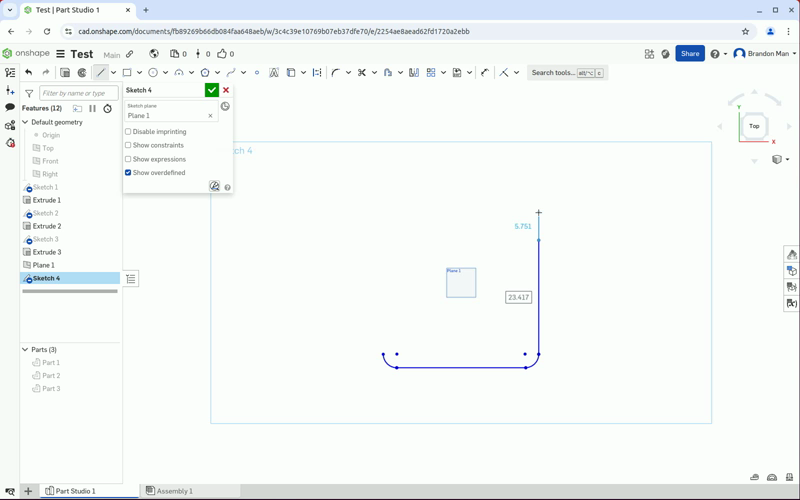
key(esc)
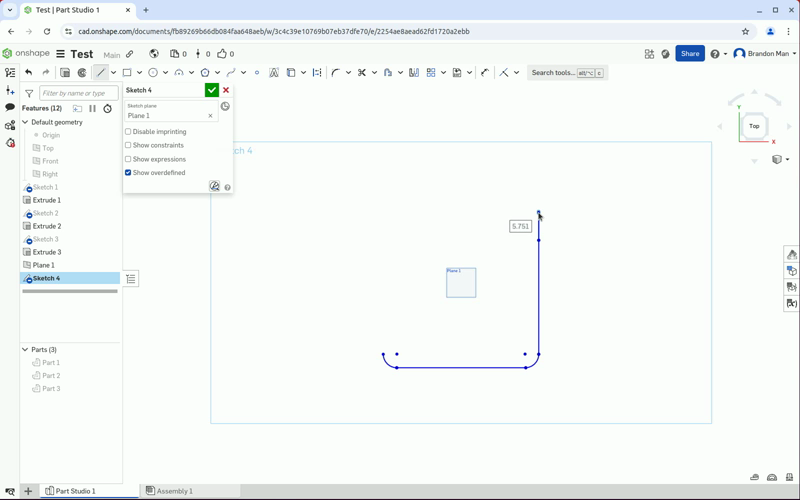
key(a)
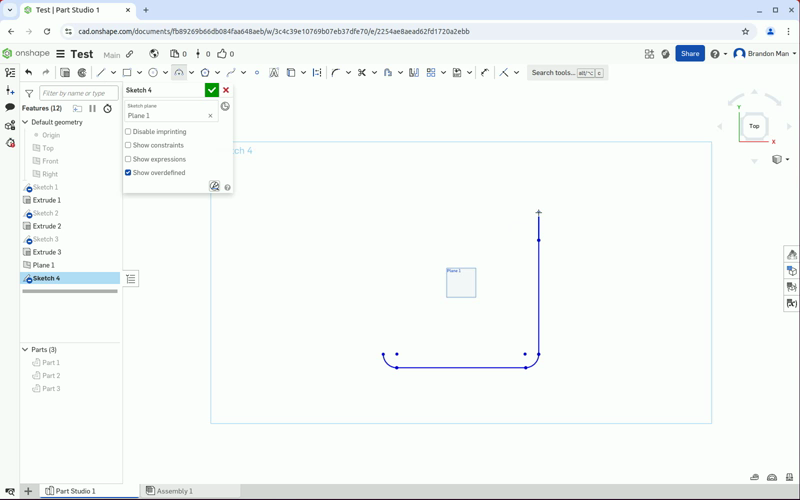
mouse_move(538, 212)
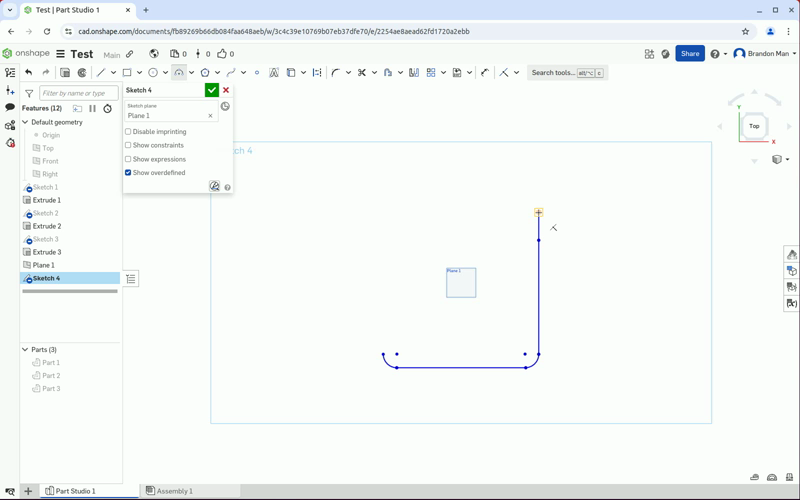
click(538, 212)
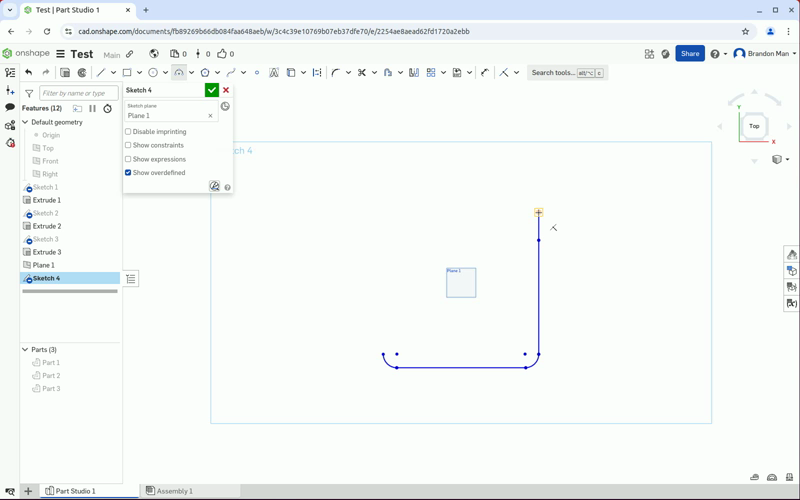
key_down(shift)
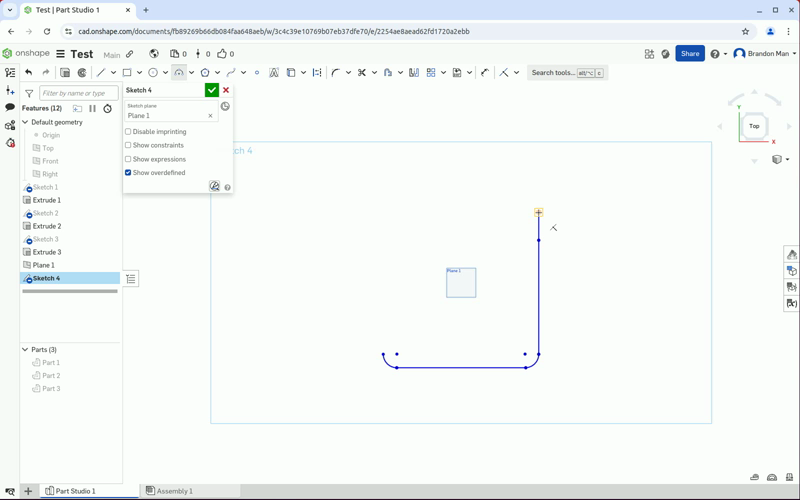
mouse_move(525, 199)
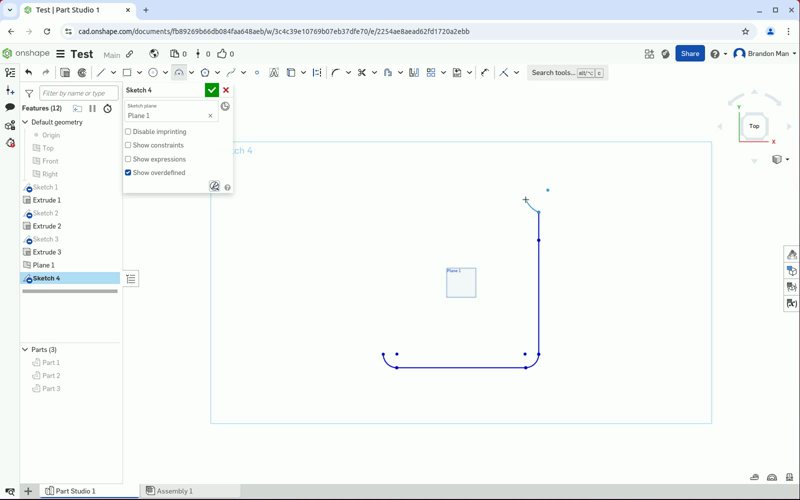
click(525, 199)
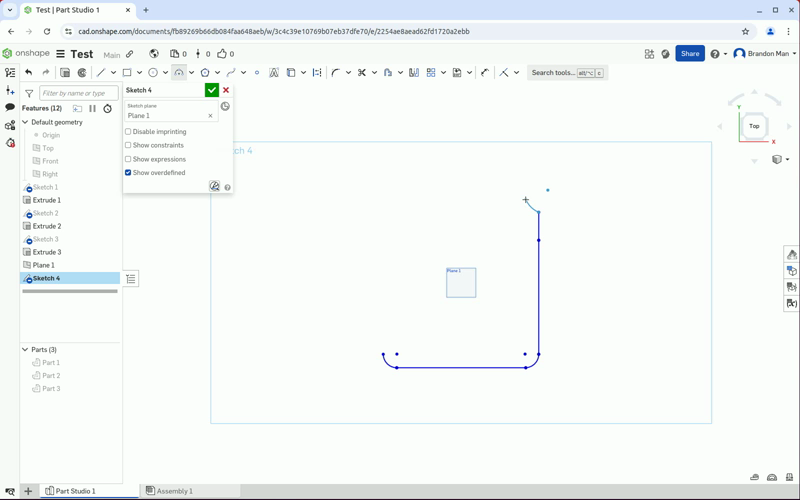
mouse_move(534, 202)
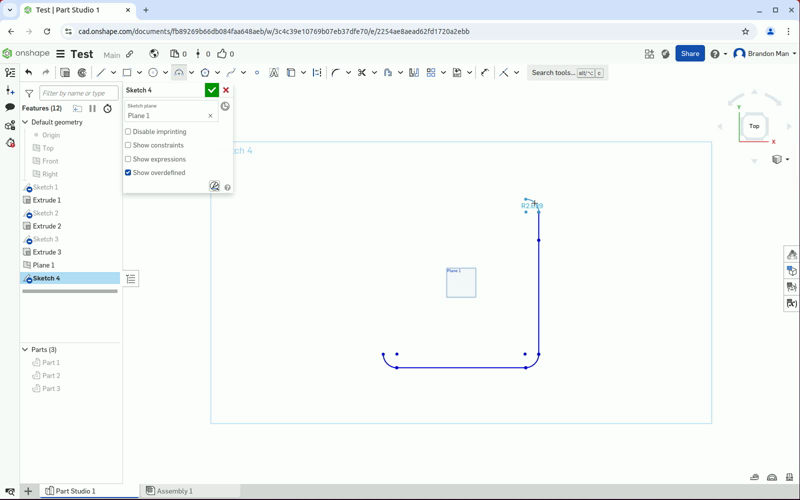
click(534, 202)
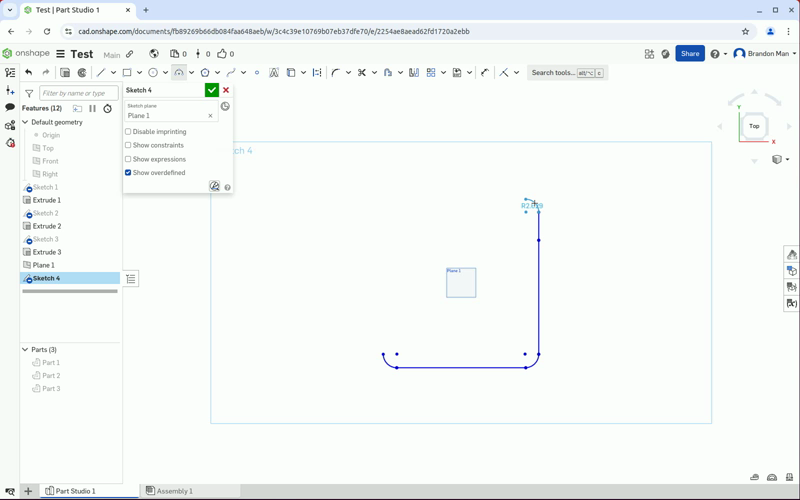
key_up(shift)
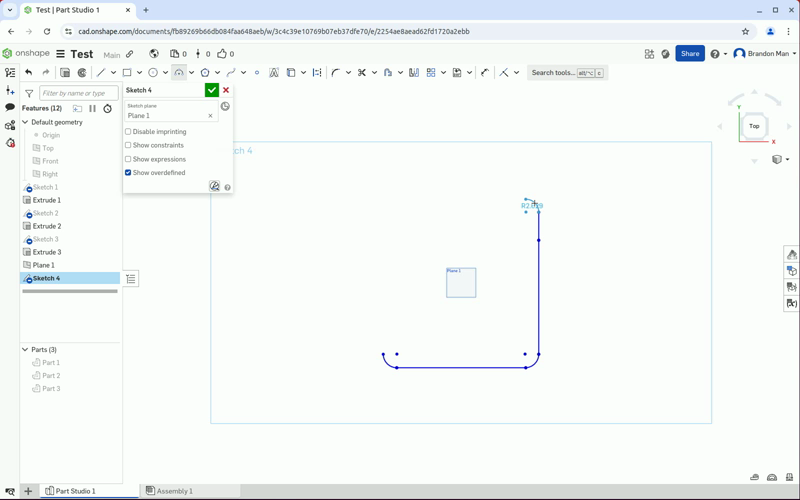
key(esc)
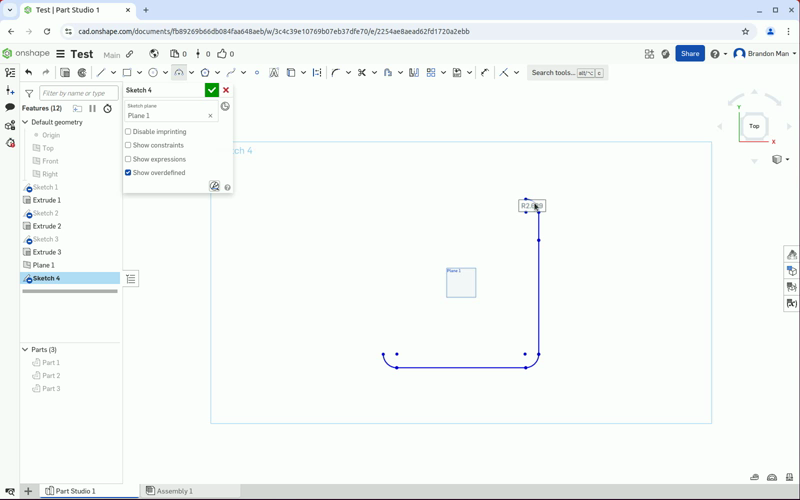
key(l)
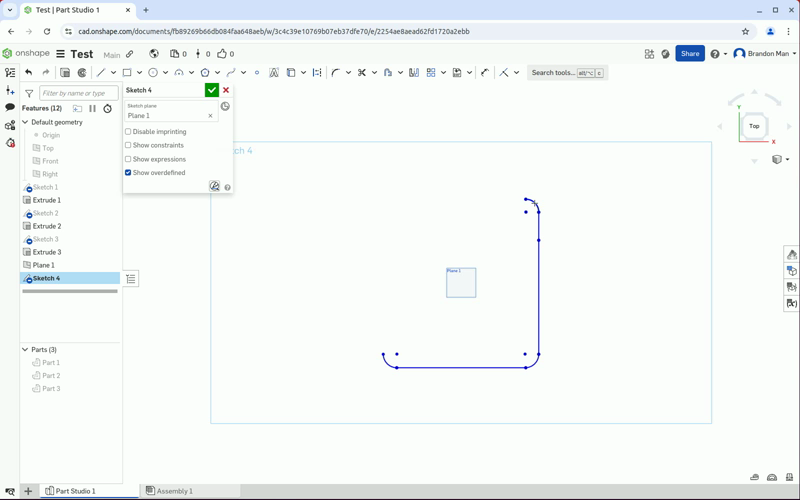
mouse_move(525, 199)
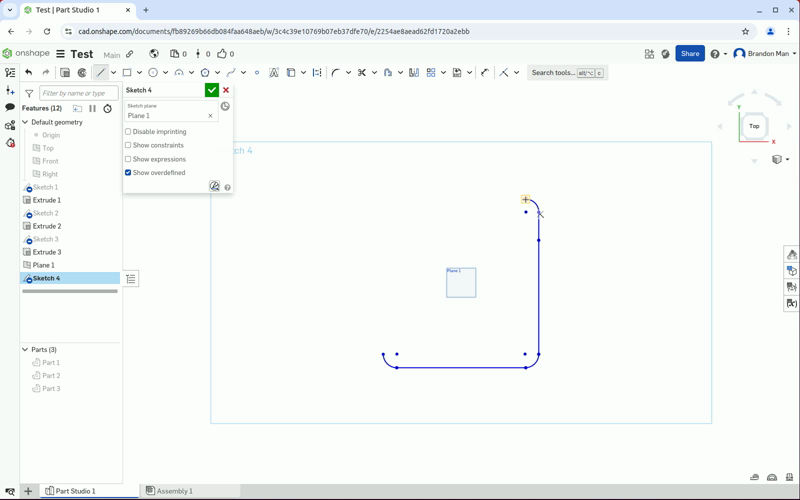
click(525, 199)
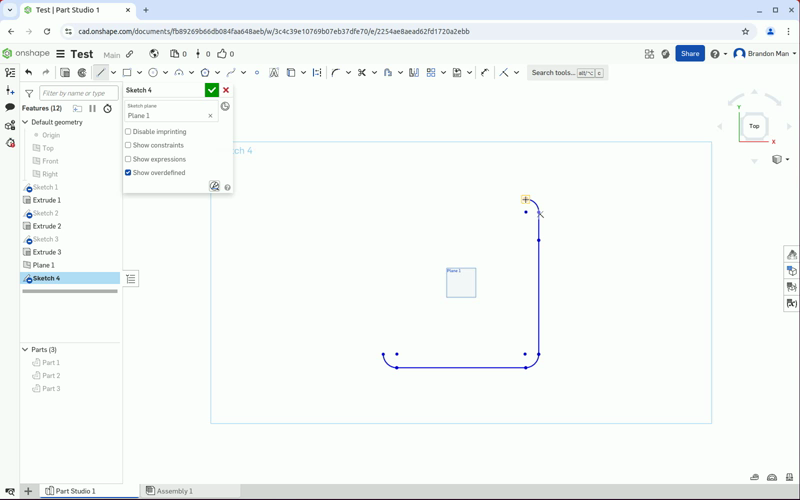
key_down(shift)
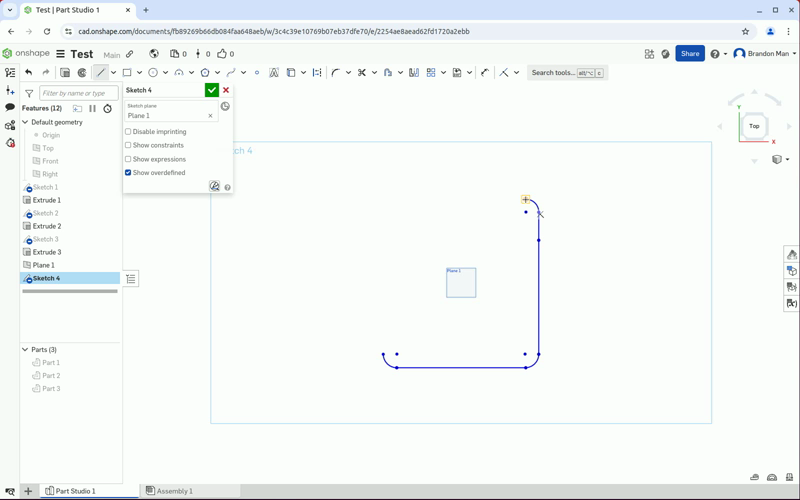
mouse_move(396, 199)
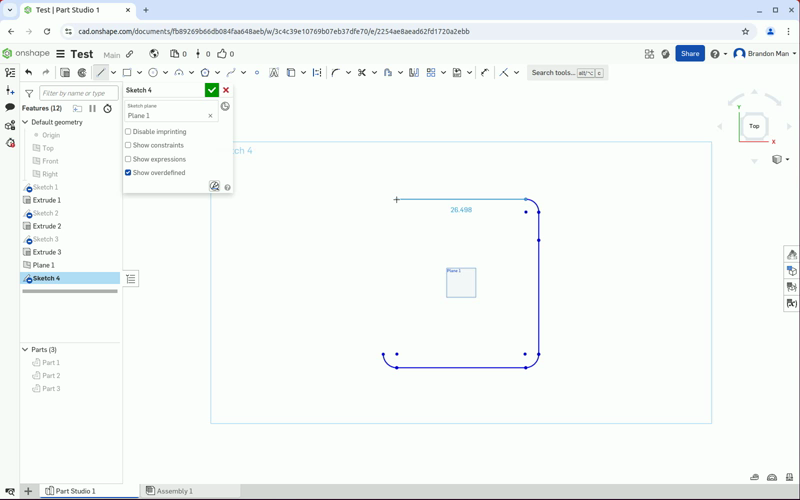
click(396, 199)
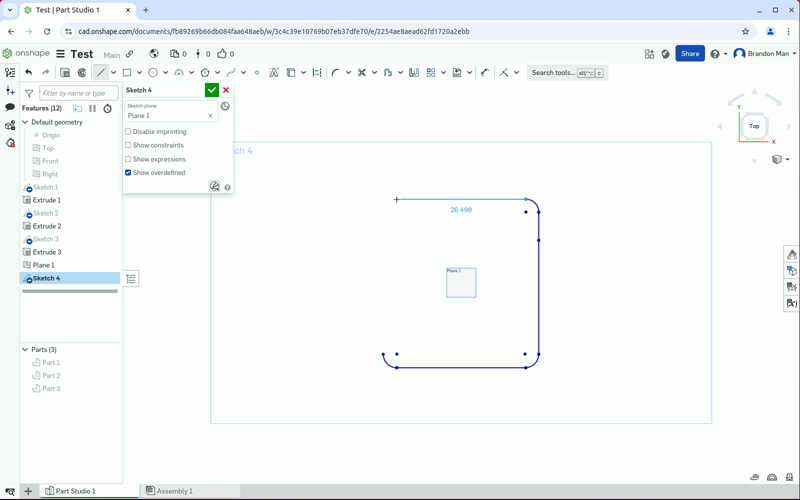
key_up(shift)
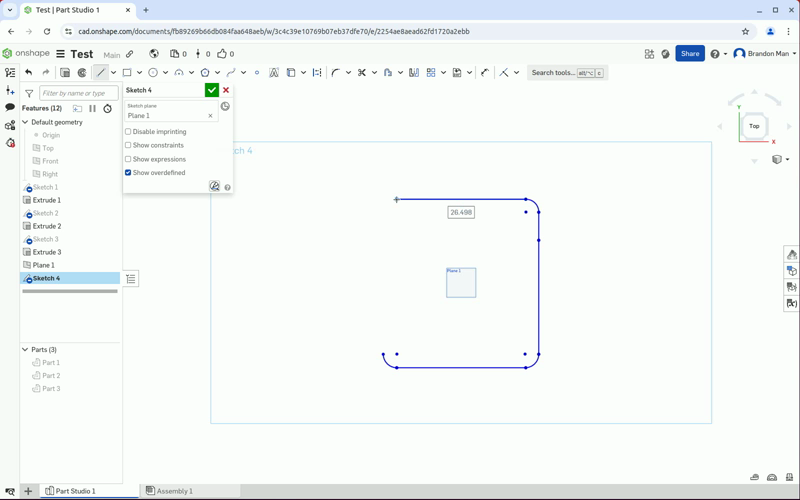
key(esc)
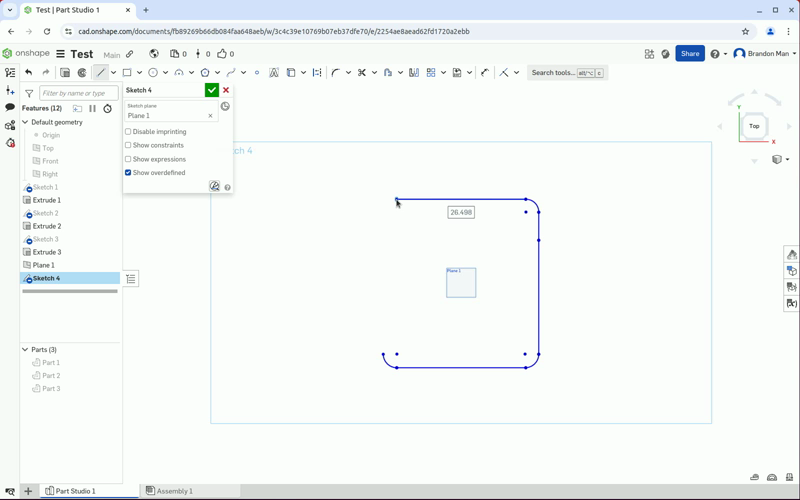
key(a)
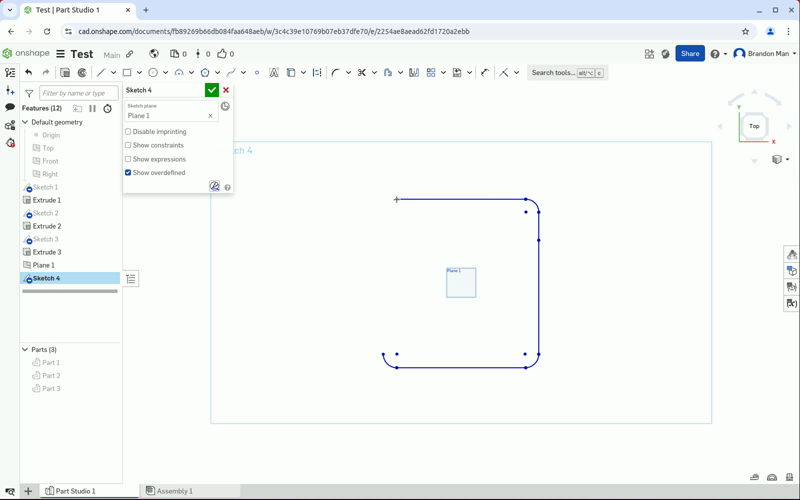
mouse_move(396, 199)
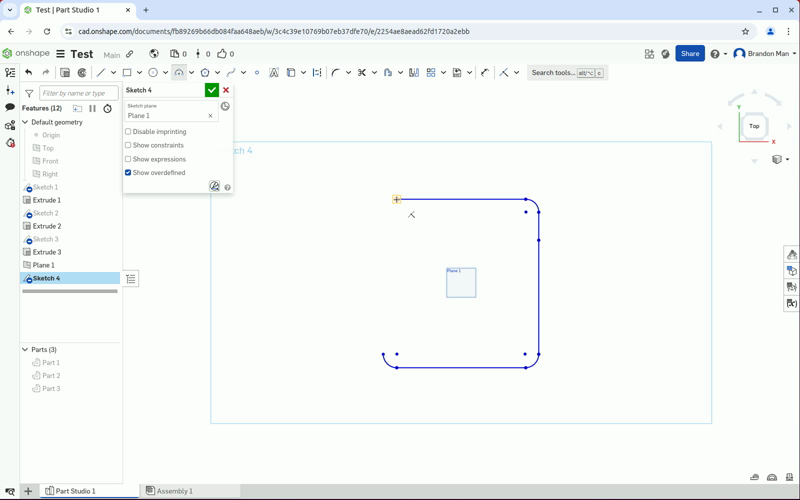
click(396, 199)
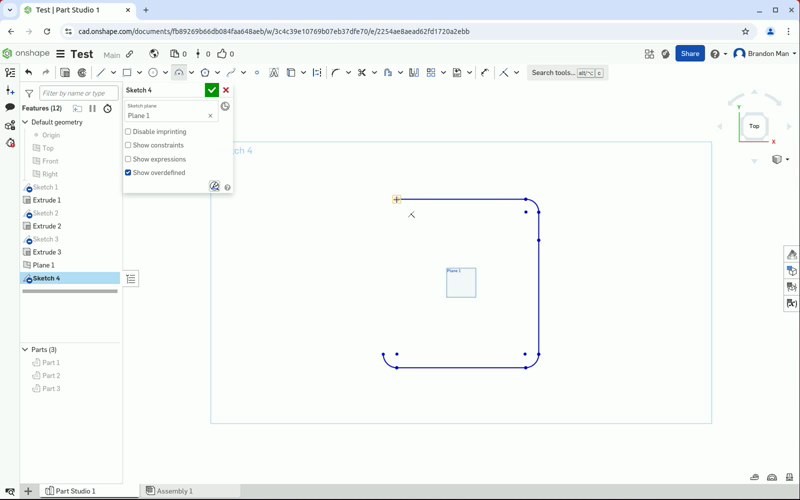
key_down(shift)
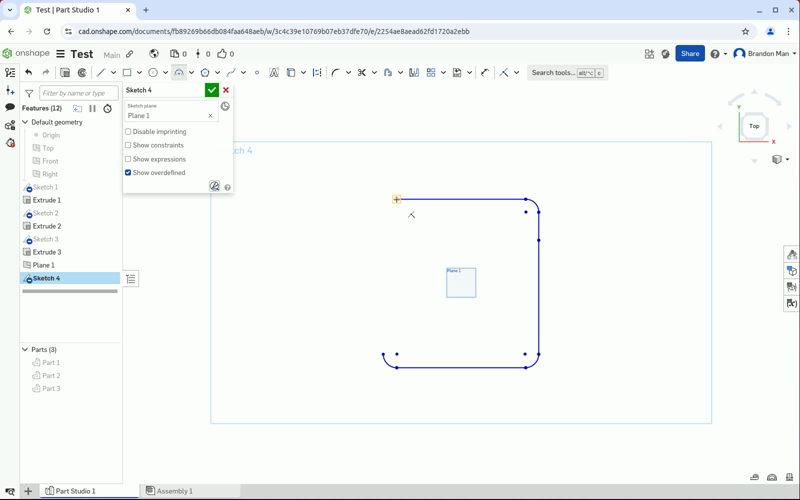
mouse_move(383, 212)
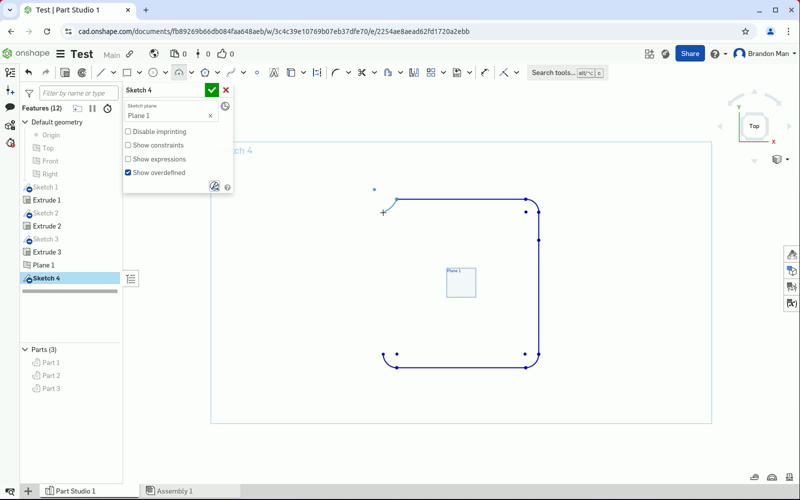
click(383, 212)
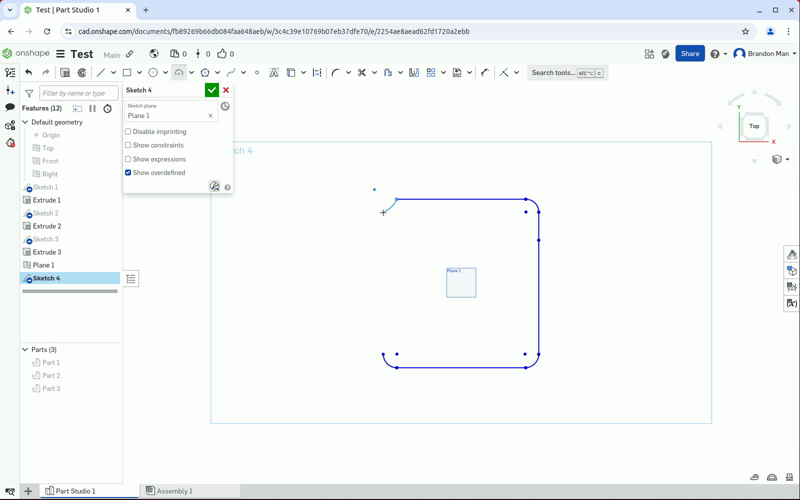
mouse_move(387, 202)
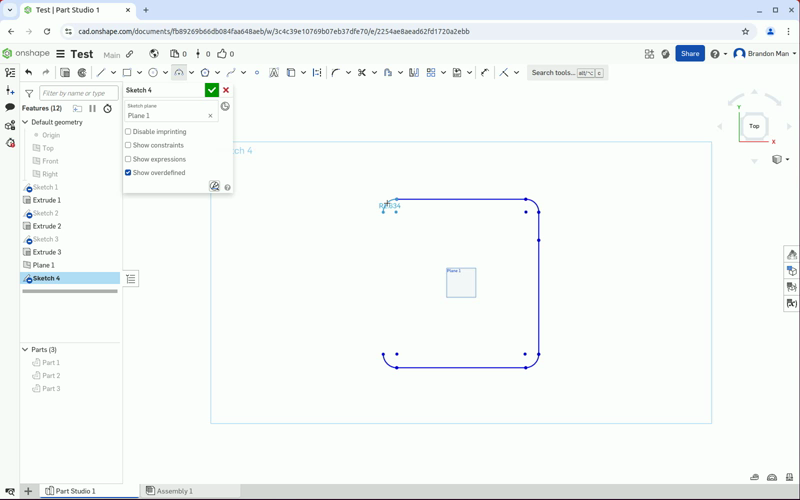
click(387, 202)
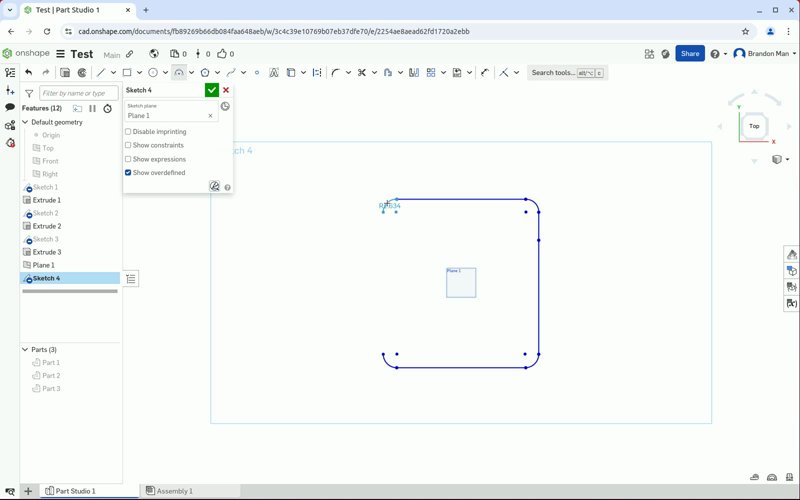
key_up(shift)
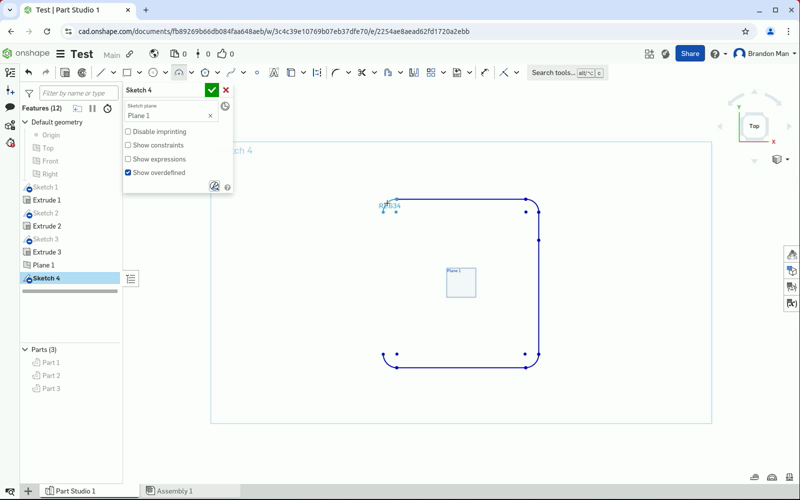
key(esc)
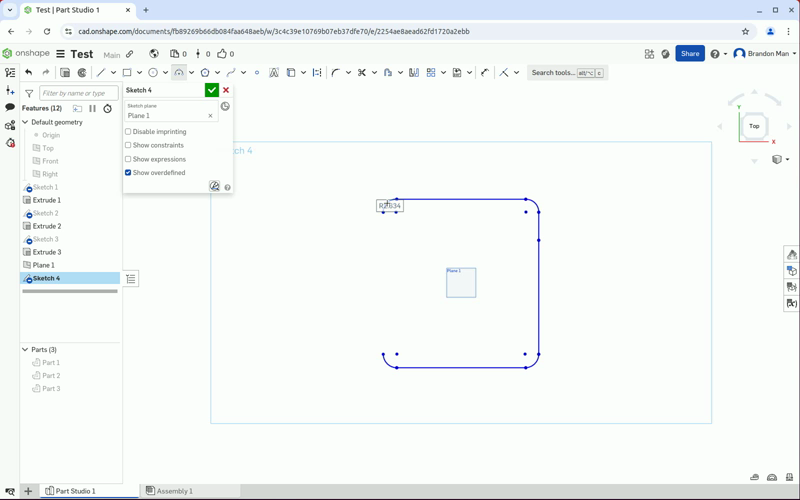
key(l)
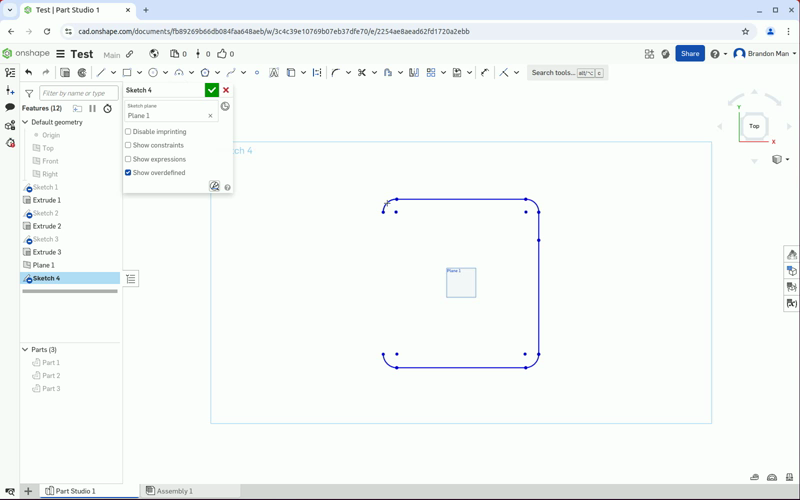
mouse_move(383, 212)
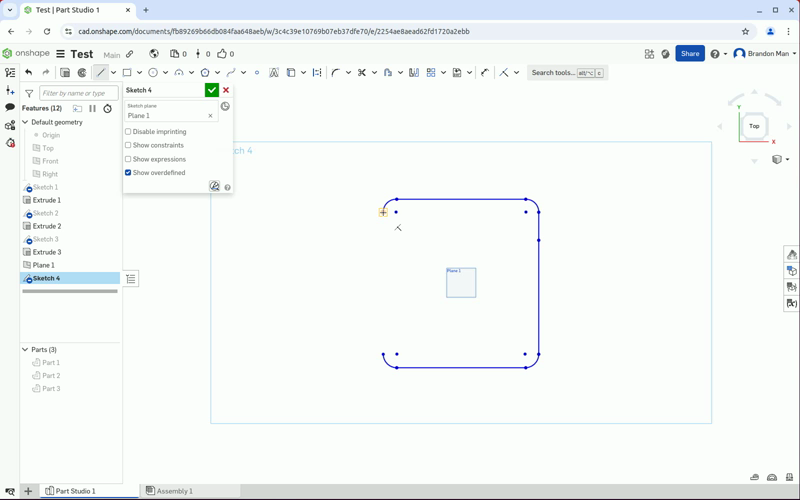
click(383, 212)
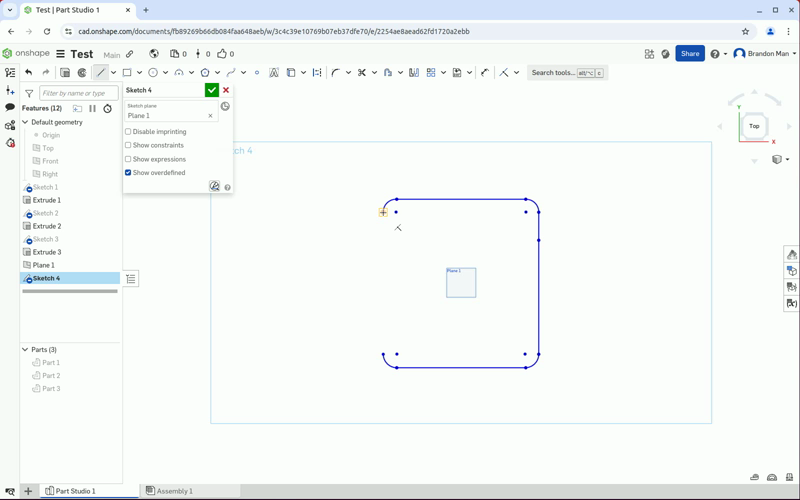
key_down(shift)
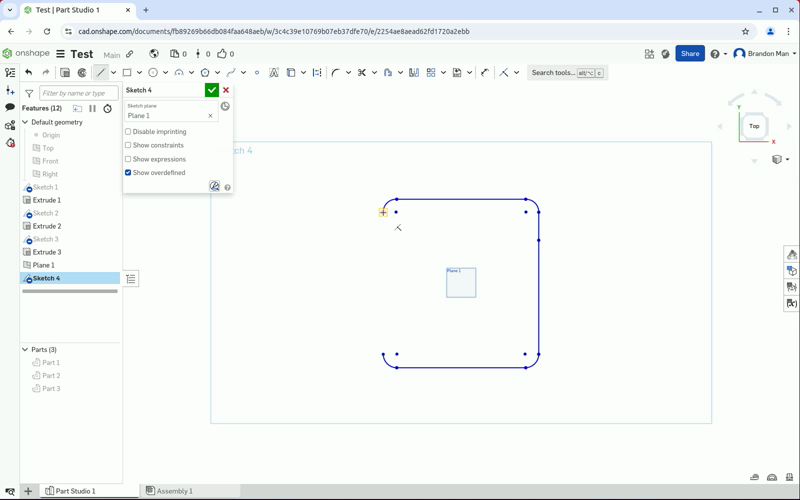
mouse_move(413, 212)
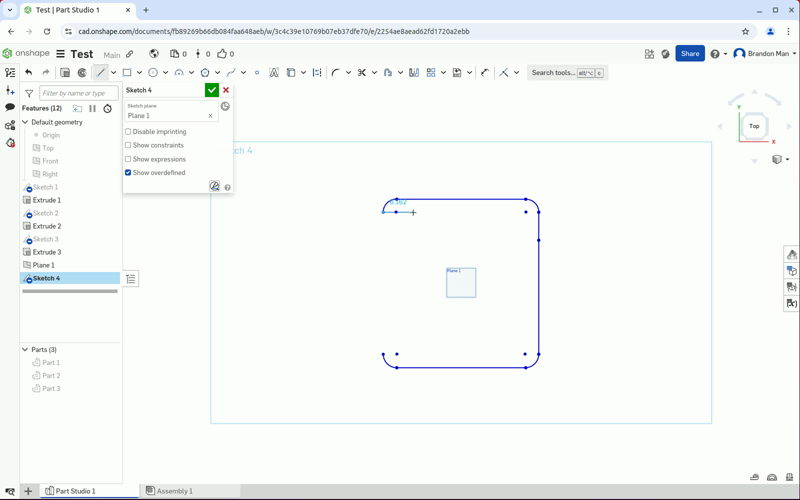
mouse_move(383, 240)
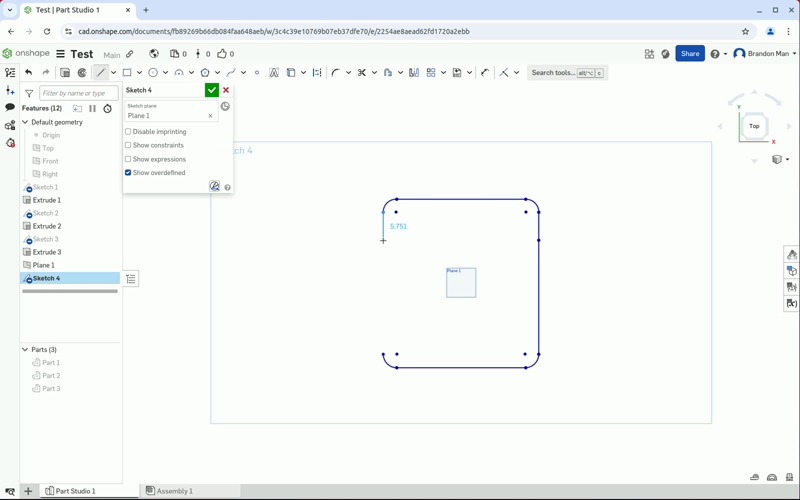
click(383, 240)
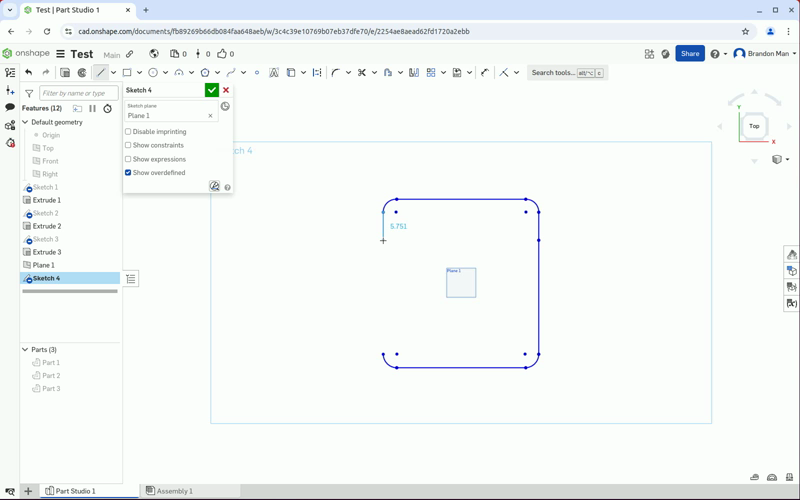
key_up(shift)
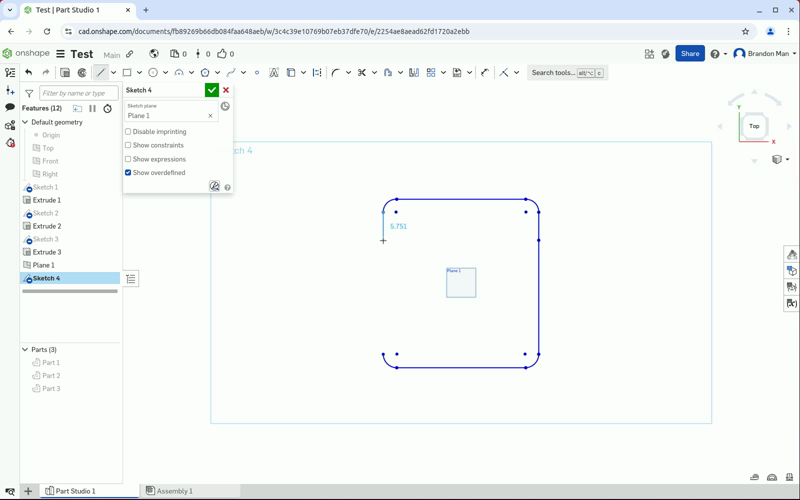
key_down(shift)
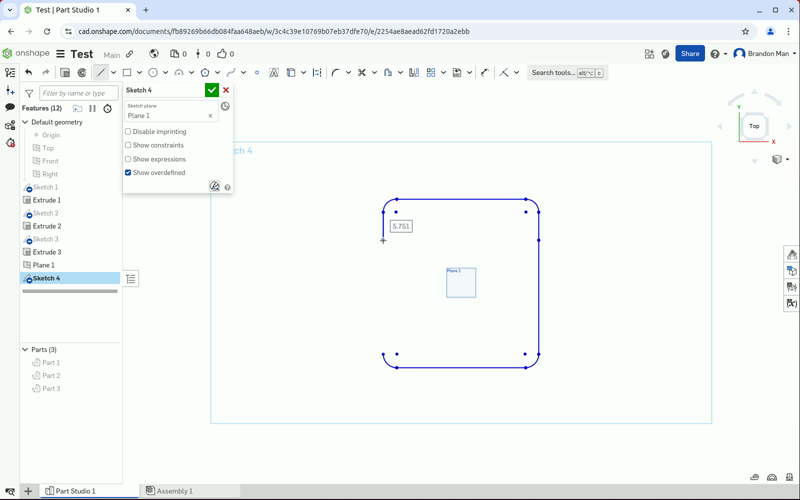
mouse_move(383, 354)
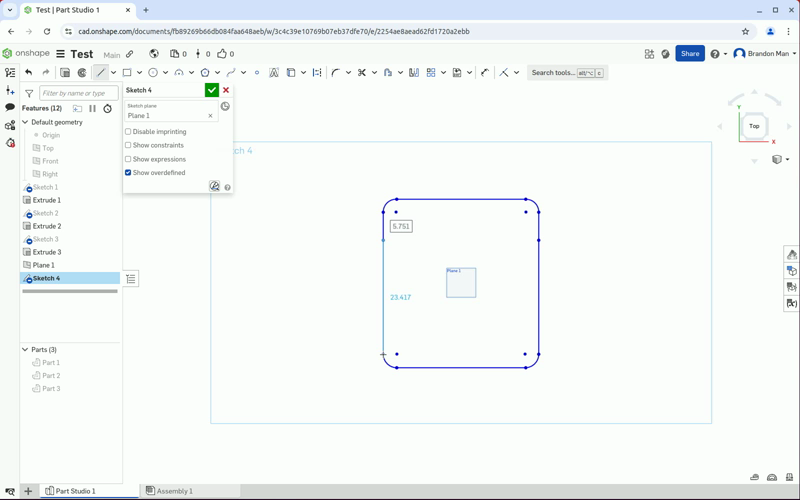
key_up(shift)
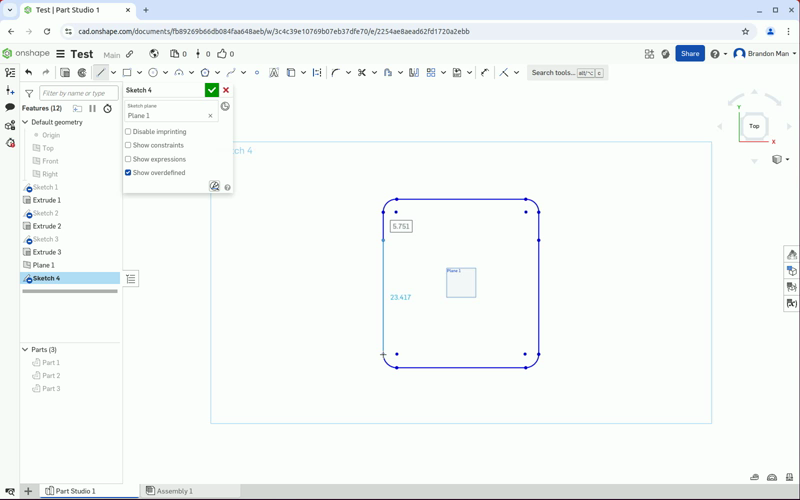
click(383, 354)
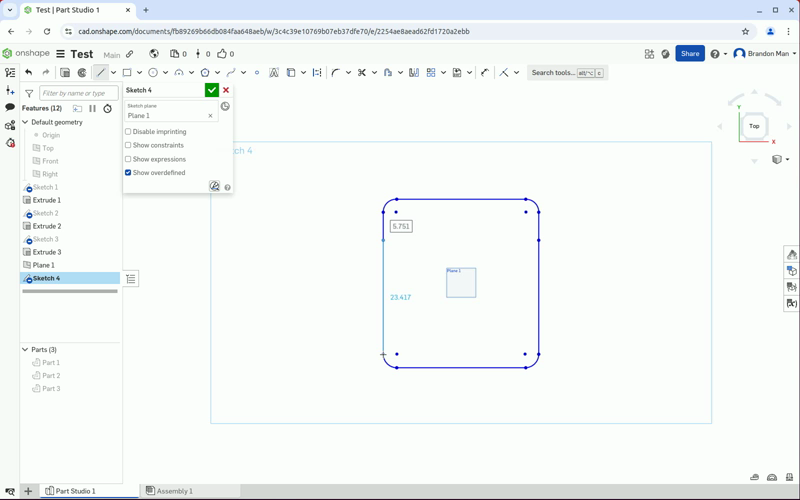
key(esc)
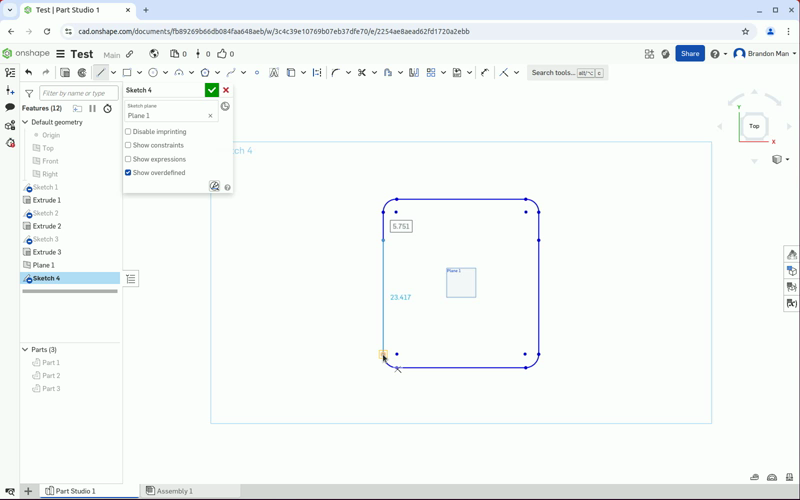
key(l)
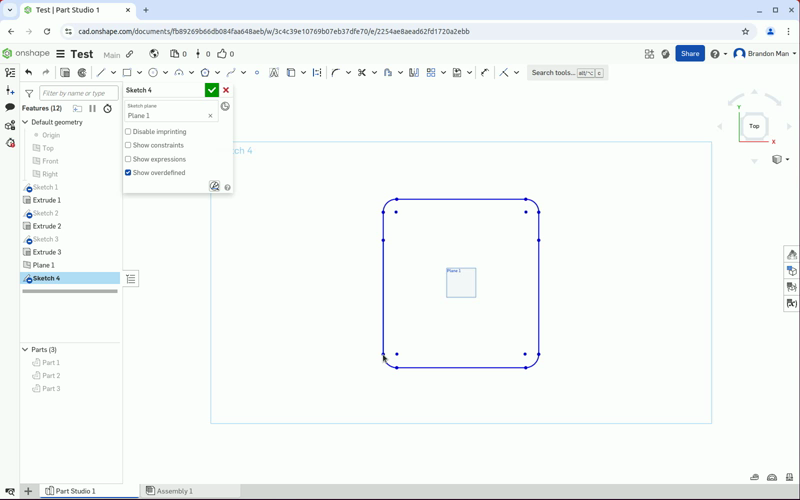
key_down(shift)
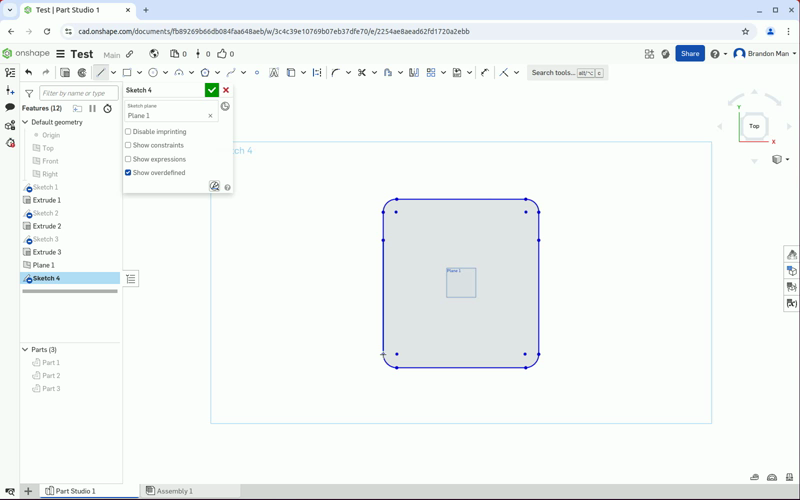
mouse_move(394, 356)
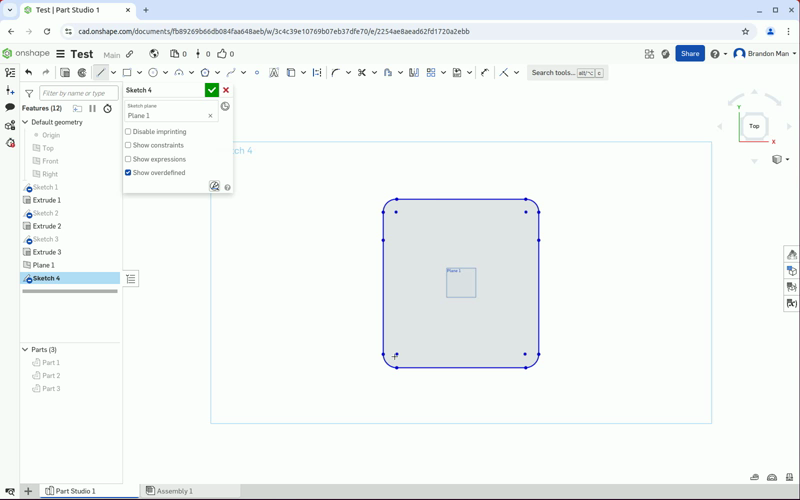
scroll(6)
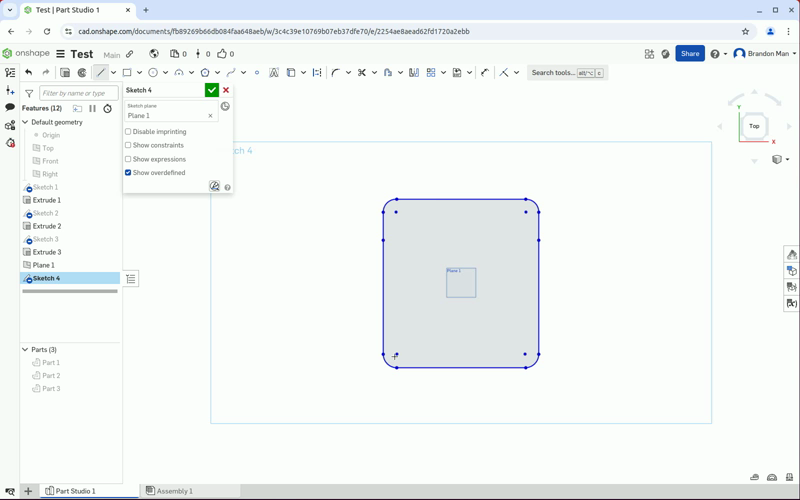
scroll(6)
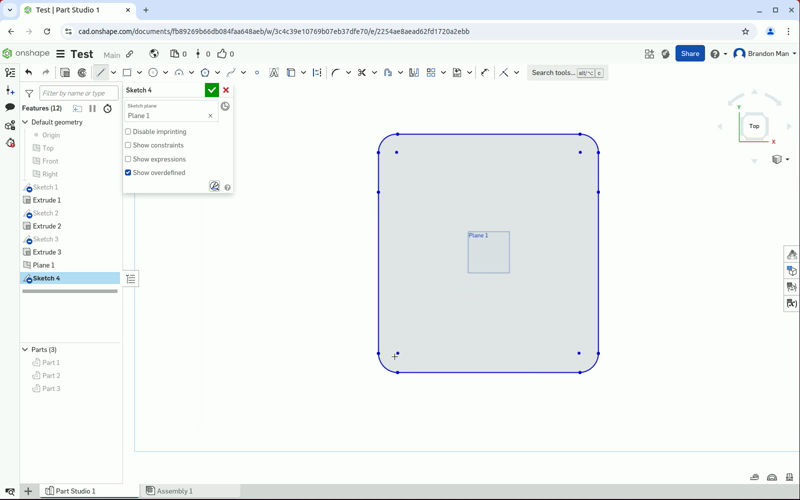
scroll(6)
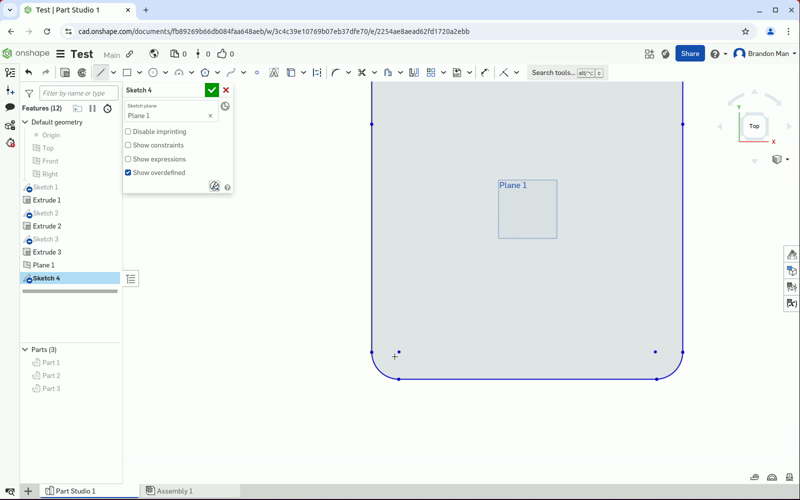
scroll(6)
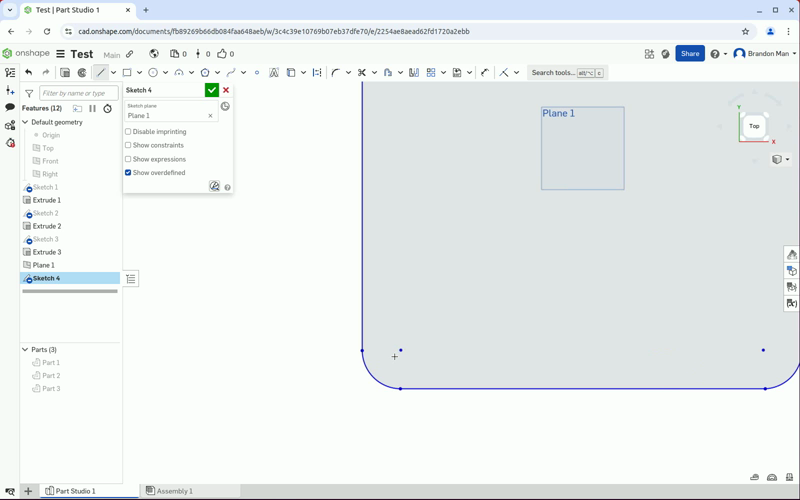
scroll(6)
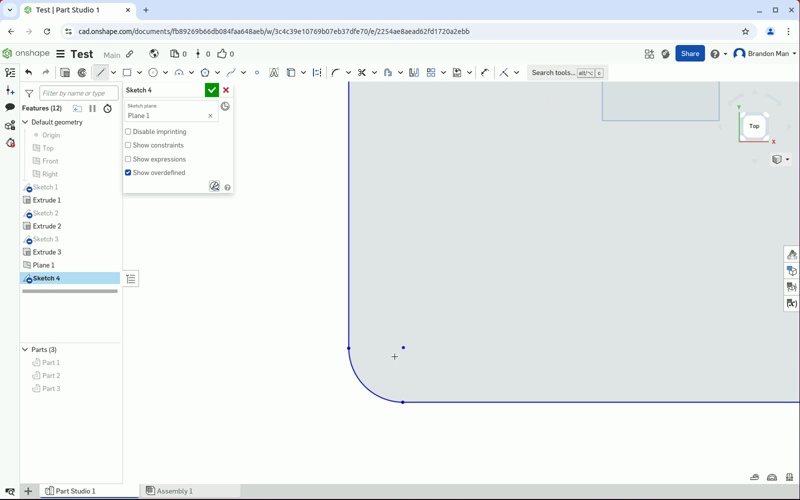
scroll(6)
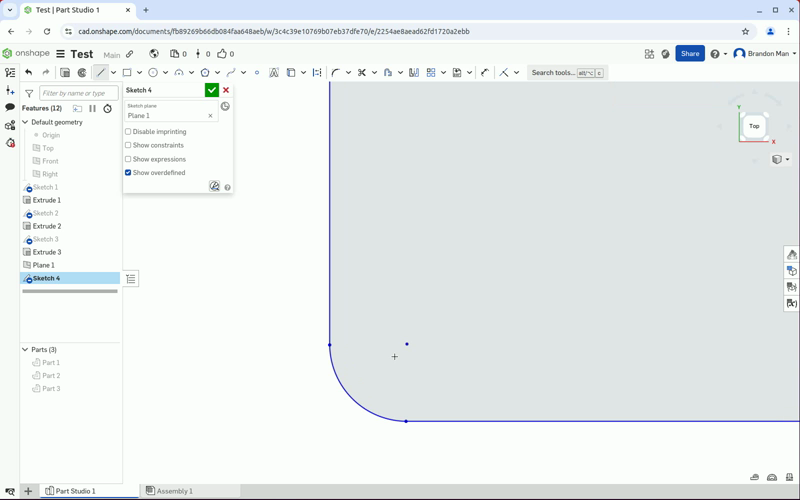
scroll(6)
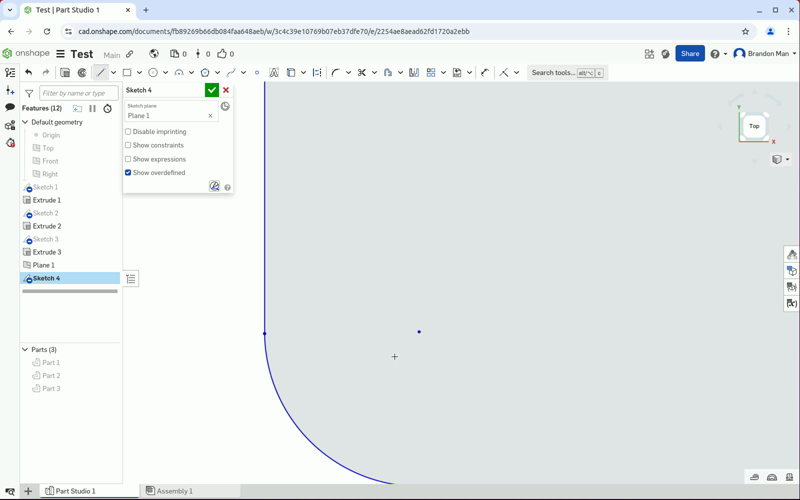
click(394, 356)
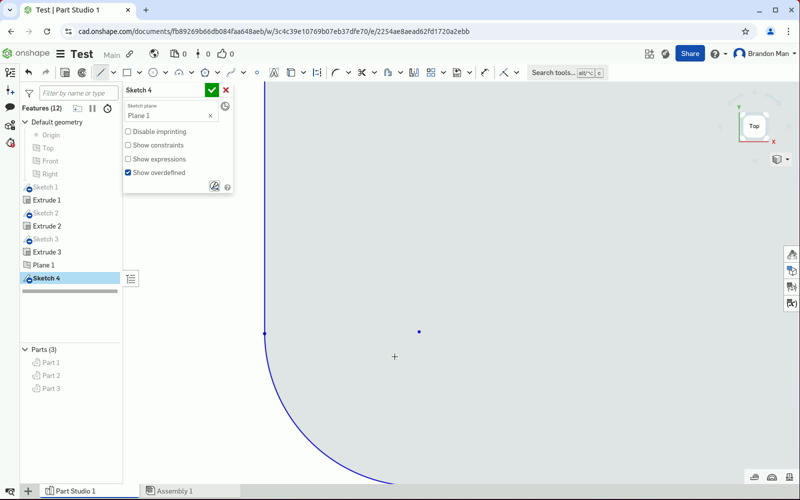
scroll(-6)
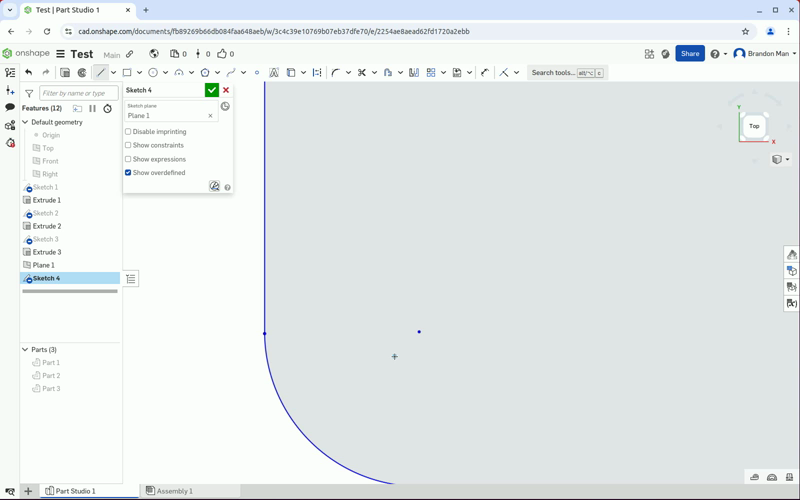
scroll(-6)
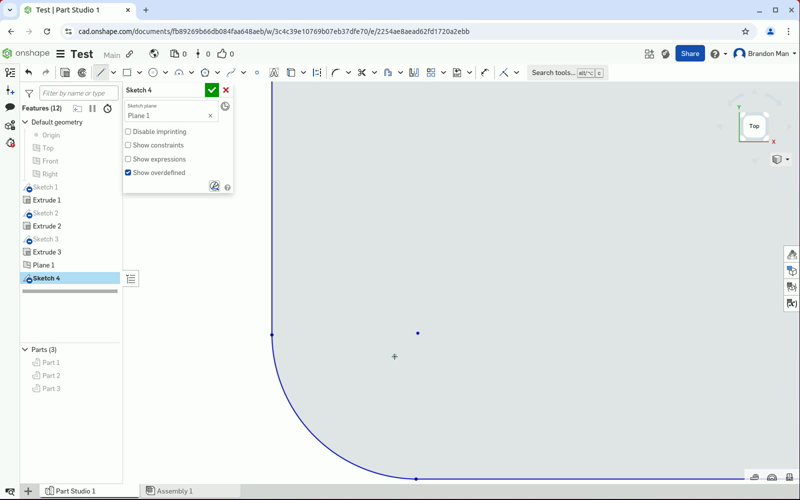
scroll(-6)
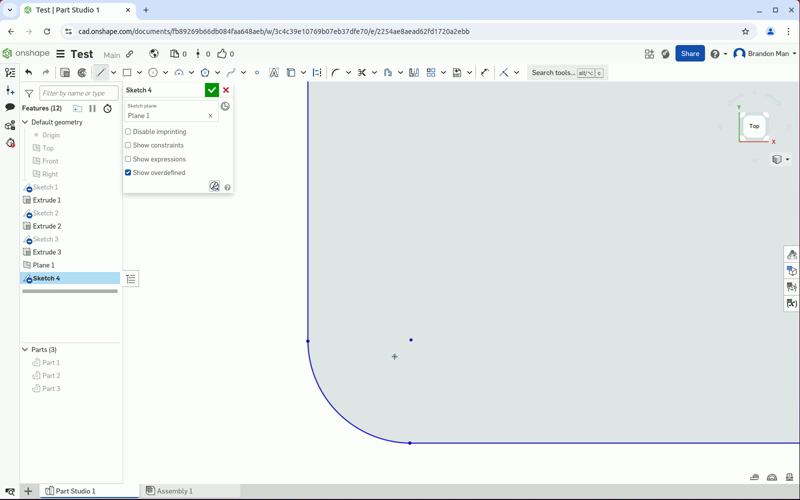
scroll(-6)
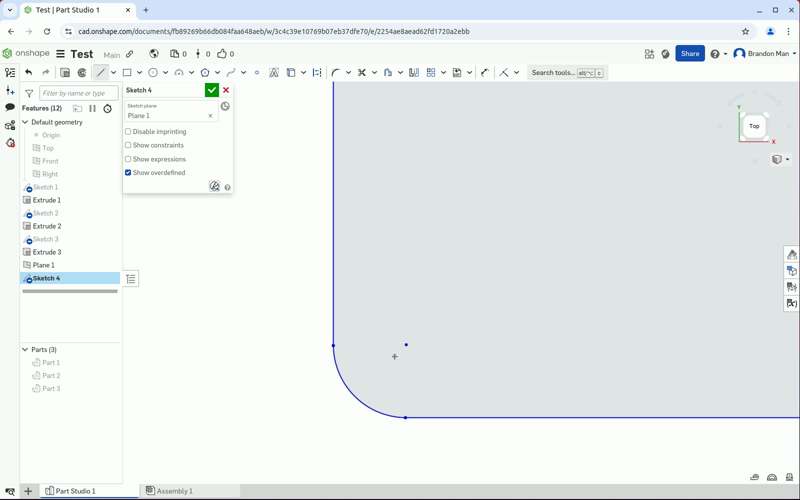
scroll(-6)
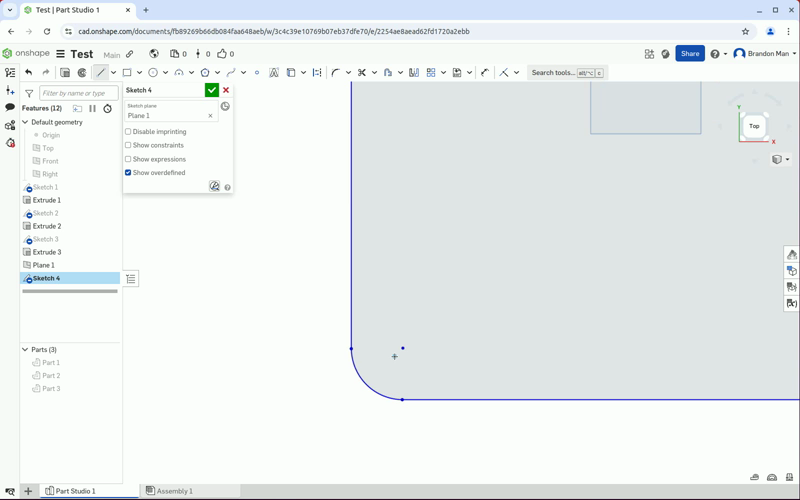
scroll(-6)
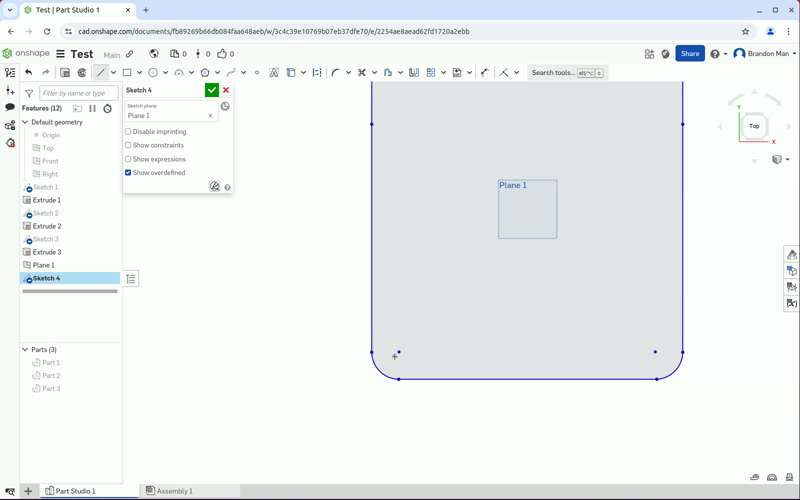
scroll(-6)
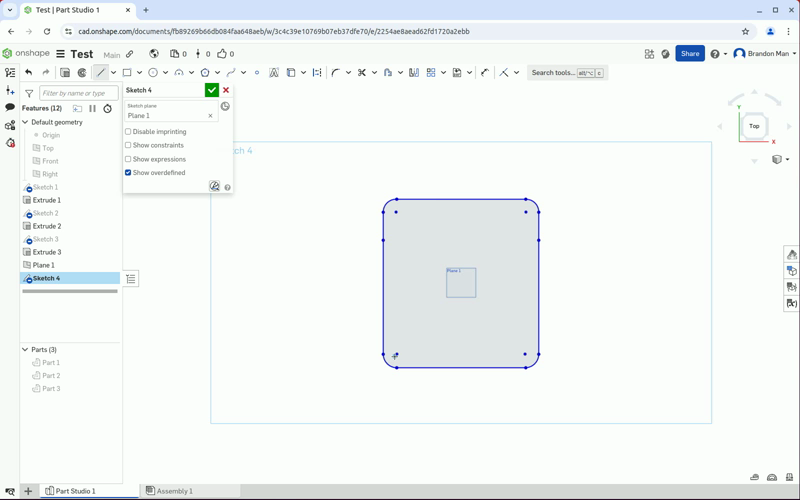
key_up(shift)
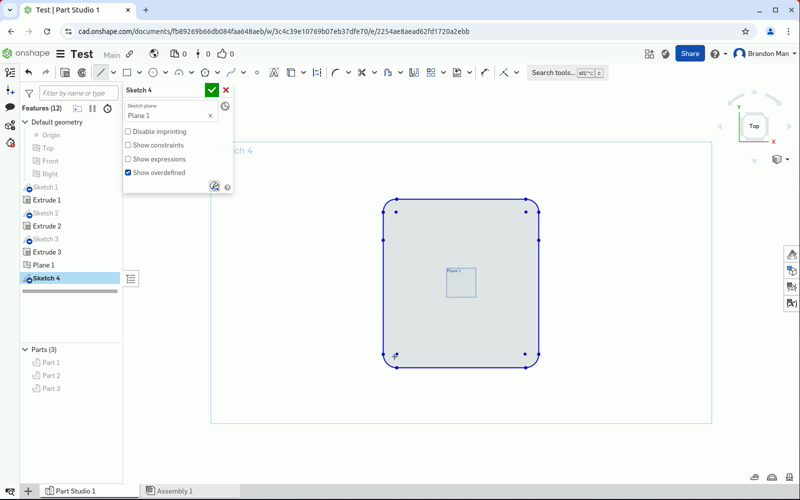
key_down(shift)
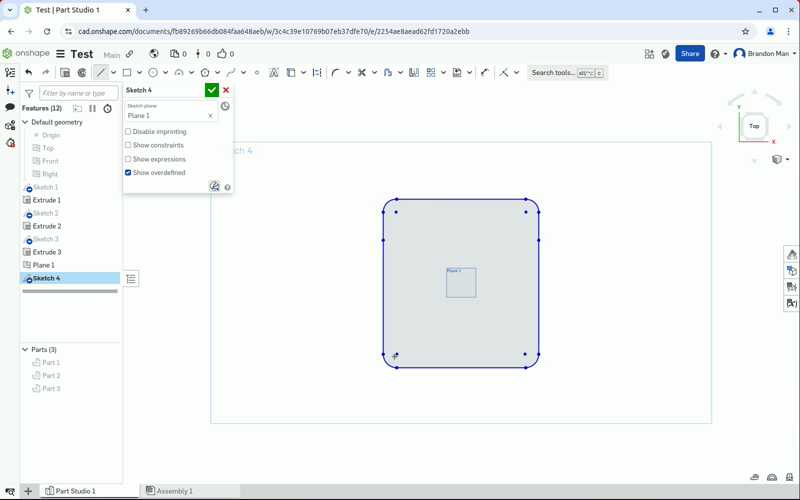
mouse_move(525, 356)
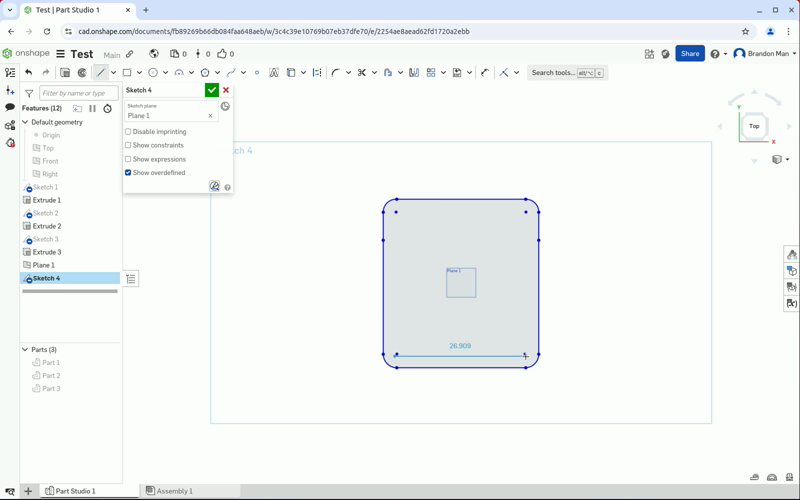
scroll(6)
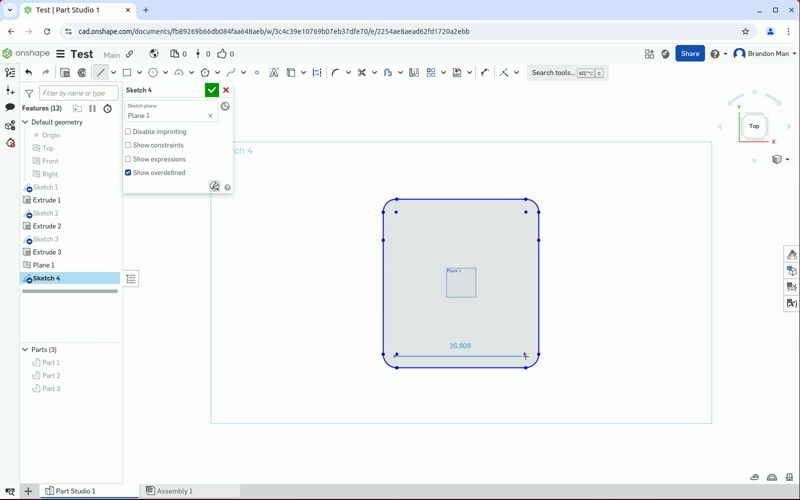
scroll(6)
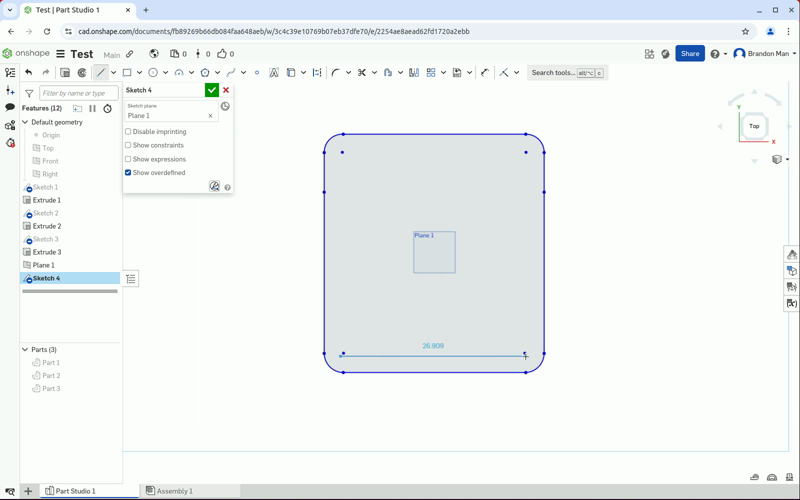
scroll(6)
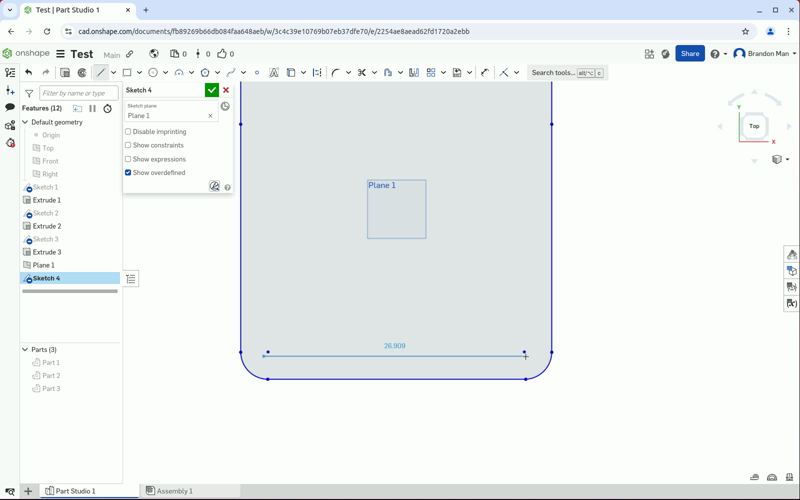
scroll(6)
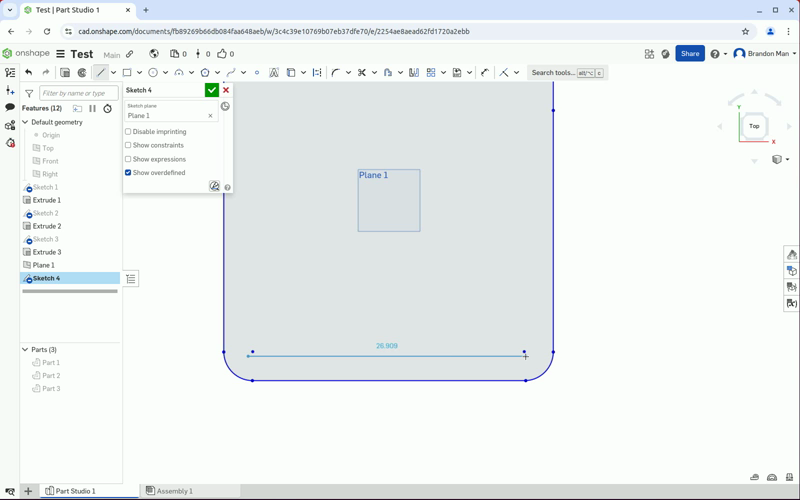
scroll(6)
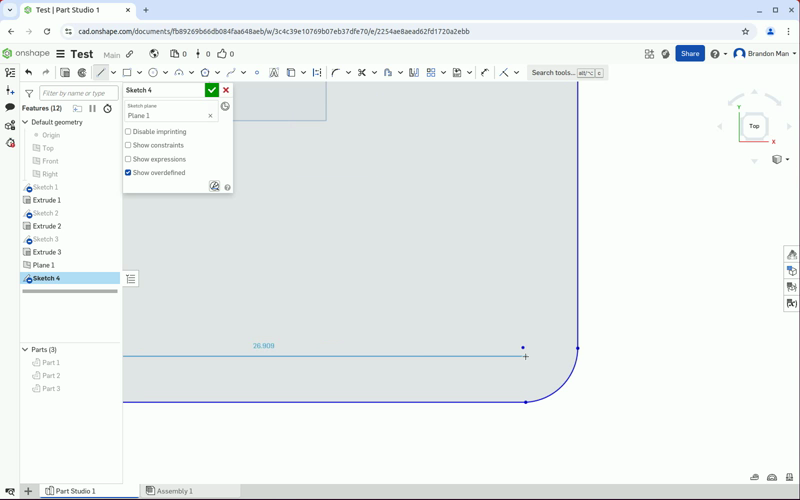
scroll(6)
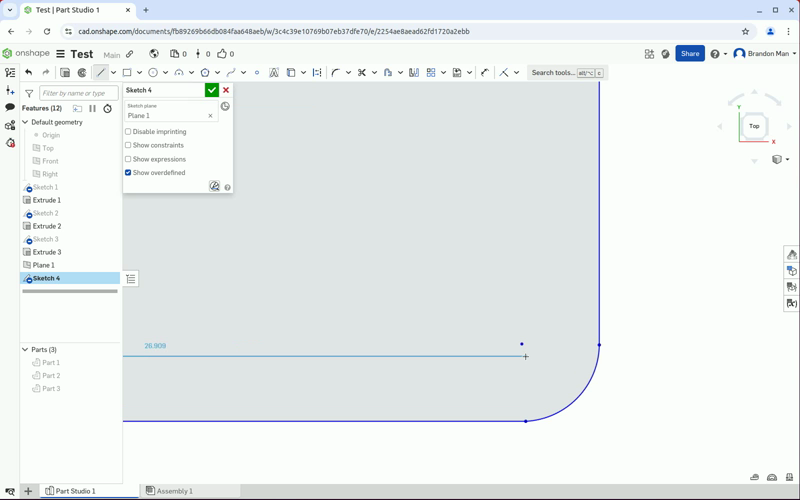
scroll(6)
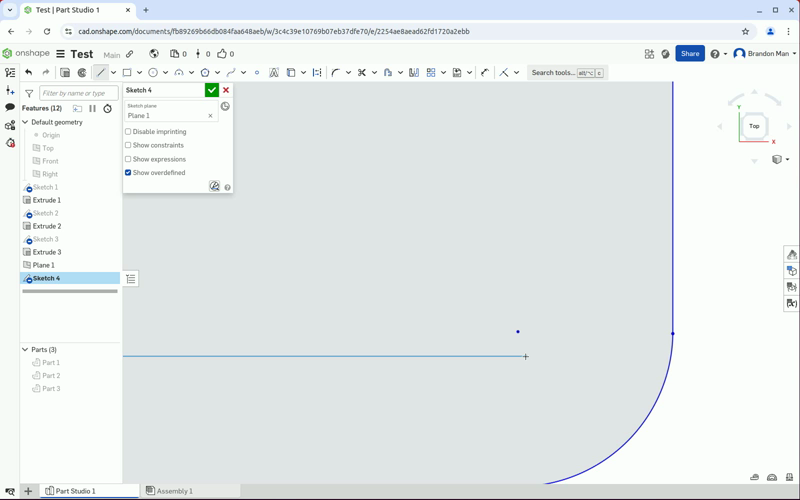
click(525, 356)
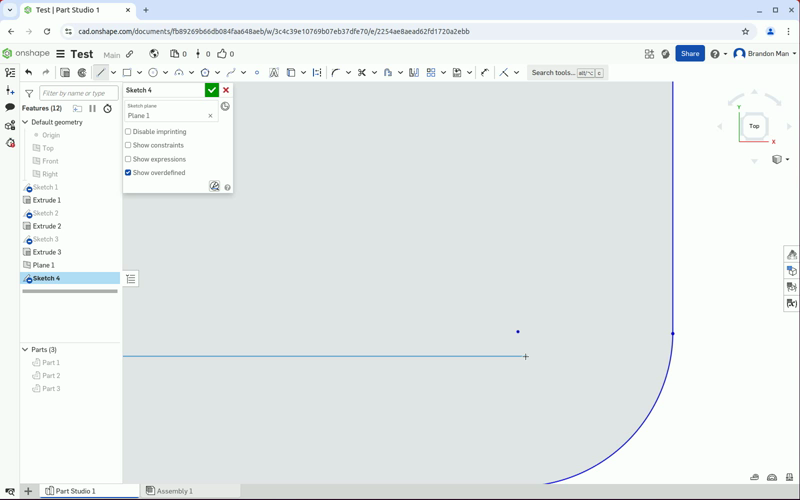
scroll(-6)
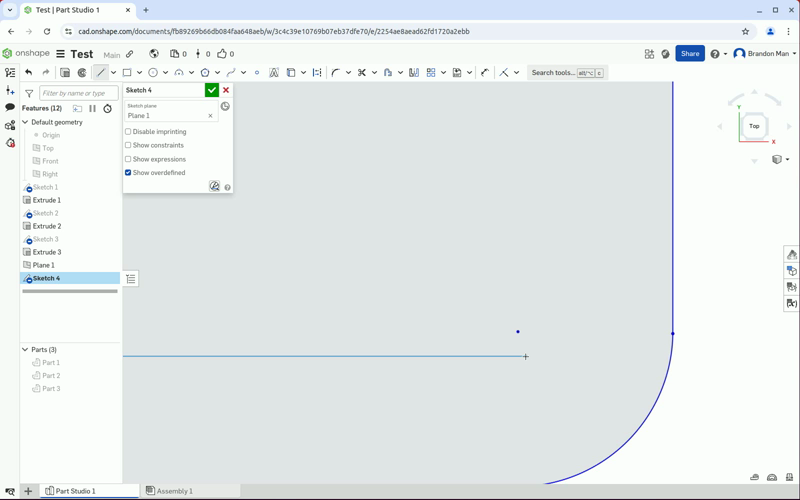
scroll(-6)
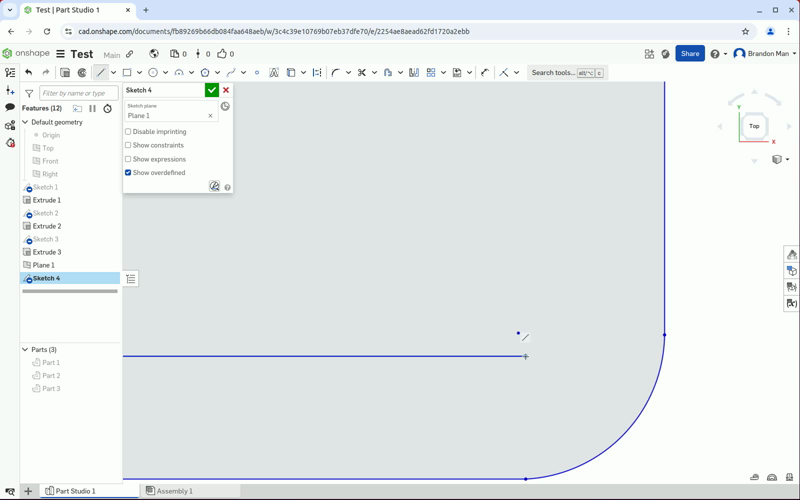
scroll(-6)
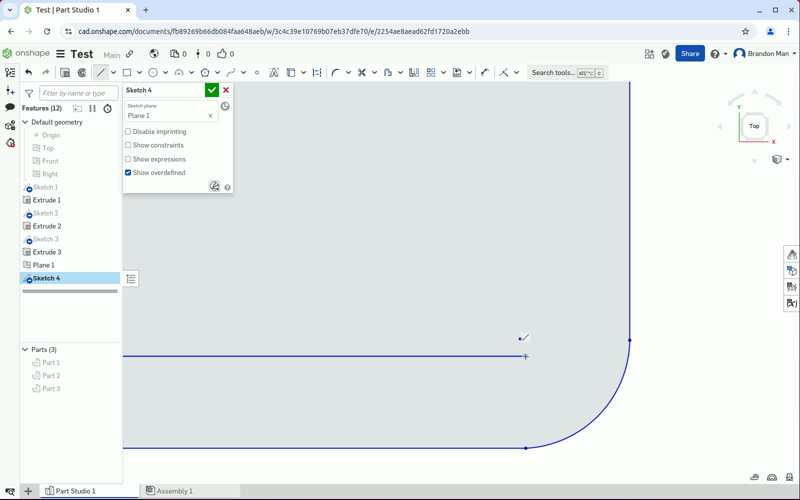
scroll(-6)
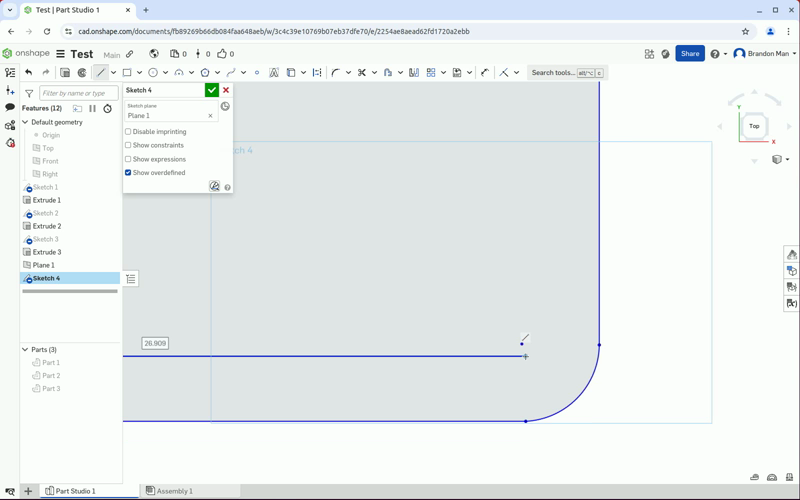
scroll(-6)
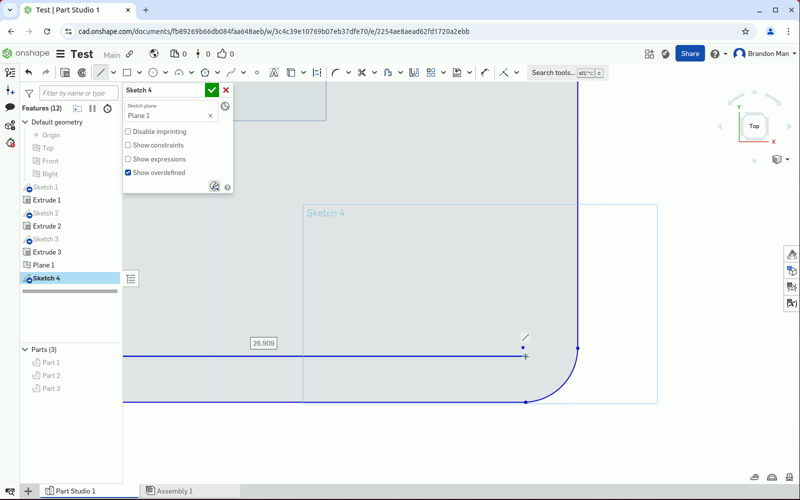
scroll(-6)
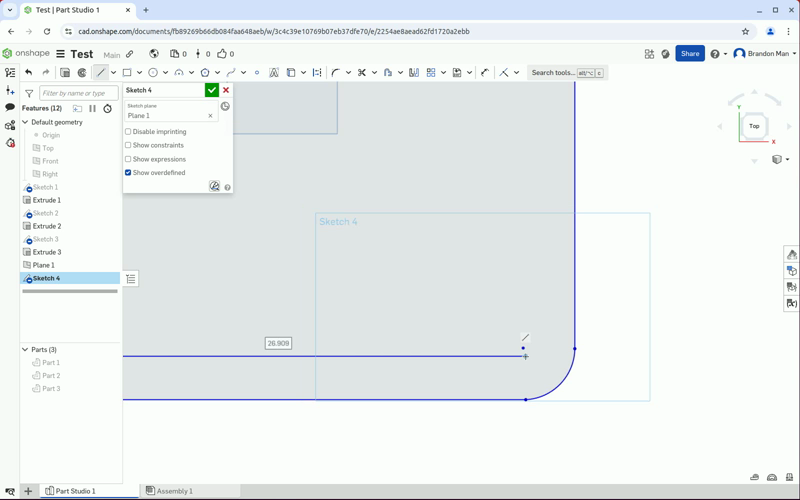
scroll(-6)
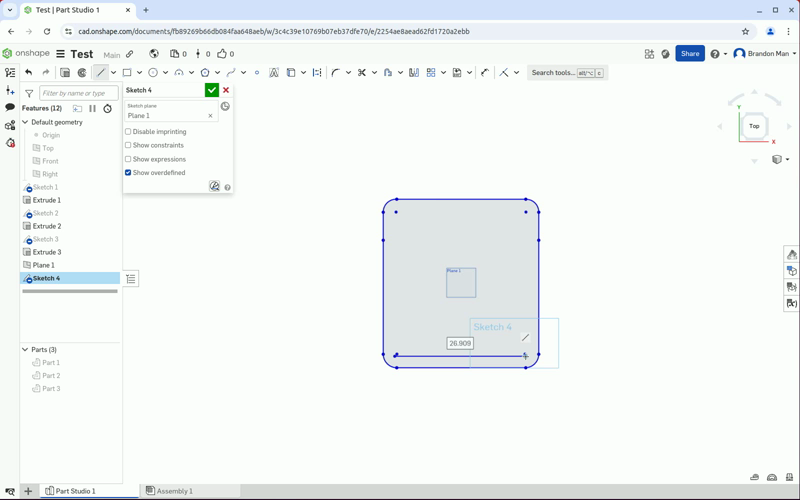
key_up(shift)
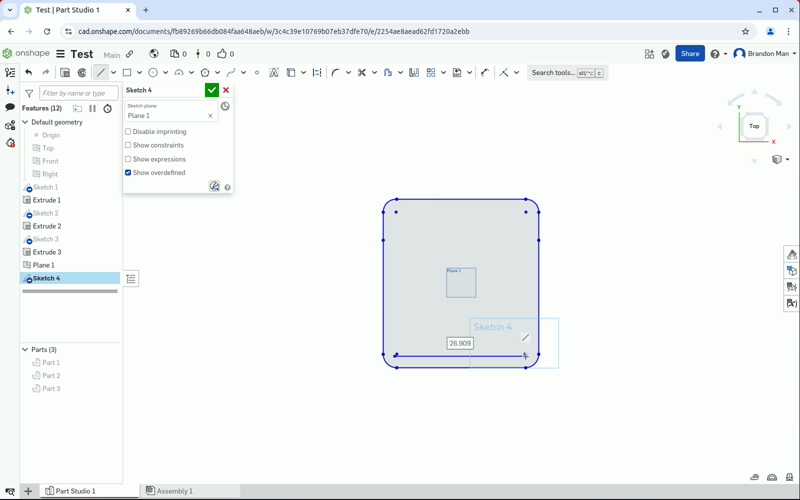
key_down(shift)
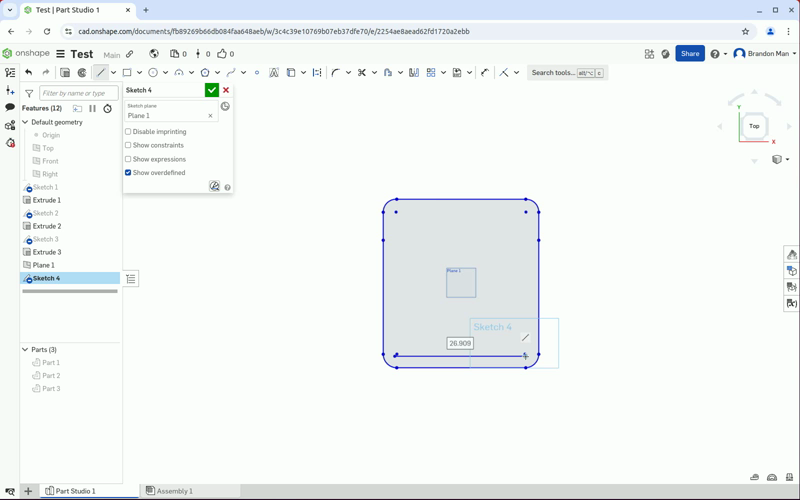
mouse_move(525, 210)
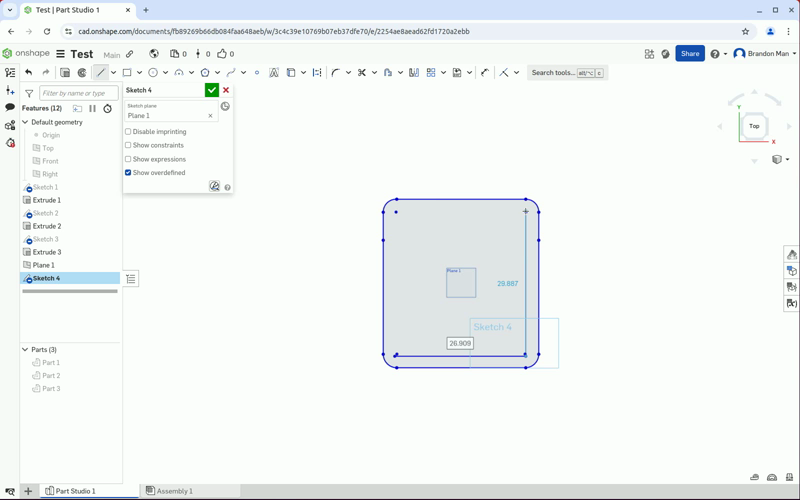
scroll(6)
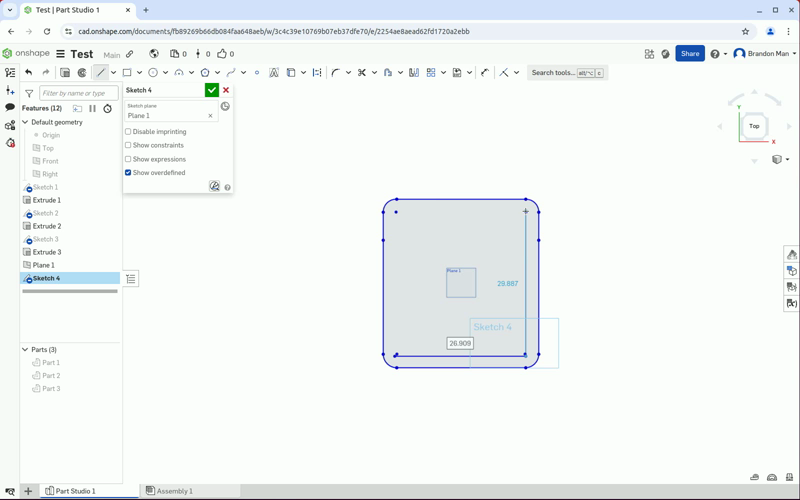
scroll(6)
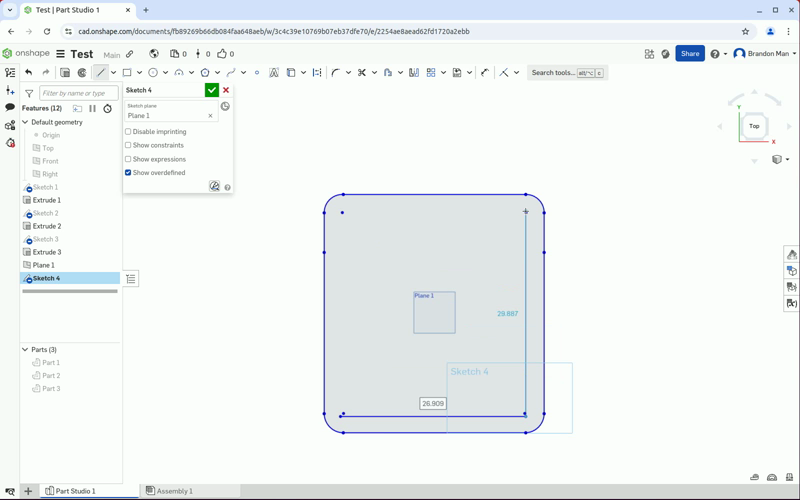
scroll(6)
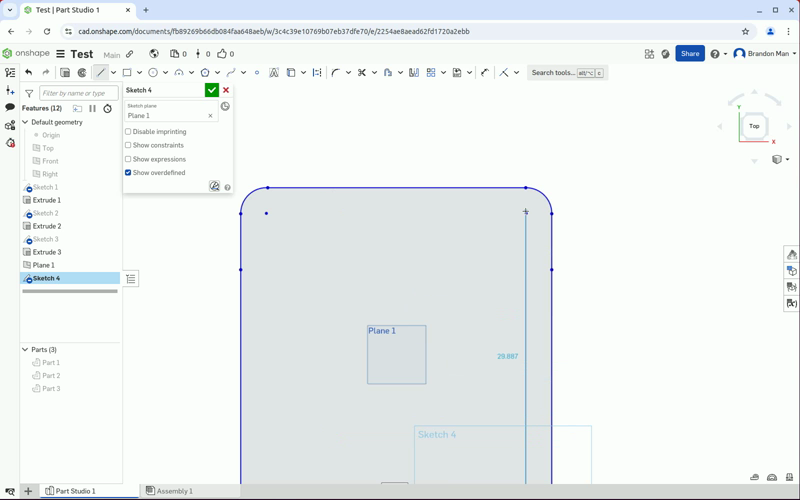
scroll(6)
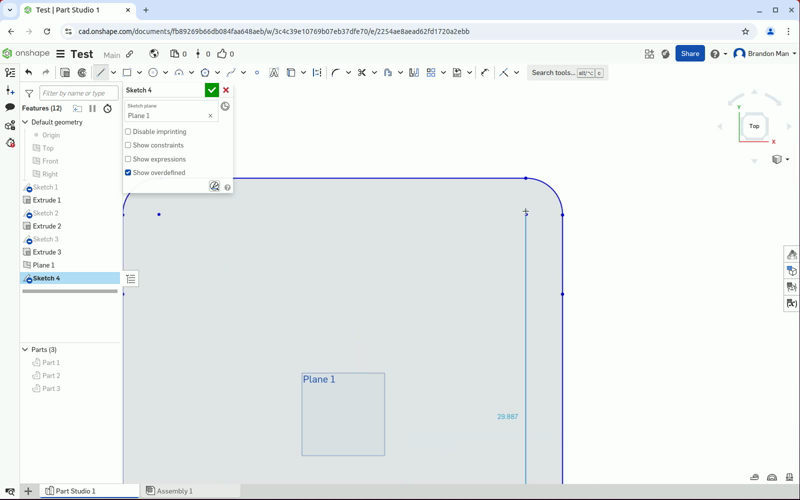
scroll(6)
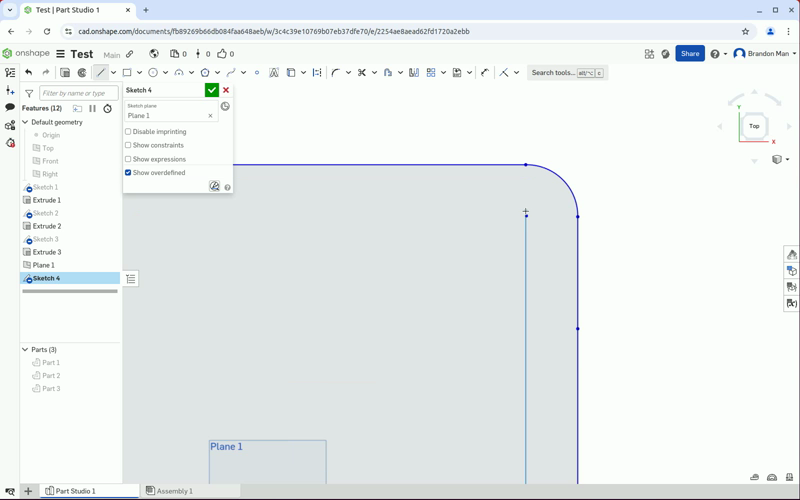
scroll(6)
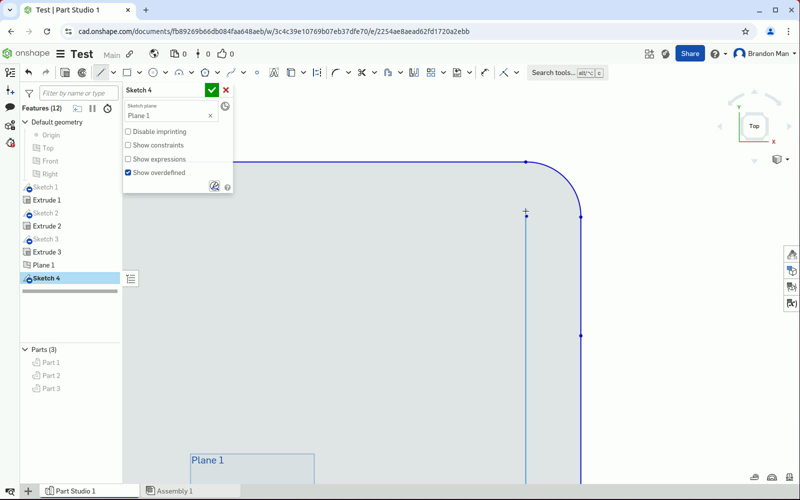
scroll(6)
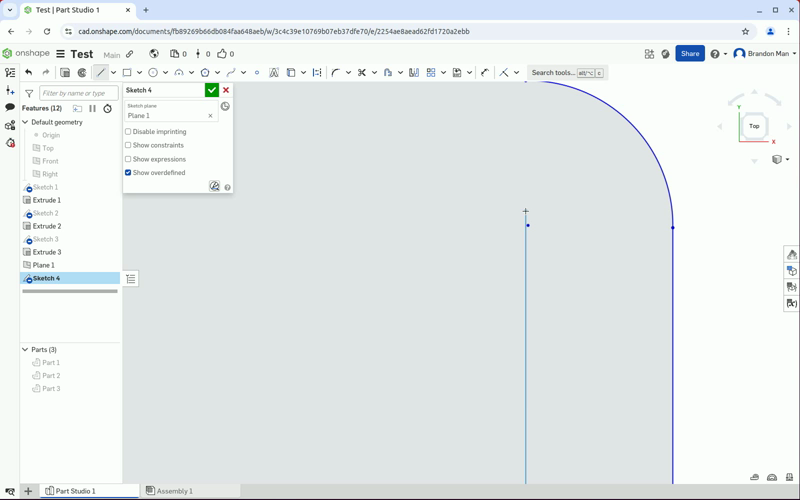
click(525, 210)
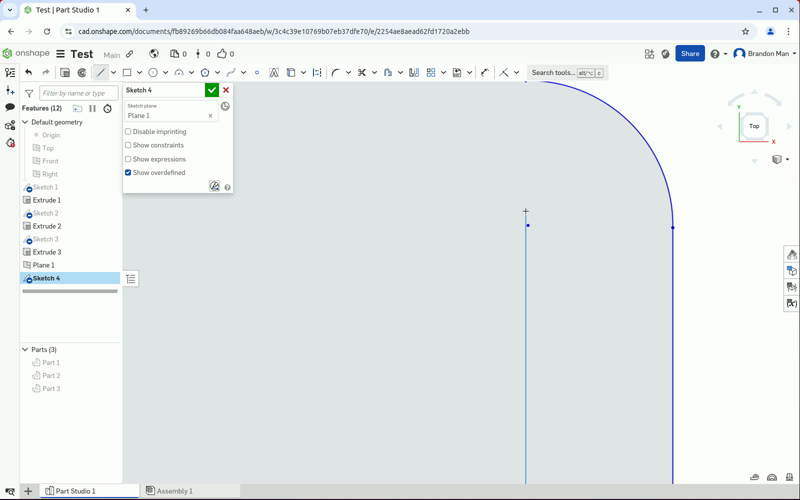
scroll(-6)
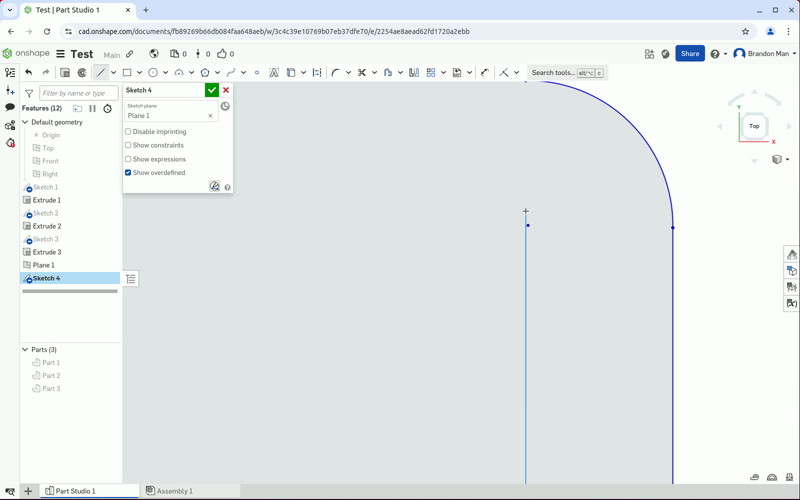
scroll(-6)
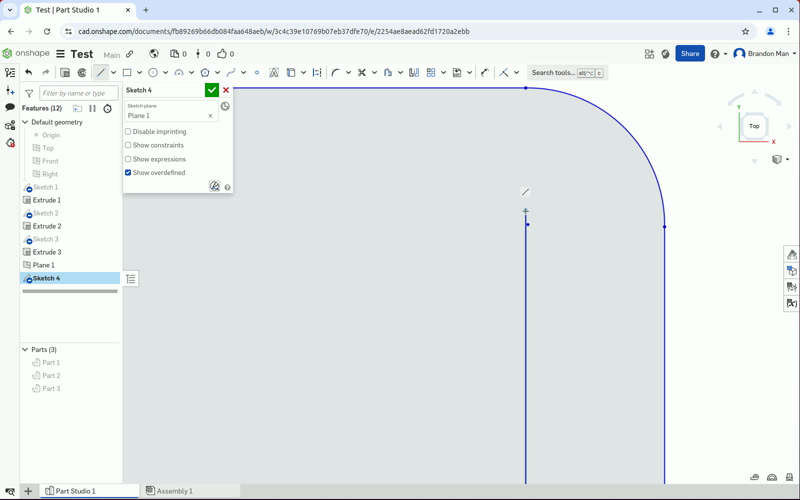
scroll(-6)
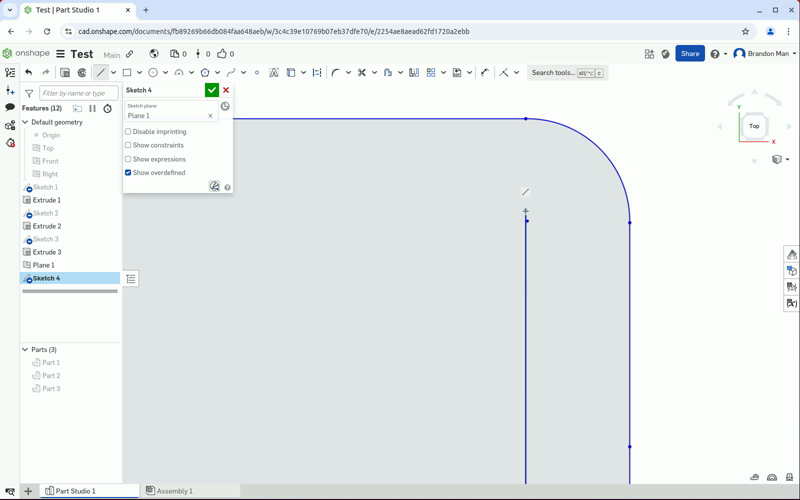
scroll(-6)
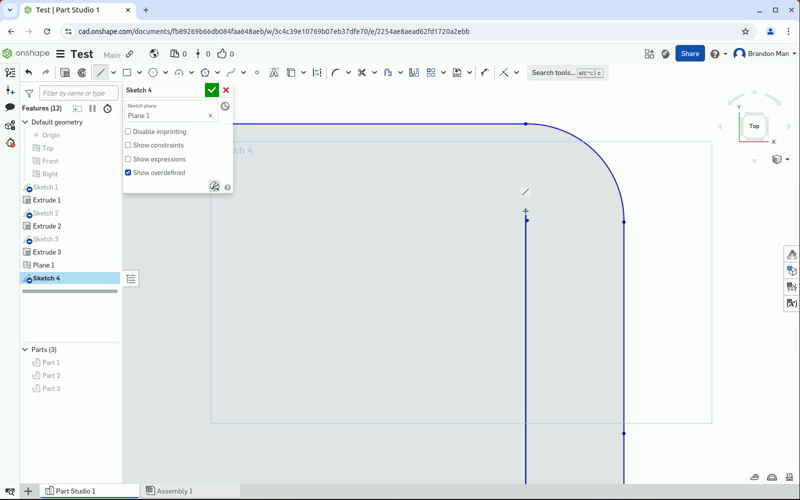
scroll(-6)
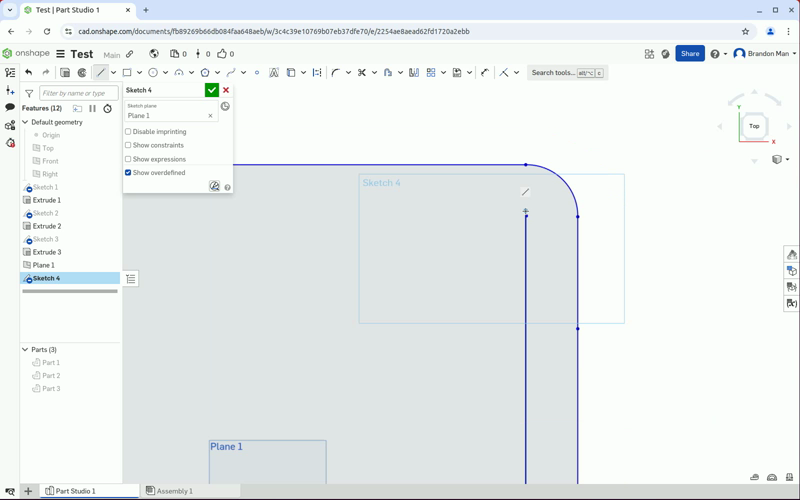
scroll(-6)
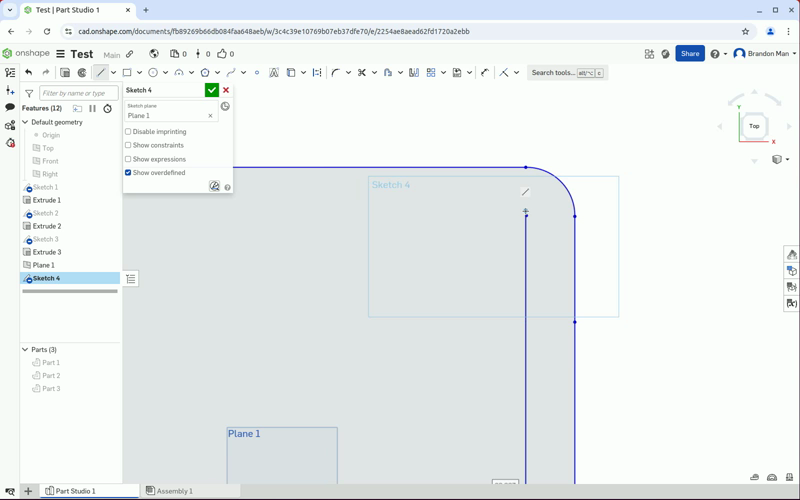
scroll(-6)
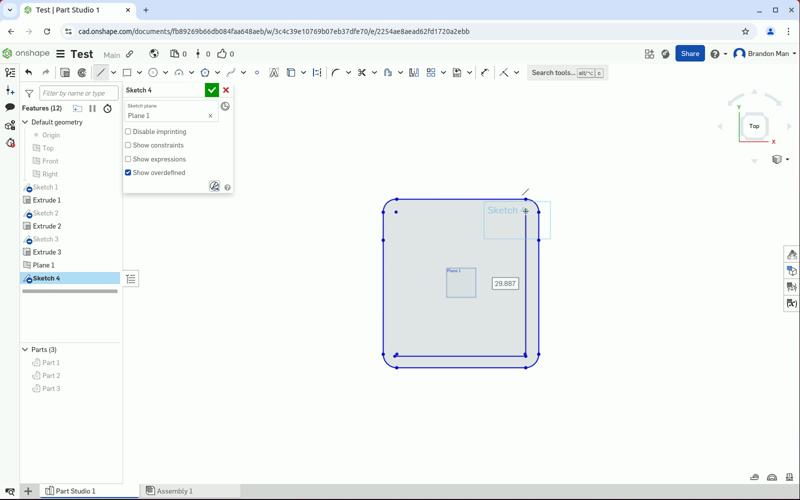
key_up(shift)
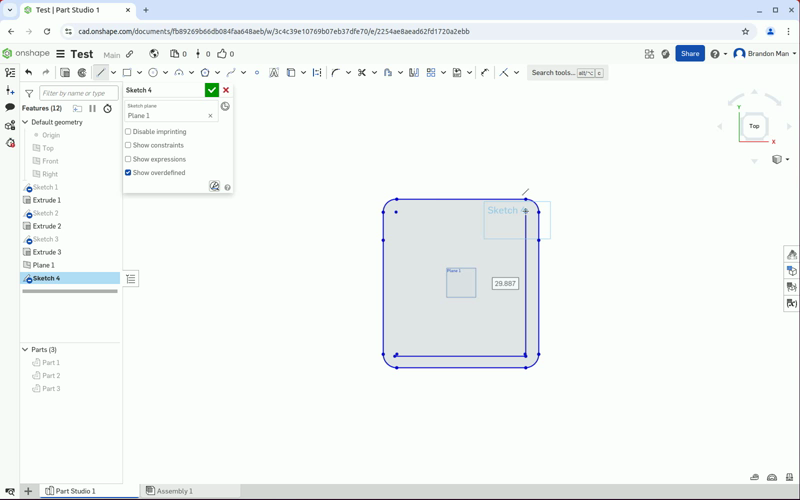
key_down(shift)
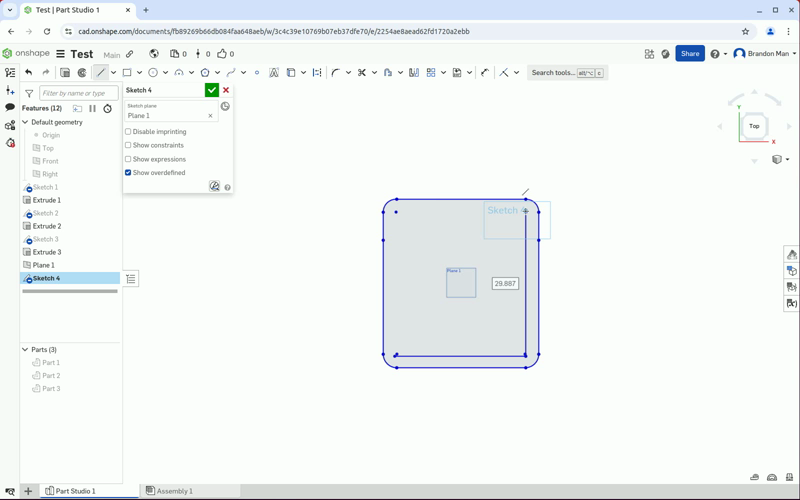
mouse_move(555, 210)
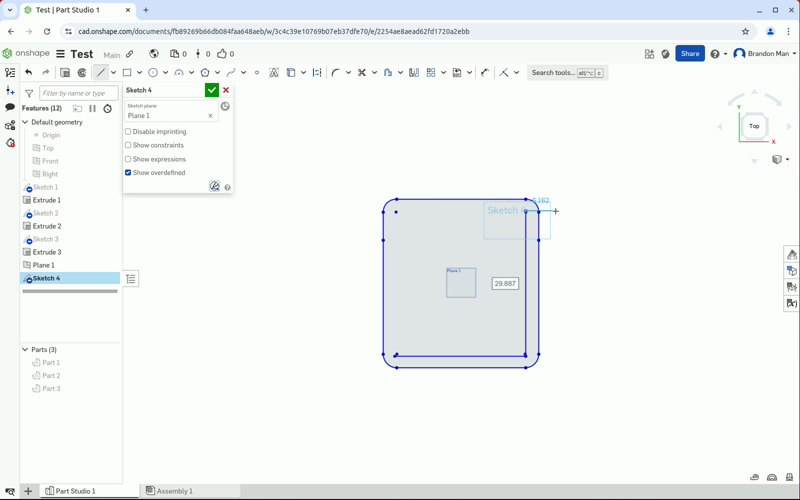
mouse_move(499, 210)
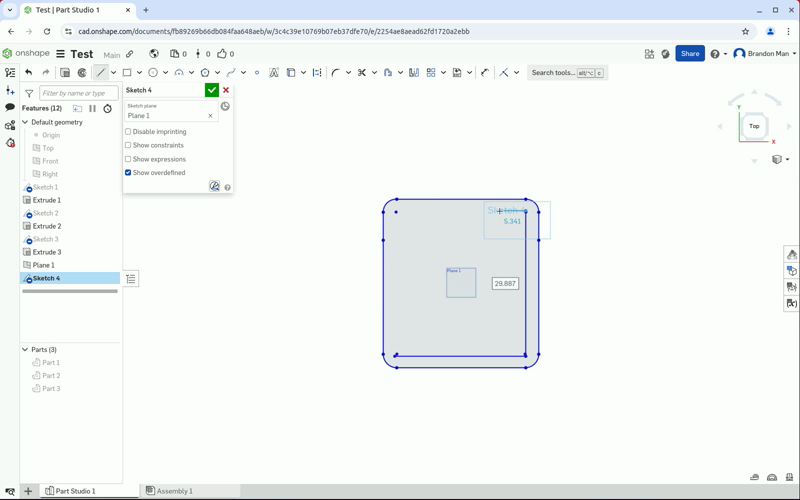
click(499, 210)
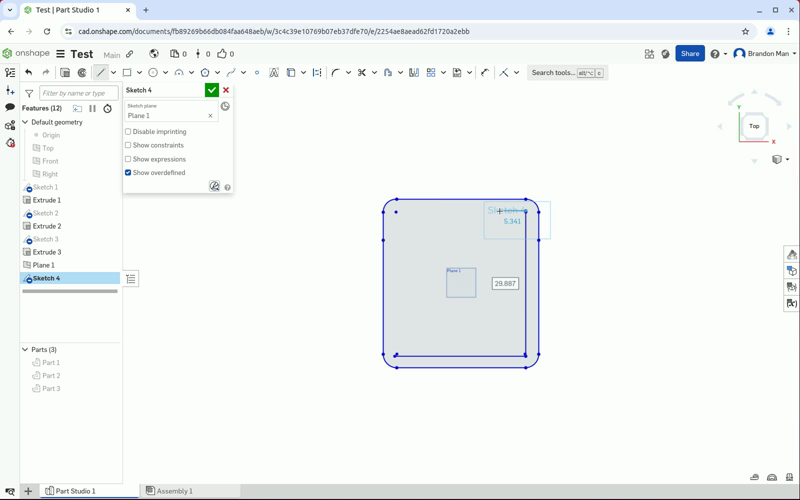
key_up(shift)
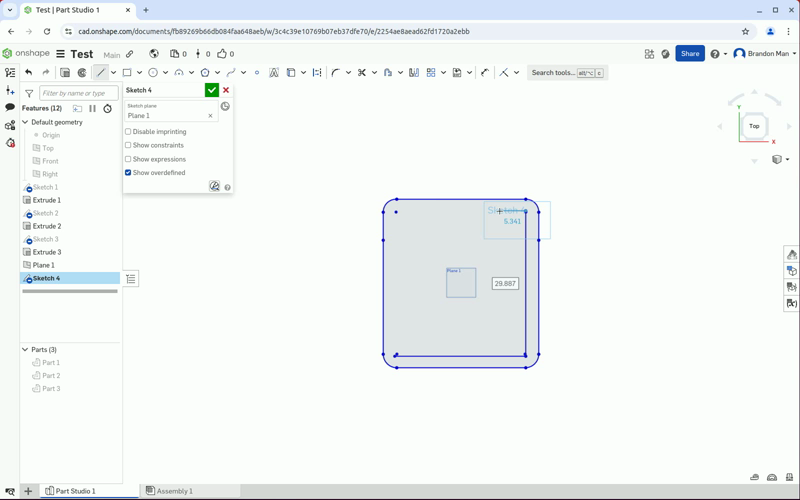
key_down(shift)
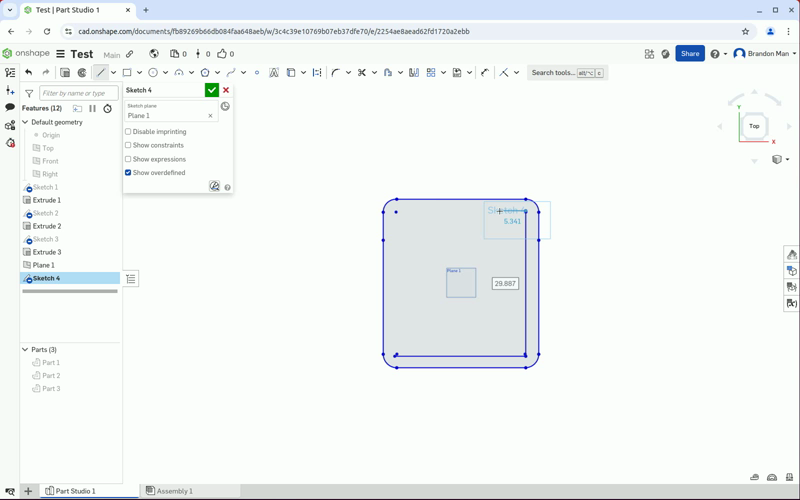
mouse_move(420, 210)
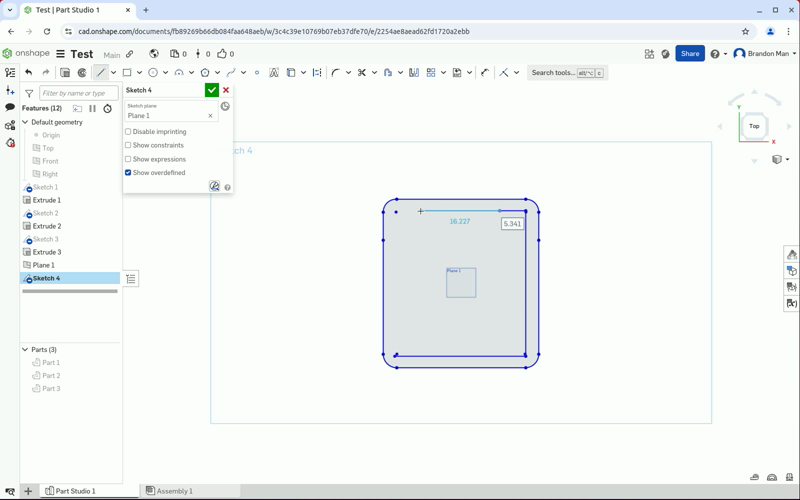
click(420, 210)
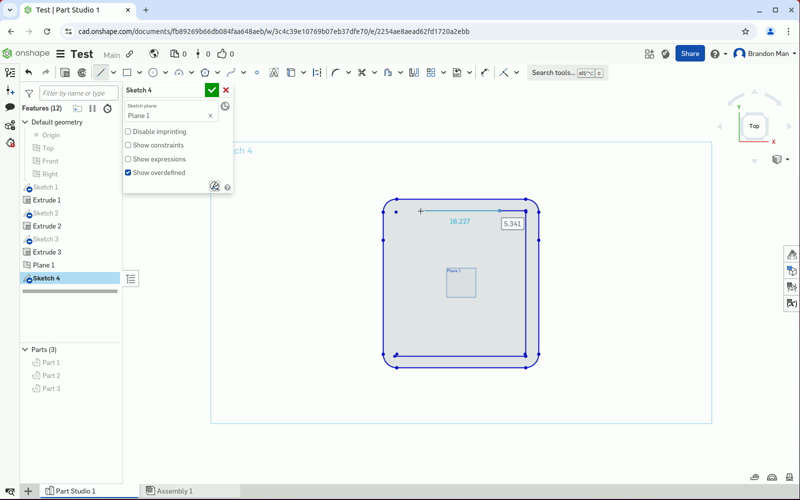
key_up(shift)
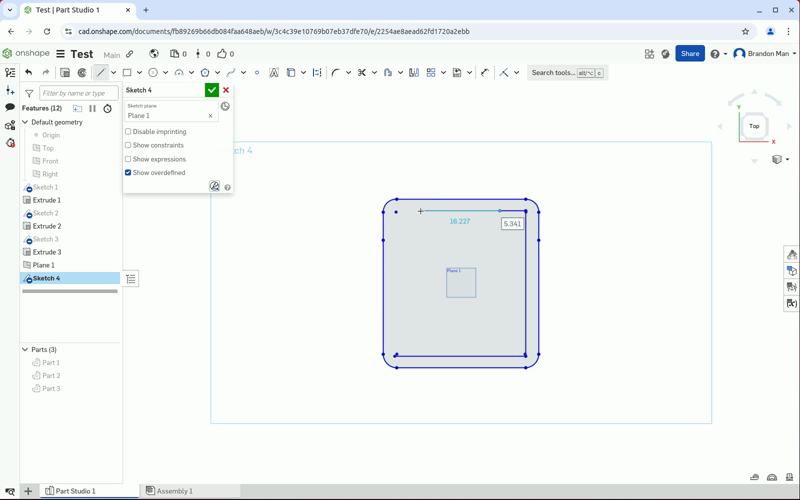
key_down(shift)
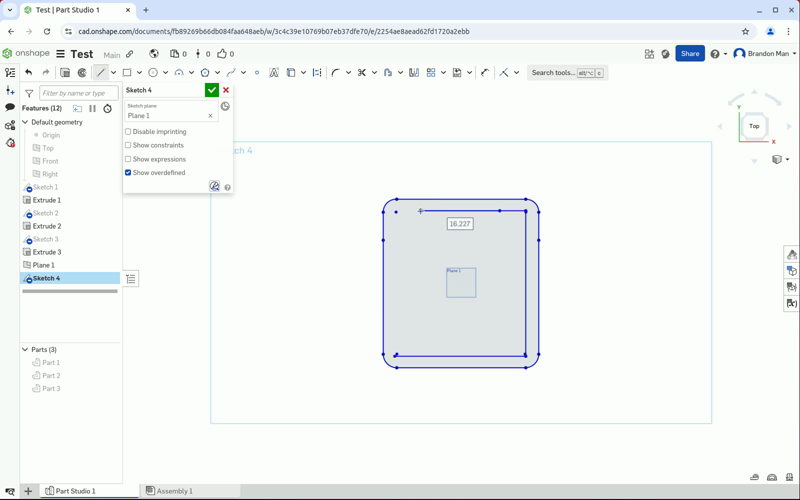
mouse_move(450, 210)
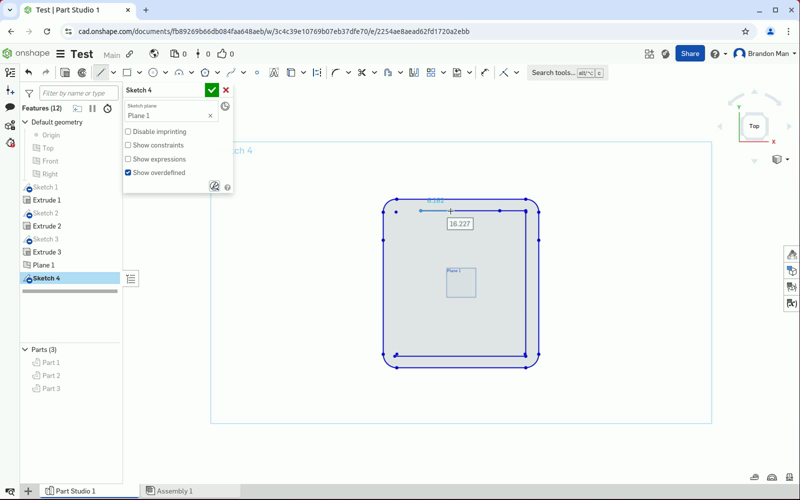
mouse_move(394, 210)
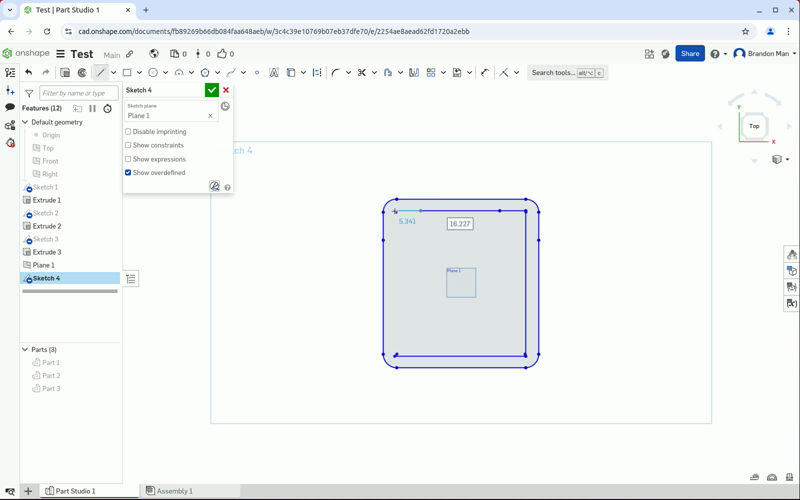
scroll(6)
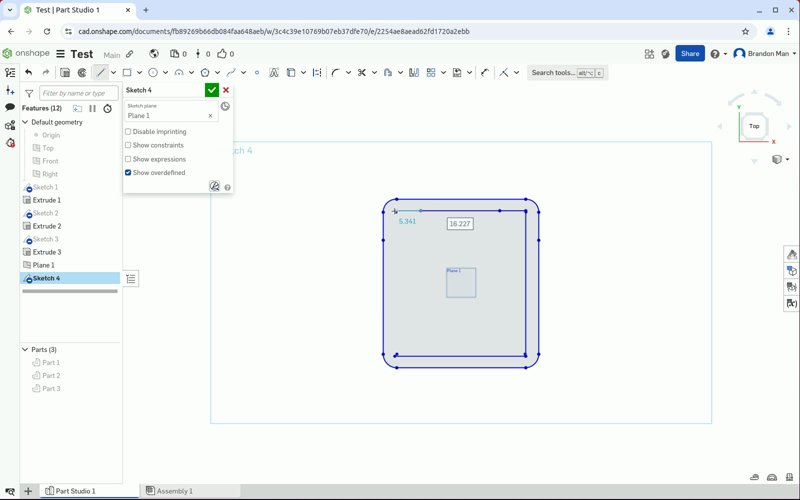
scroll(6)
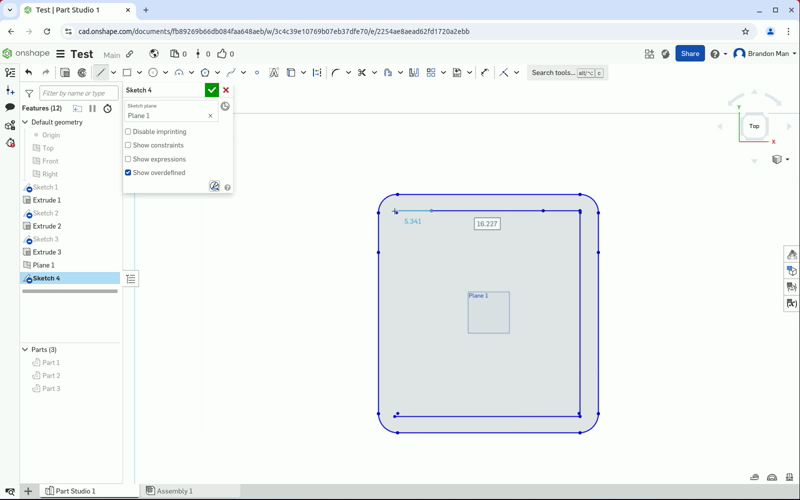
scroll(6)
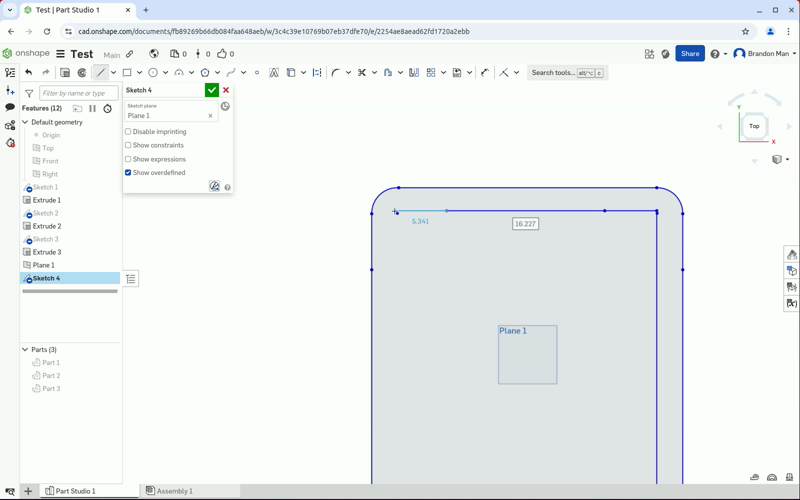
scroll(6)
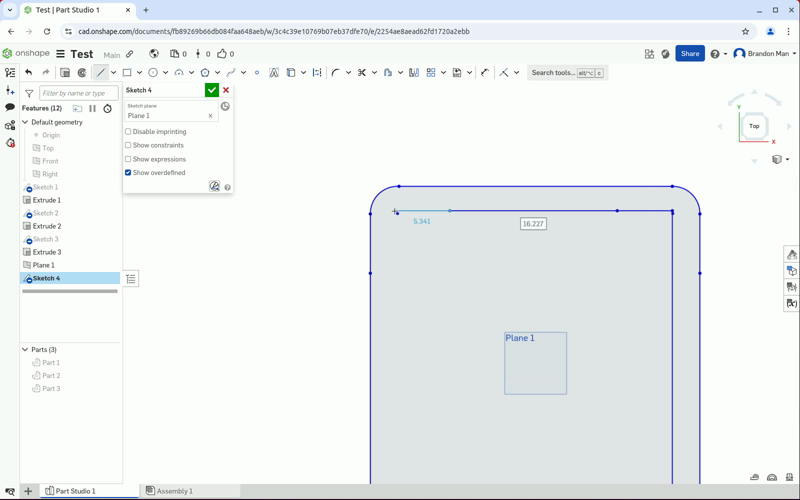
scroll(6)
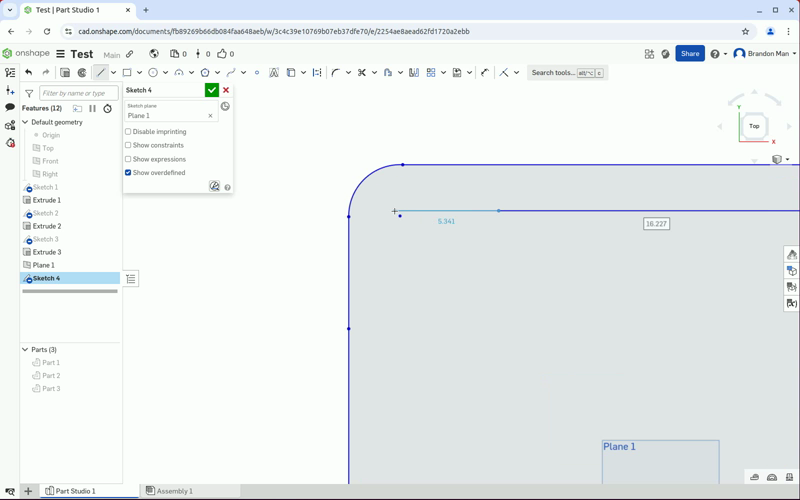
scroll(6)
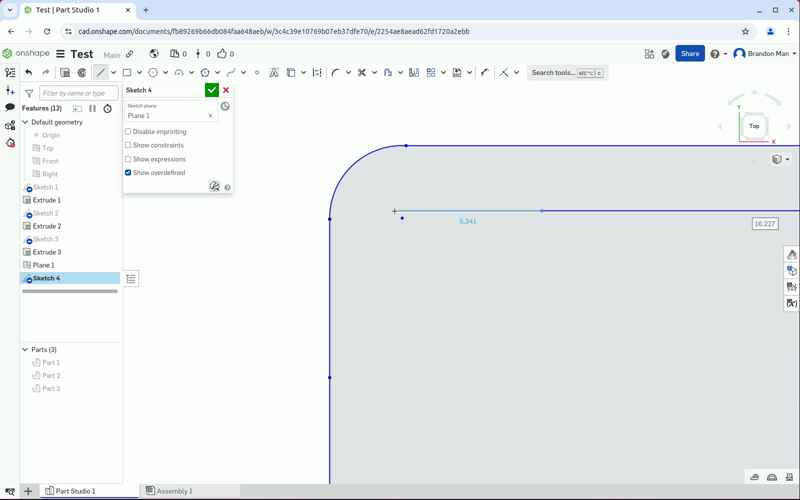
scroll(6)
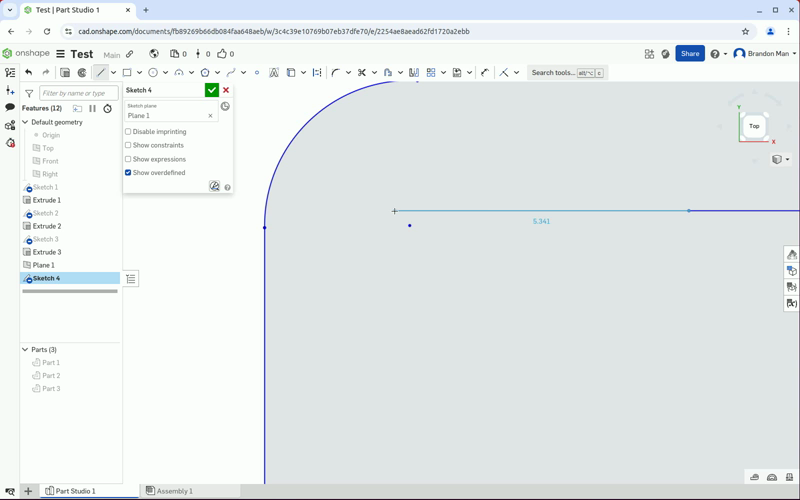
click(394, 210)
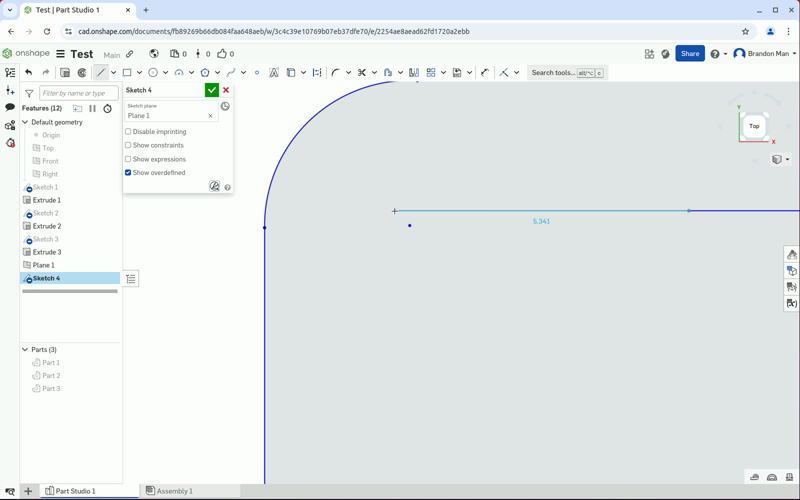
scroll(-6)
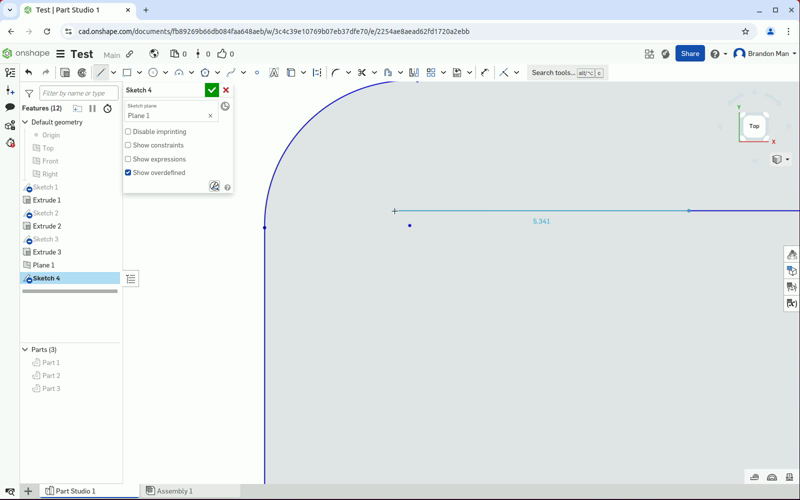
scroll(-6)
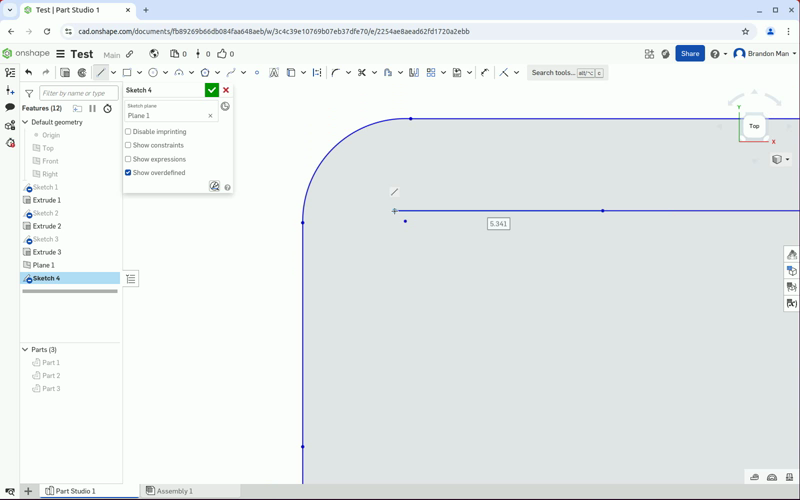
scroll(-6)
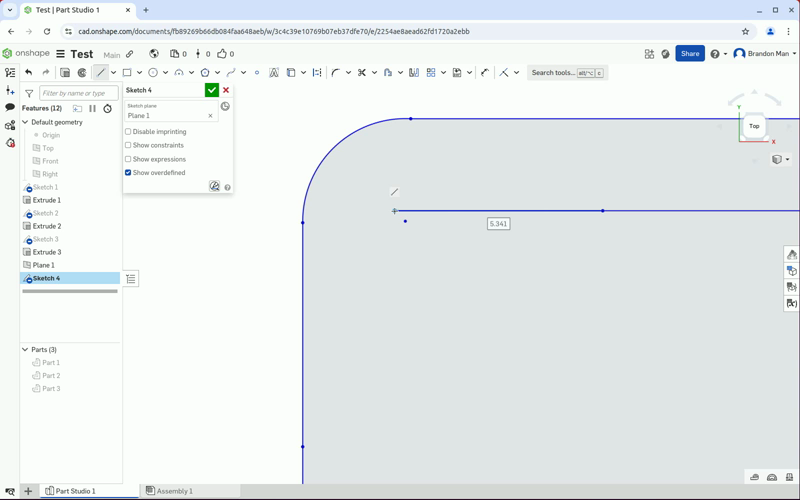
scroll(-6)
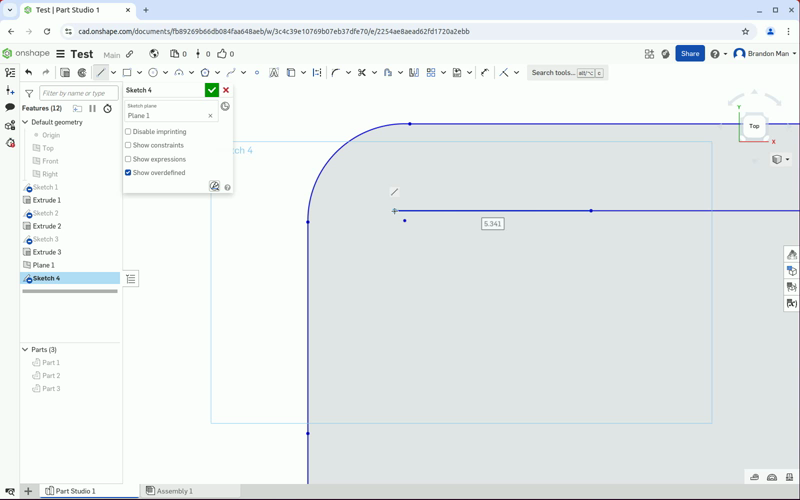
scroll(-6)
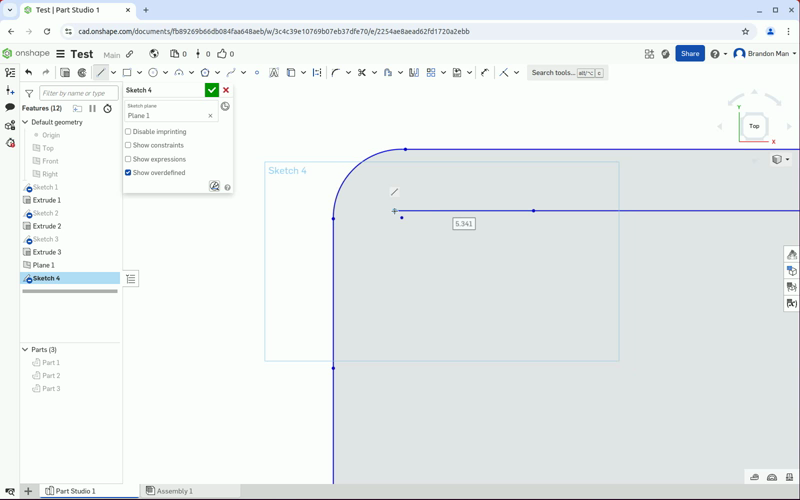
scroll(-6)
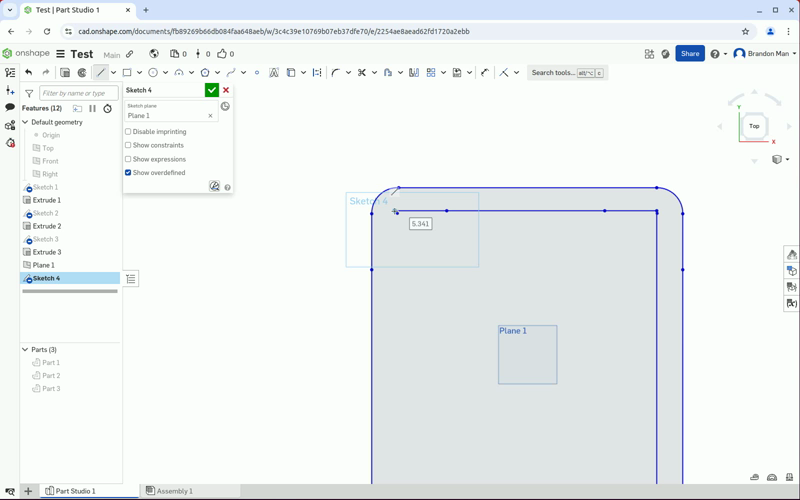
scroll(-6)
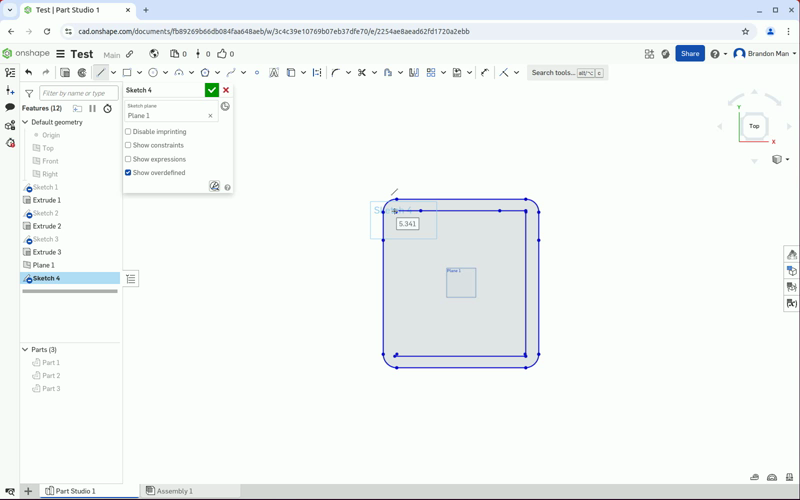
key_up(shift)
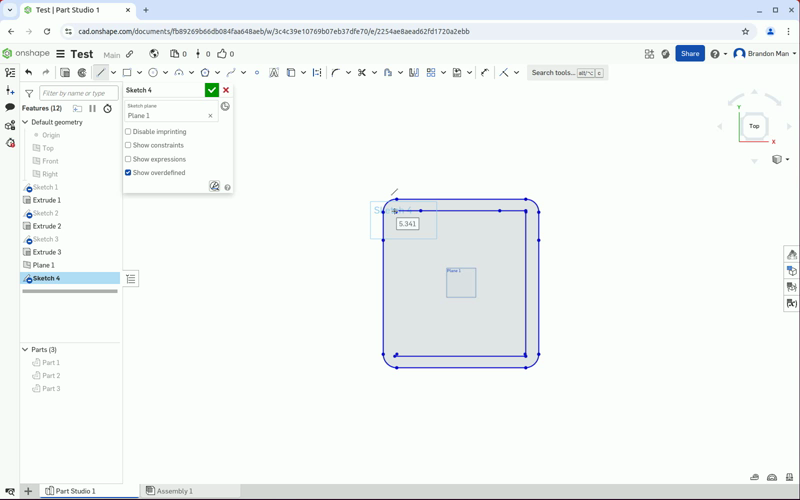
key_down(shift)
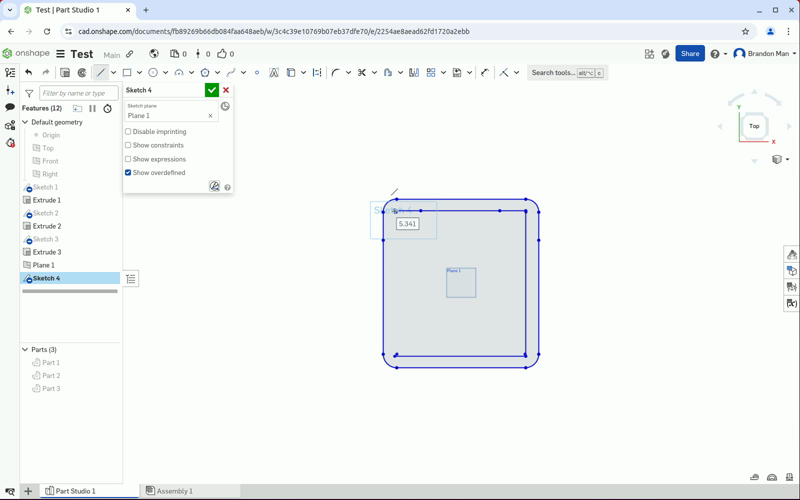
mouse_move(394, 356)
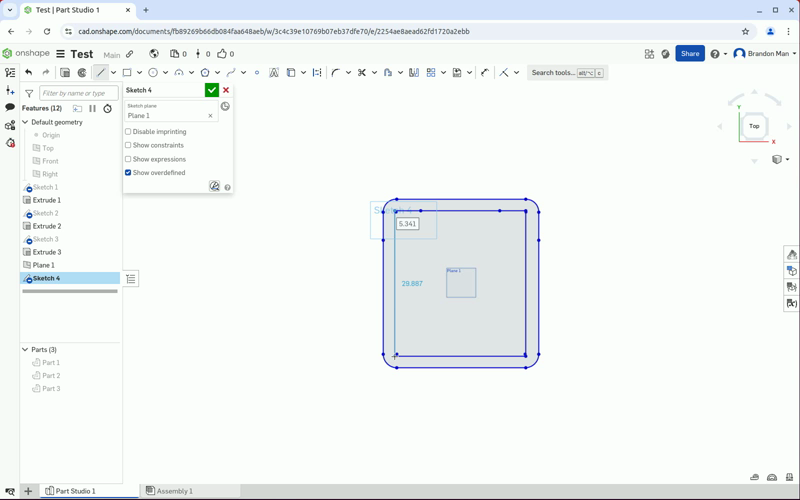
scroll(6)
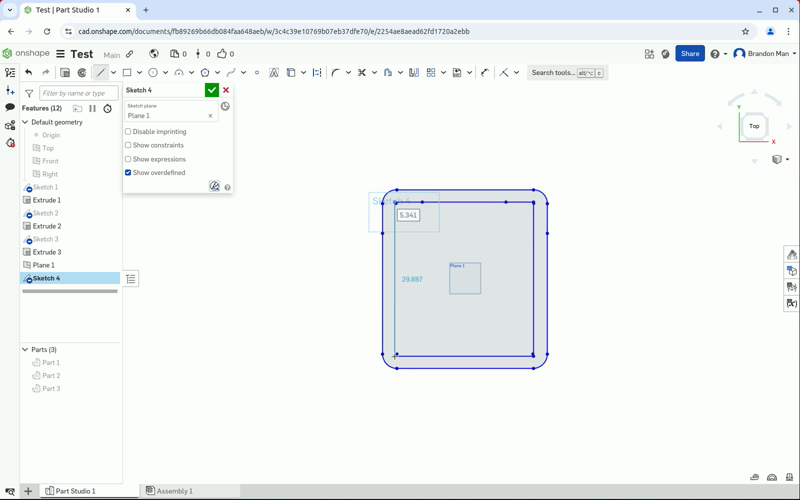
scroll(6)
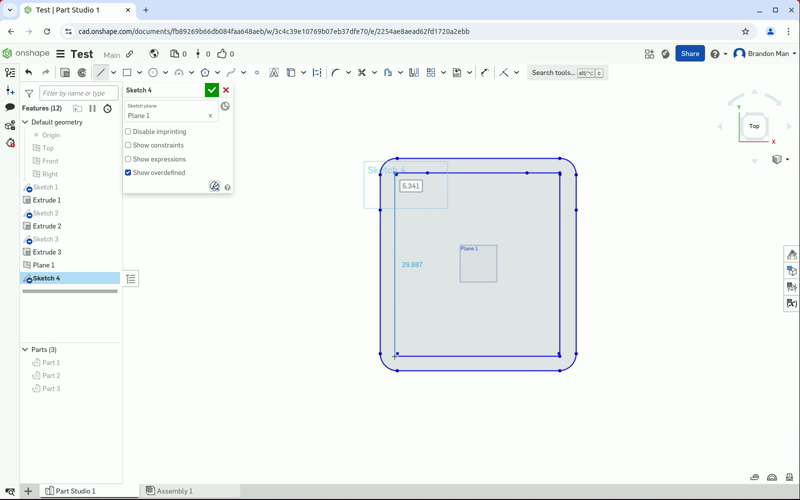
scroll(6)
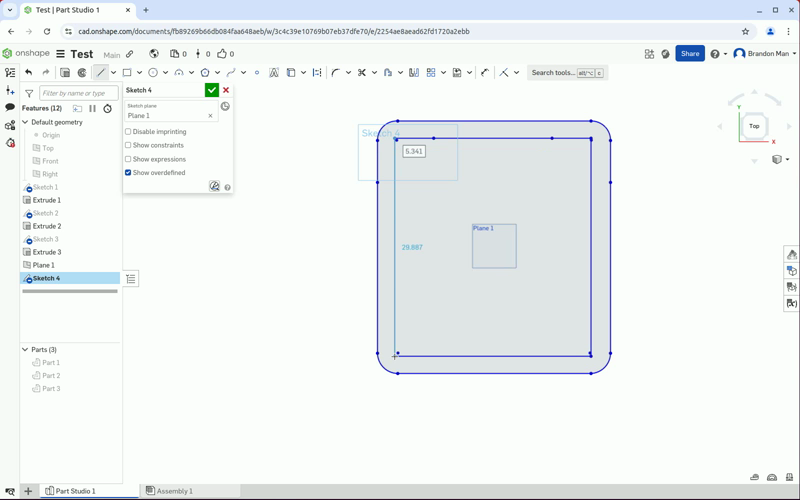
scroll(6)
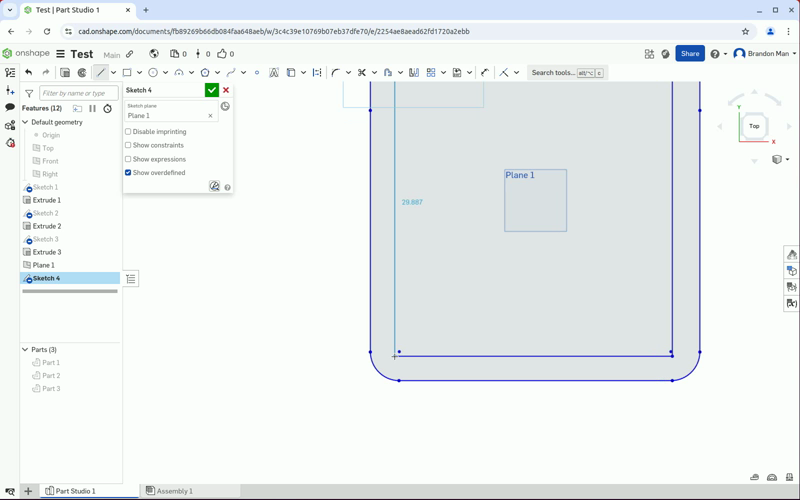
scroll(6)
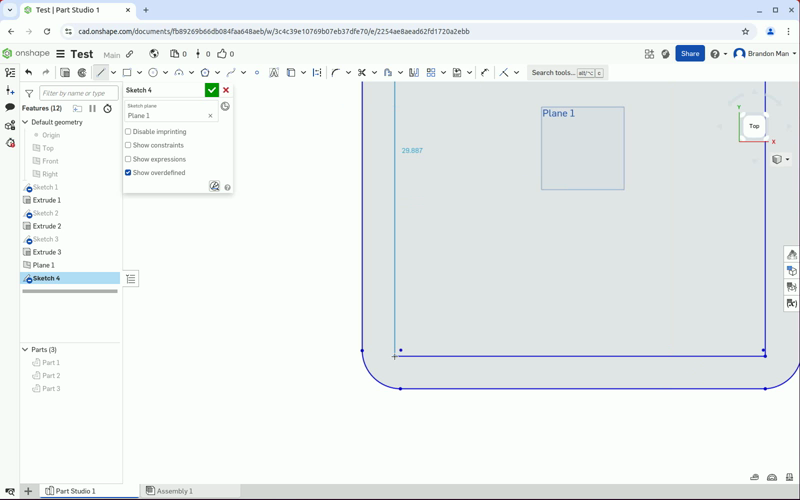
scroll(6)
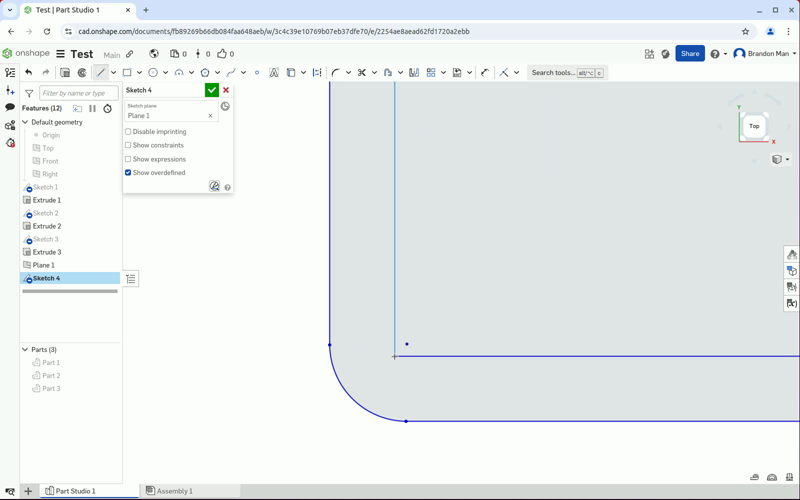
scroll(6)
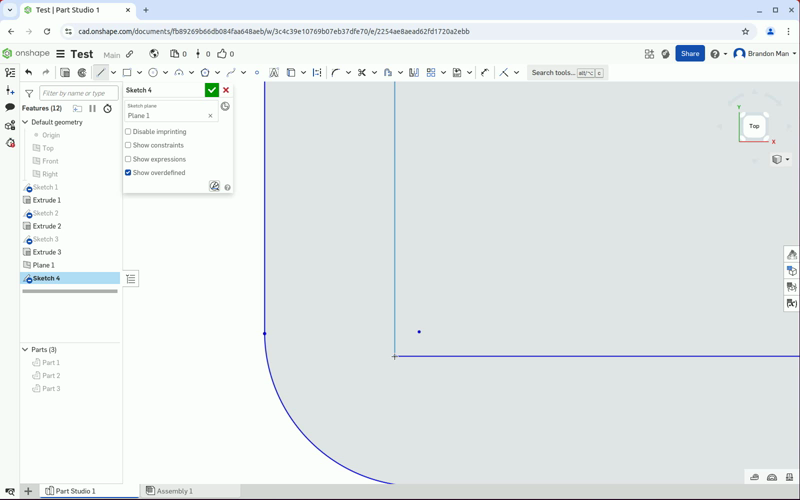
key_up(shift)
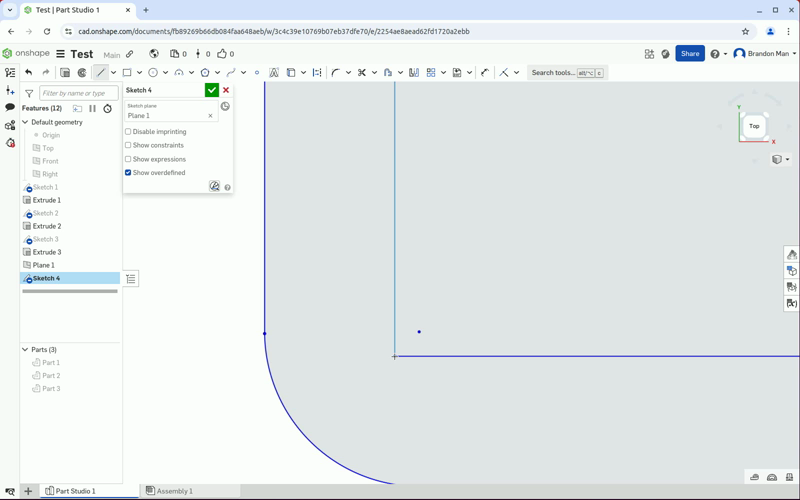
click(394, 356)
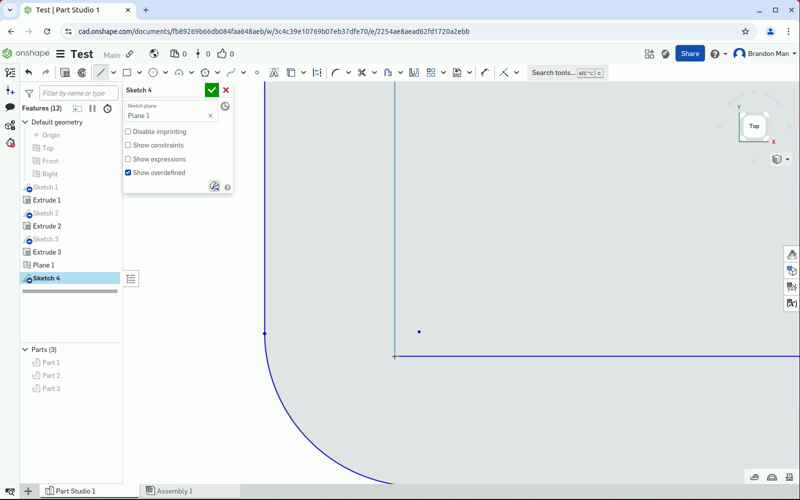
scroll(-6)
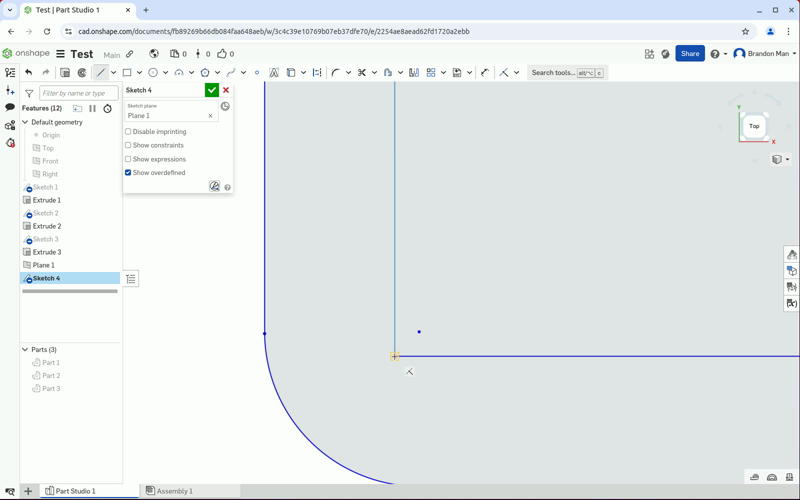
scroll(-6)
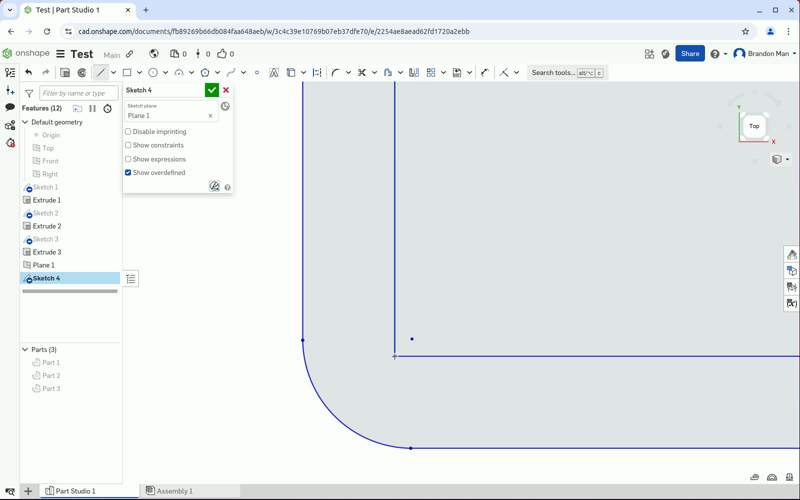
scroll(-6)
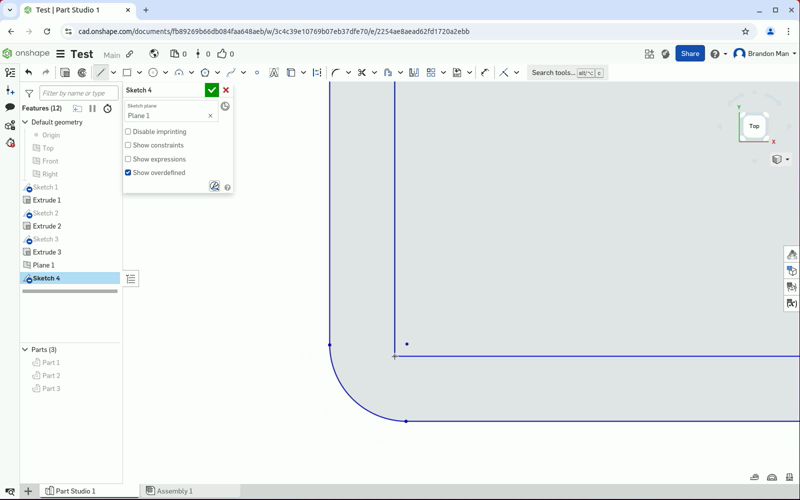
scroll(-6)
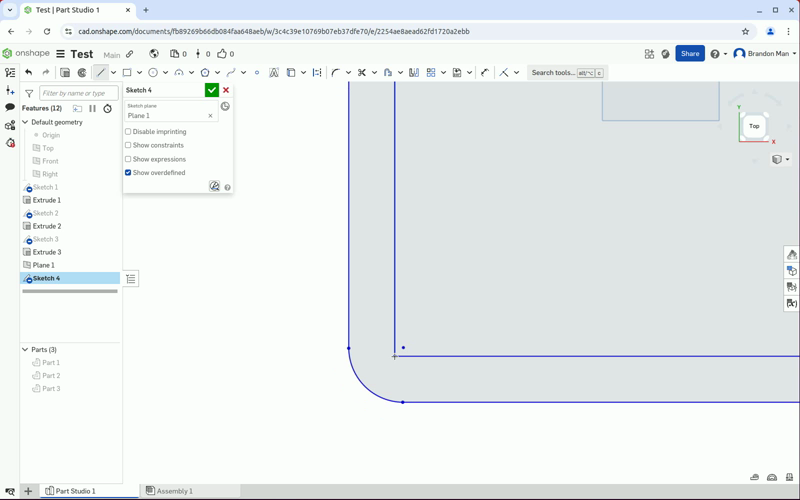
scroll(-6)
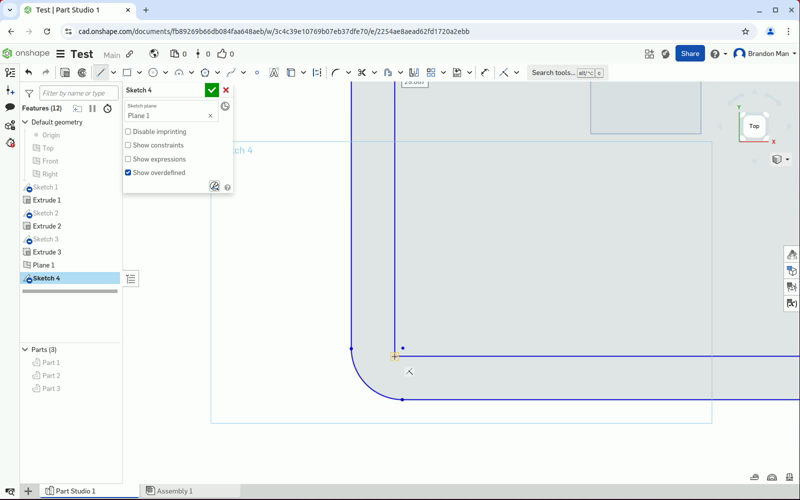
scroll(-6)
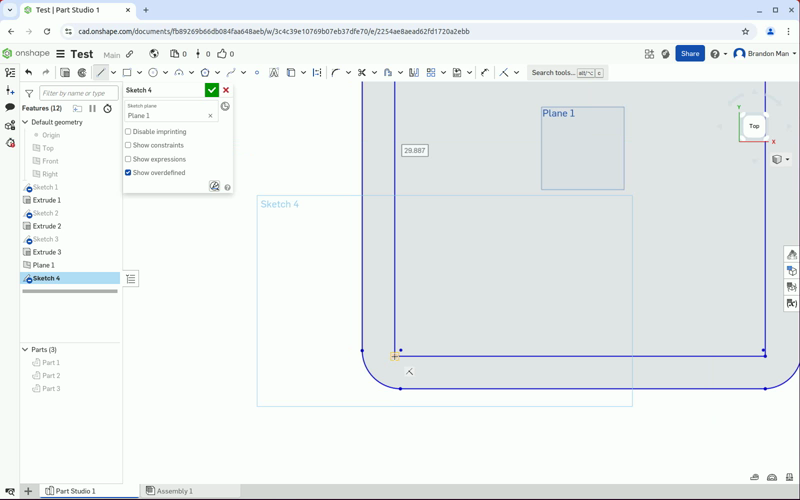
scroll(-6)
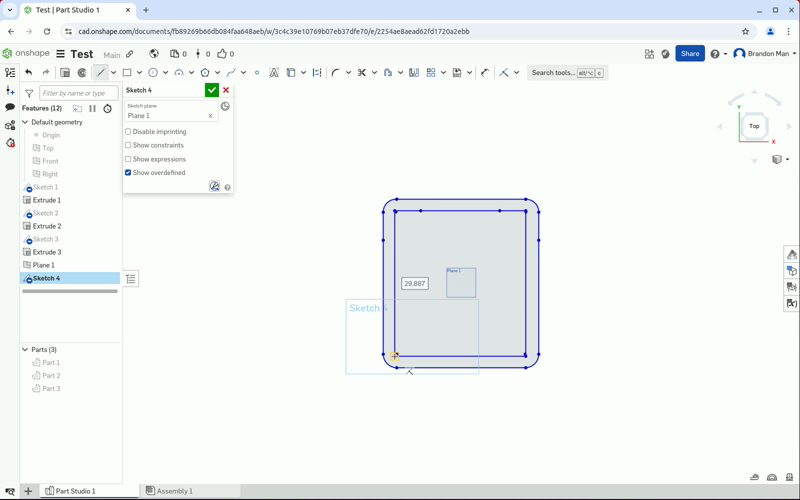
key(esc)
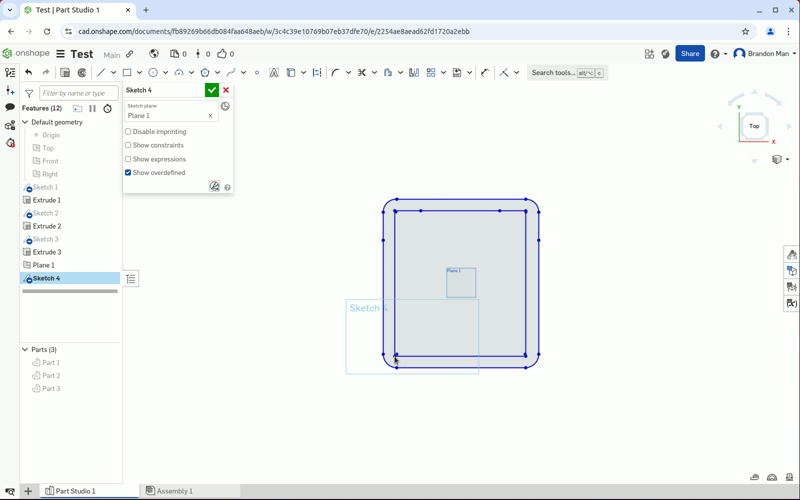
mouse_move(532, 229)
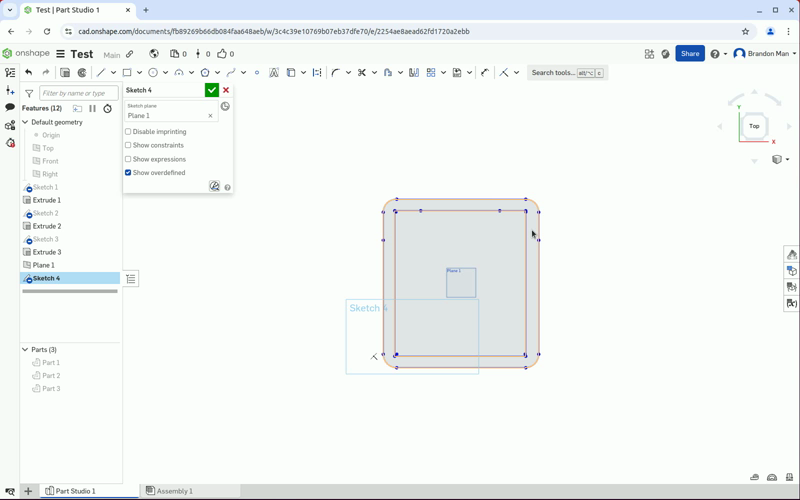
click(532, 229)
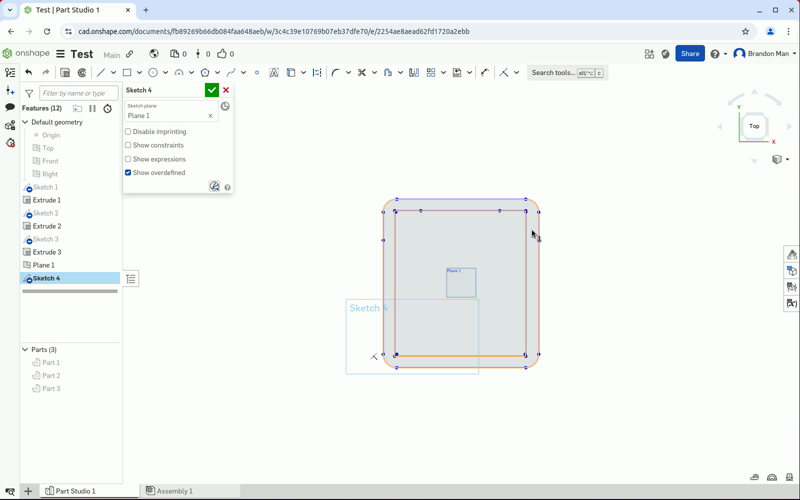
mouse_move(73, 352)
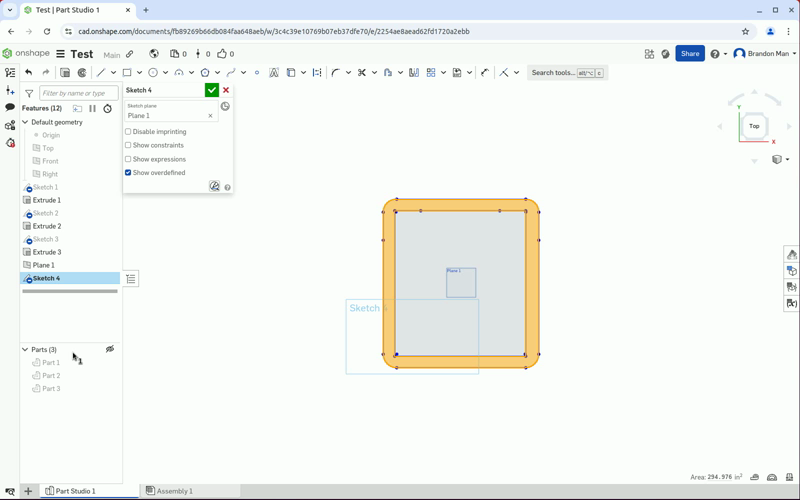
key(shift+y)
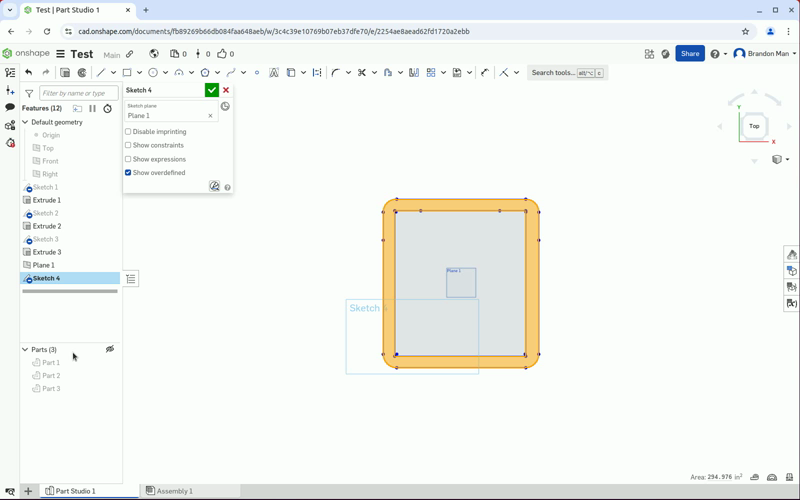
key(shift+e)
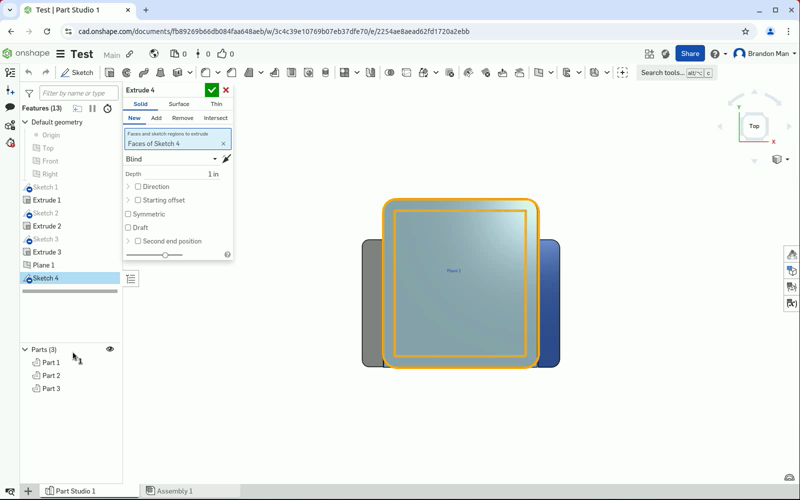
mouse_move(143, 106)
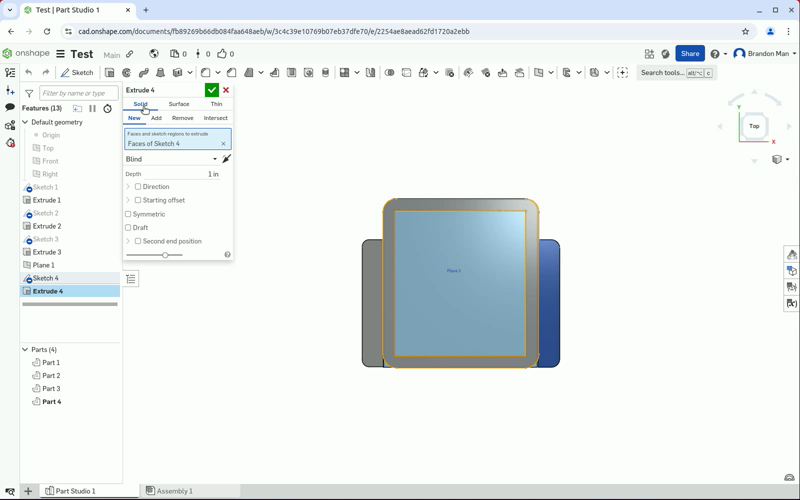
click(143, 106)
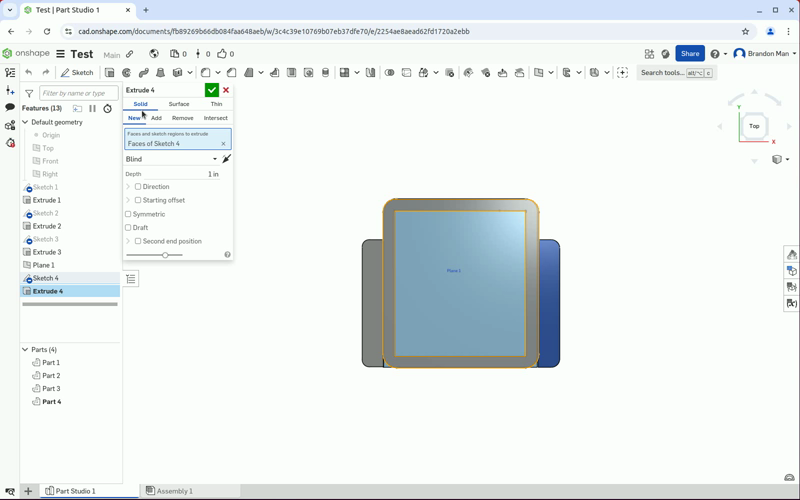
mouse_move(137, 120)
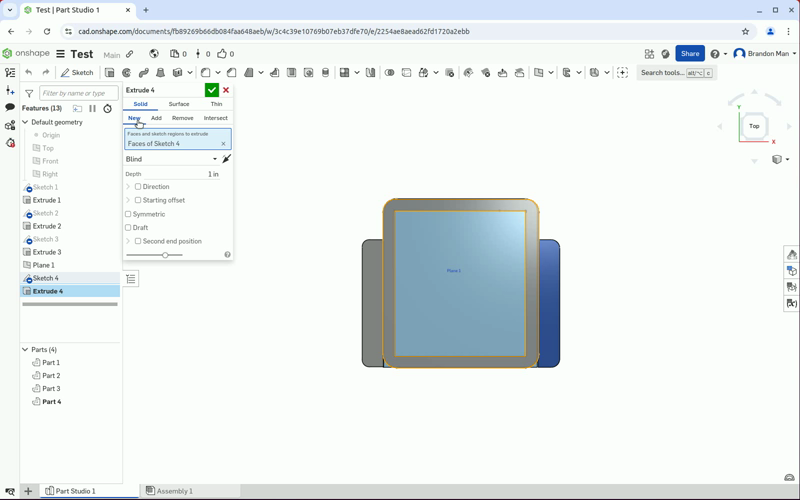
click(137, 120)
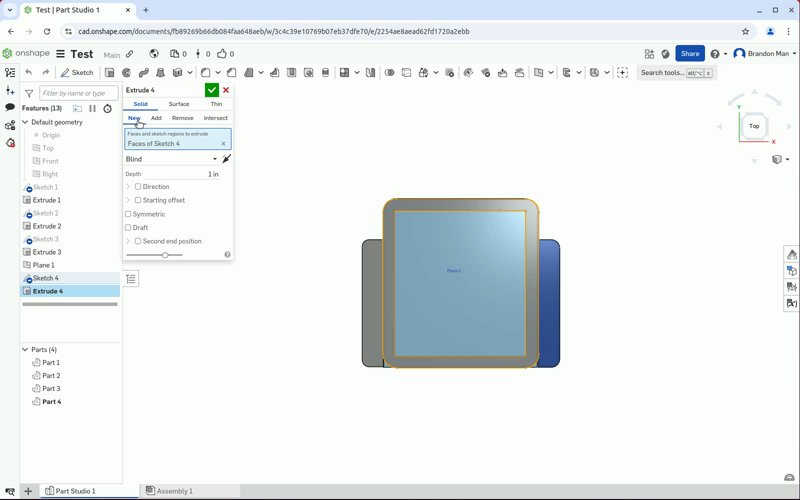
key(tab, 4)
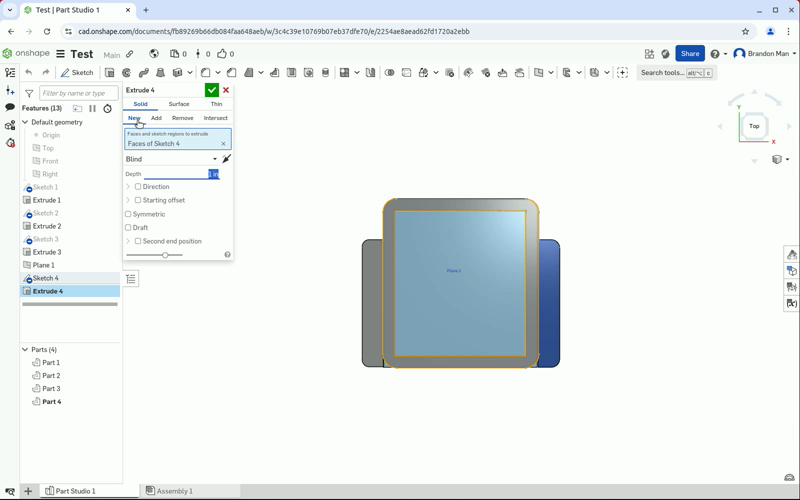
text(11.554)
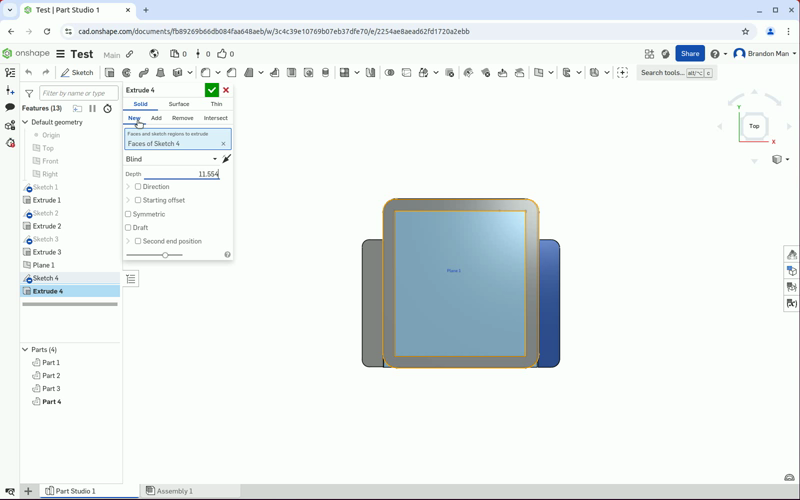
key(enter)
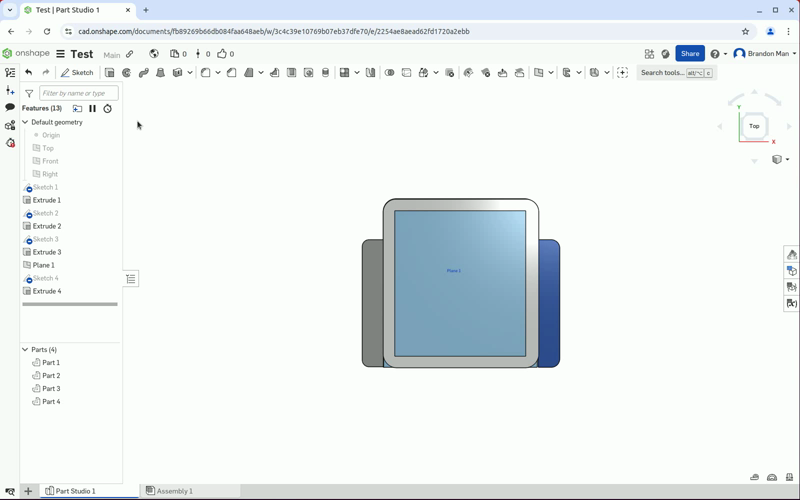
key(shift+h)
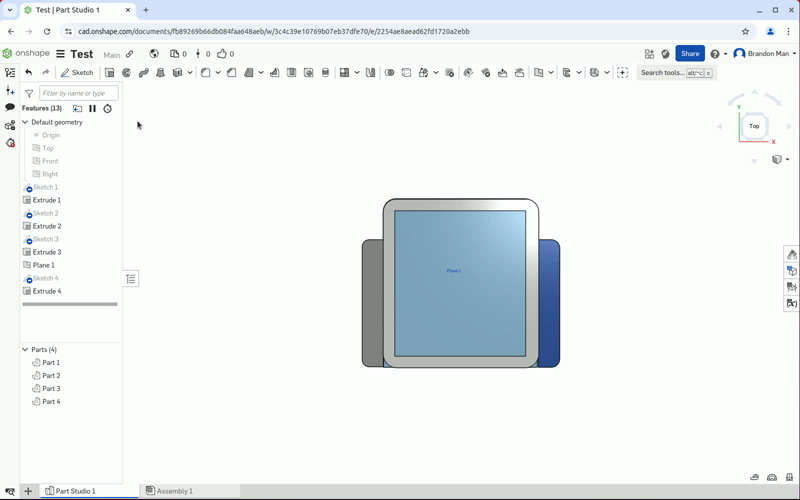
key(shift+h)
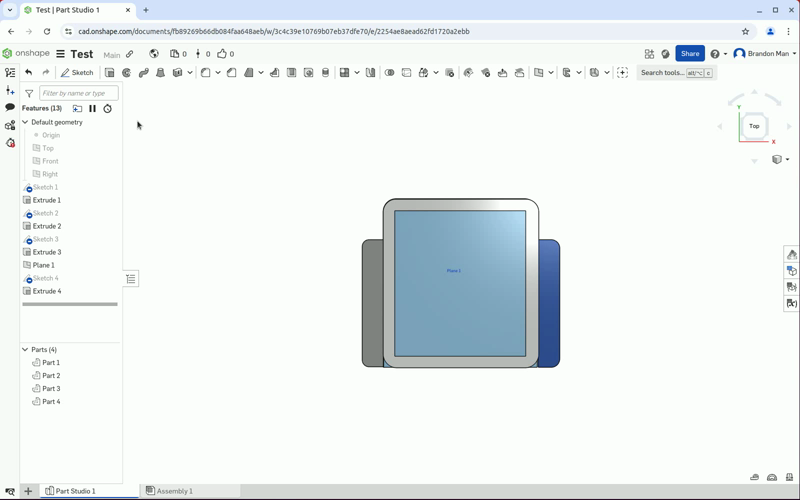
mouse_move(73, 189)
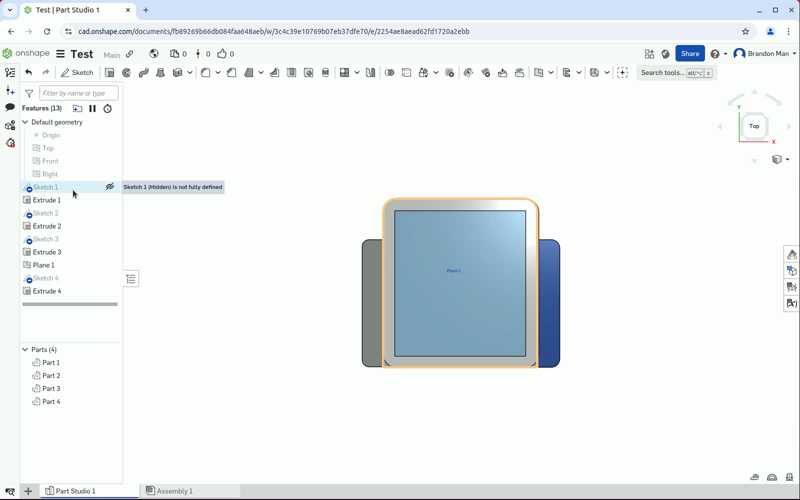
click(73, 189)
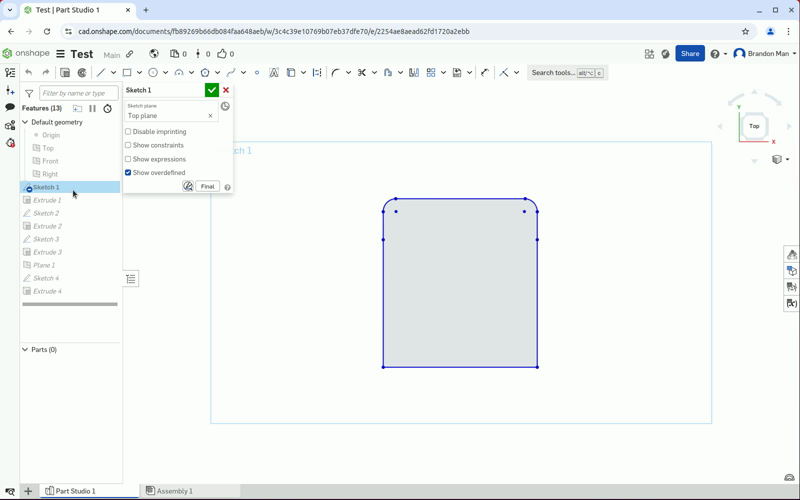
mouse_move(229, 92)
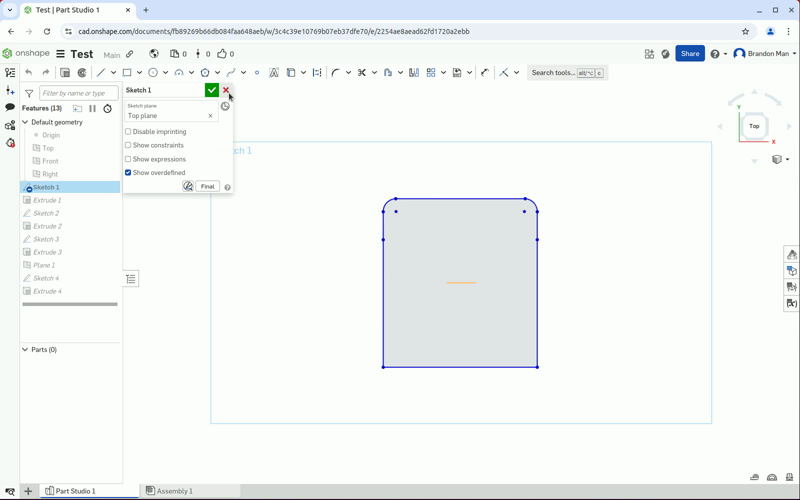
click(229, 92)
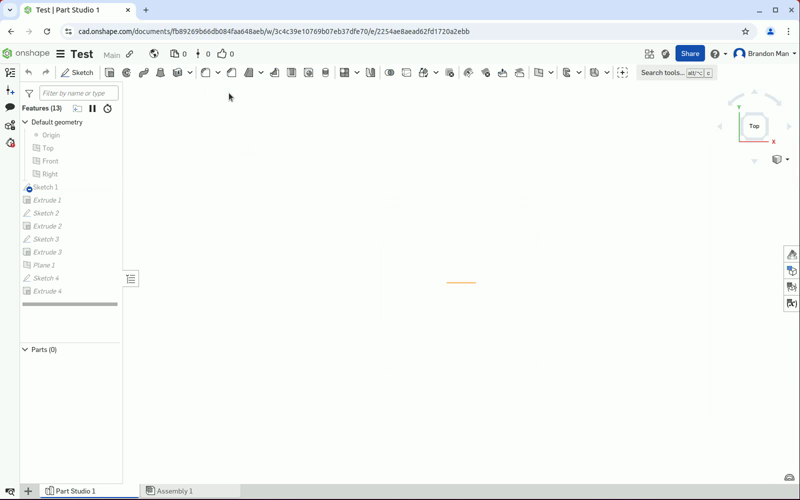
key(shift+s)
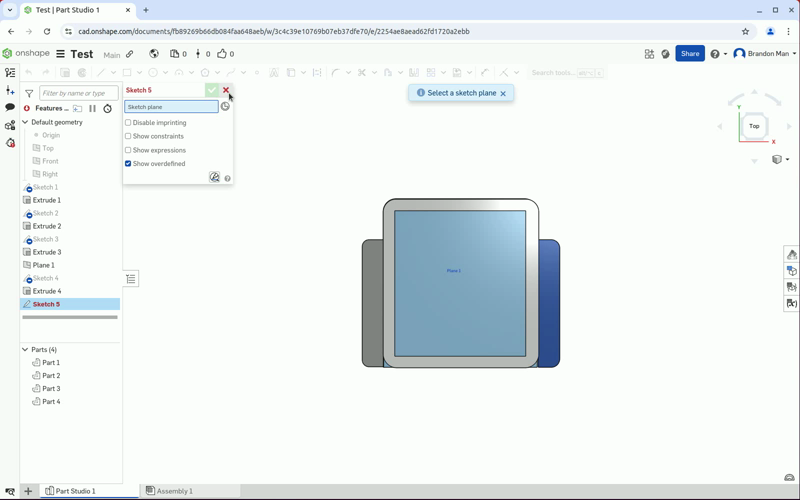
mouse_move(73, 267)
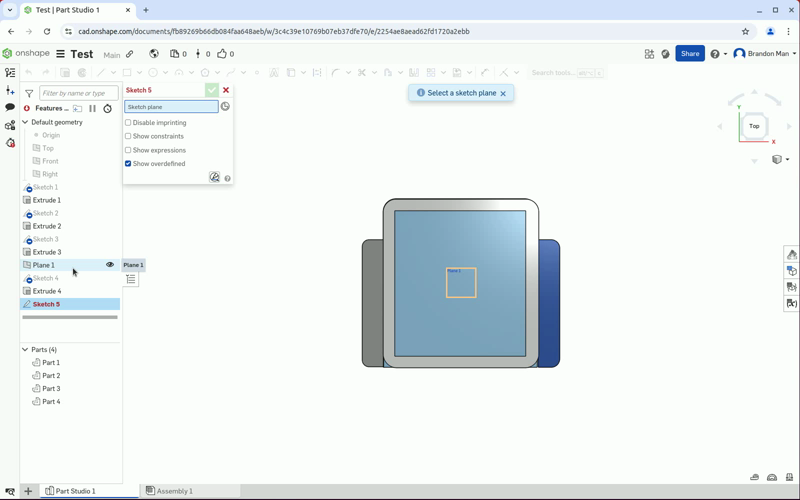
click(73, 267)
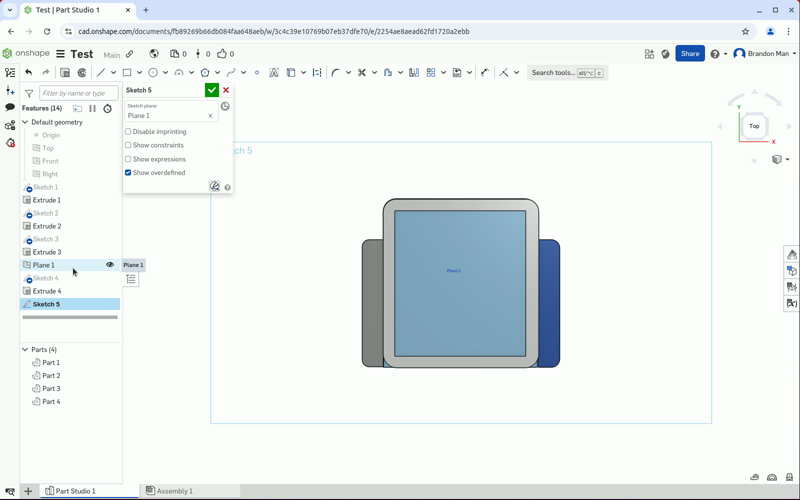
mouse_move(73, 352)
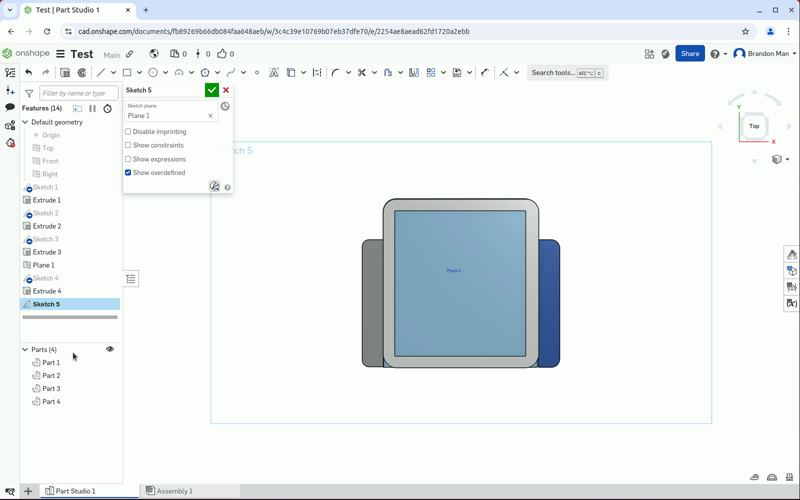
key(y)
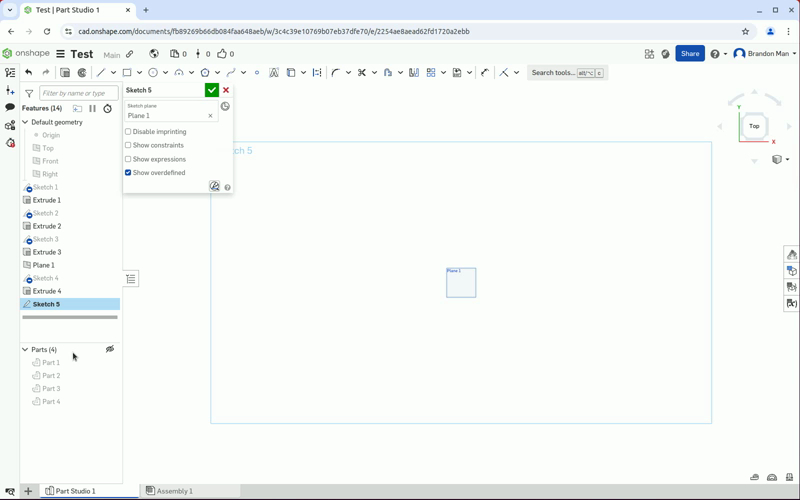
key(l)
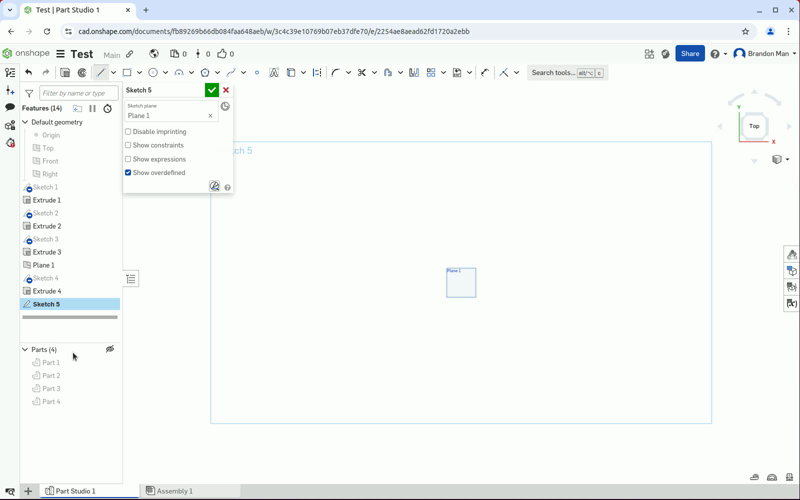
key_down(shift)
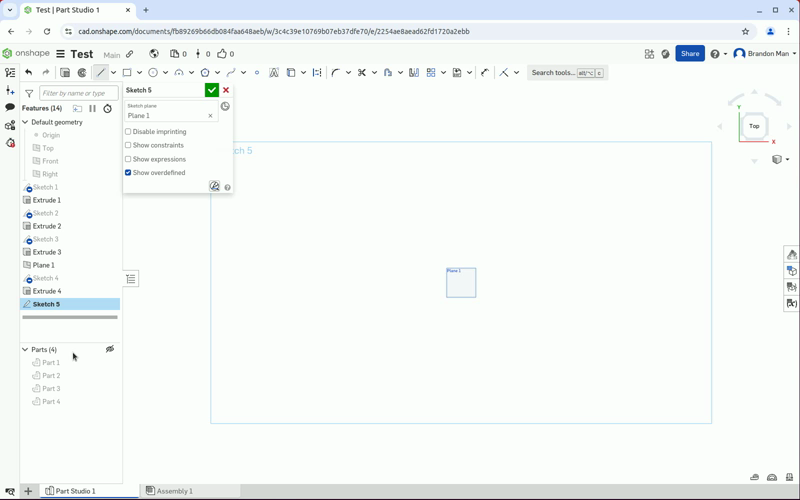
mouse_move(431, 241)
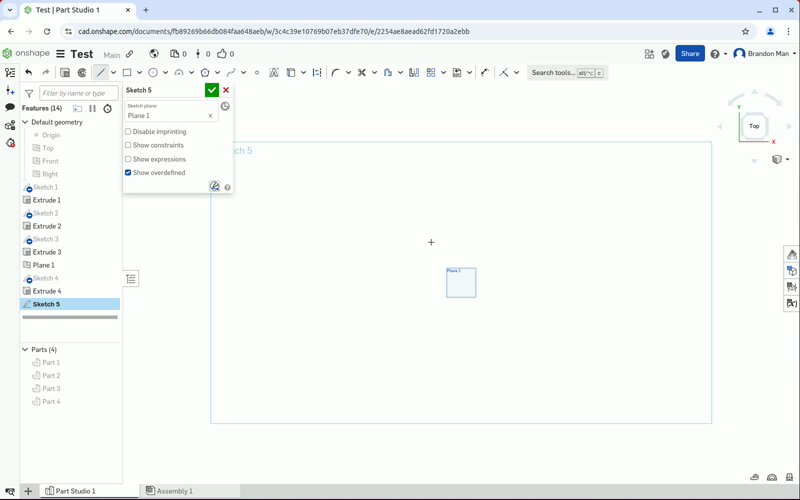
click(431, 241)
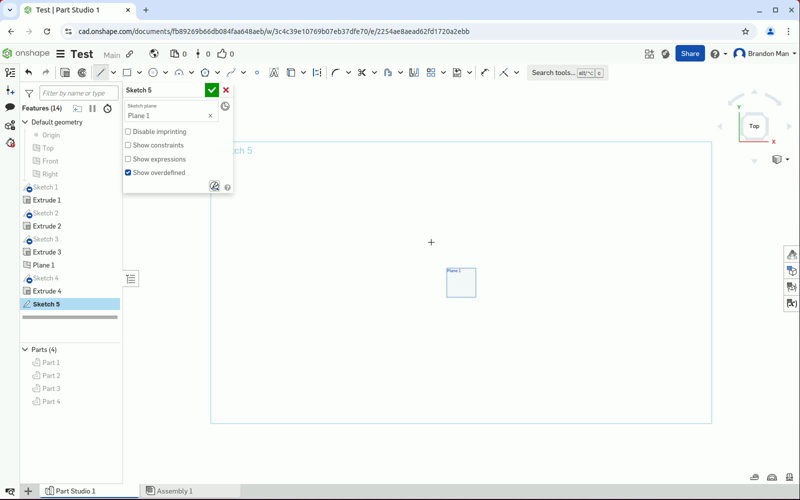
key_up(shift)
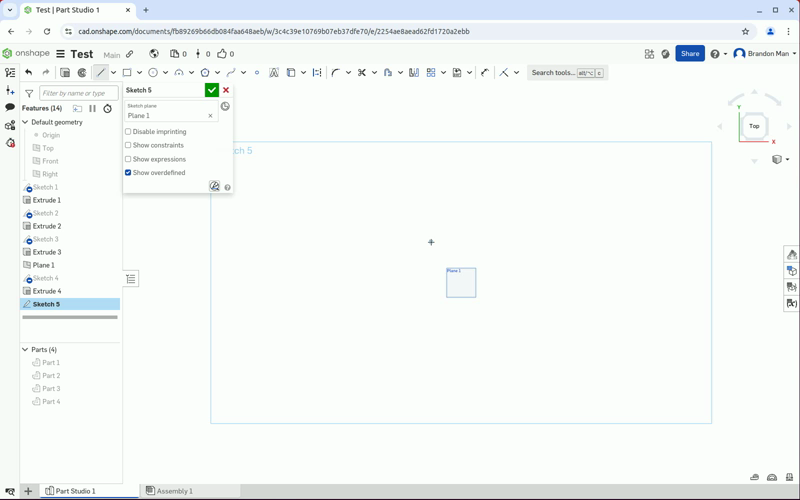
key_down(shift)
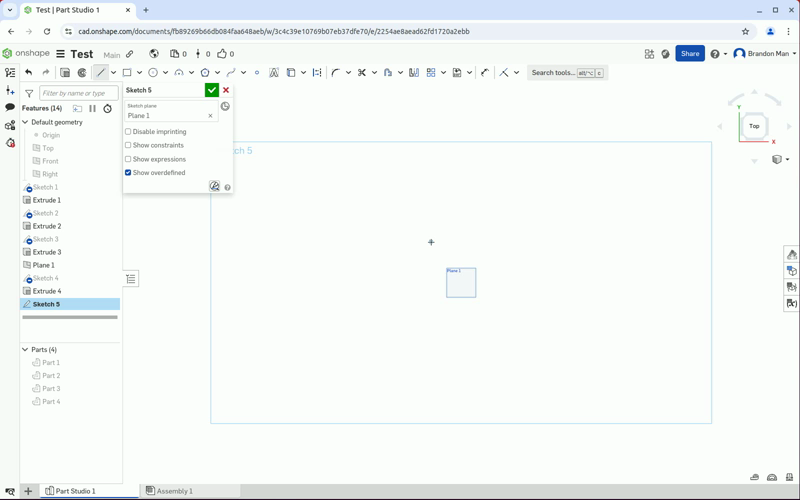
mouse_move(461, 241)
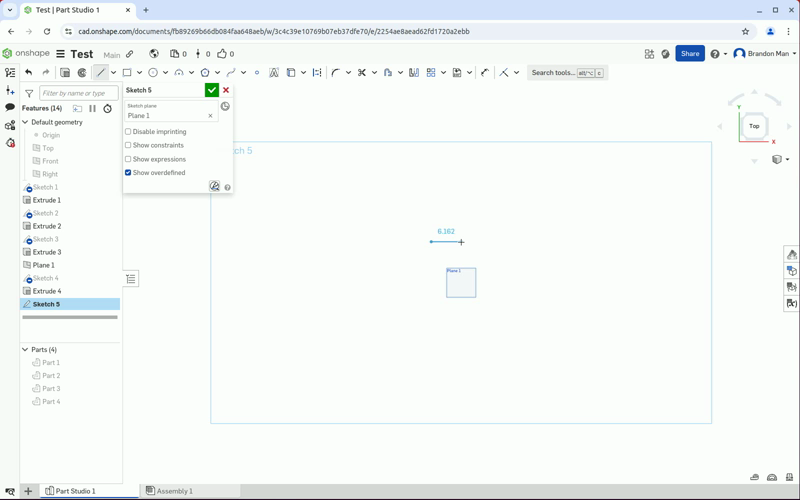
mouse_move(491, 241)
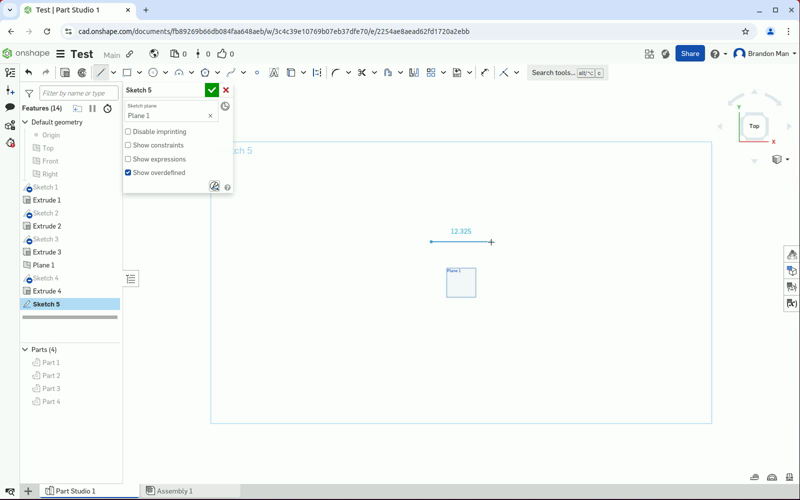
click(491, 241)
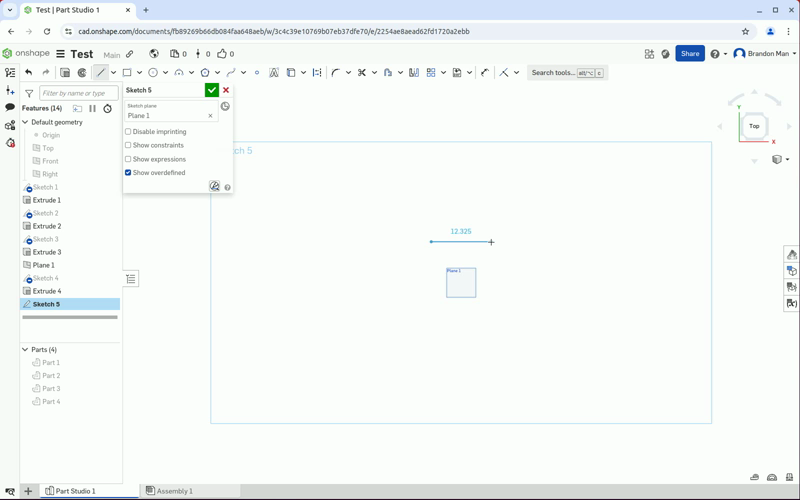
key_up(shift)
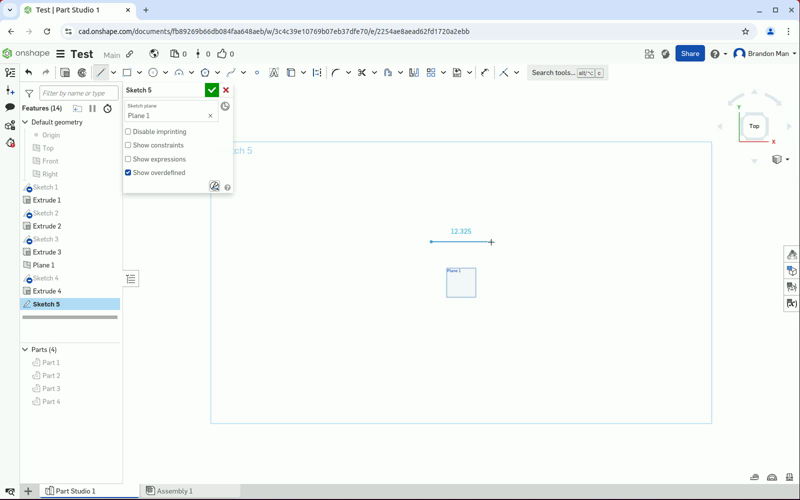
key(esc)
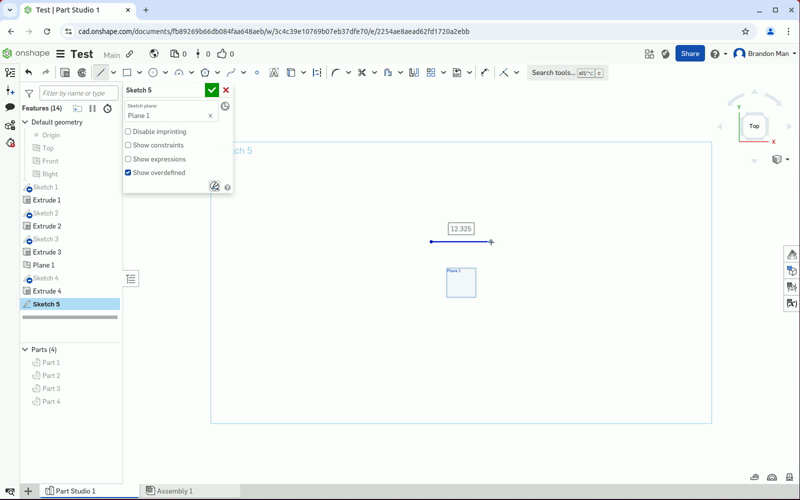
key(a)
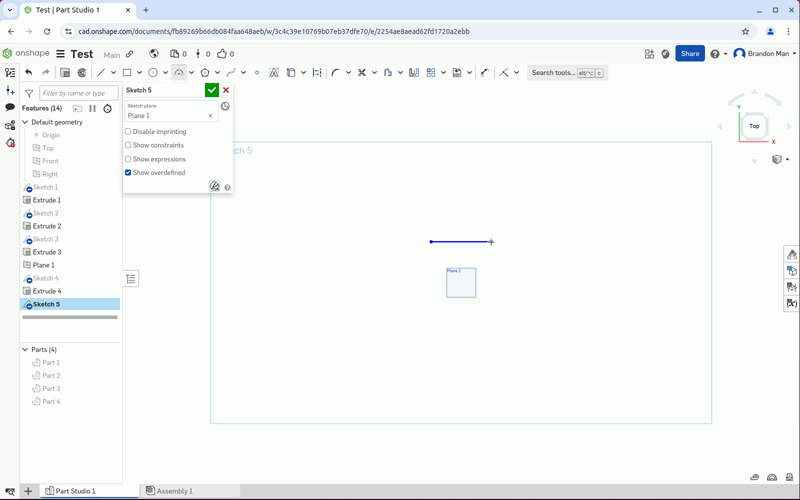
mouse_move(491, 241)
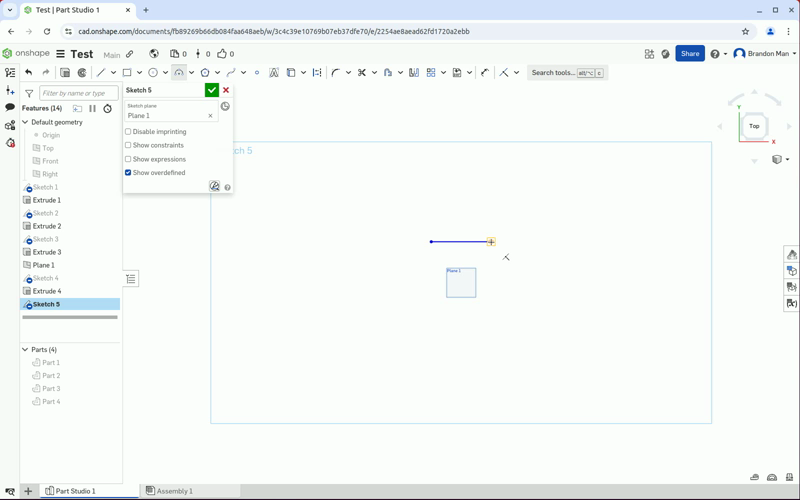
click(491, 241)
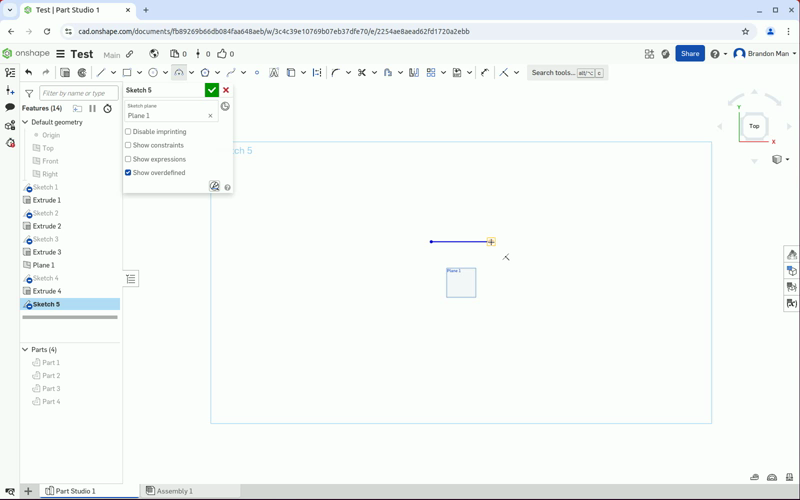
key_down(shift)
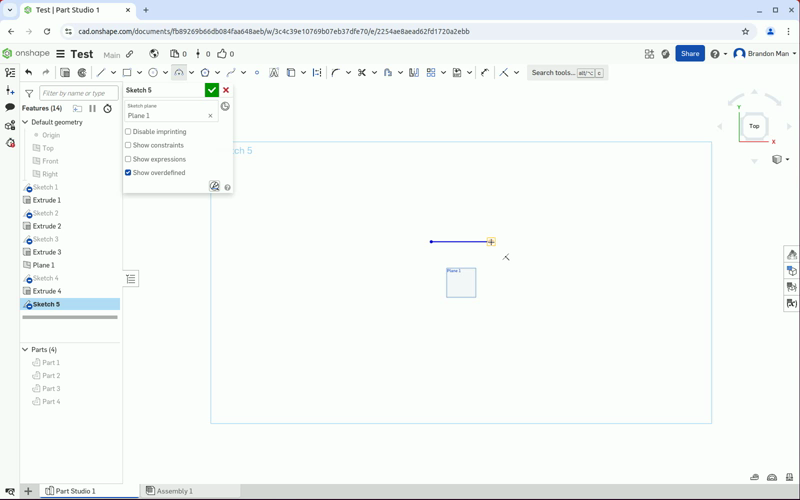
mouse_move(491, 219)
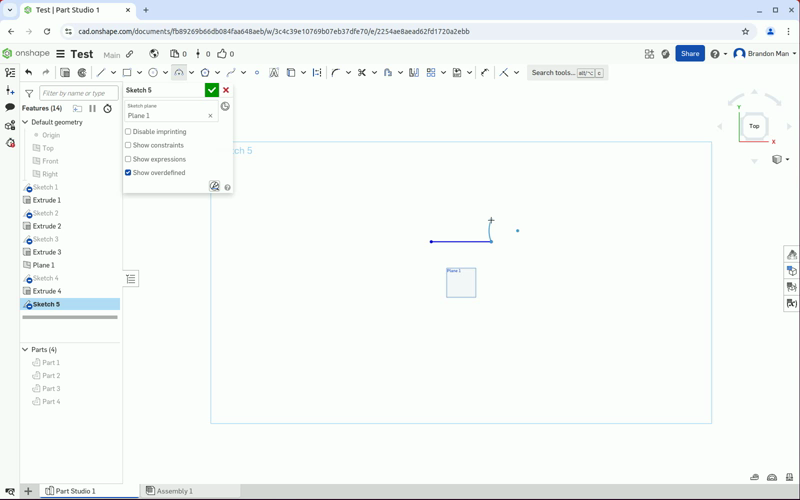
click(491, 219)
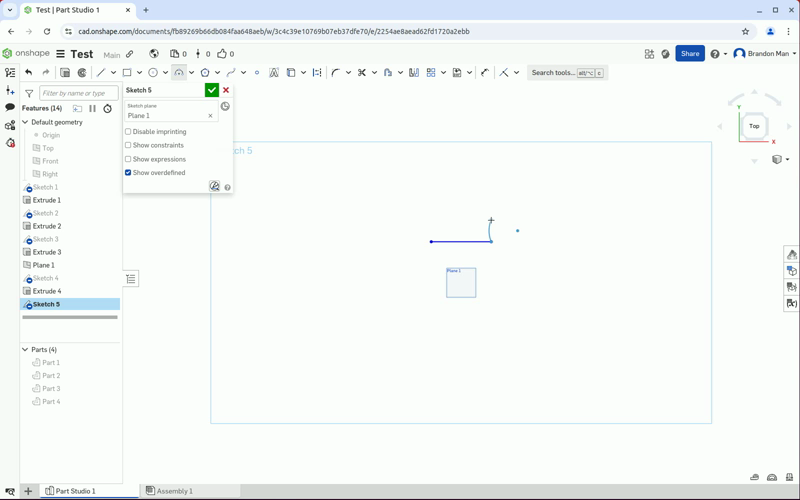
mouse_move(502, 230)
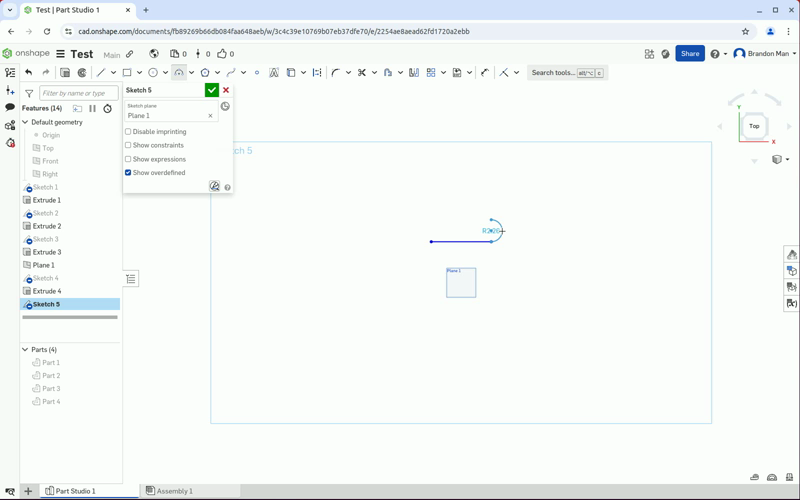
click(502, 230)
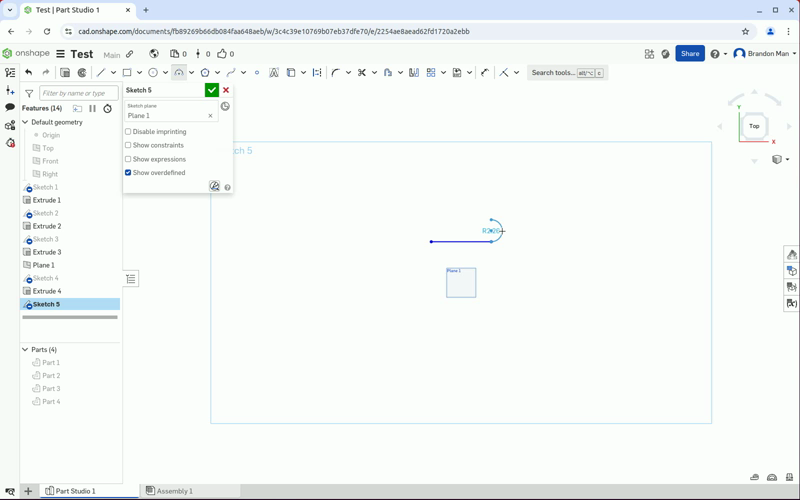
key_up(shift)
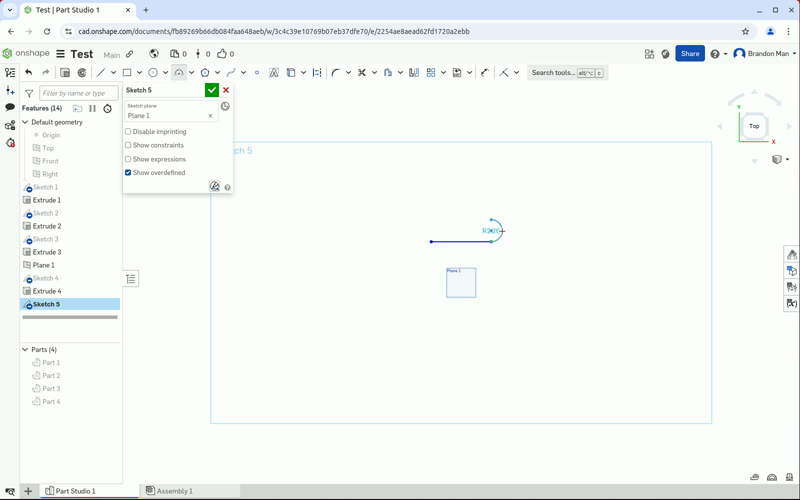
key(esc)
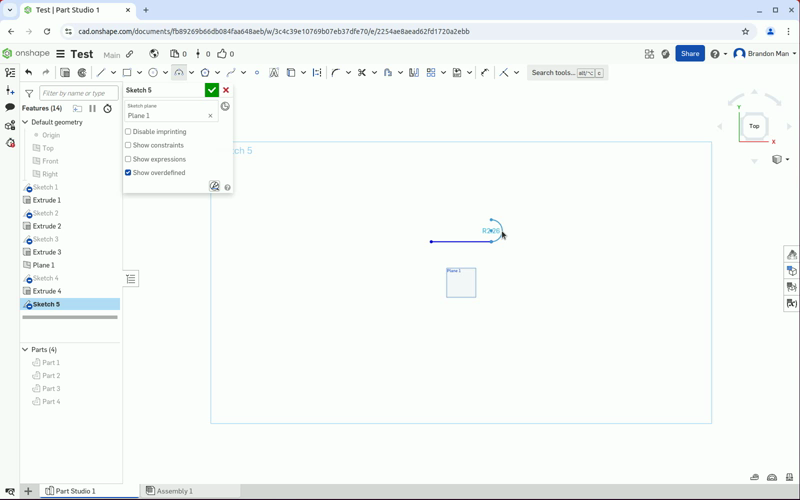
key(l)
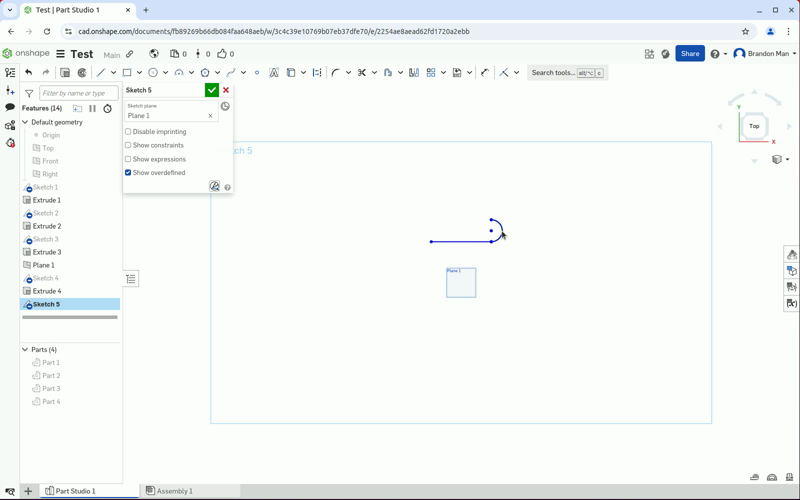
mouse_move(491, 219)
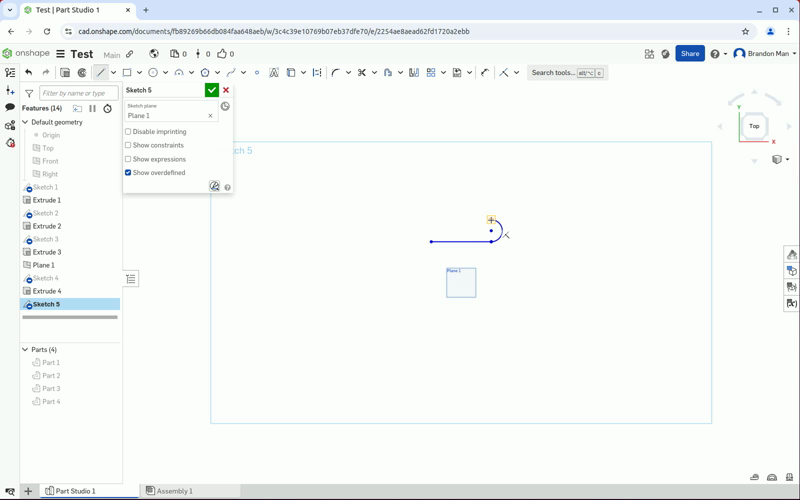
click(491, 219)
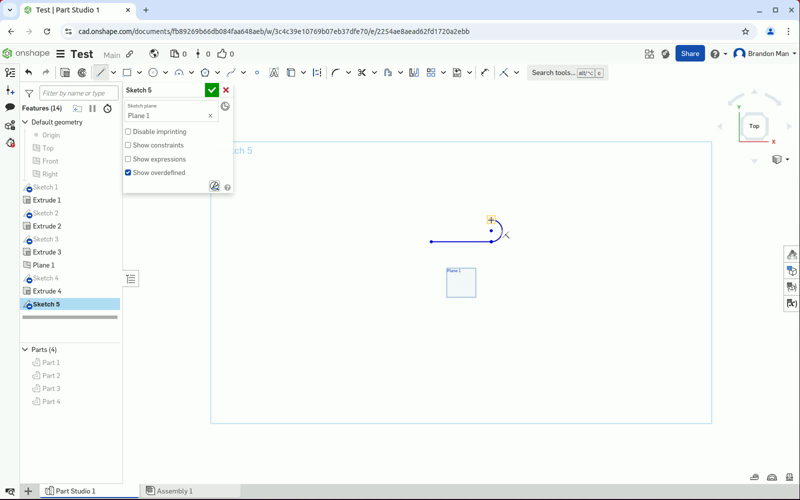
key_down(shift)
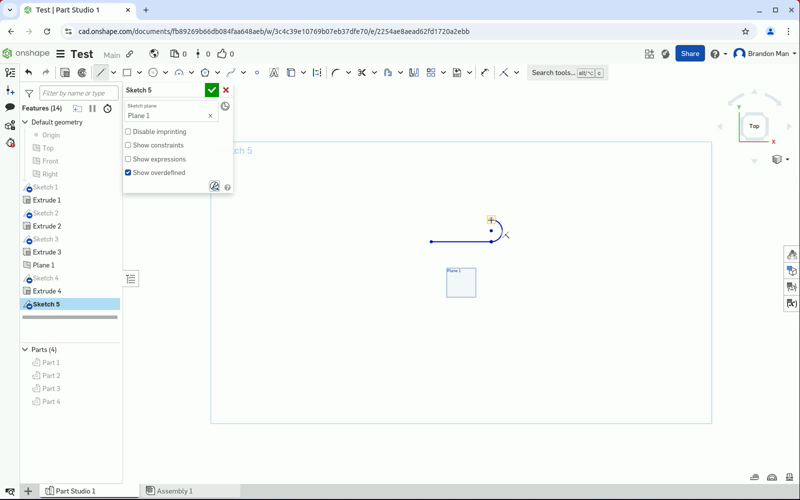
mouse_move(521, 219)
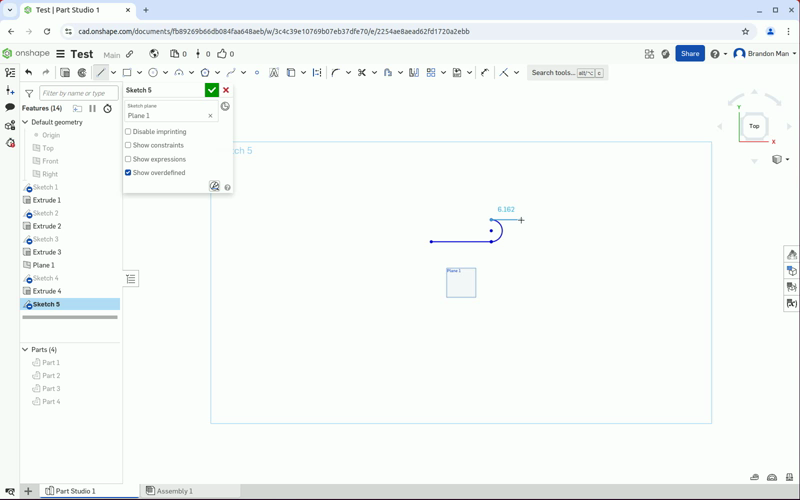
mouse_move(431, 219)
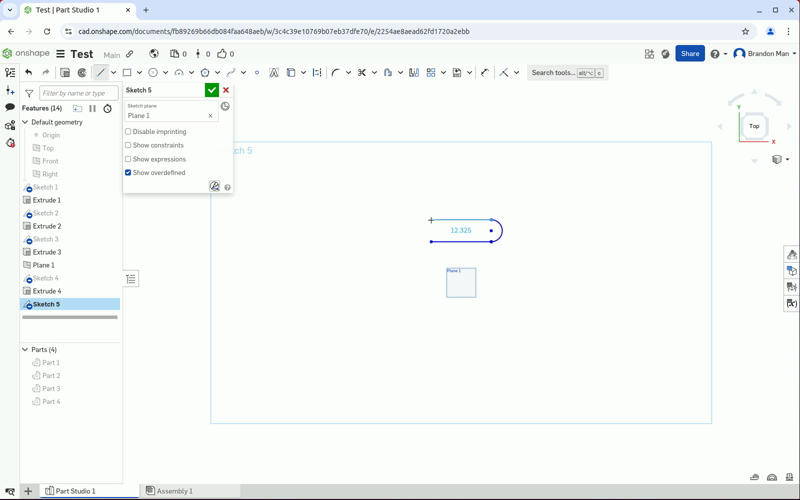
click(431, 219)
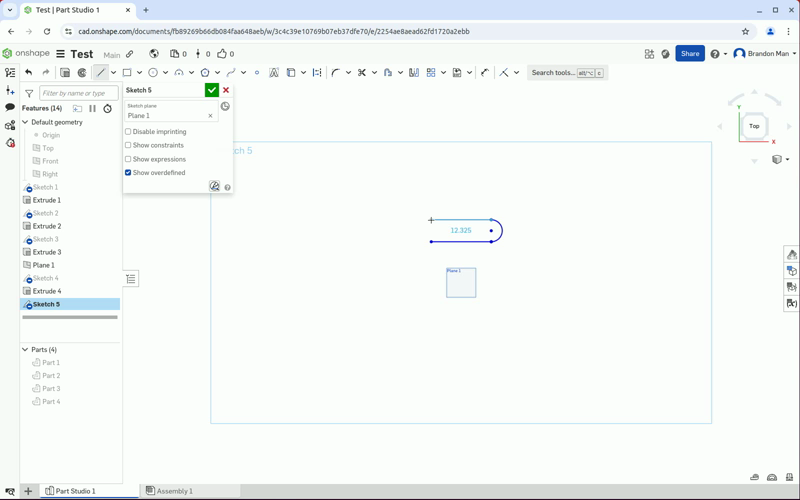
key_up(shift)
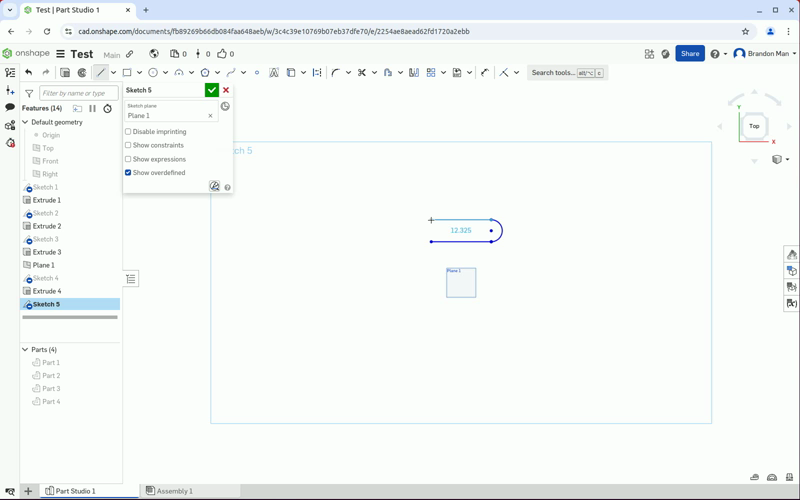
key(esc)
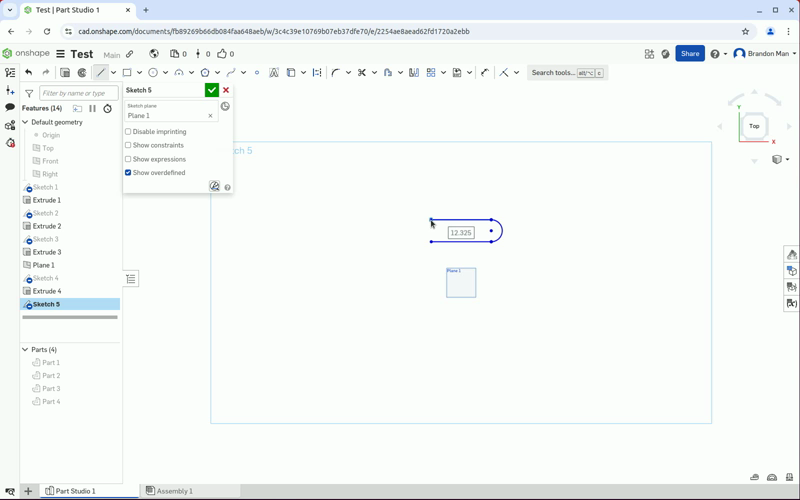
key(a)
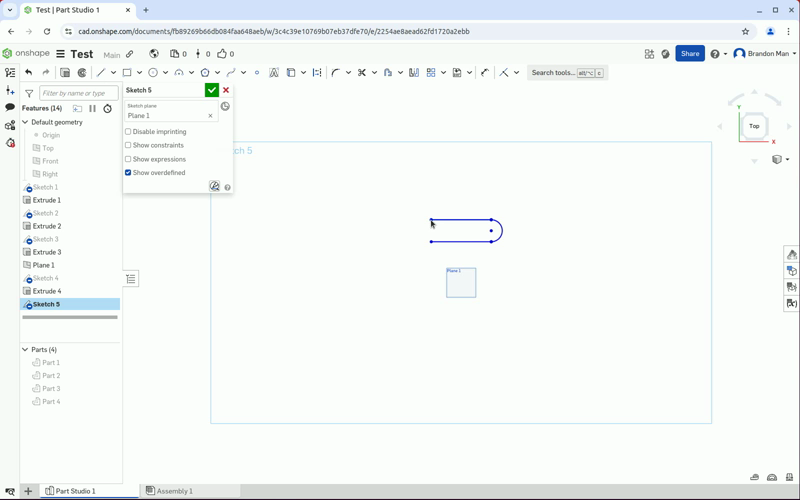
mouse_move(431, 219)
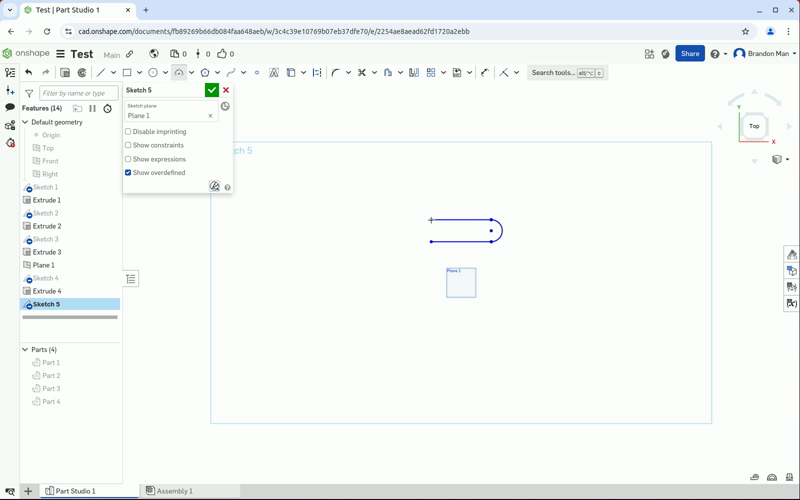
click(431, 219)
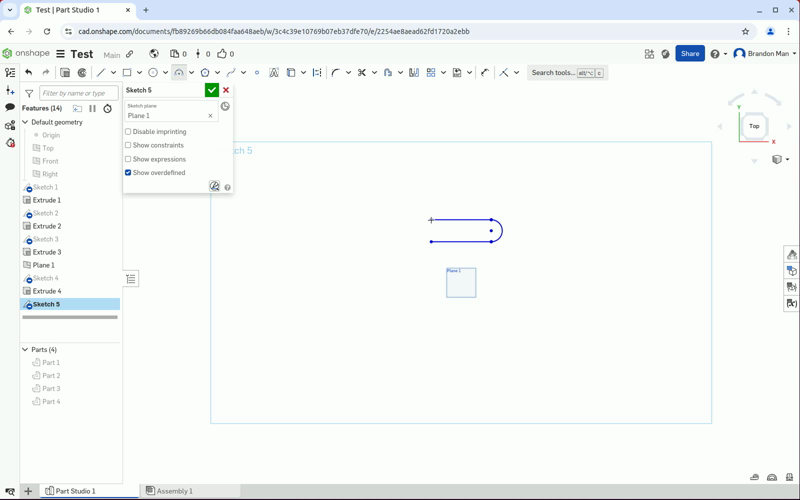
mouse_move(431, 241)
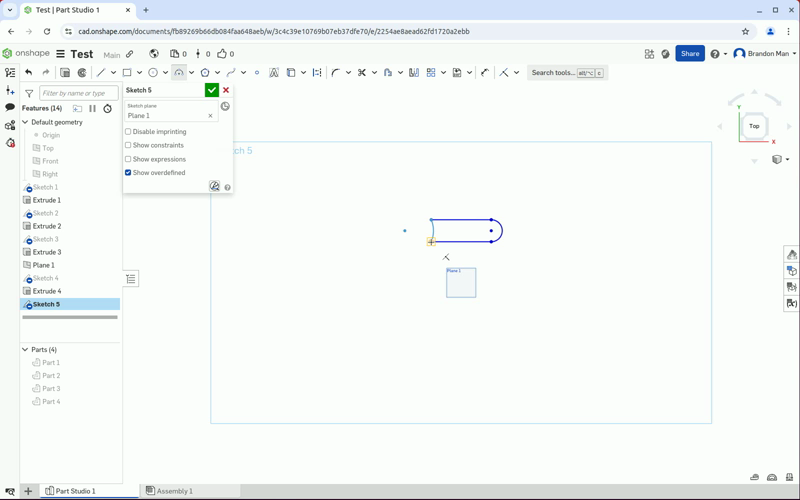
click(431, 241)
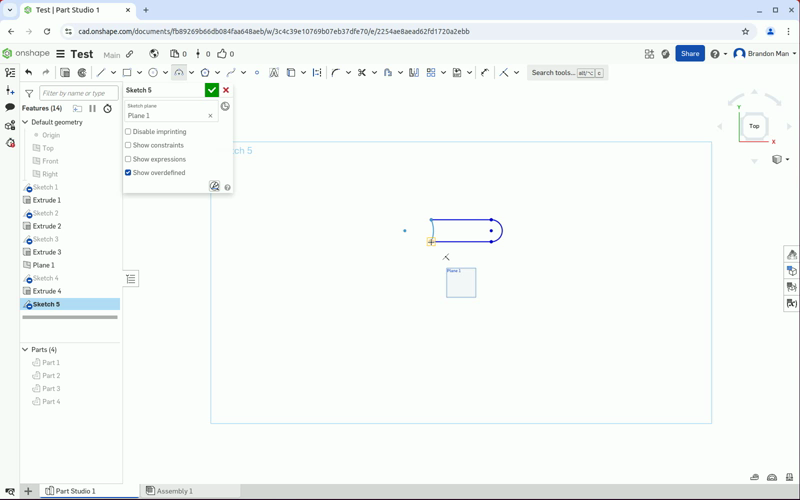
key_down(shift)
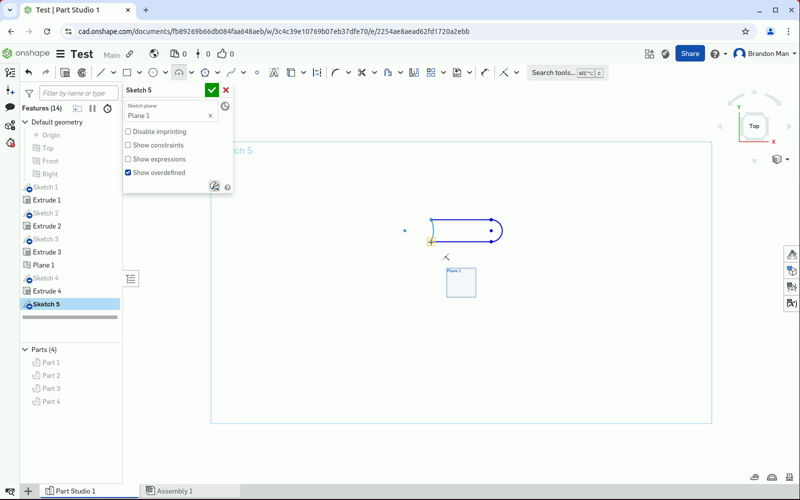
mouse_move(420, 230)
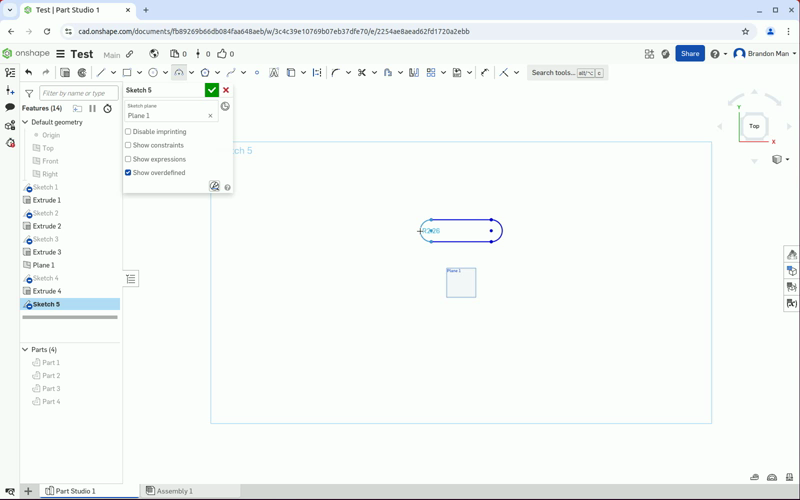
click(420, 230)
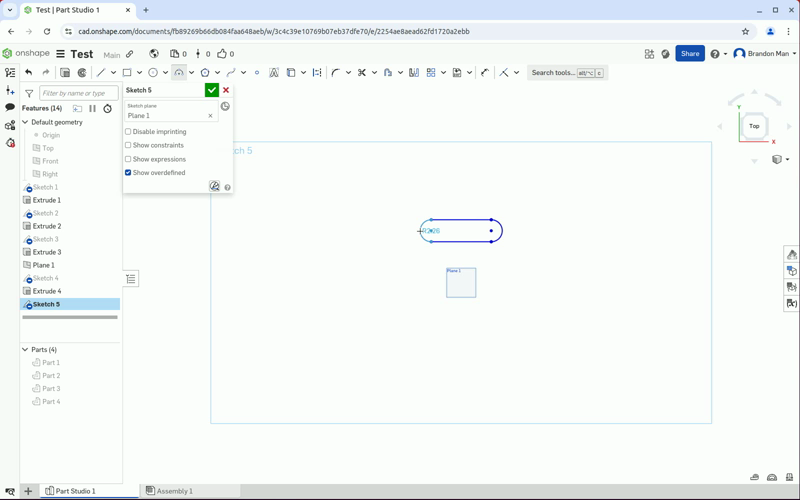
key_up(shift)
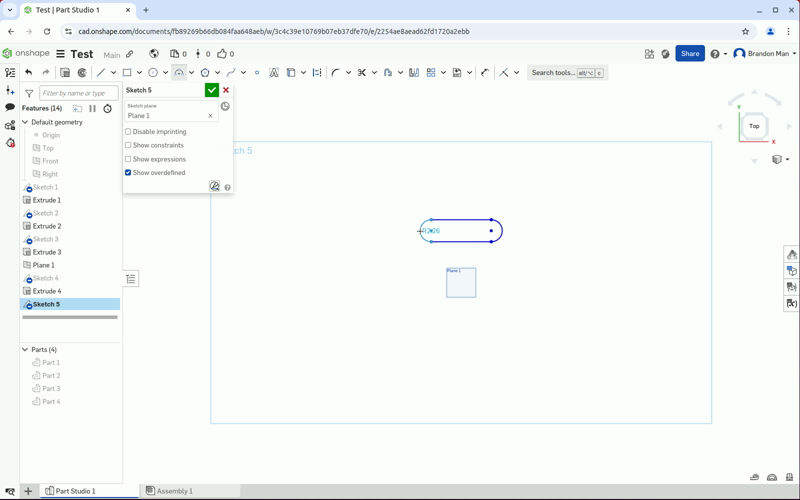
key(esc)
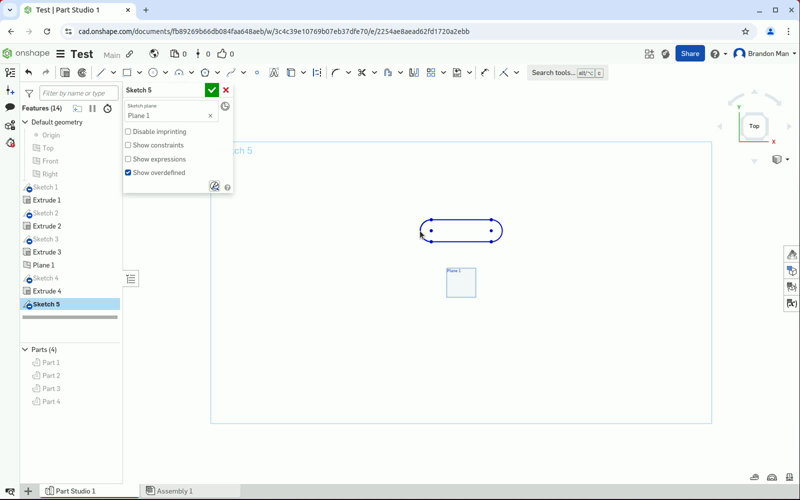
mouse_move(465, 236)
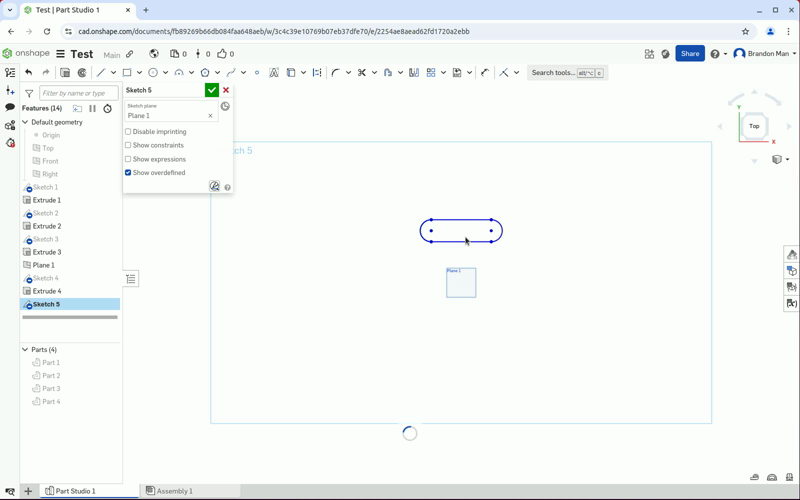
scroll(6)
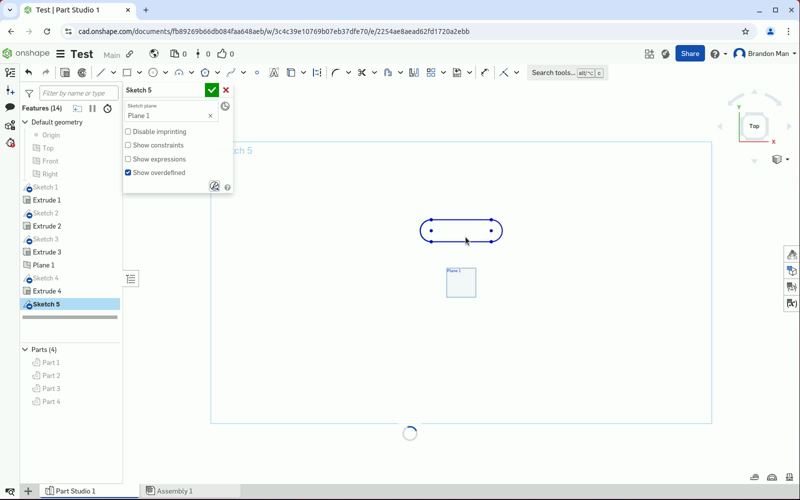
scroll(6)
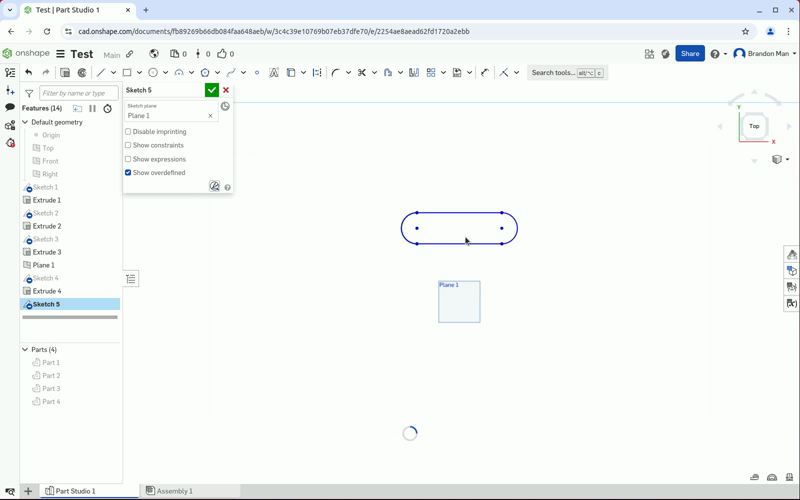
scroll(6)
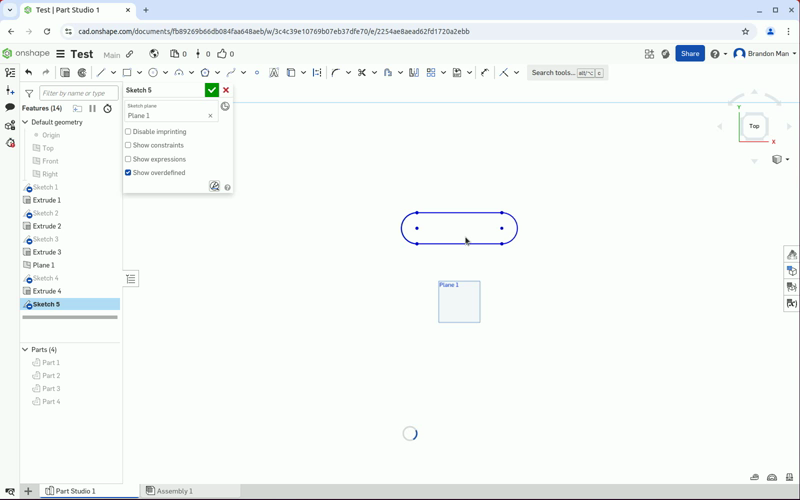
scroll(6)
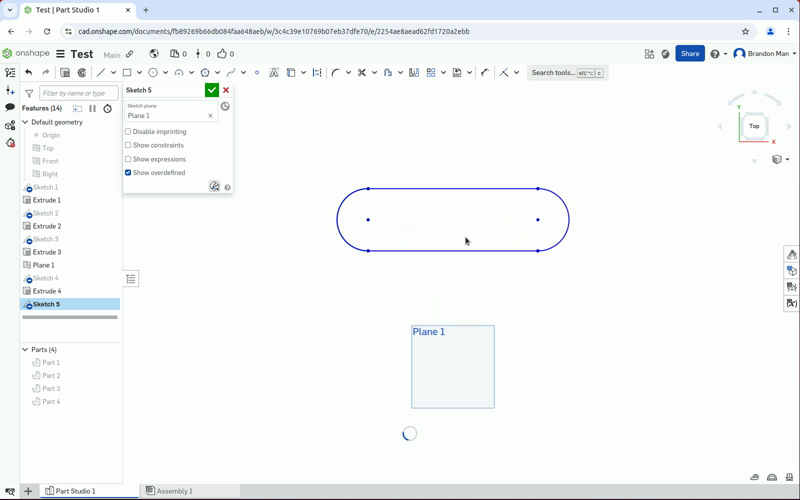
scroll(6)
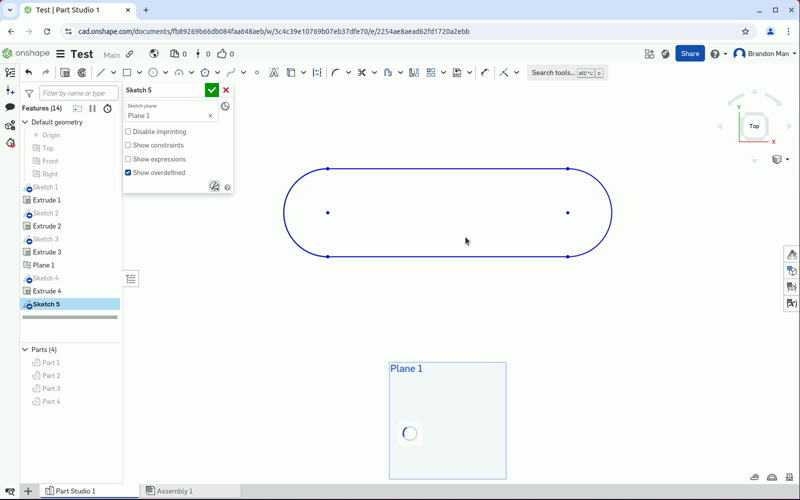
scroll(6)
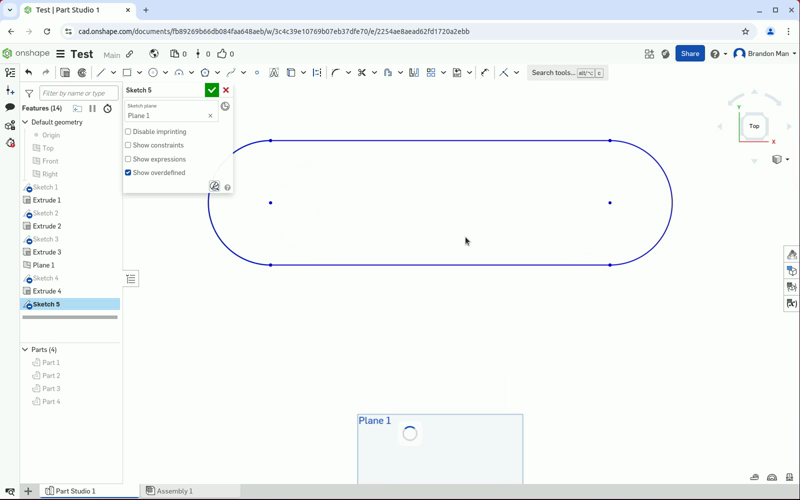
scroll(6)
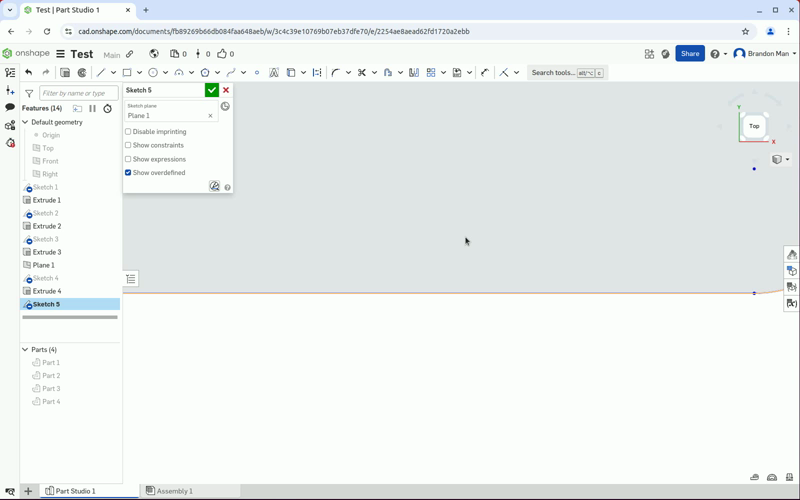
click(465, 236)
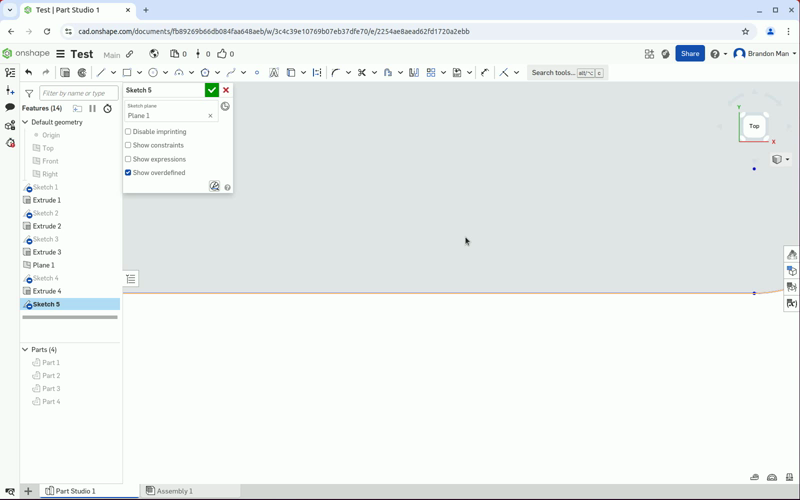
scroll(-6)
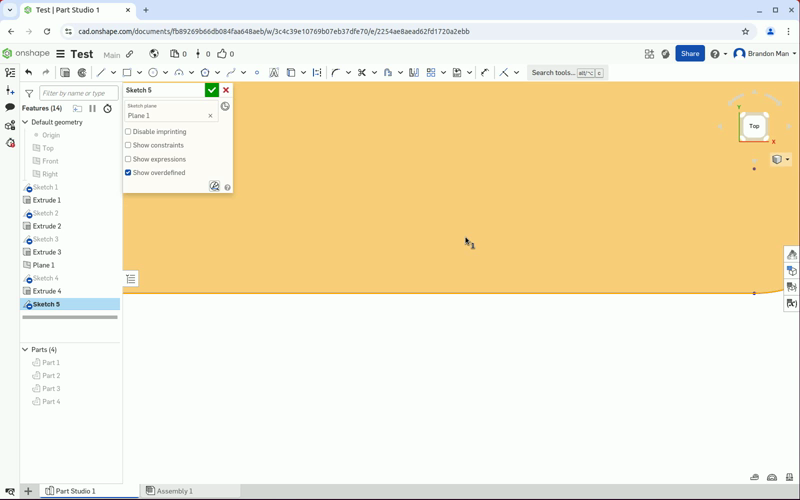
scroll(-6)
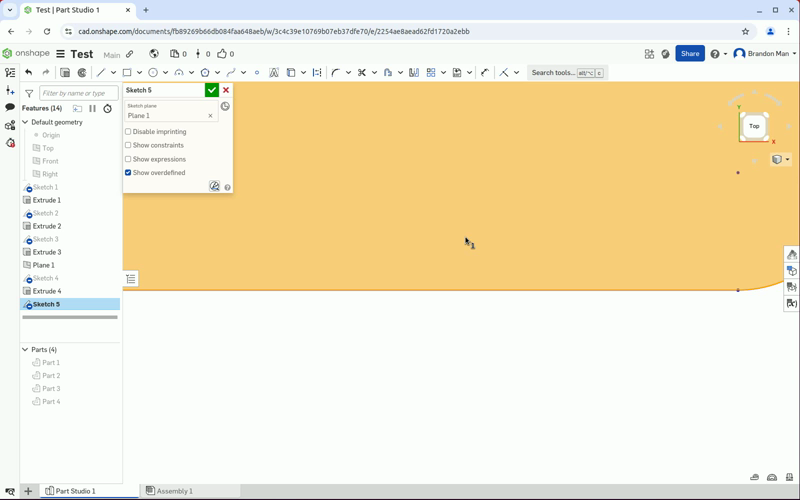
scroll(-6)
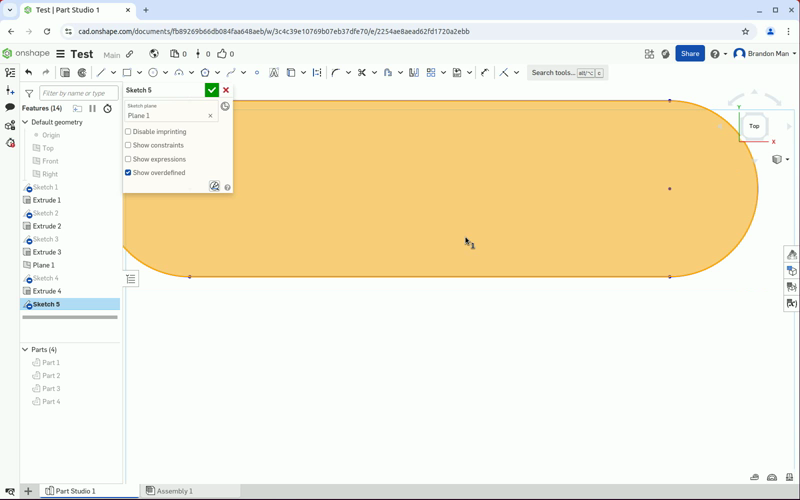
scroll(-6)
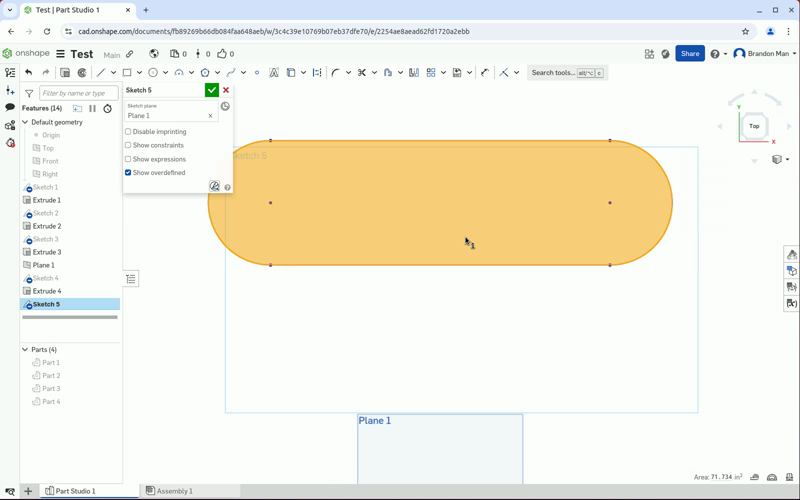
scroll(-6)
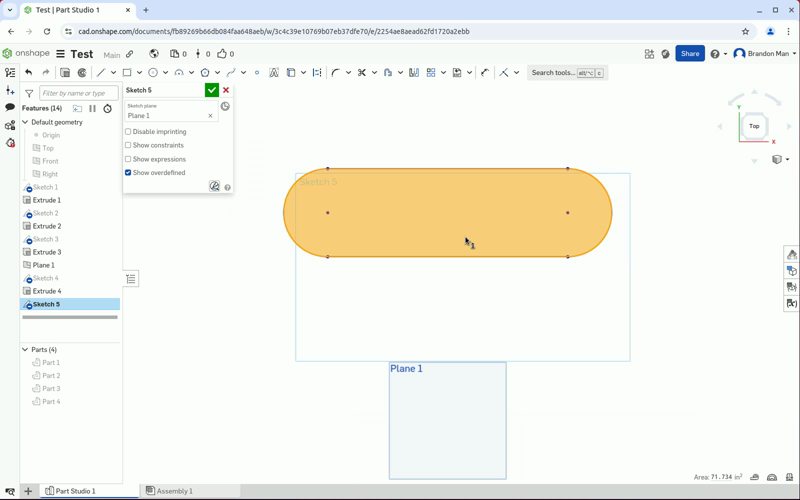
scroll(-6)
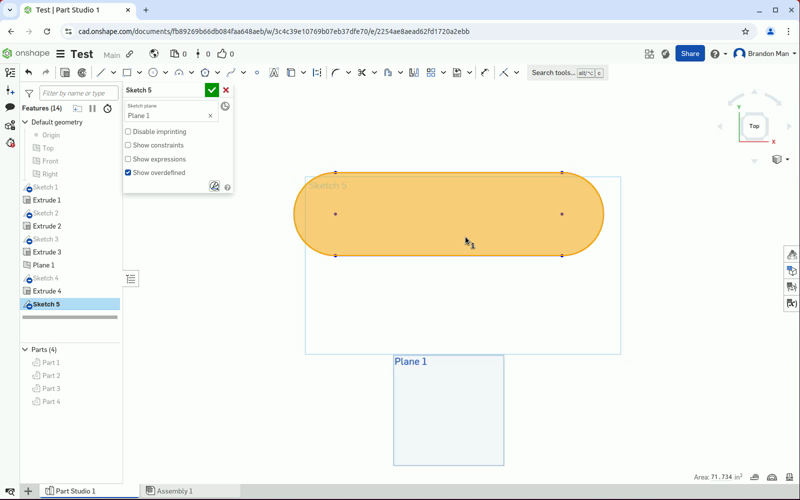
scroll(-6)
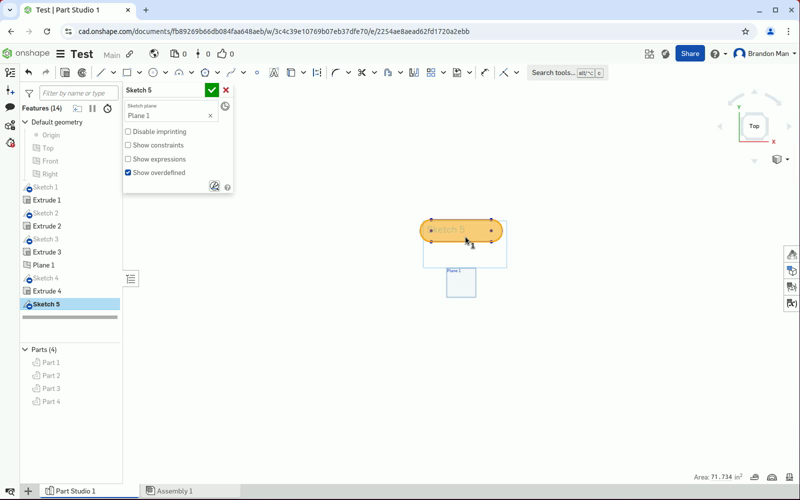
mouse_move(73, 352)
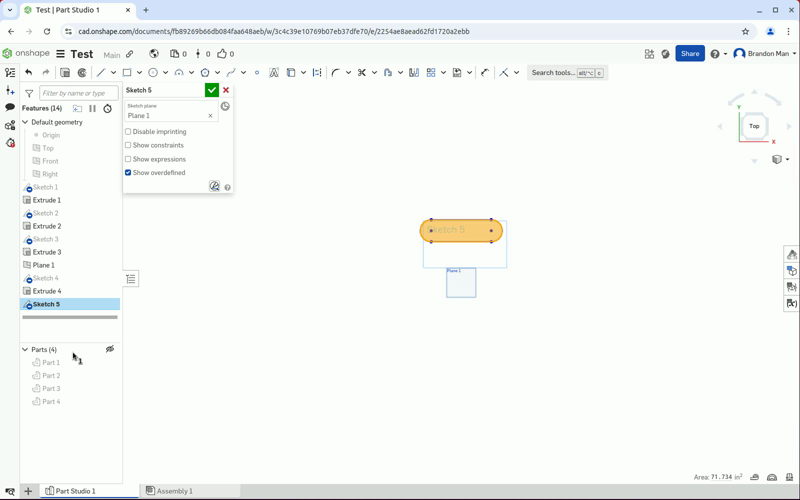
key(shift+y)
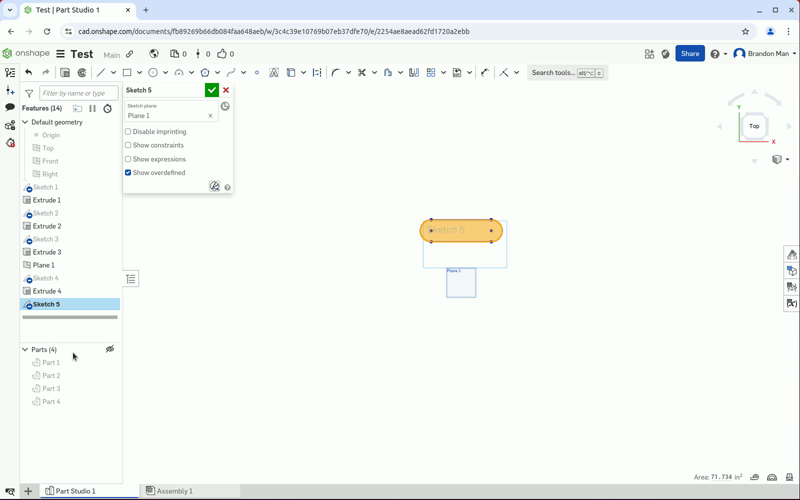
key(shift+e)
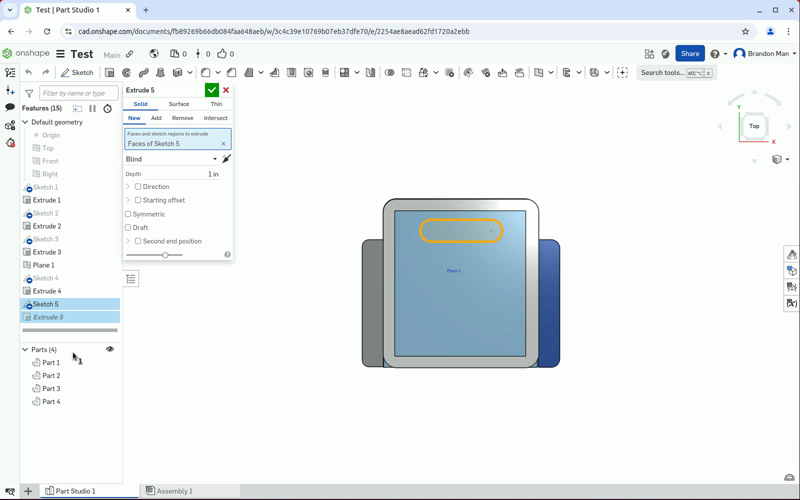
mouse_move(143, 106)
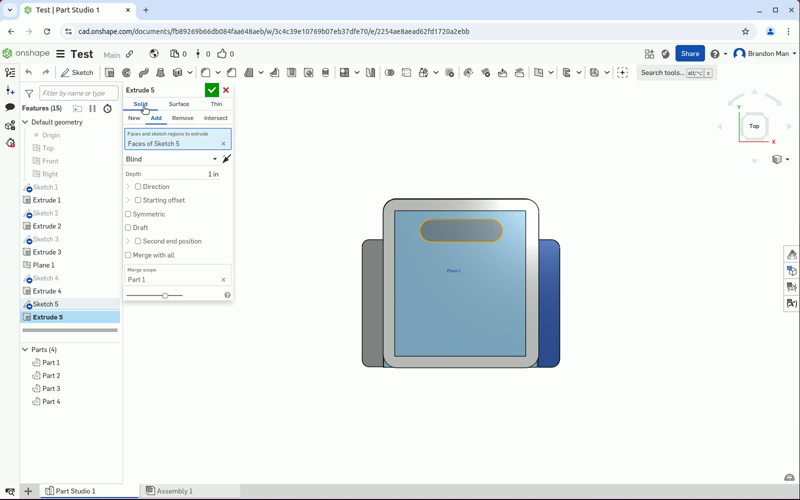
click(143, 106)
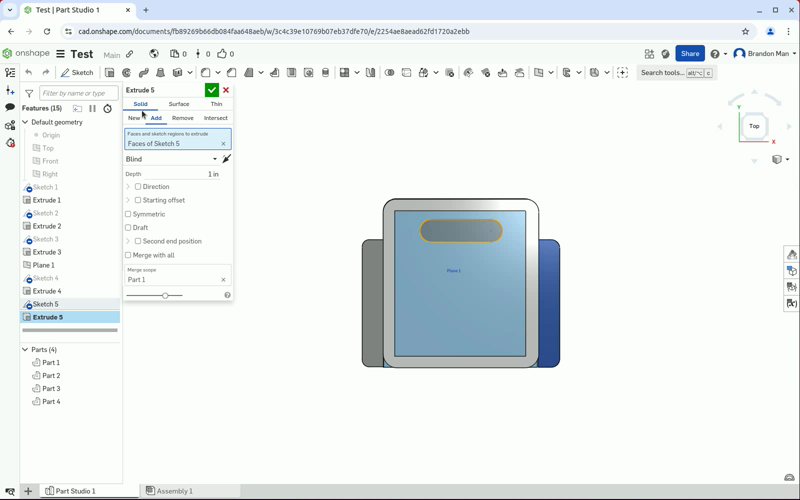
mouse_move(137, 120)
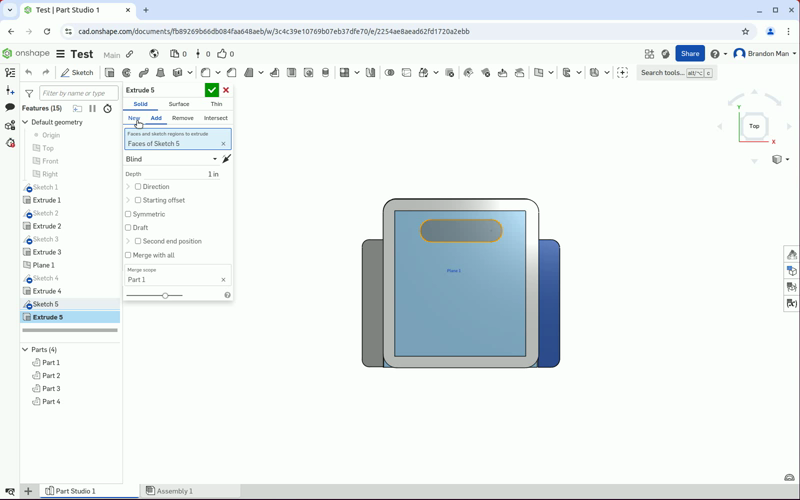
click(137, 120)
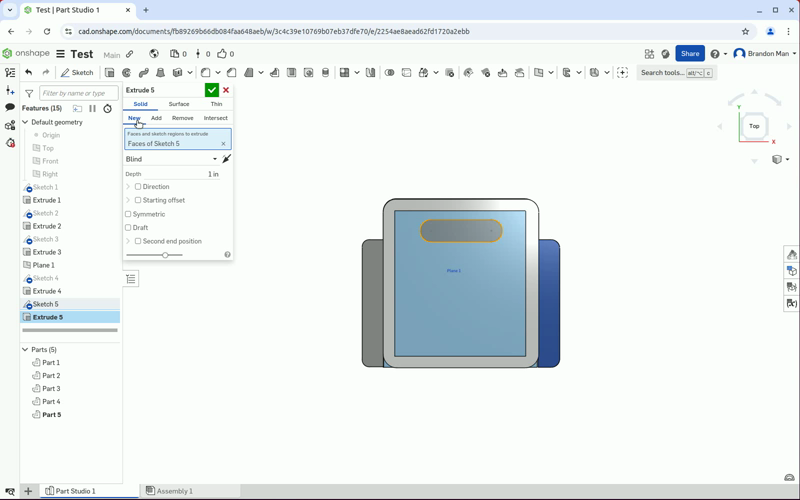
key(tab, 4)
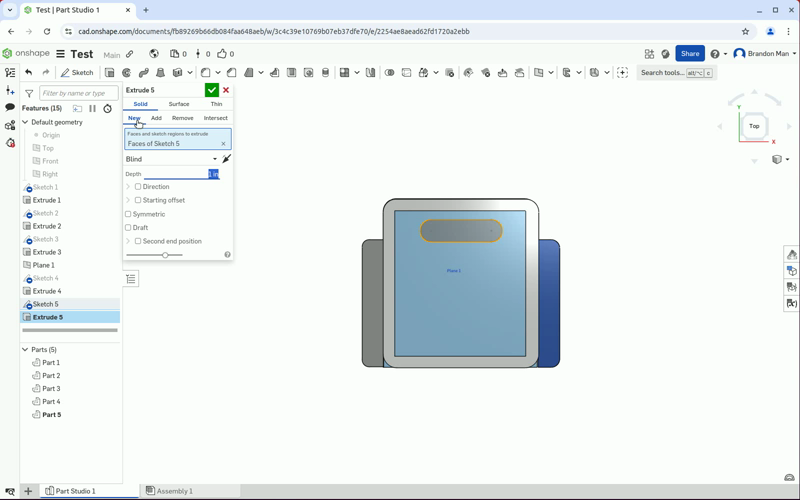
text(11.554)
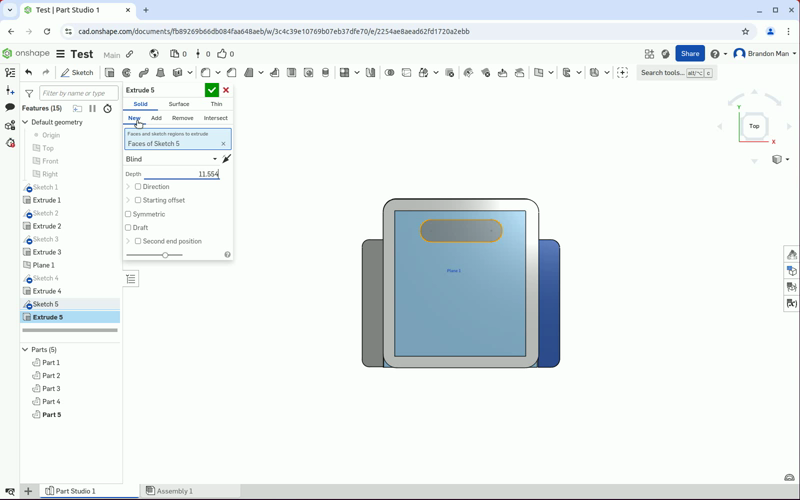
key(enter)
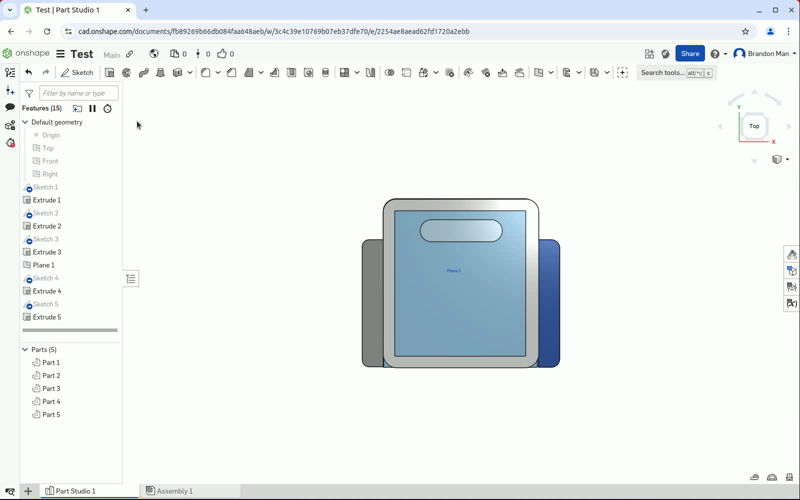
key(shift+h)
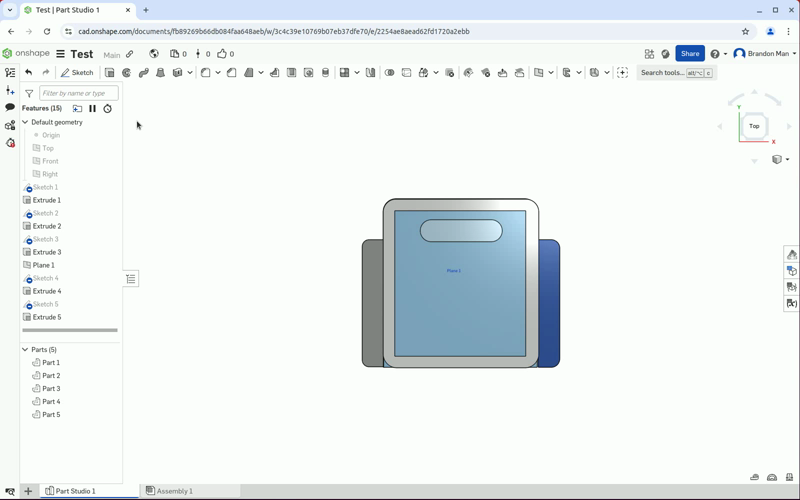
key(shift+h)
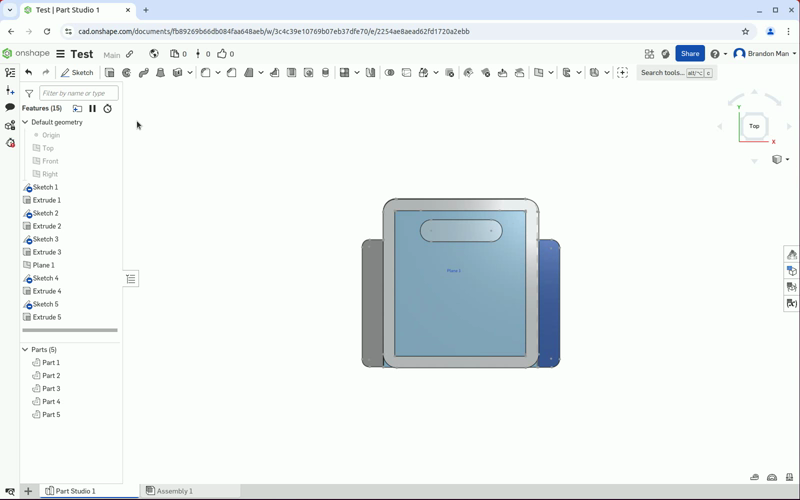
key(shift+7)
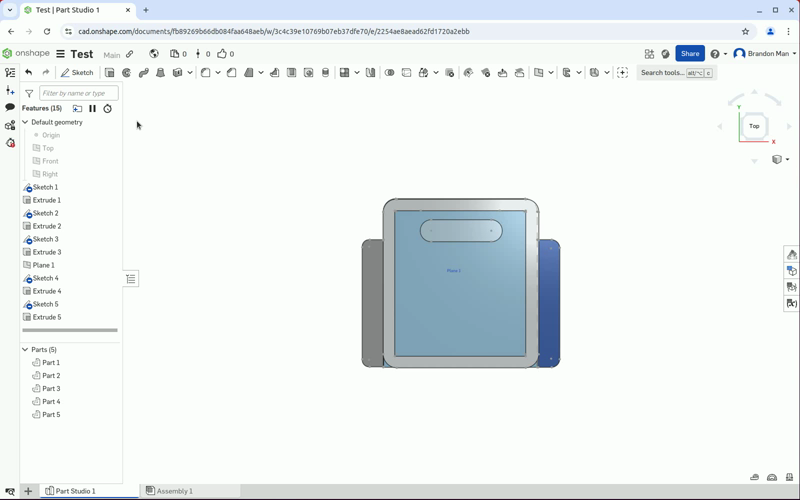
key(up, 3)
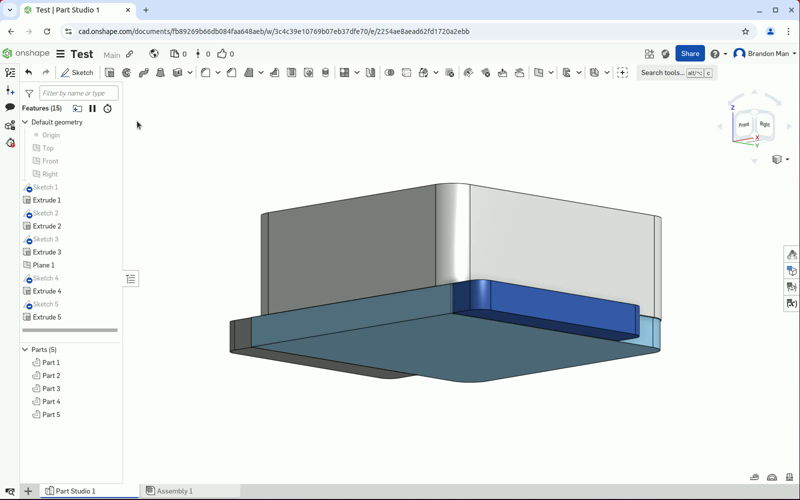
key(left, 3)
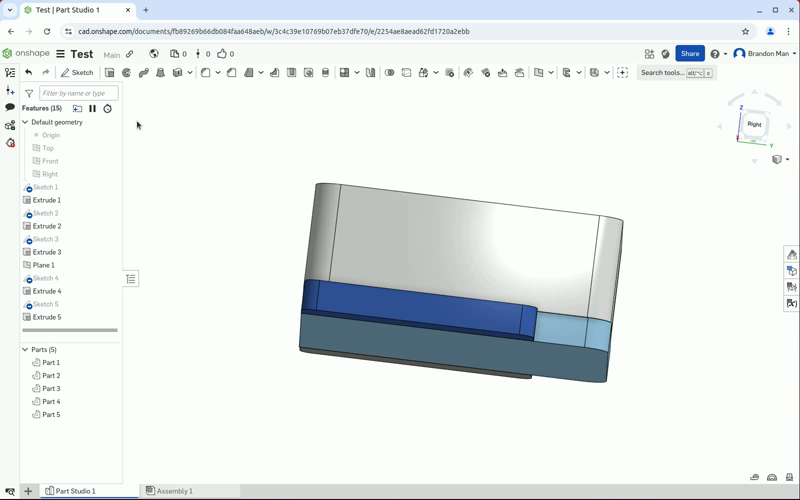
key(right, 3)
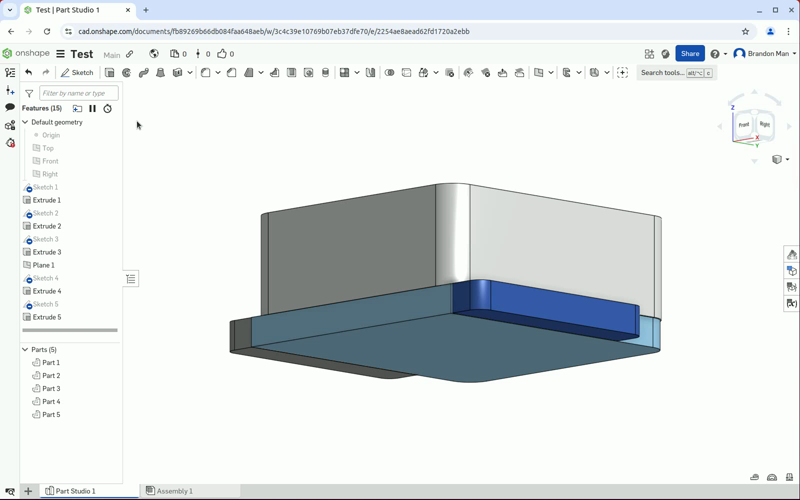
key(down, 3)
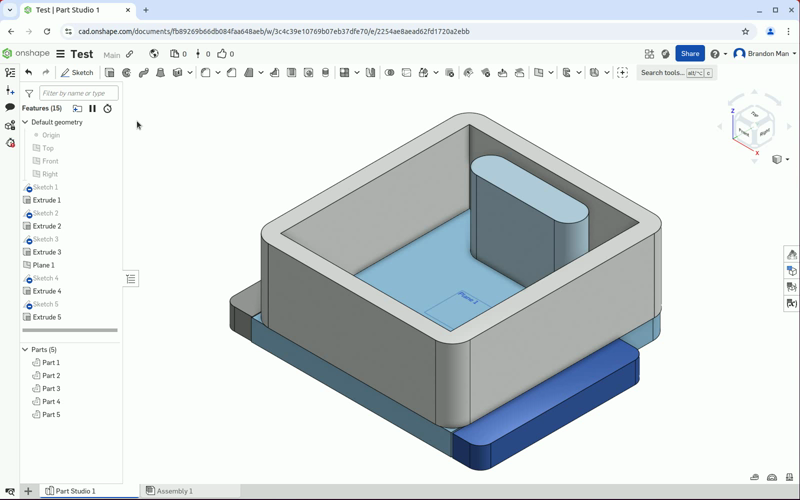
mouse_move(73, 189)
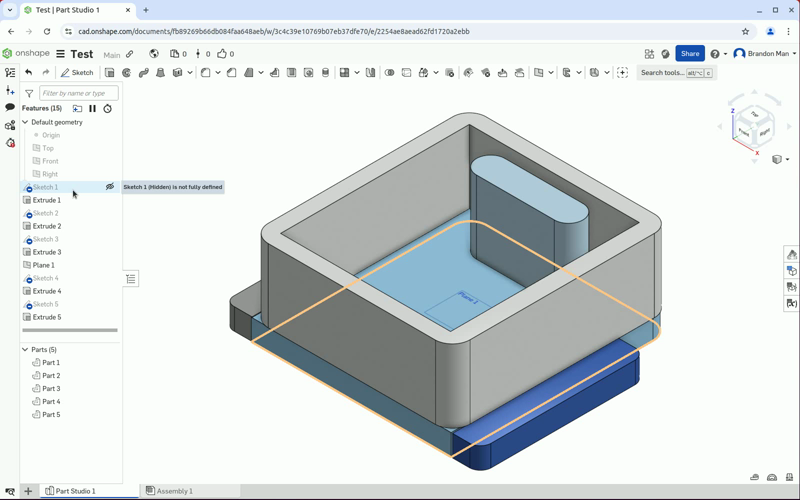
click(73, 189)